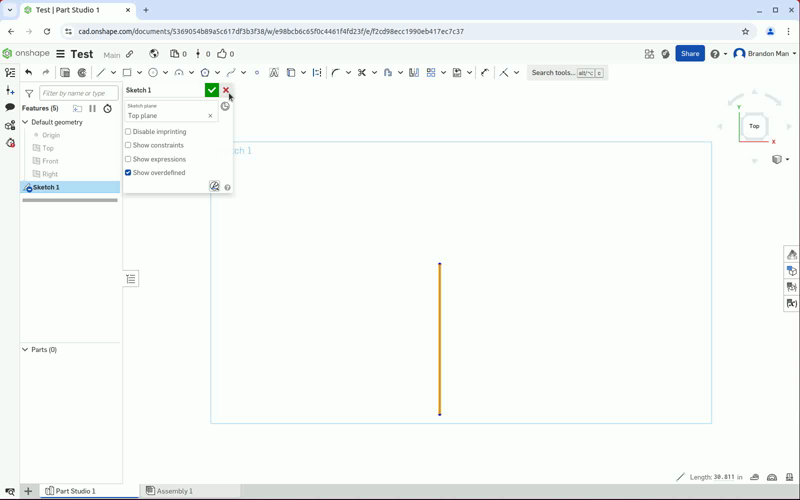
key(shift+h)
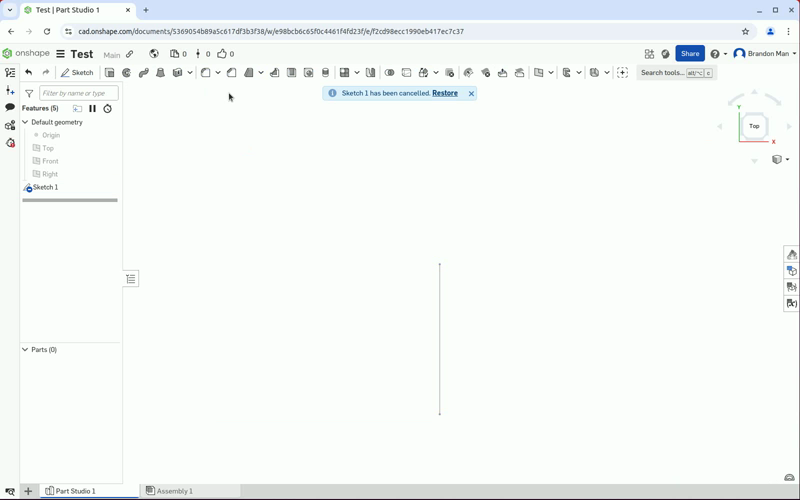
key(shift+s)
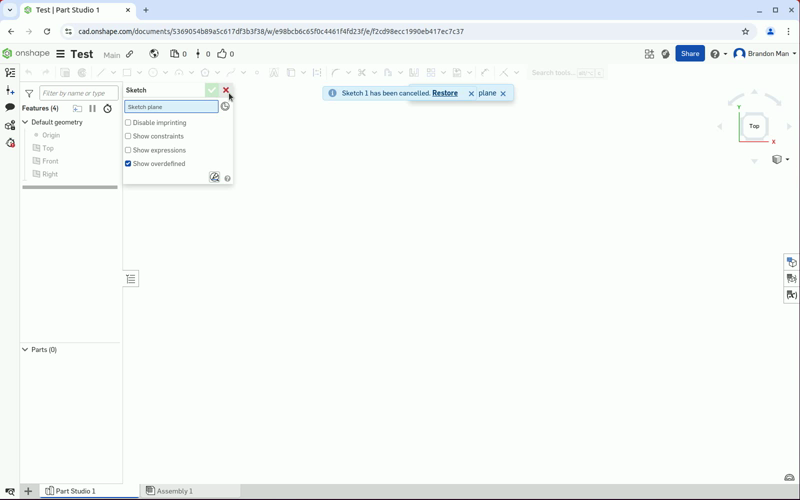
mouse_move(73, 150)
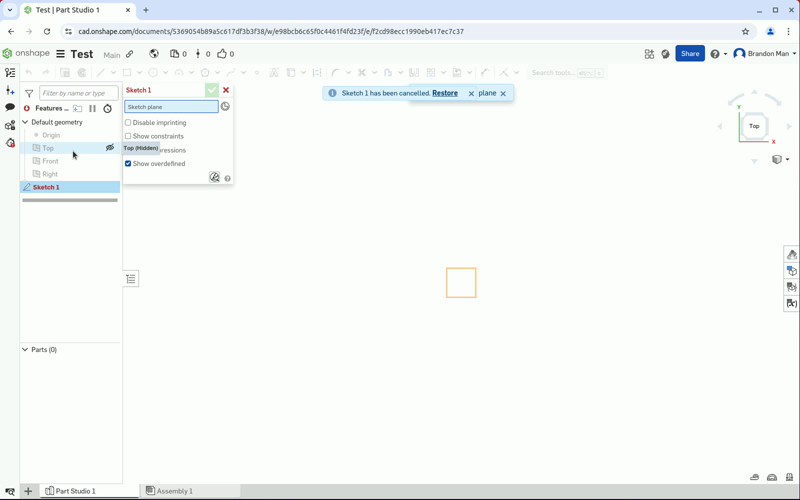
click(73, 150)
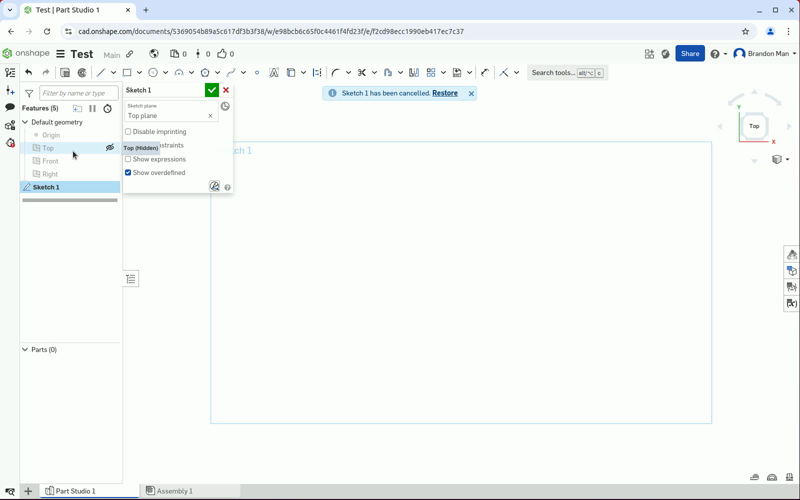
mouse_move(73, 352)
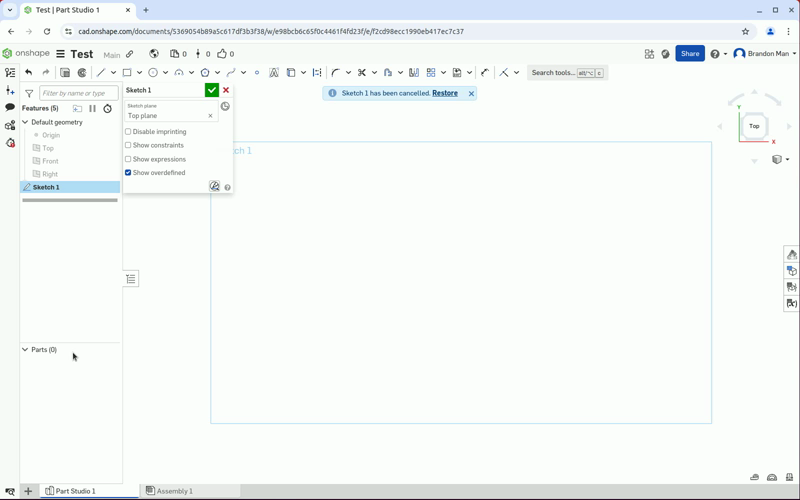
key(y)
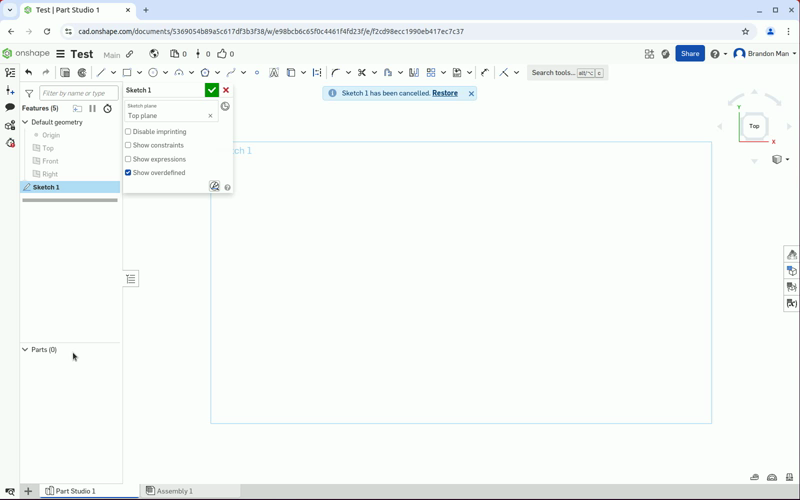
key(l)
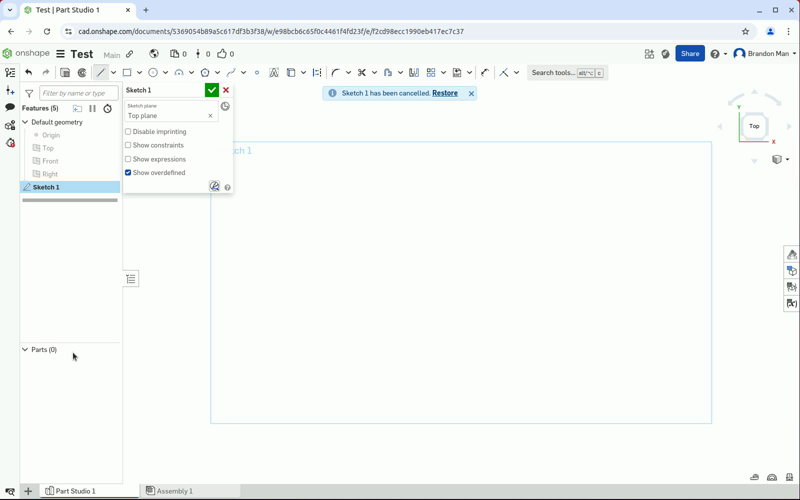
key_down(shift)
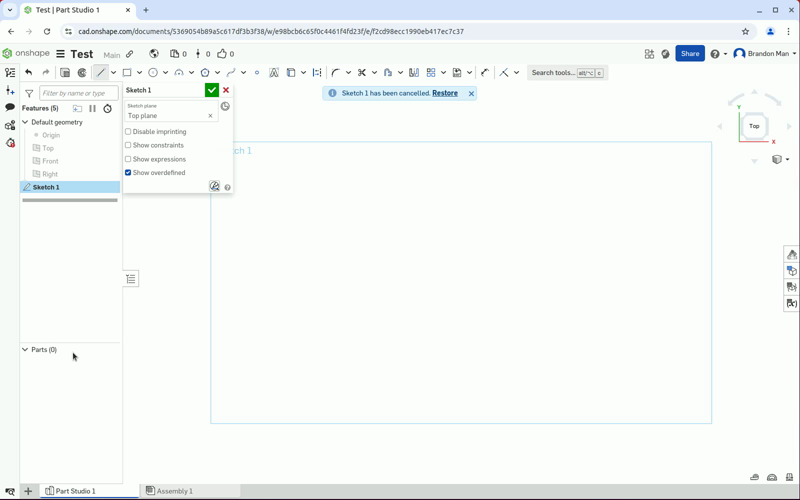
mouse_move(348, 282)
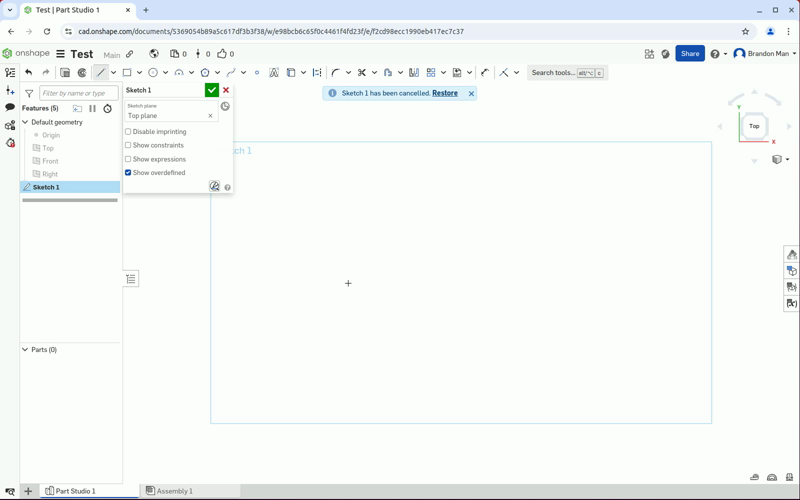
click(348, 282)
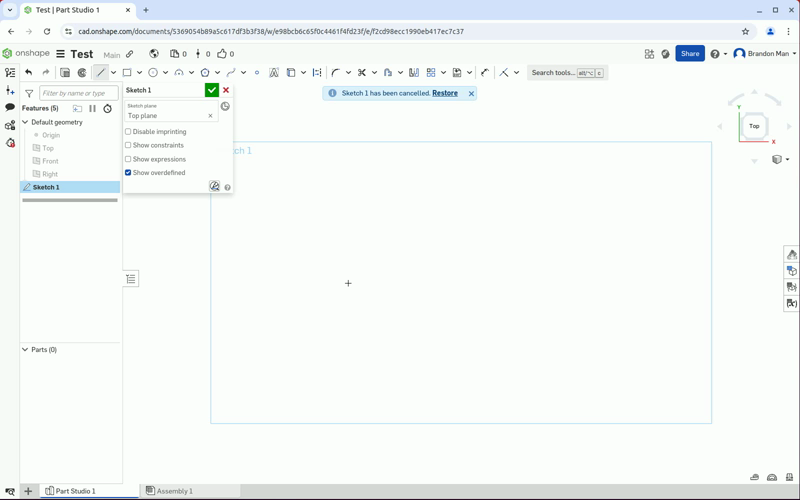
key_up(shift)
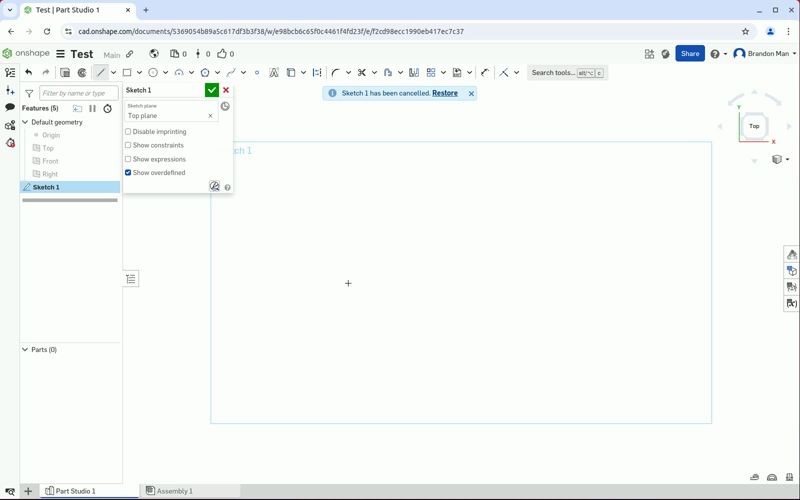
key_down(shift)
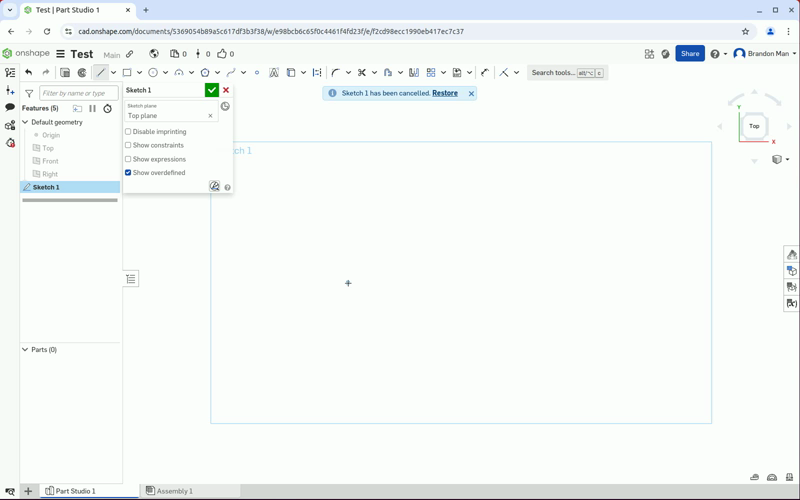
mouse_move(413, 282)
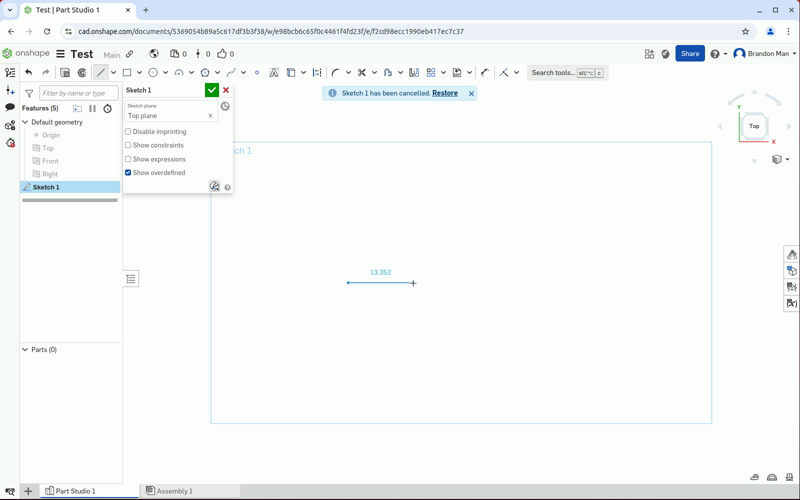
click(413, 282)
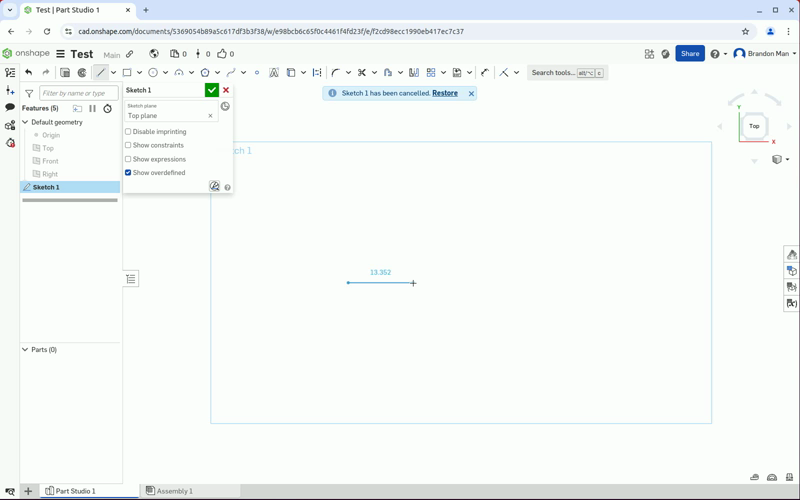
key_up(shift)
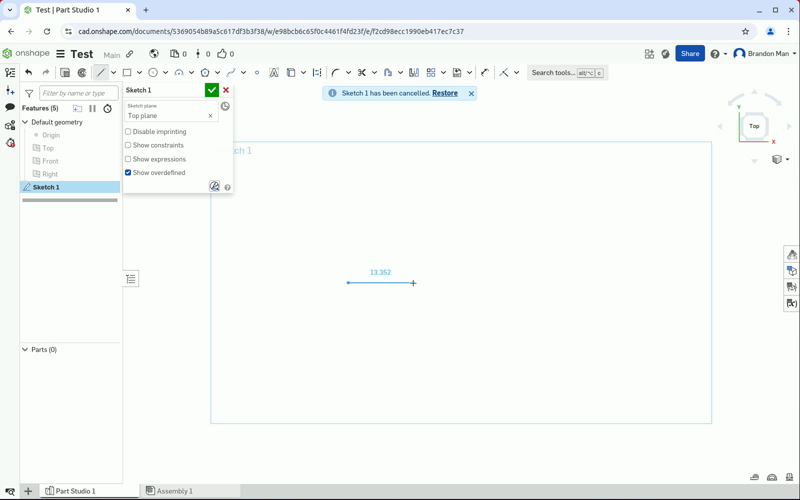
key_down(shift)
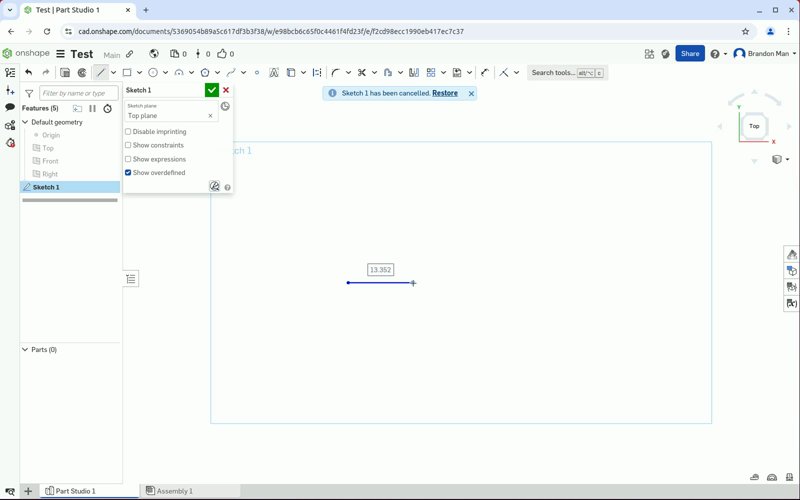
mouse_move(443, 282)
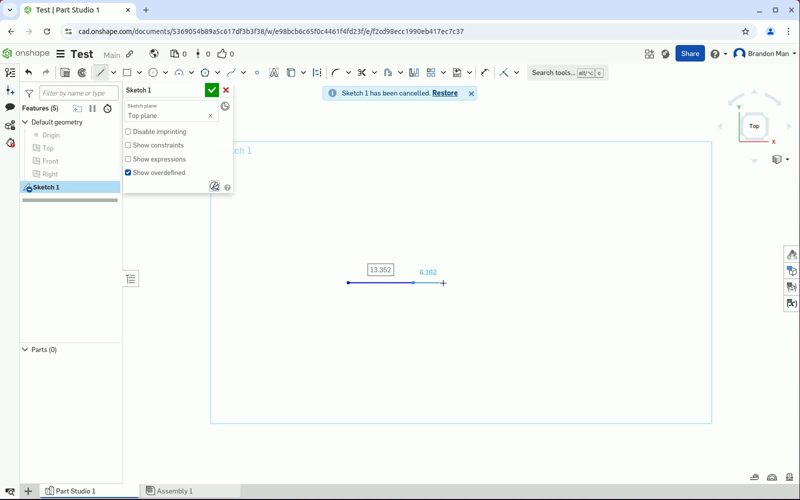
mouse_move(413, 272)
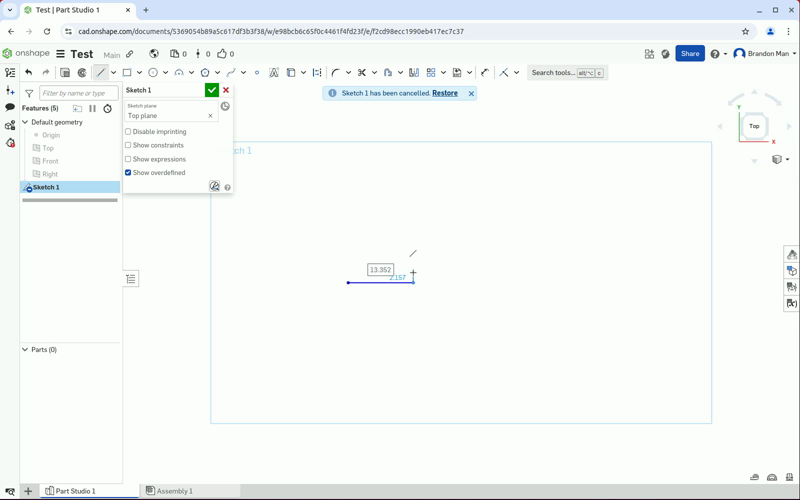
click(413, 272)
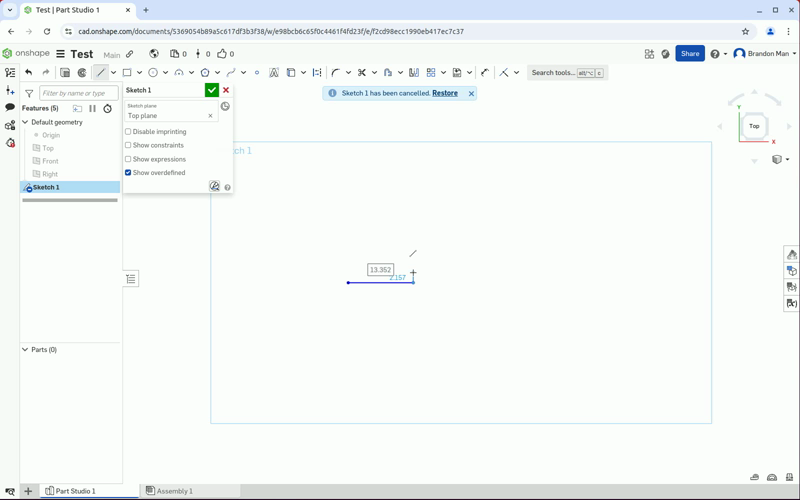
key_up(shift)
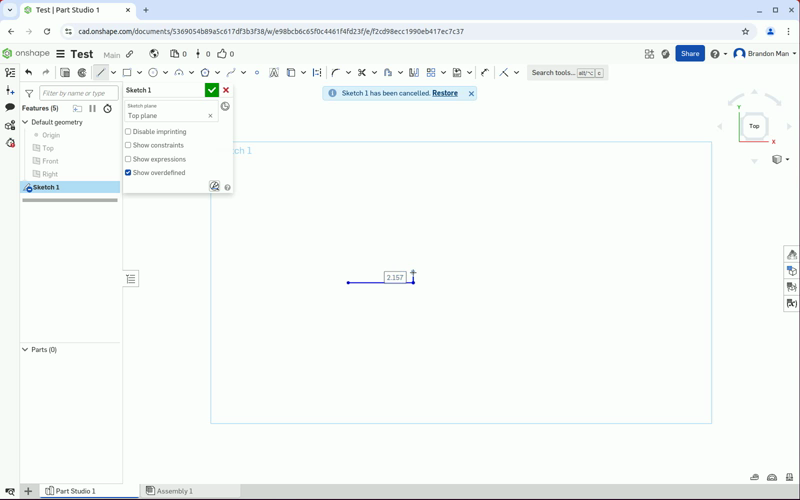
key_down(shift)
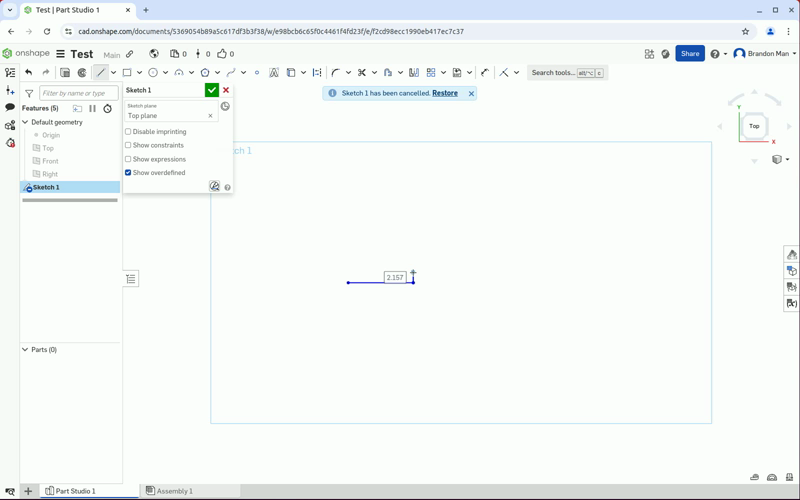
mouse_move(348, 272)
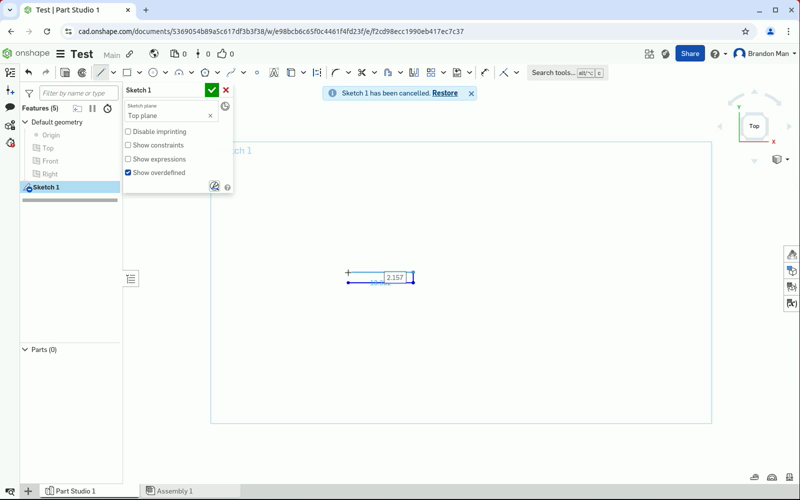
click(348, 272)
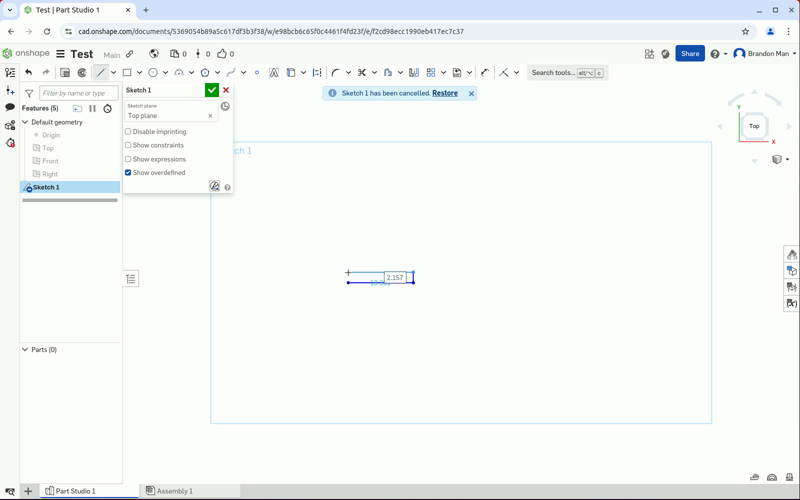
key_up(shift)
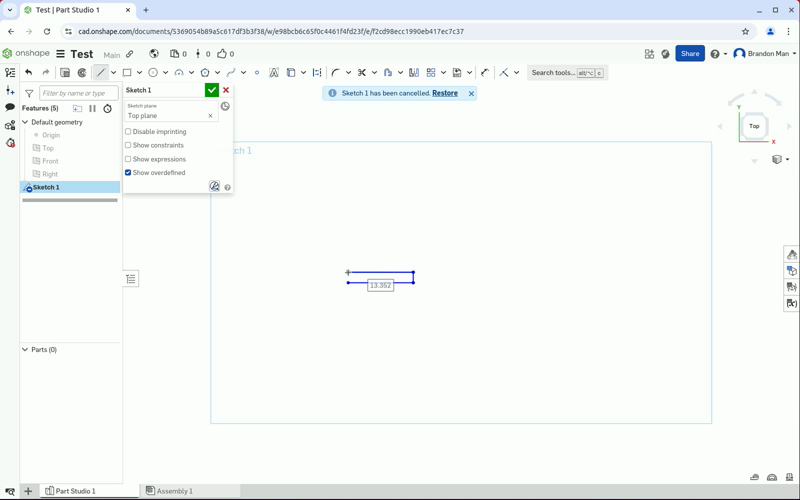
mouse_move(378, 272)
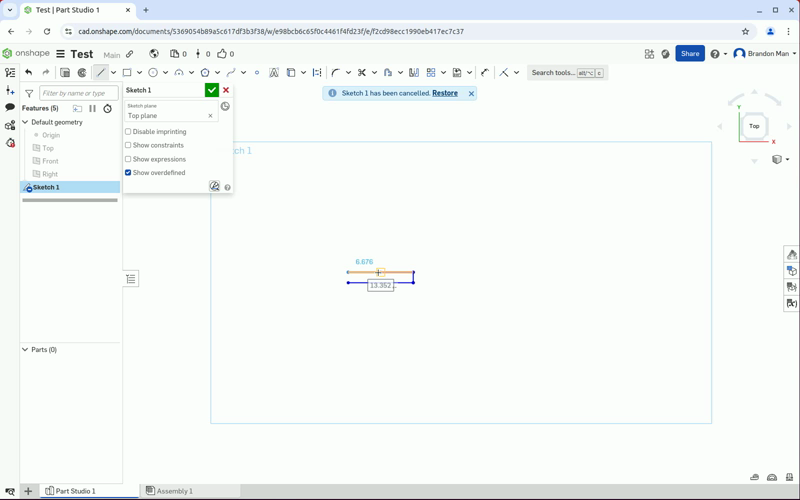
key_down(shift)
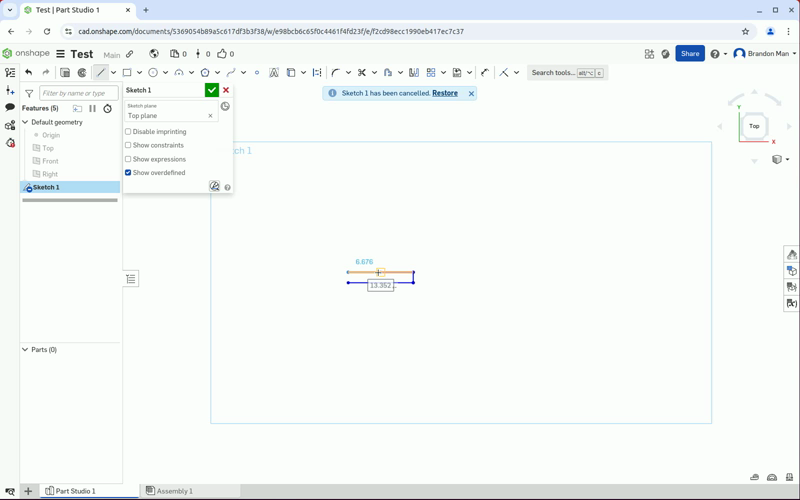
mouse_move(348, 282)
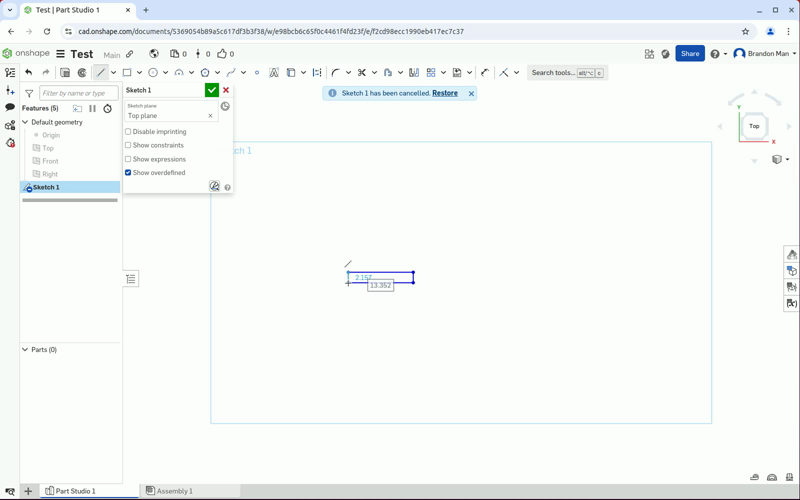
key_up(shift)
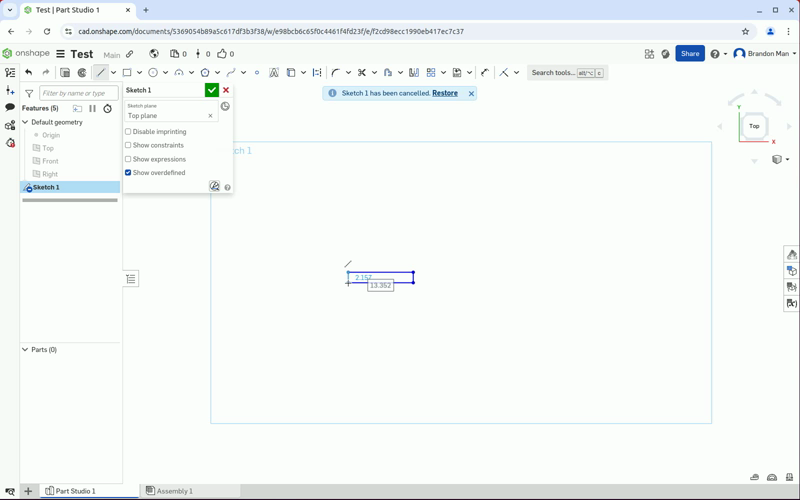
click(348, 282)
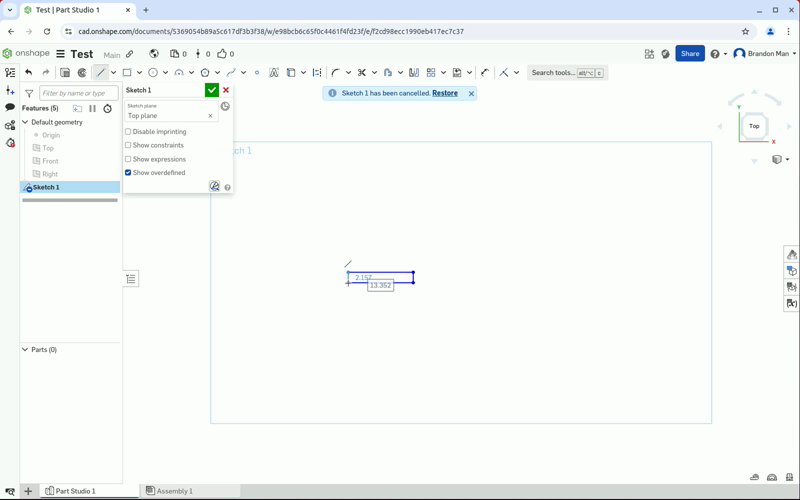
key(esc)
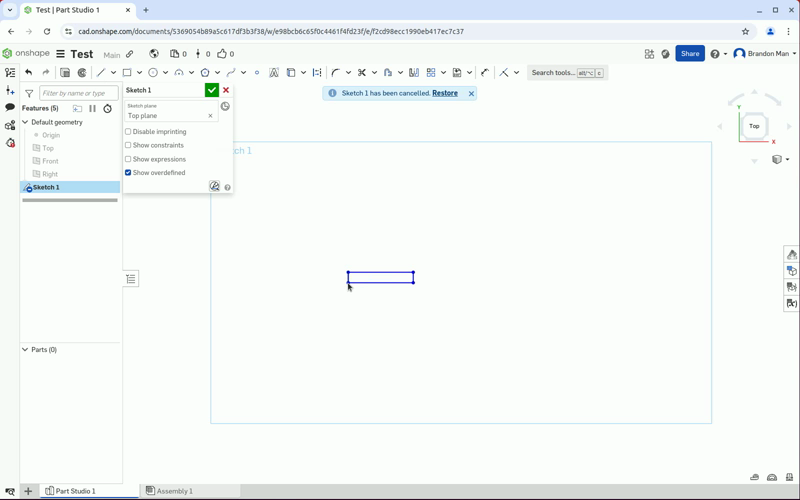
mouse_move(362, 280)
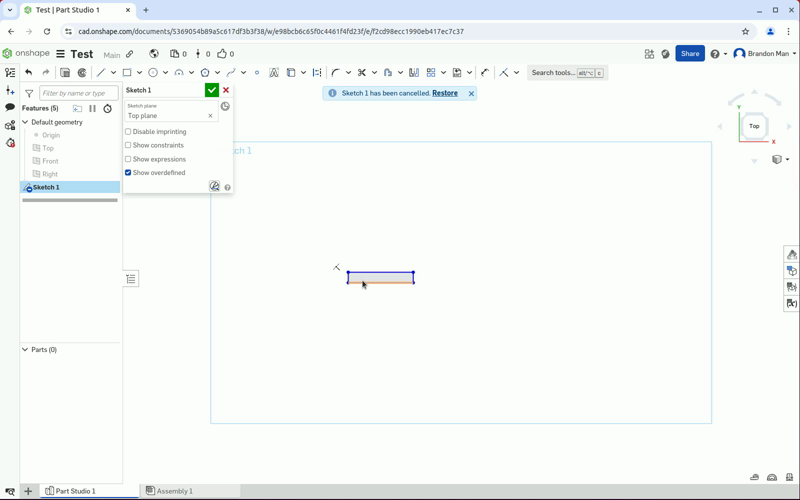
scroll(6)
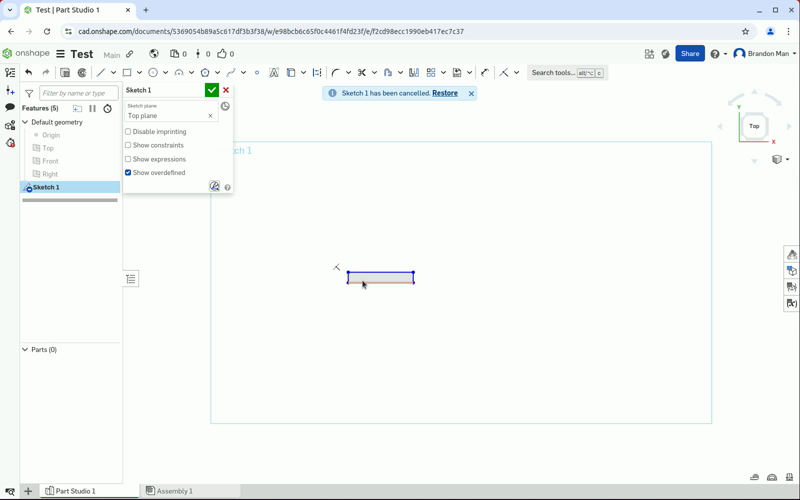
scroll(6)
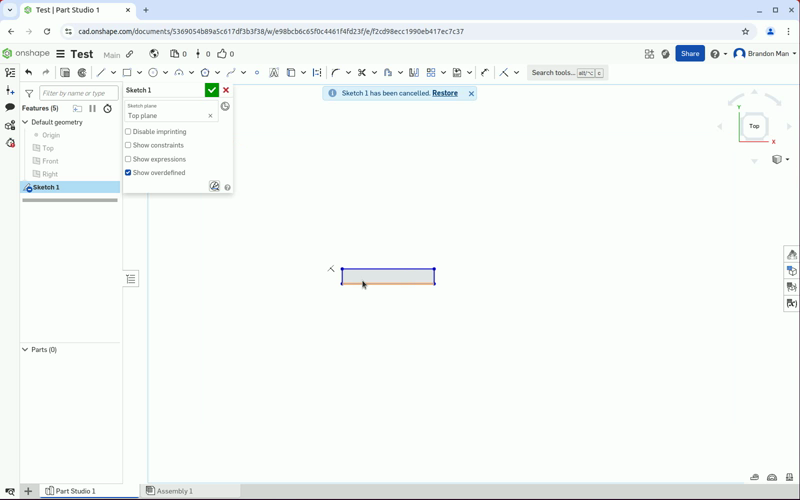
scroll(6)
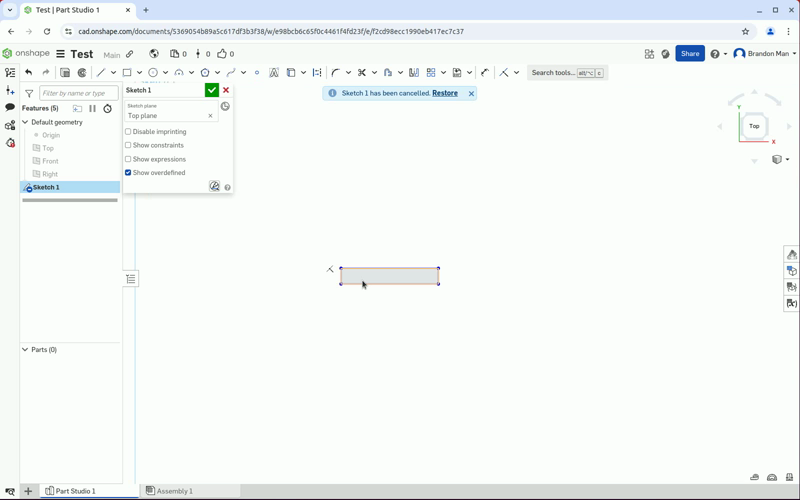
scroll(6)
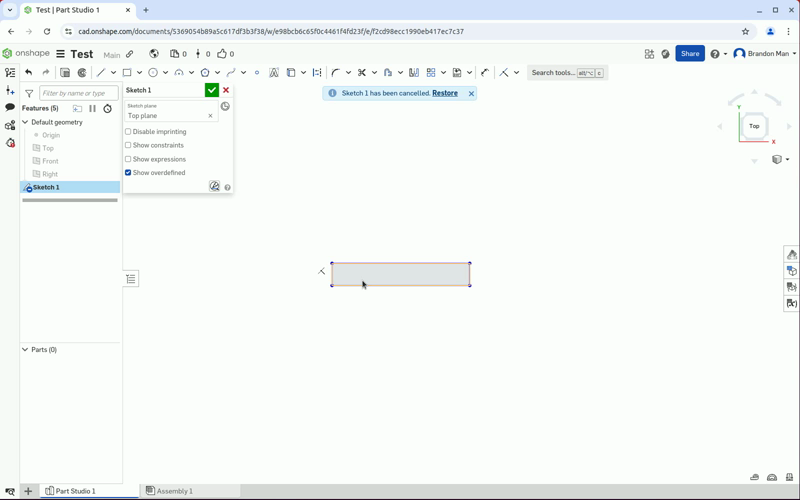
scroll(6)
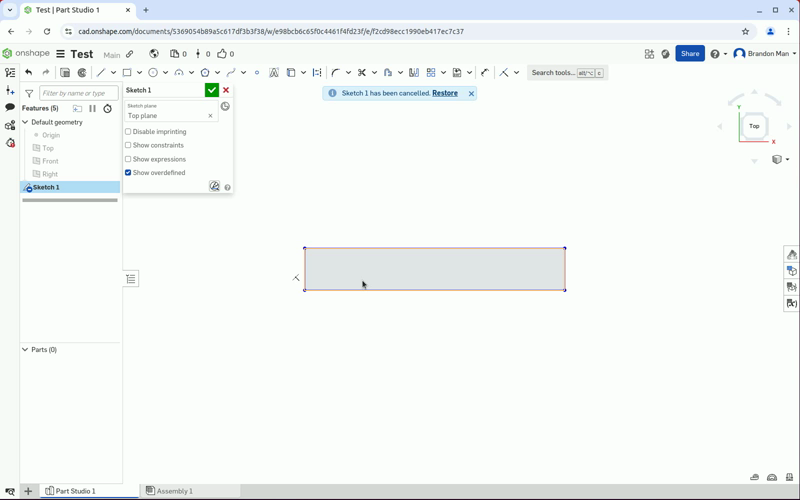
scroll(6)
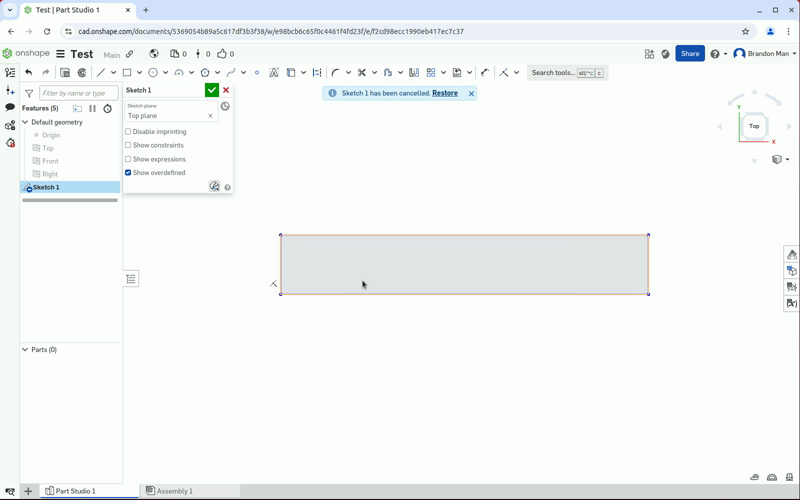
scroll(6)
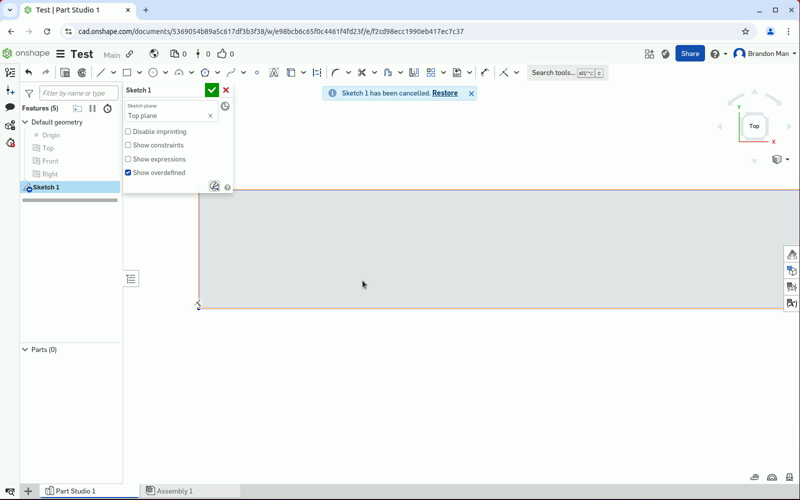
click(362, 280)
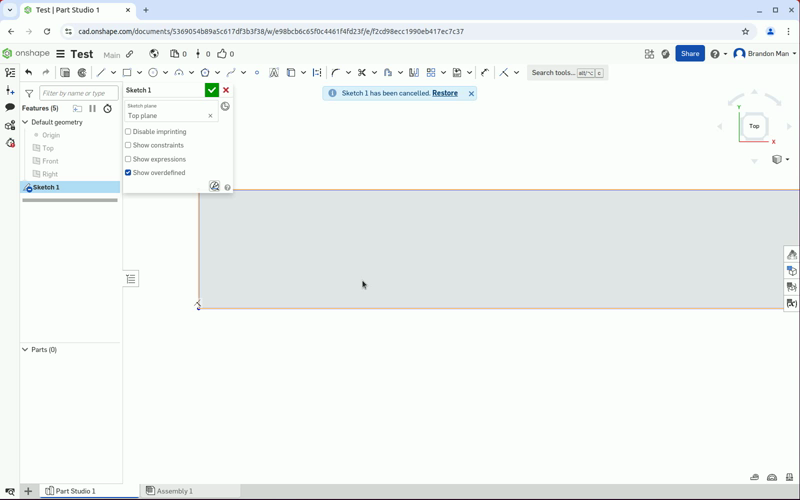
scroll(-6)
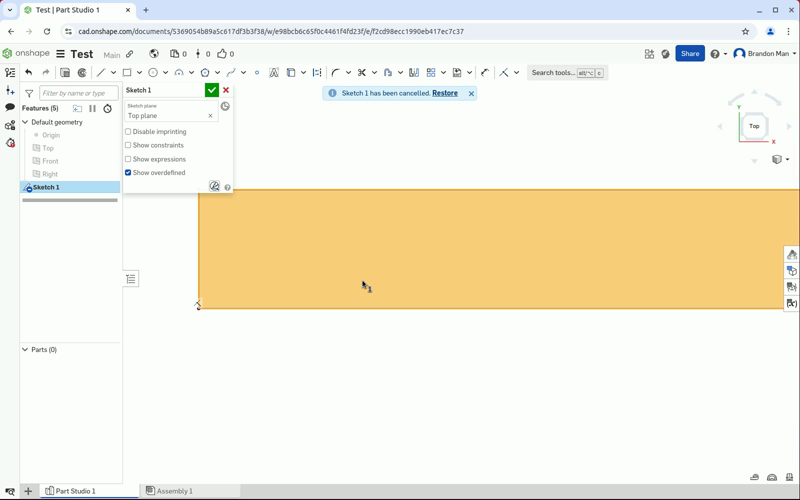
scroll(-6)
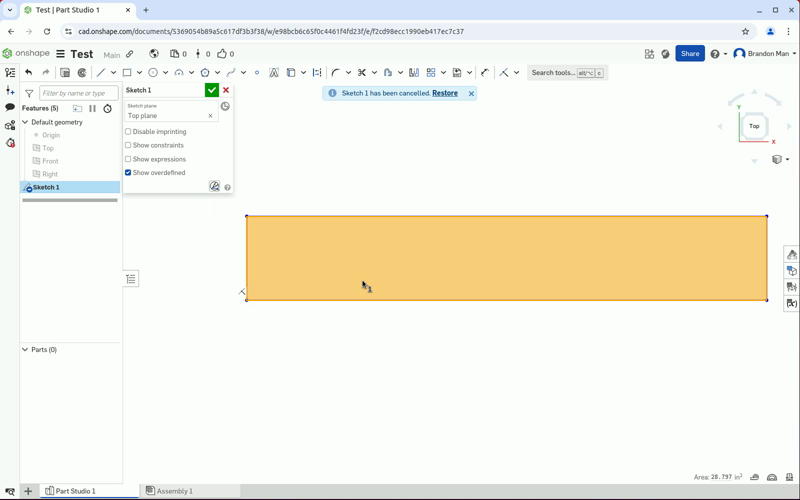
scroll(-6)
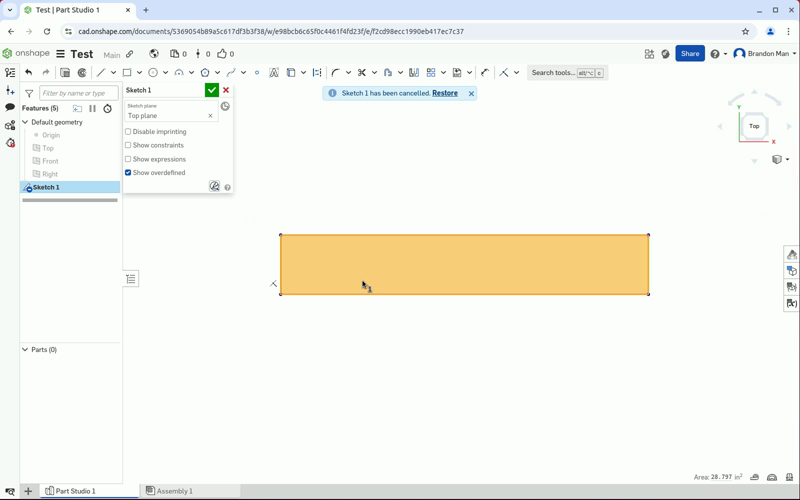
scroll(-6)
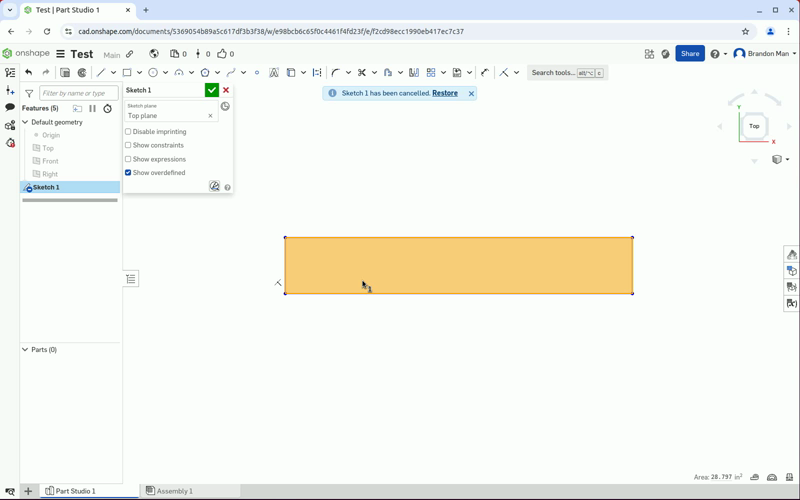
scroll(-6)
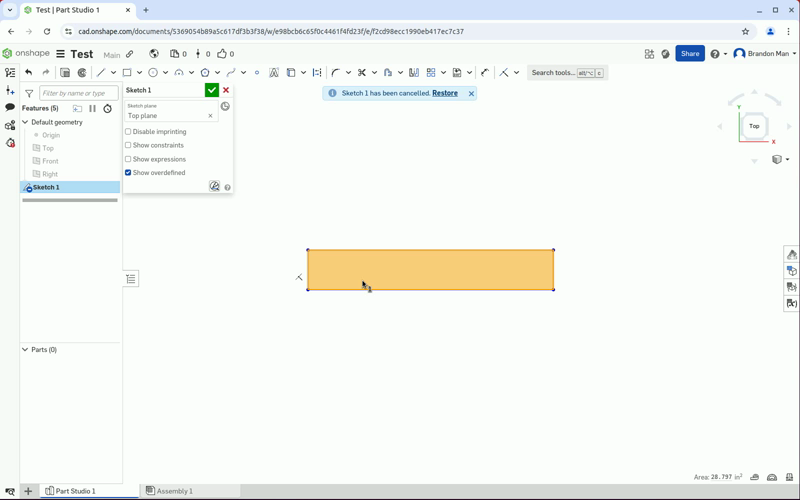
scroll(-6)
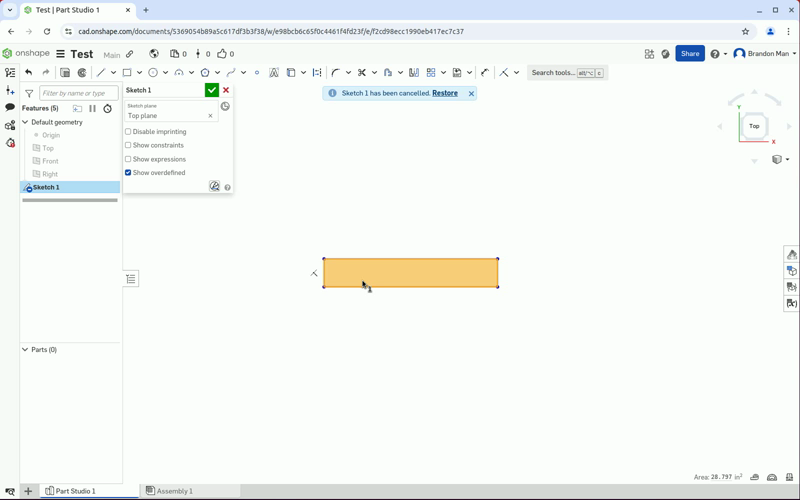
scroll(-6)
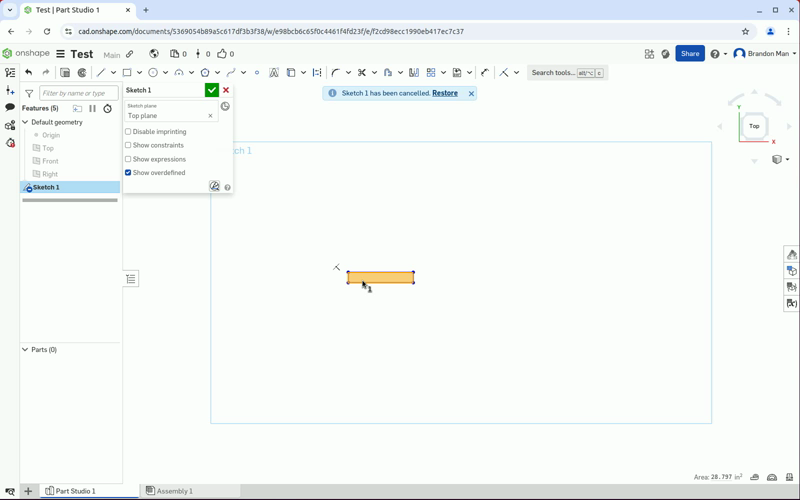
mouse_move(73, 352)
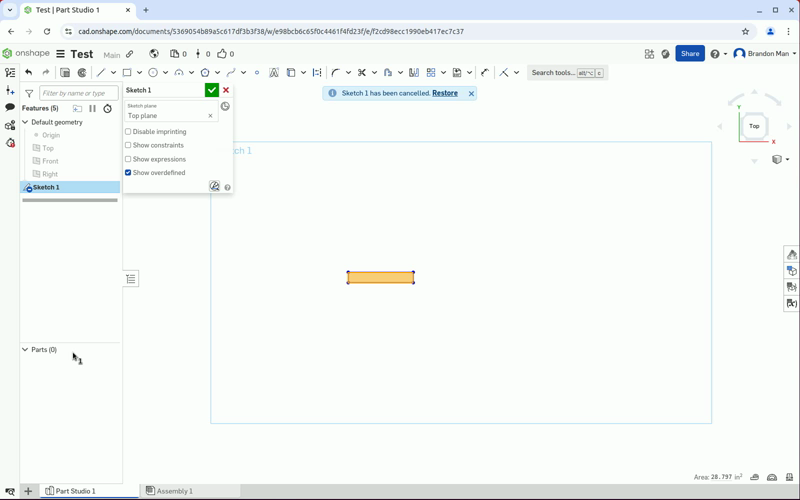
key(shift+y)
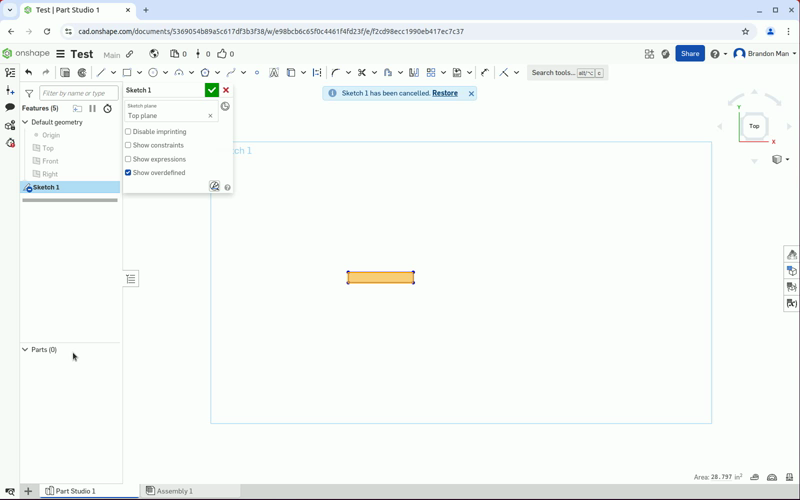
key(shift+e)
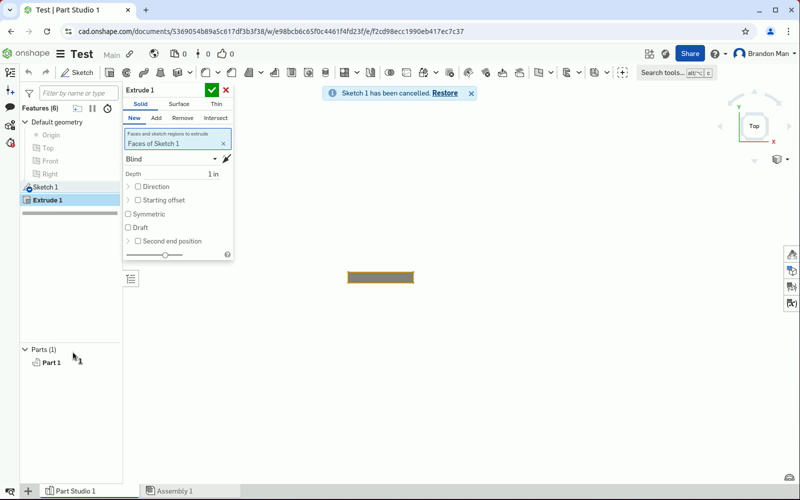
mouse_move(143, 106)
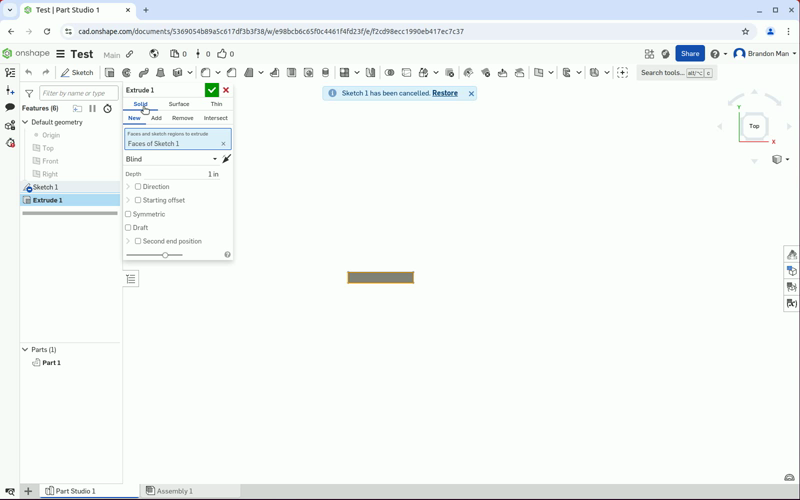
click(143, 106)
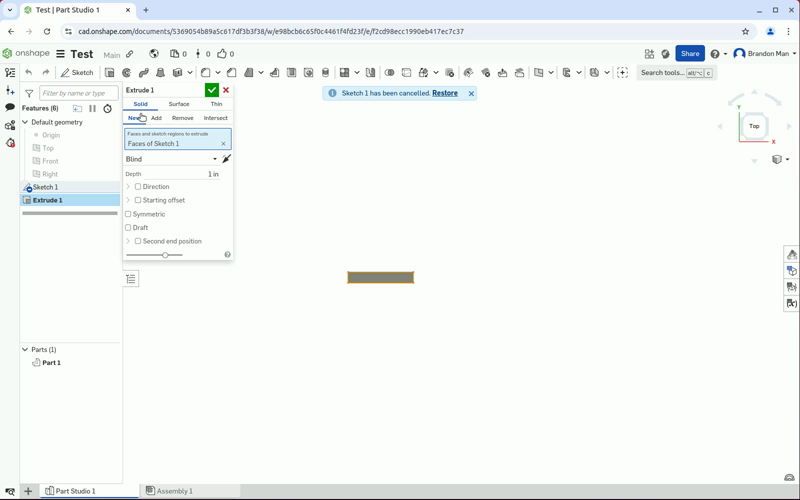
mouse_move(137, 120)
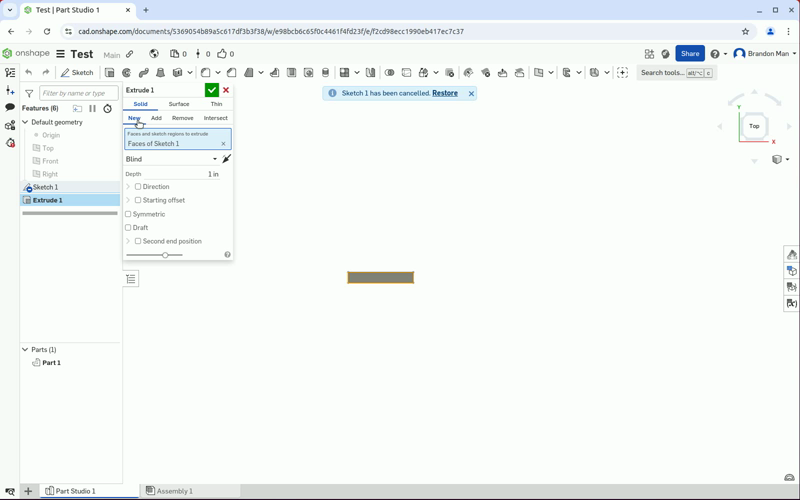
click(137, 120)
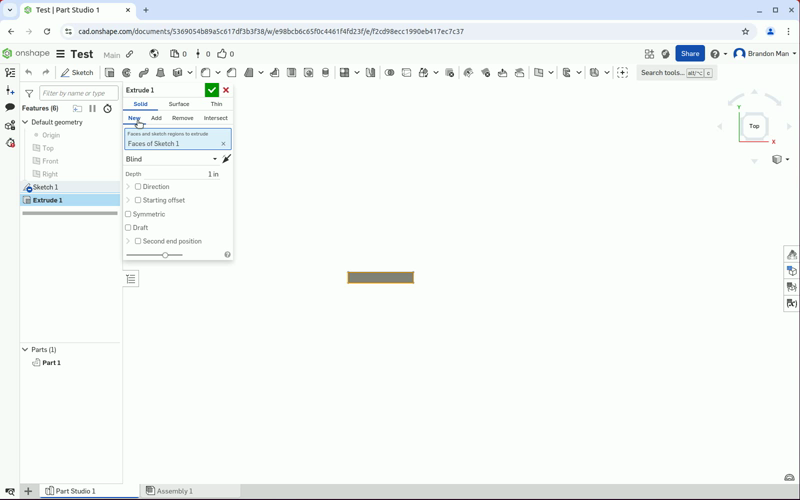
key(tab, 4)
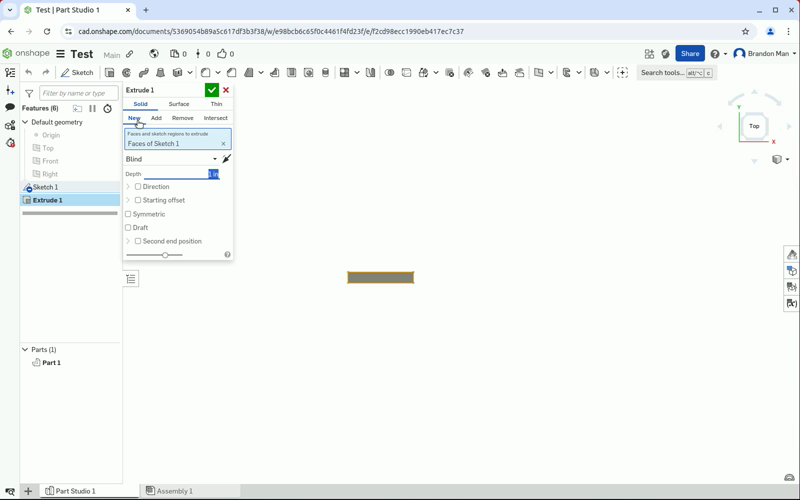
text(0.481)
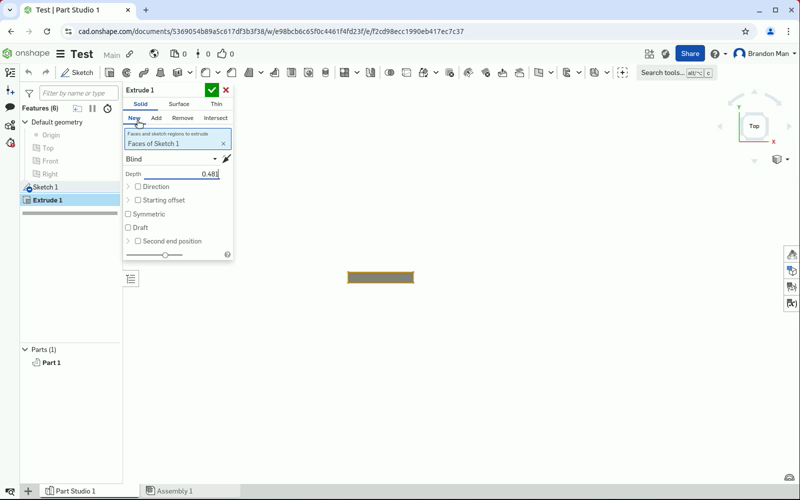
key(enter)
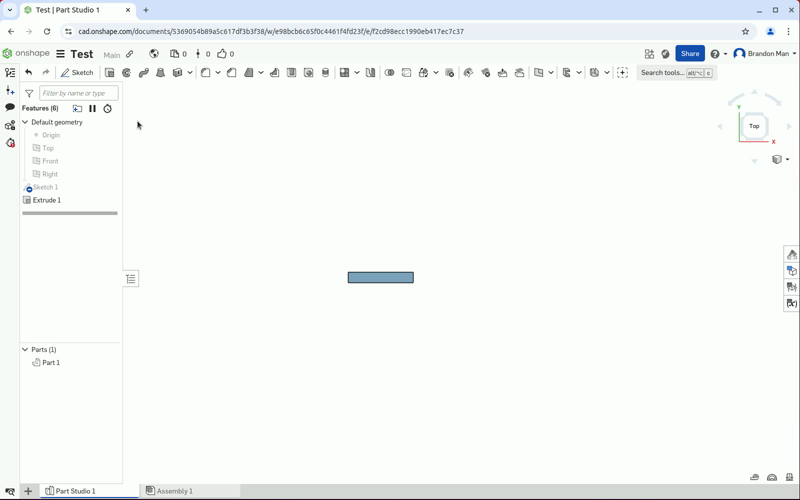
key(shift+h)
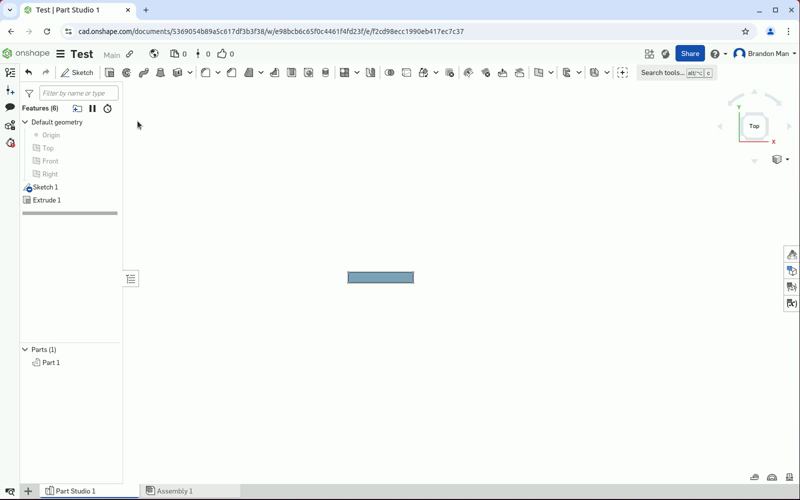
key(shift+h)
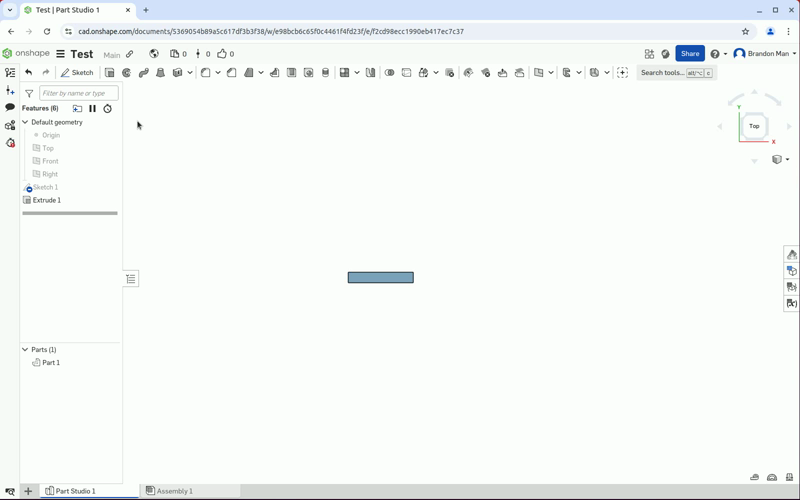
mouse_move(73, 189)
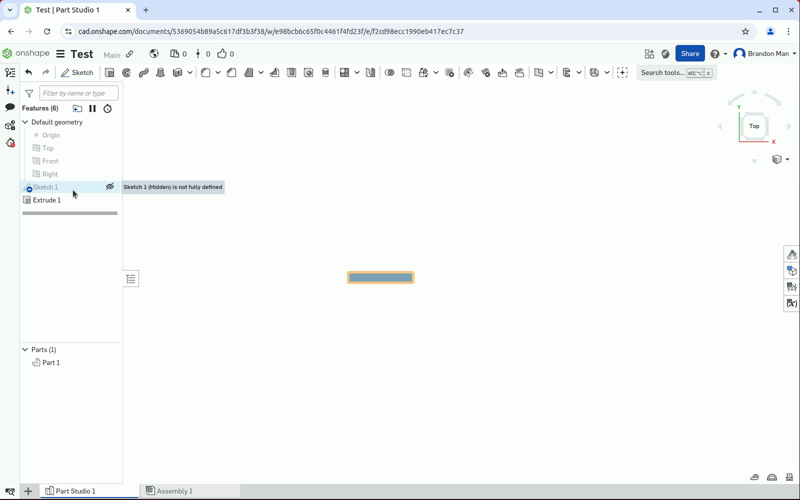
click(73, 189)
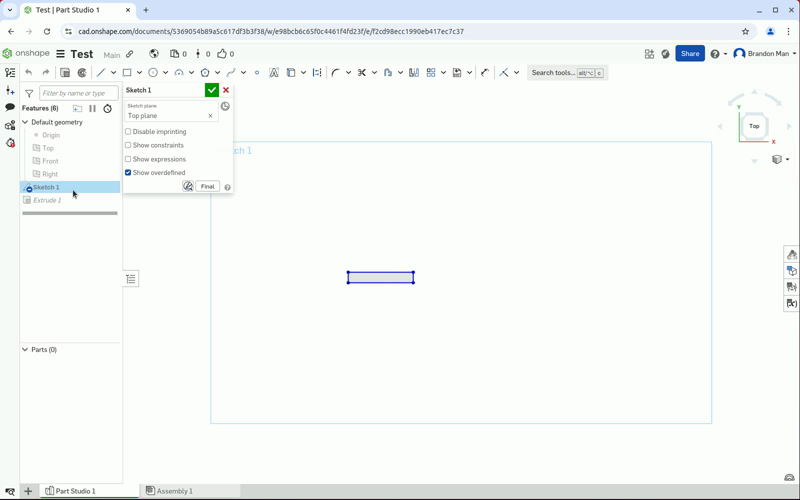
mouse_move(229, 92)
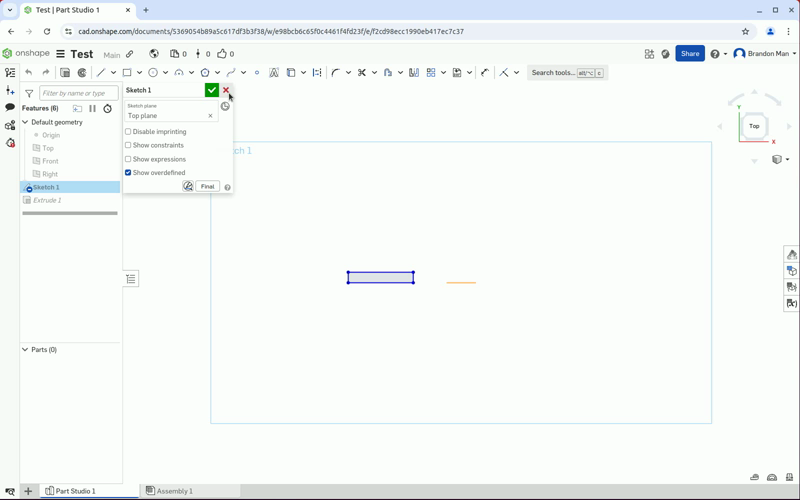
click(229, 92)
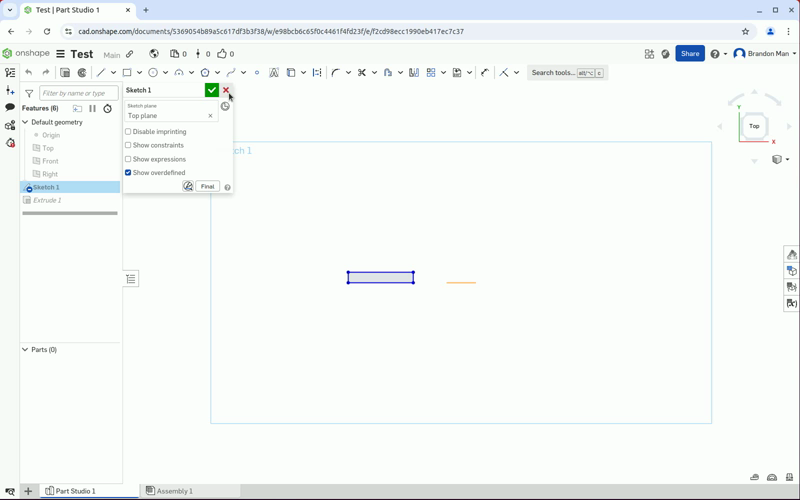
key(shift+s)
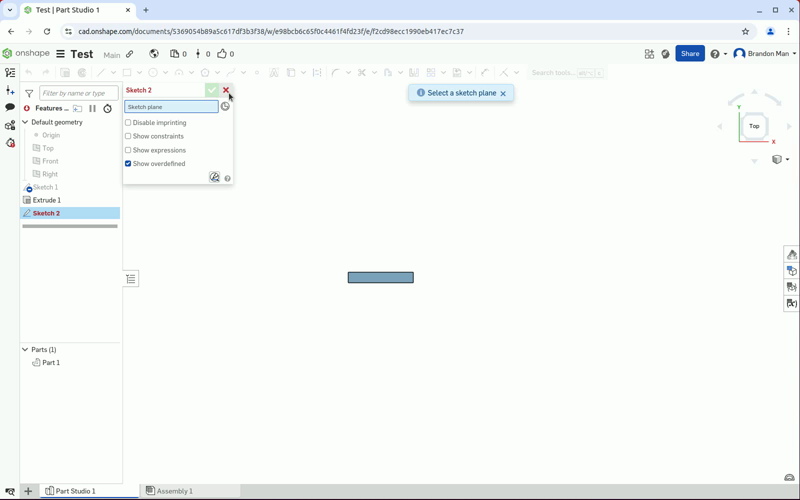
mouse_move(73, 150)
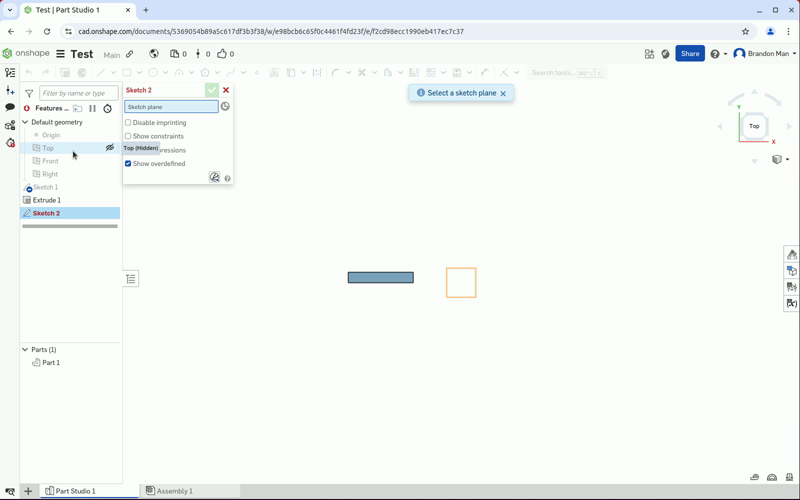
click(73, 150)
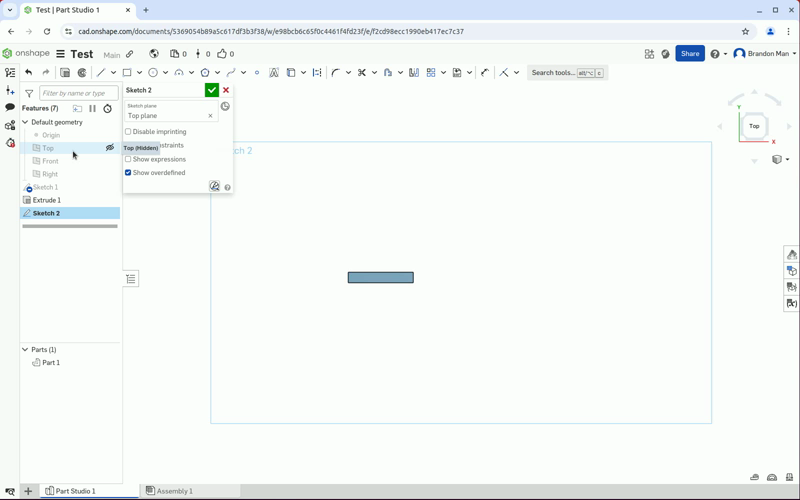
mouse_move(73, 352)
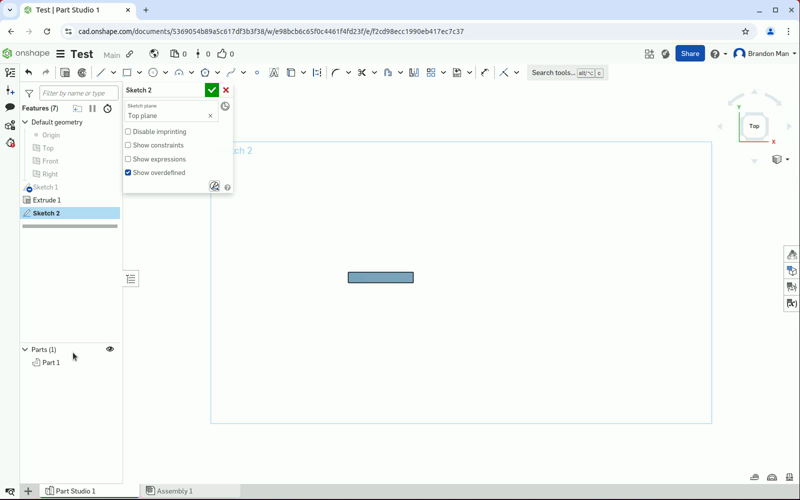
key(y)
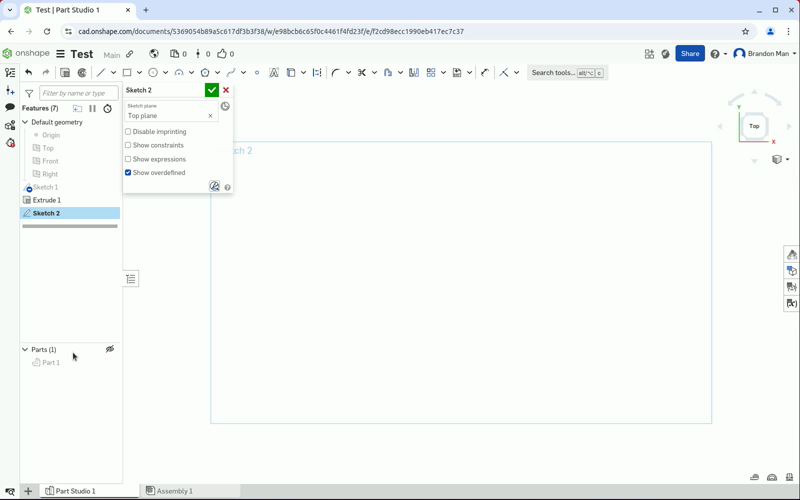
key(l)
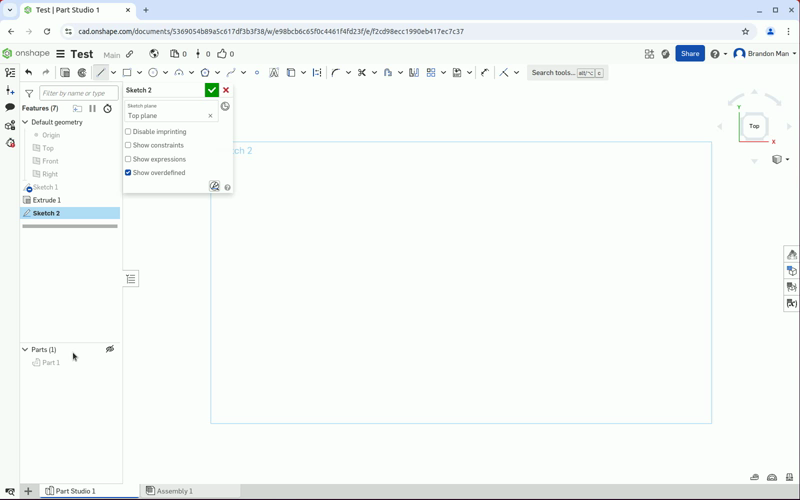
key_down(shift)
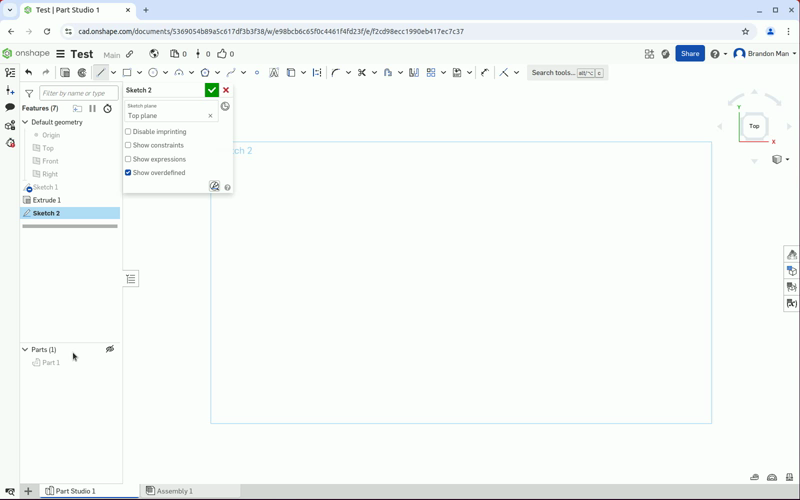
mouse_move(348, 378)
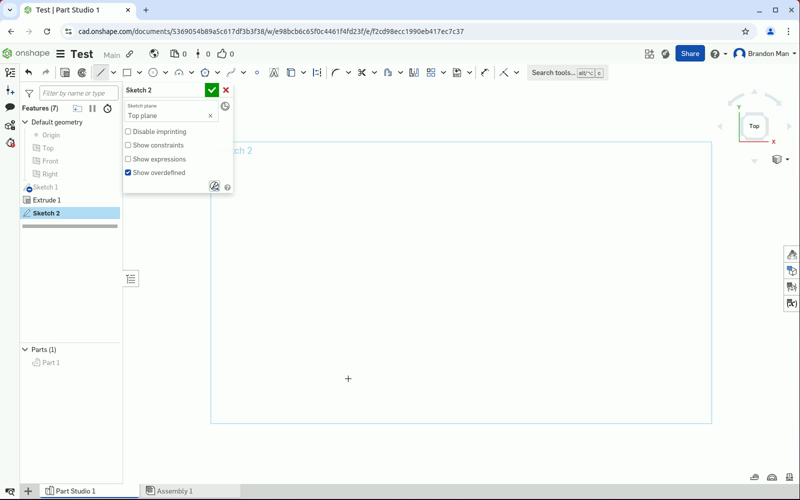
click(348, 378)
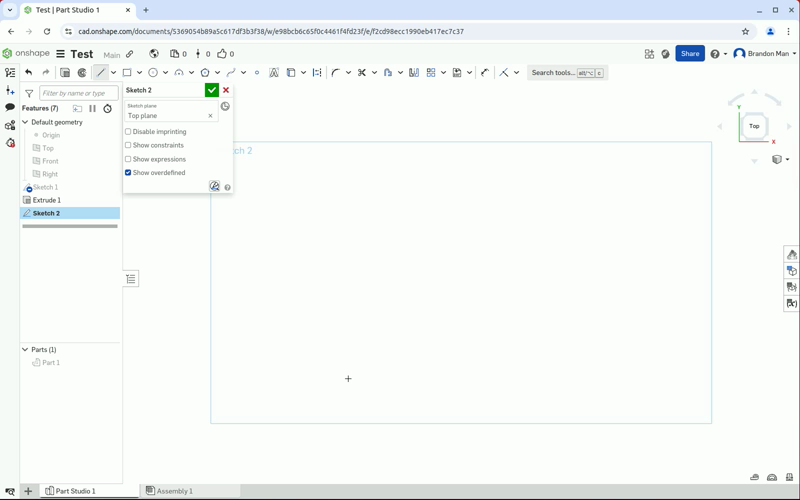
key_up(shift)
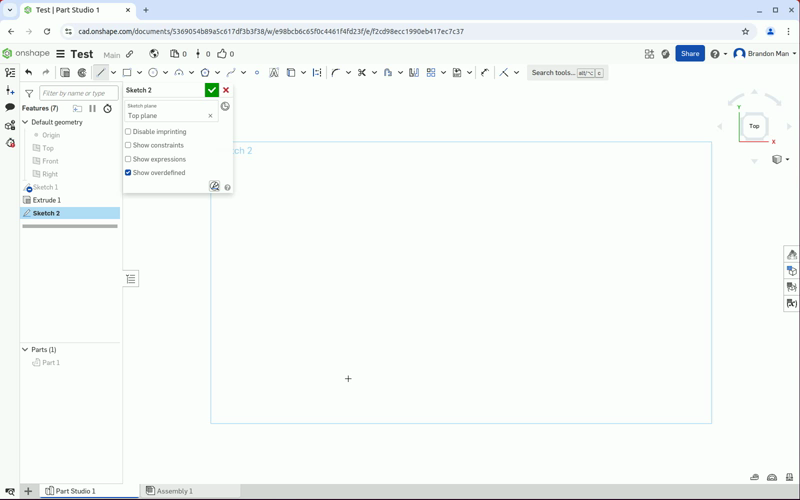
key_down(shift)
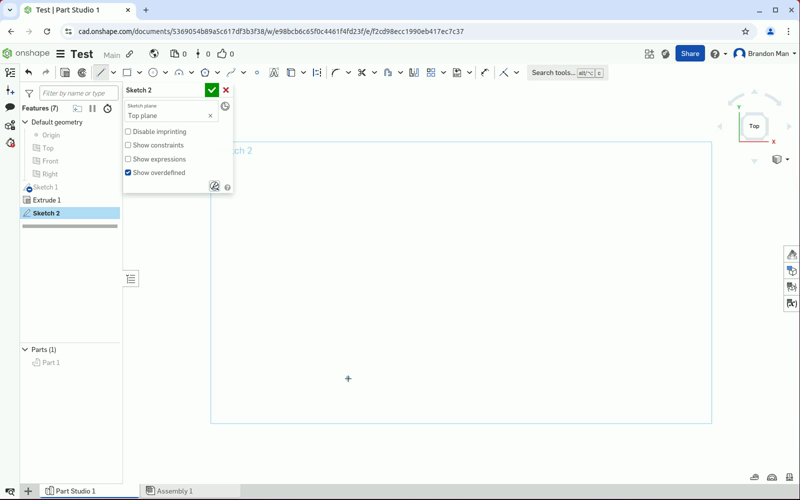
mouse_move(508, 378)
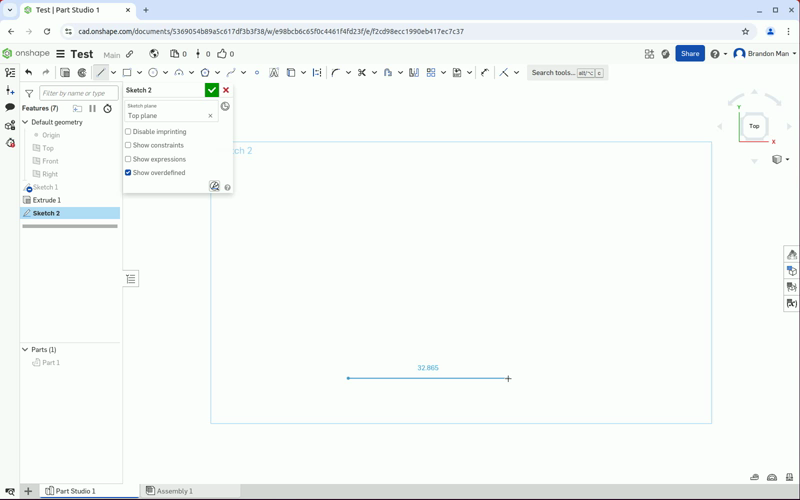
click(508, 378)
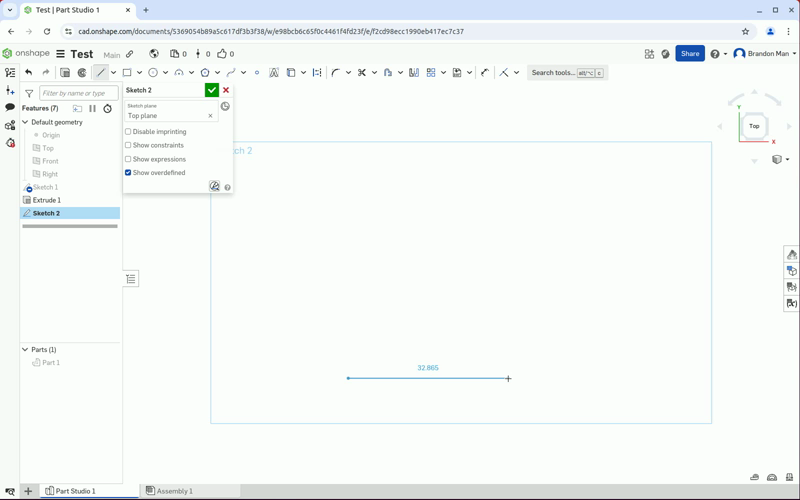
key_up(shift)
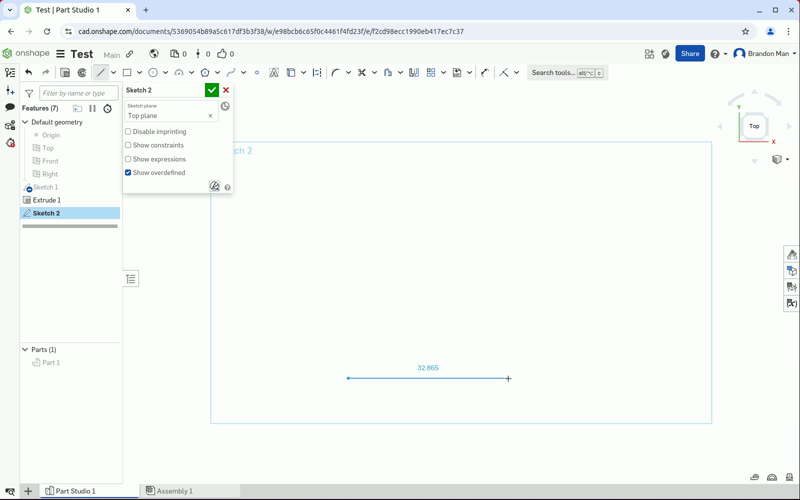
key_down(shift)
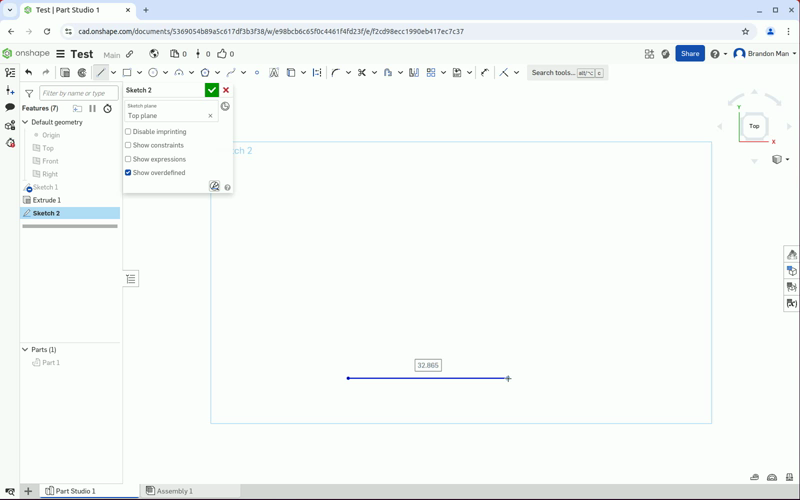
mouse_move(538, 378)
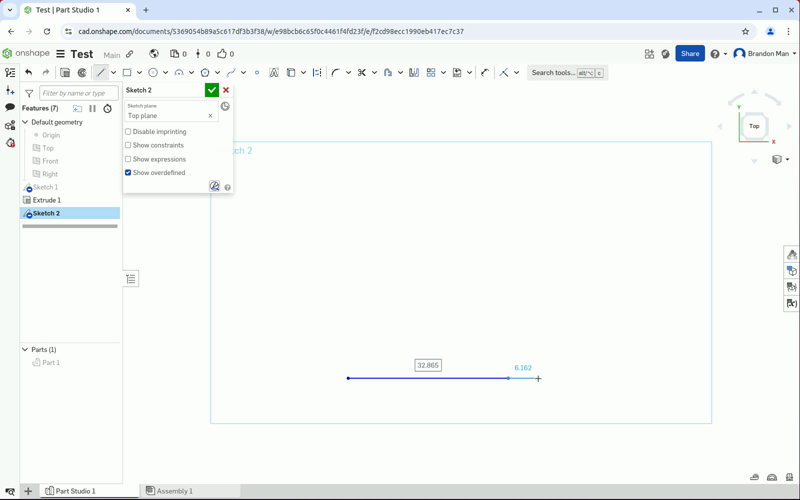
mouse_move(508, 330)
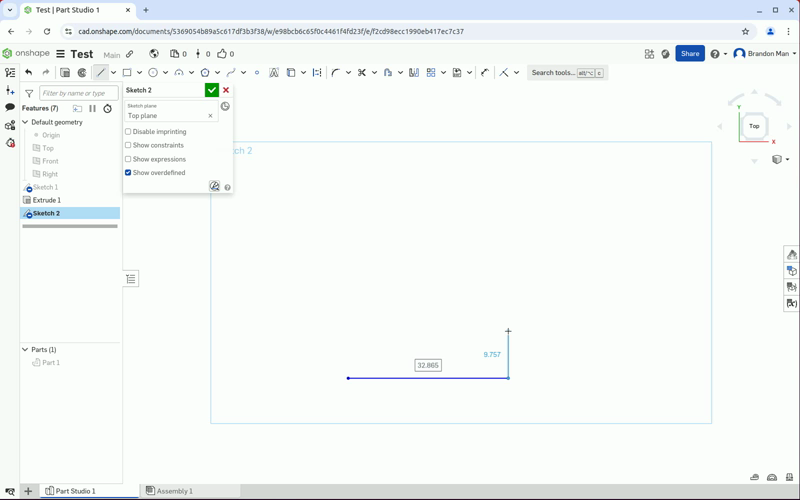
click(508, 330)
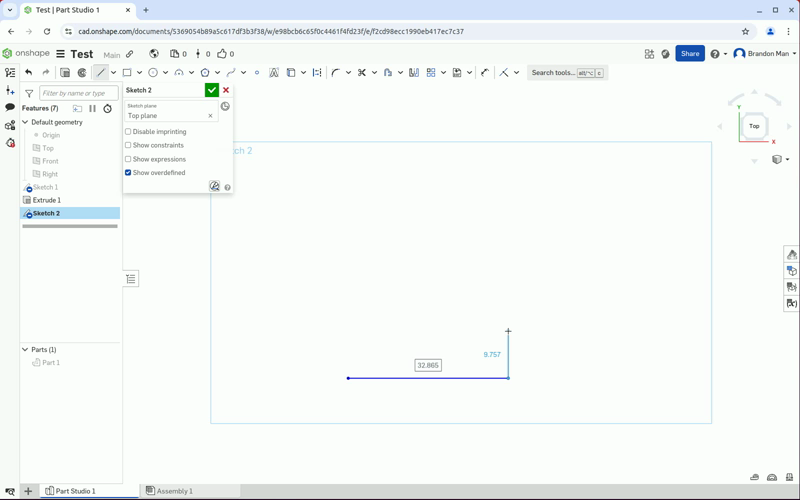
key_up(shift)
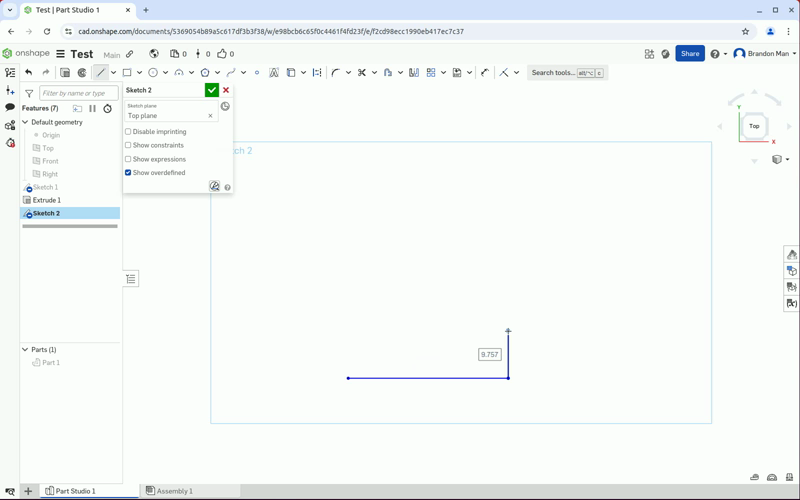
key_down(shift)
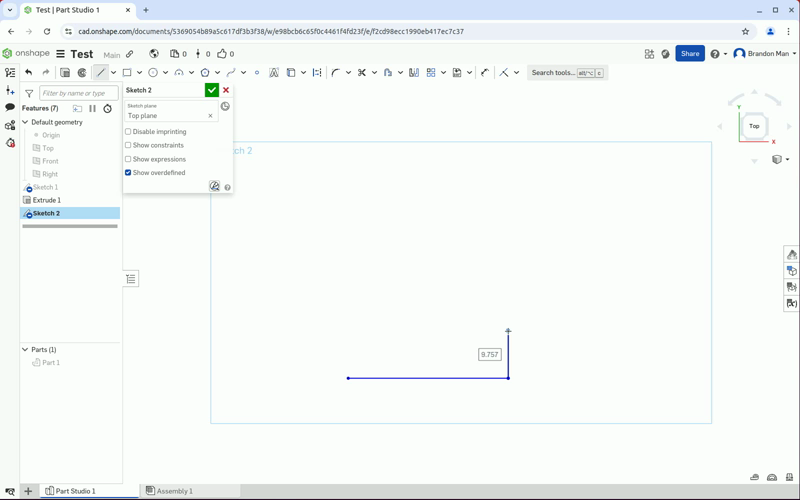
mouse_move(412, 330)
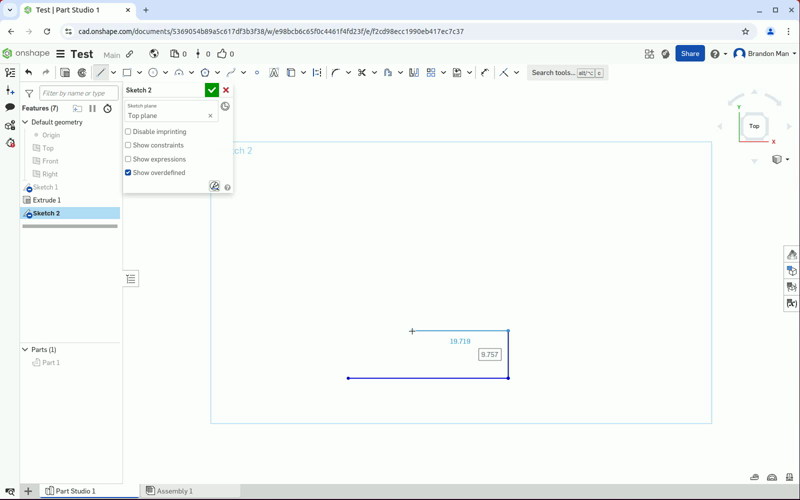
click(412, 330)
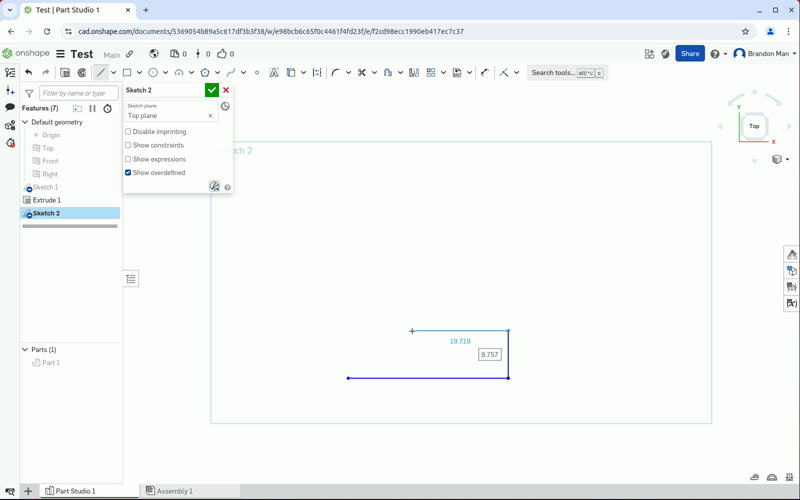
key_up(shift)
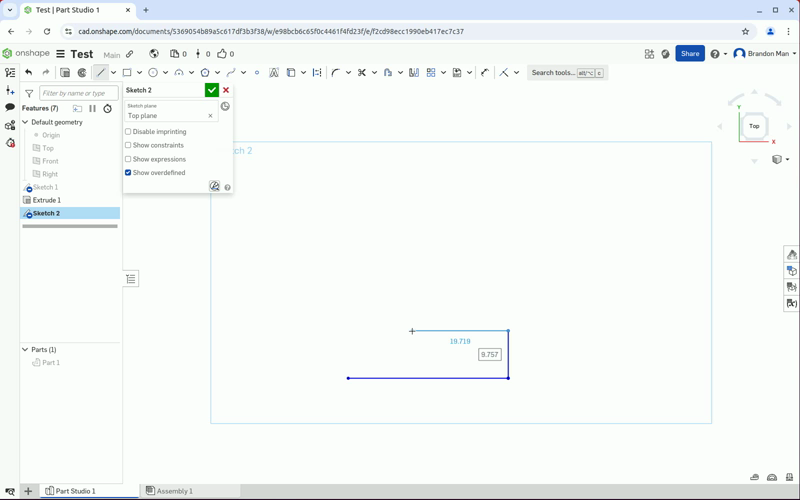
key_down(shift)
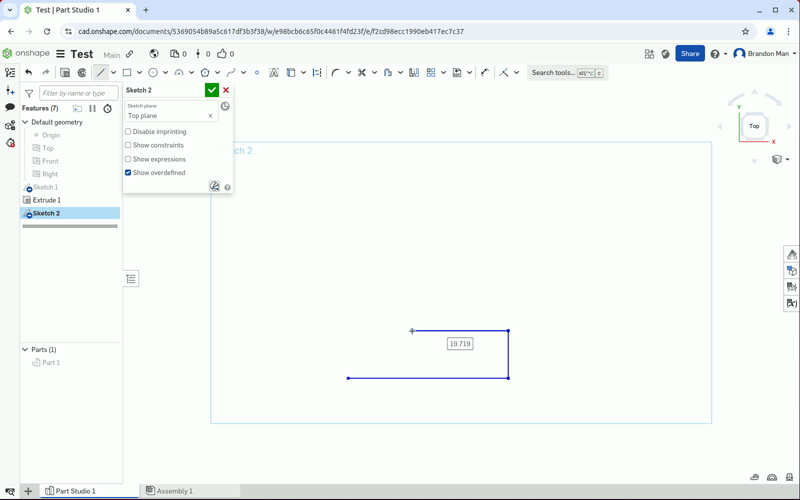
mouse_move(442, 330)
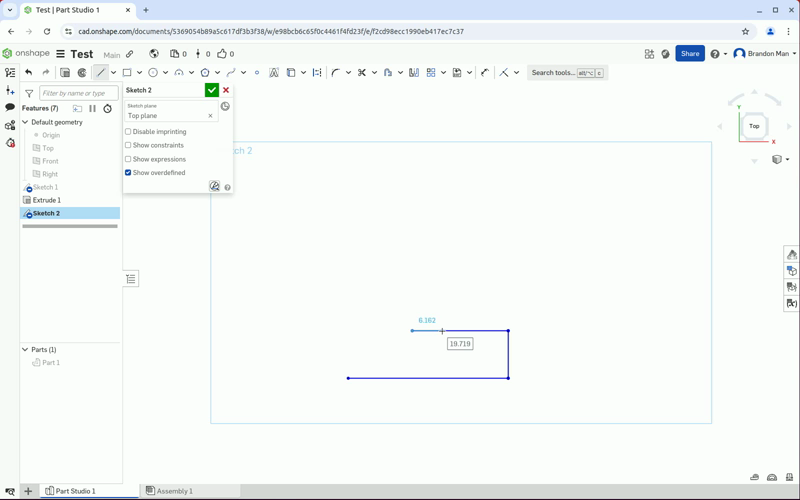
mouse_move(412, 283)
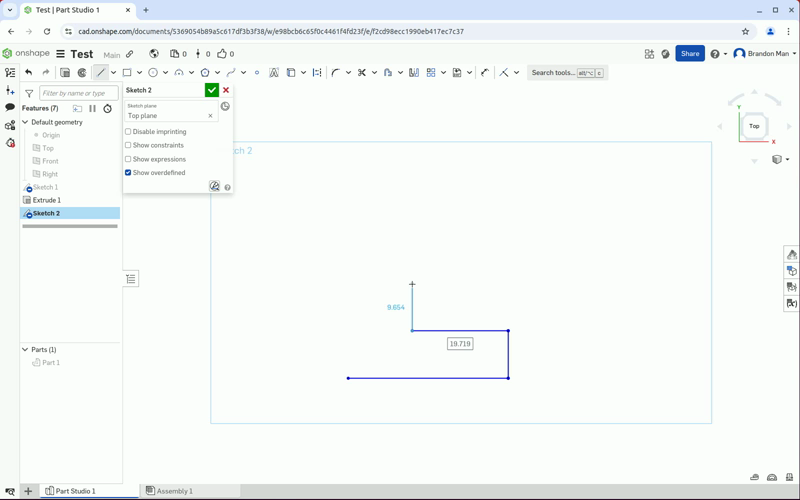
click(412, 283)
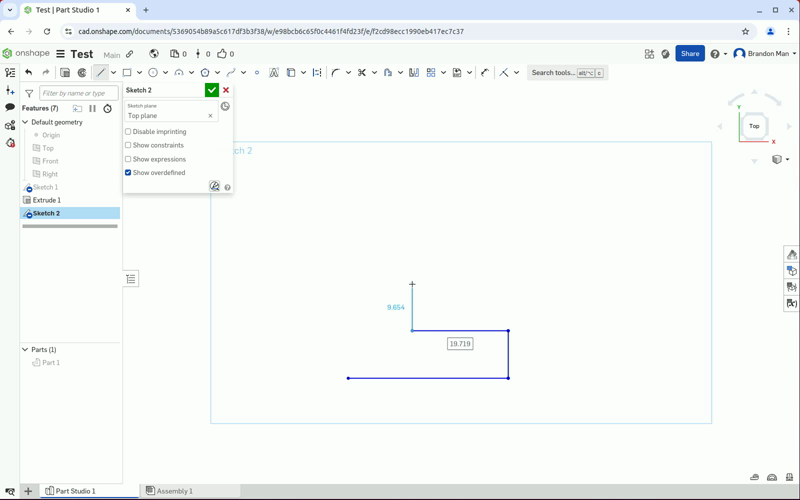
key_up(shift)
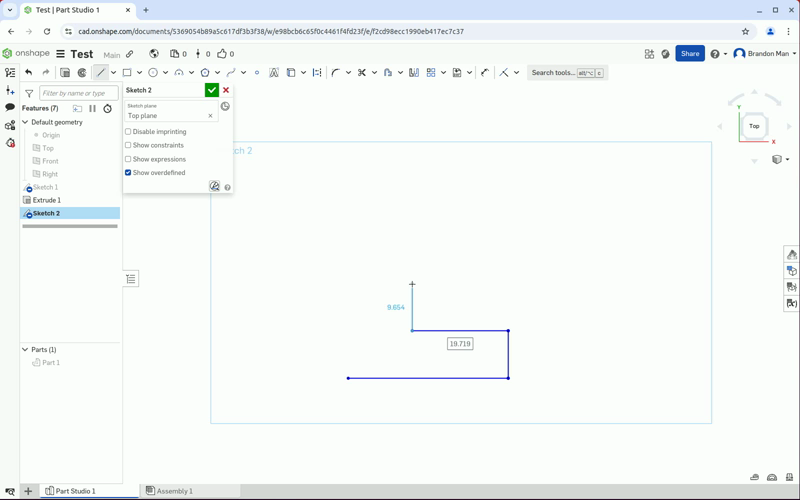
key_down(shift)
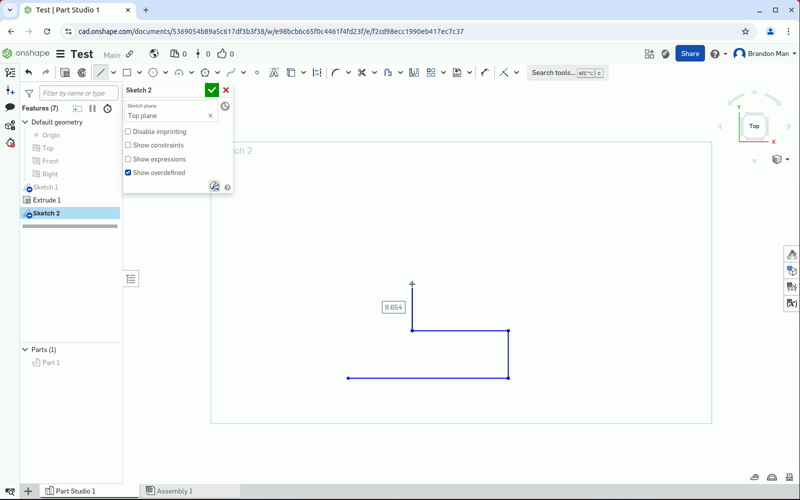
mouse_move(348, 283)
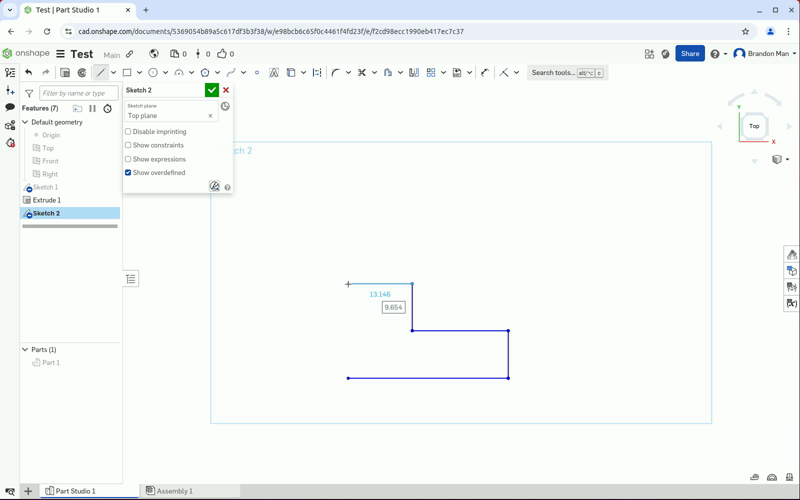
click(348, 283)
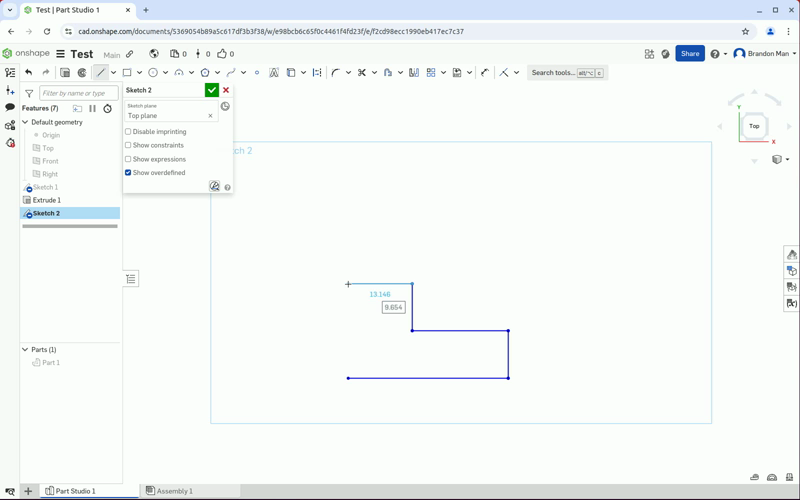
key_up(shift)
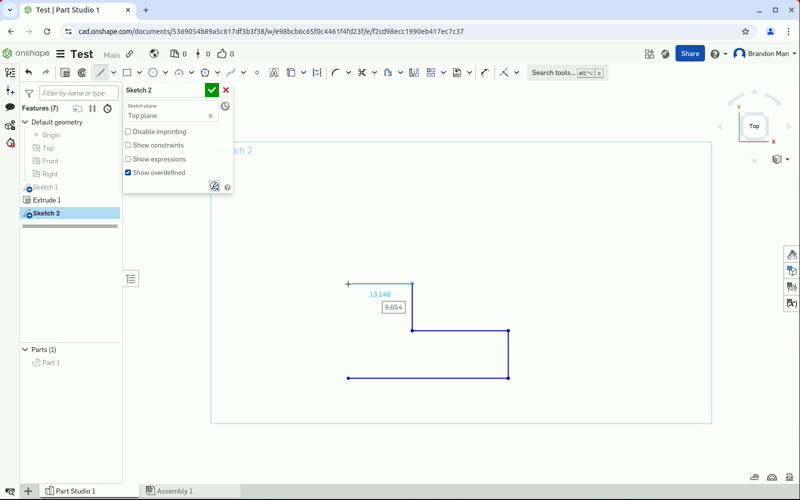
key_down(shift)
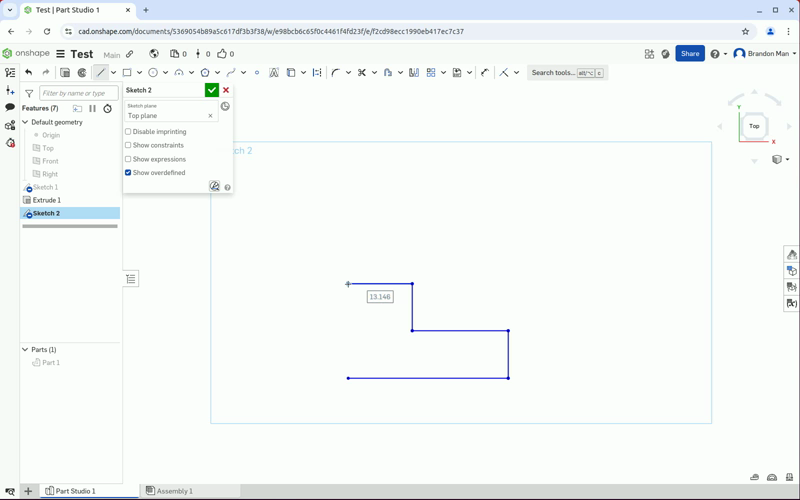
mouse_move(348, 378)
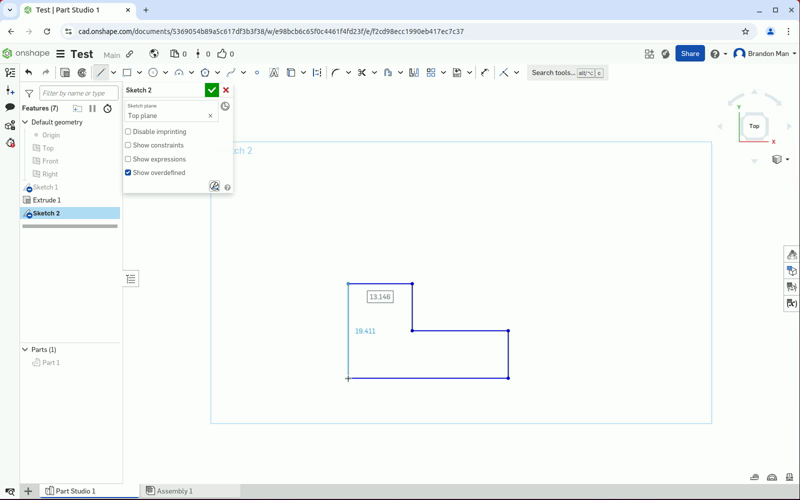
key_up(shift)
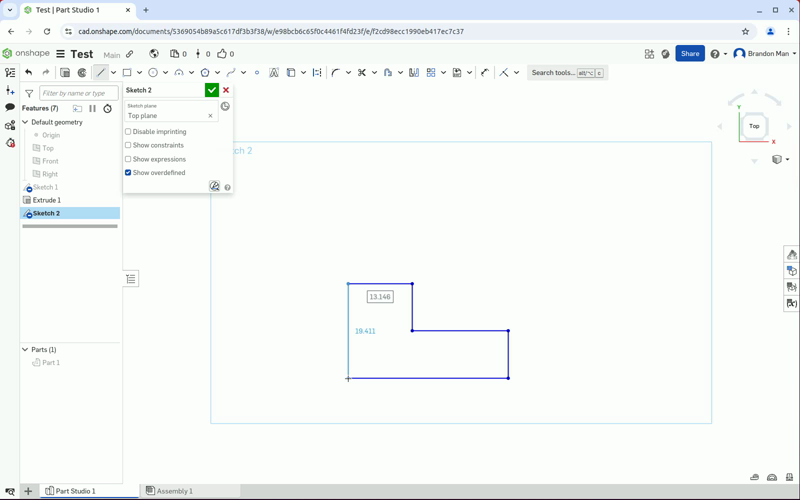
click(348, 378)
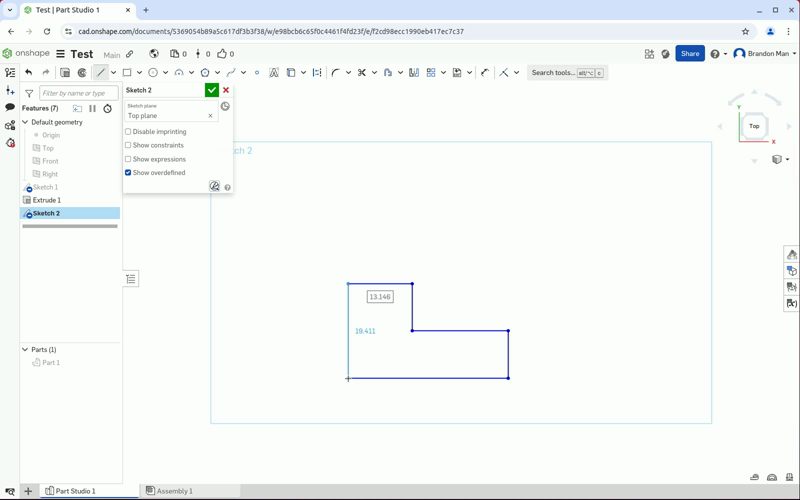
key(esc)
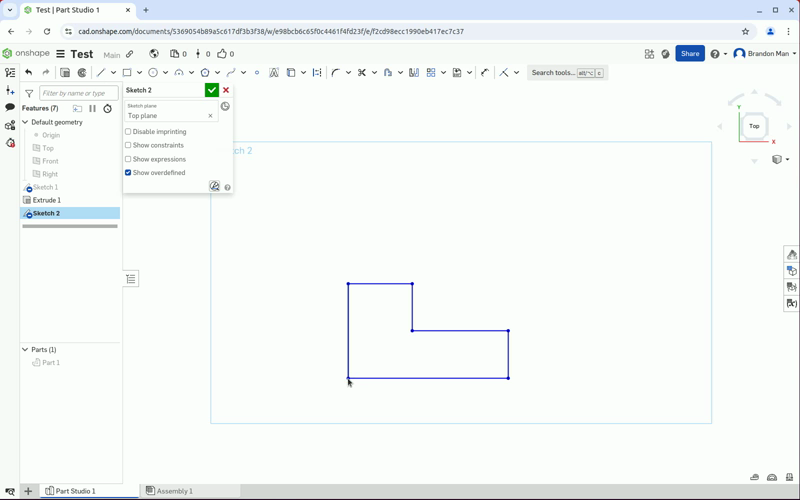
mouse_move(389, 353)
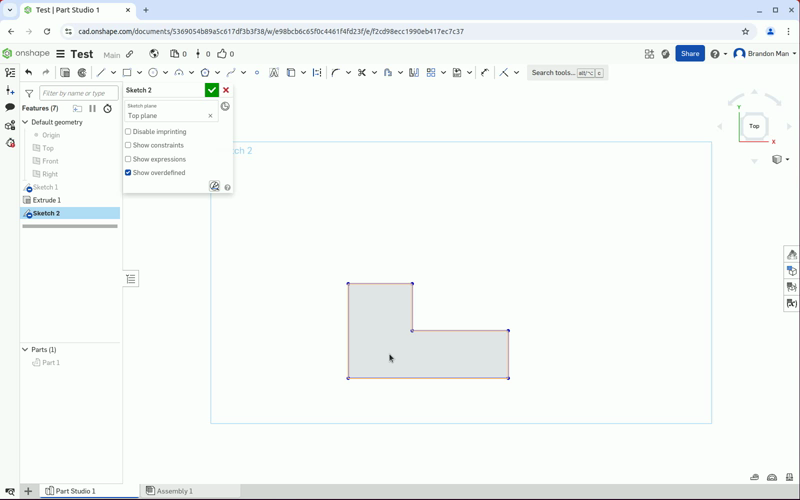
click(389, 353)
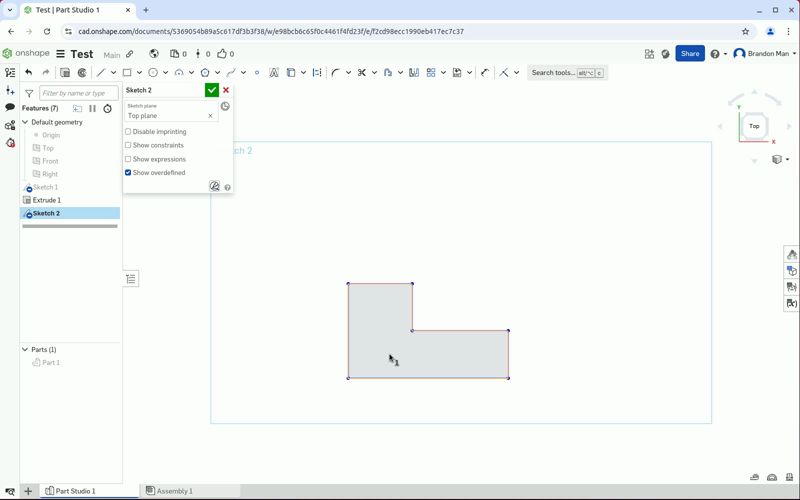
mouse_move(73, 352)
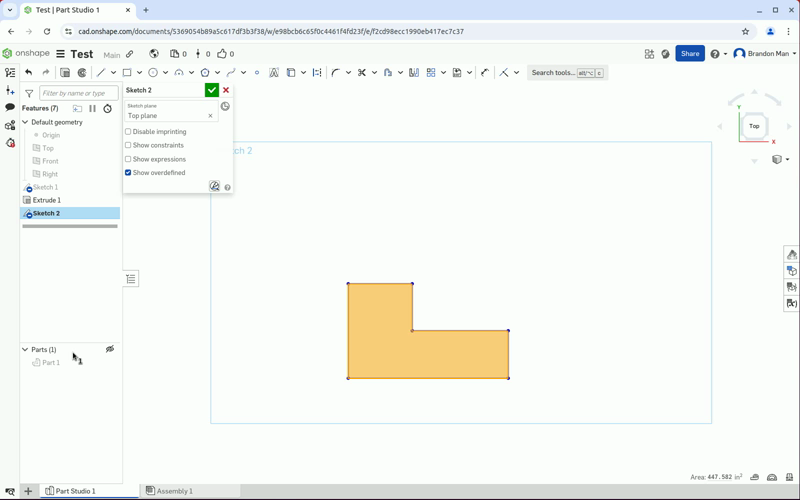
key(shift+y)
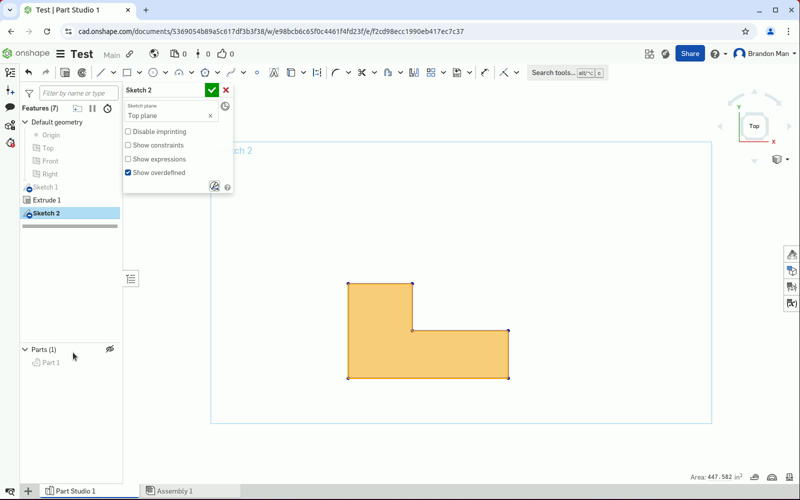
key(shift+e)
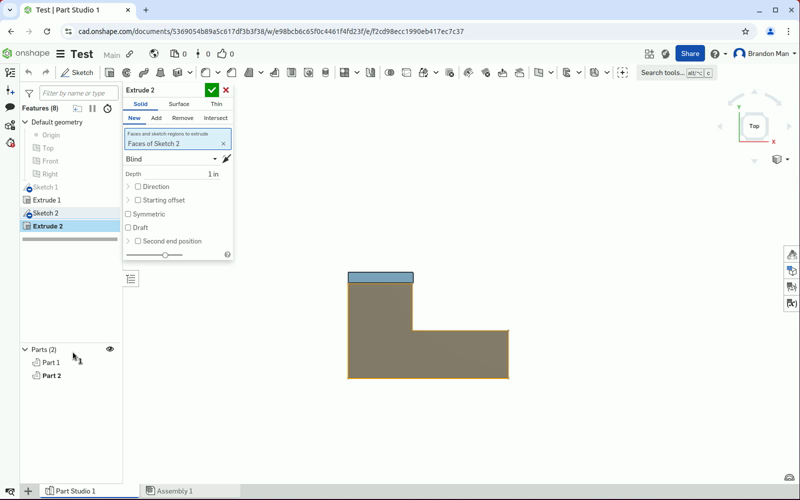
mouse_move(143, 106)
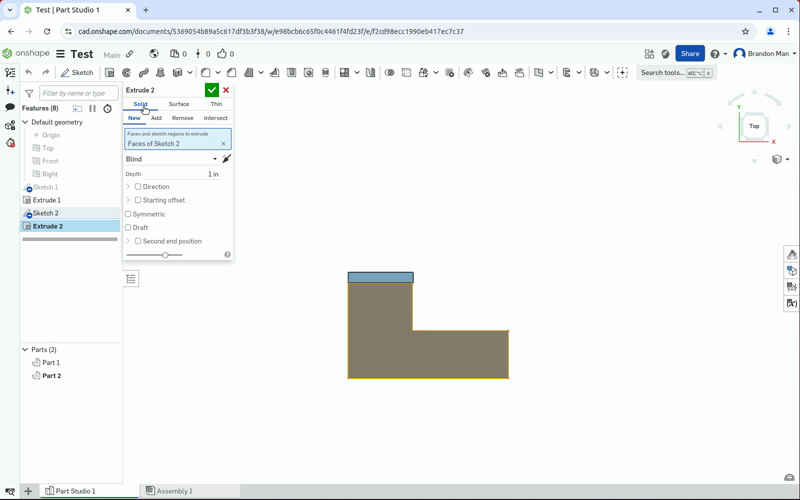
click(143, 106)
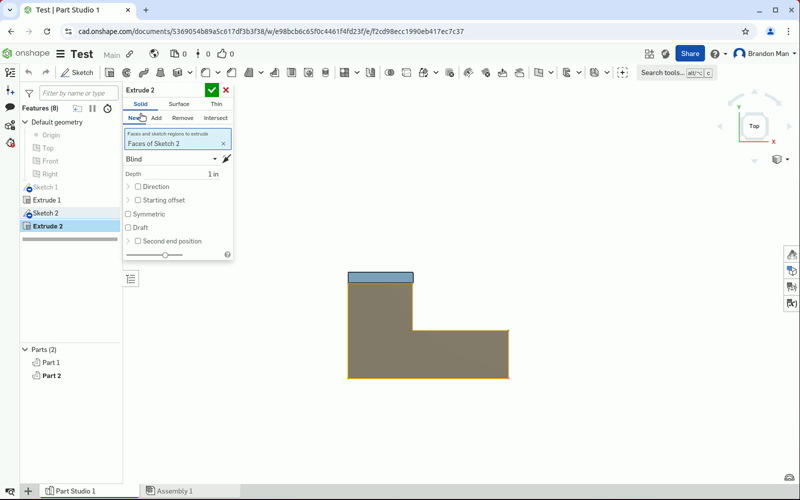
mouse_move(137, 120)
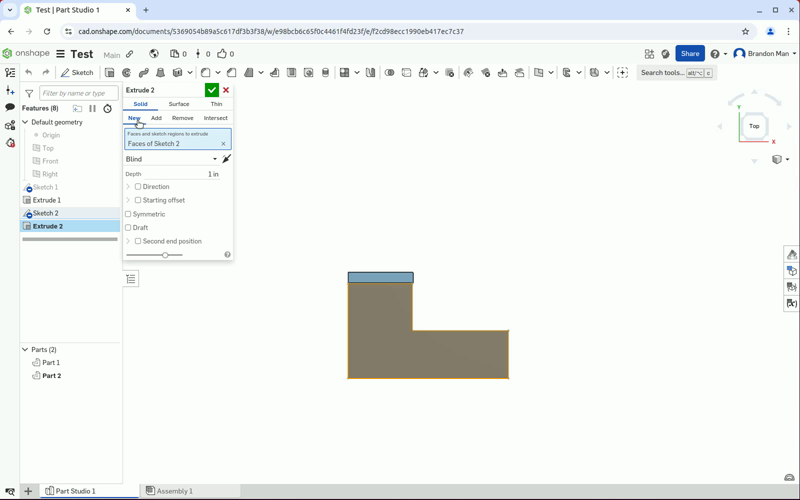
click(137, 120)
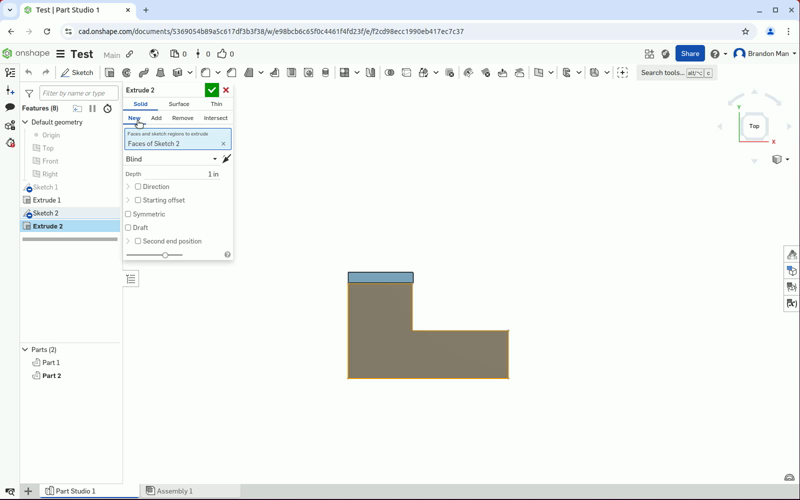
key(tab, 4)
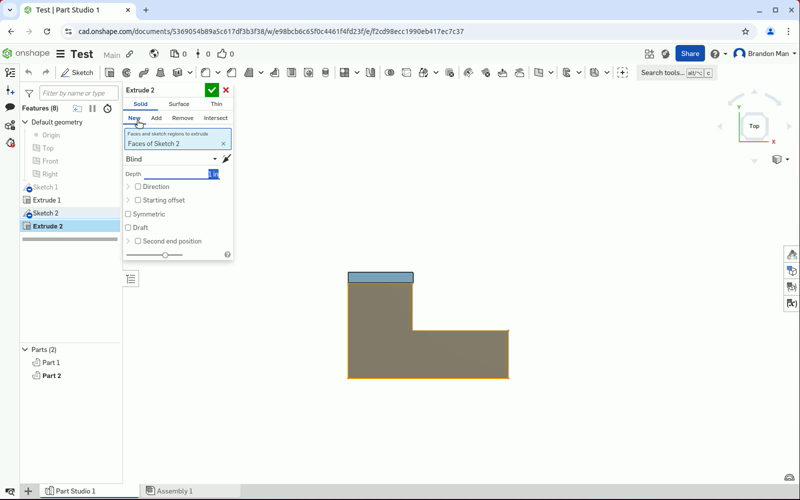
text(0.481)
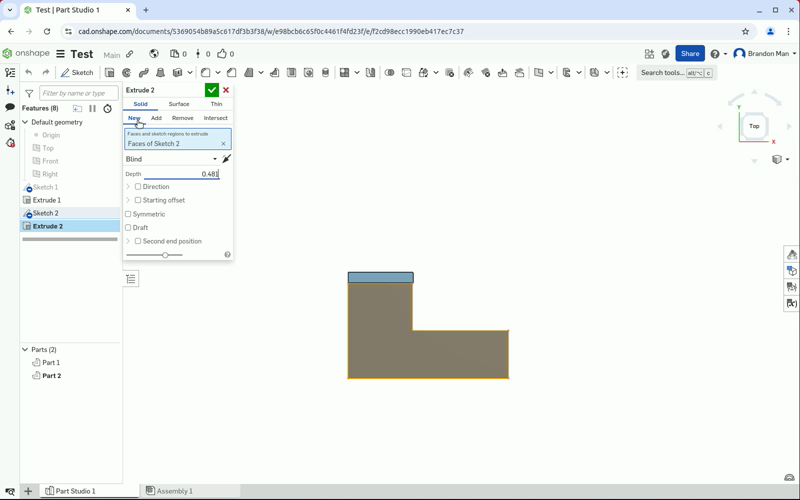
key(enter)
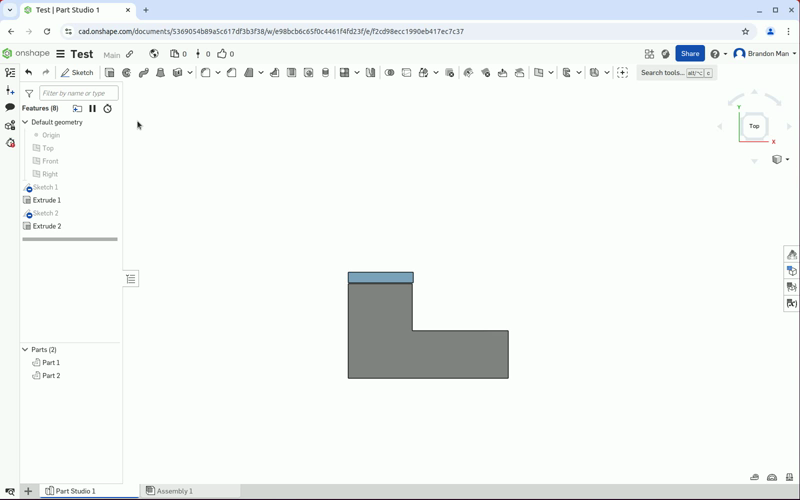
key(shift+h)
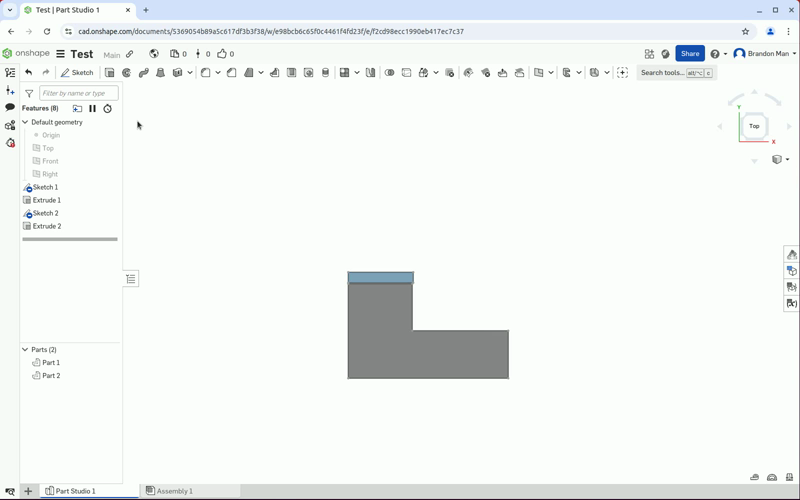
key(shift+h)
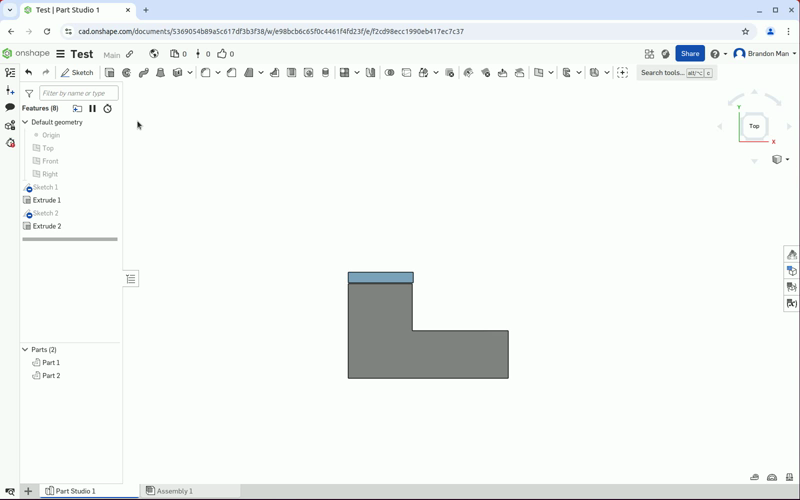
mouse_move(73, 189)
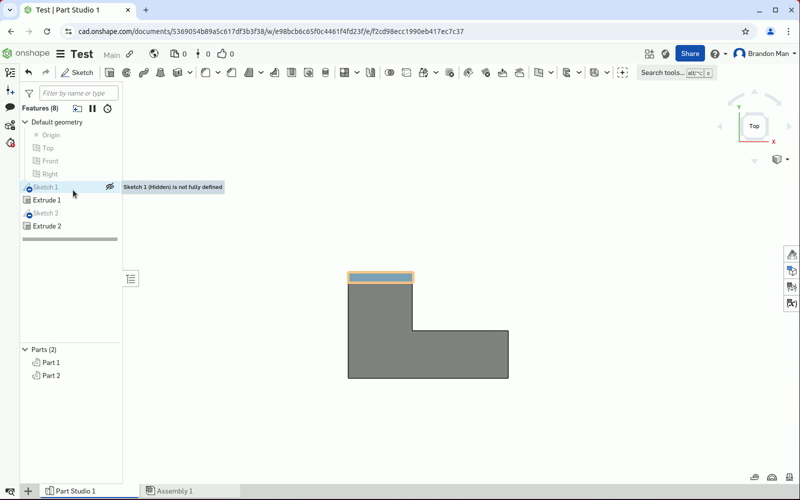
click(73, 189)
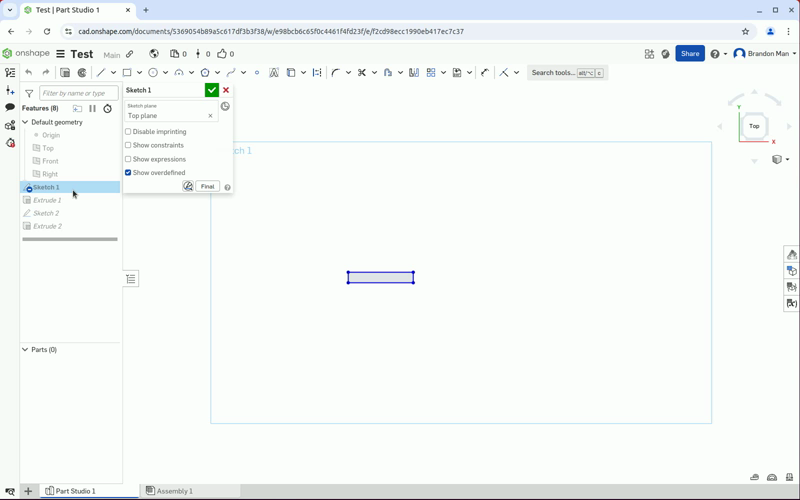
mouse_move(229, 92)
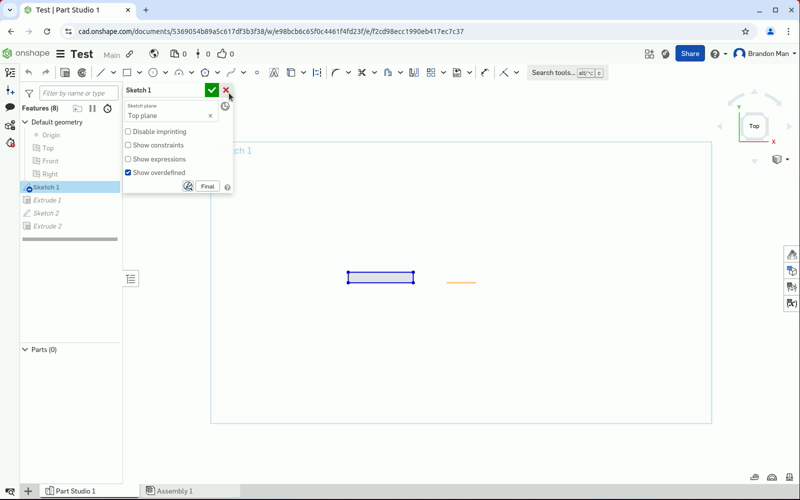
click(229, 92)
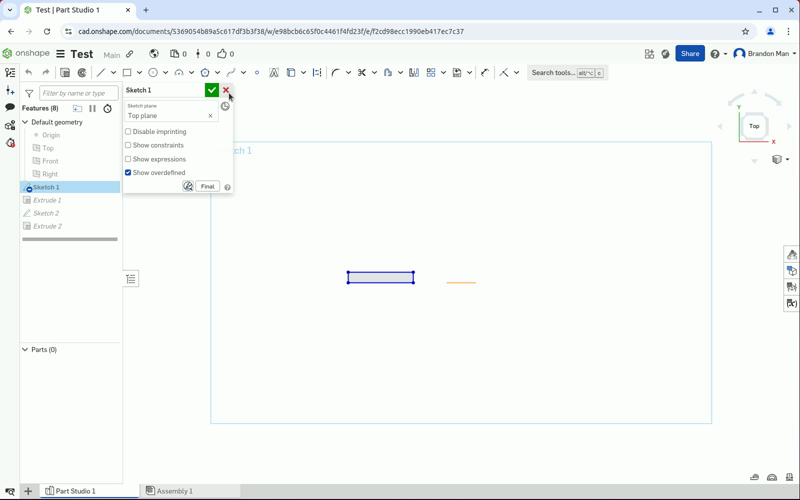
key(shift+s)
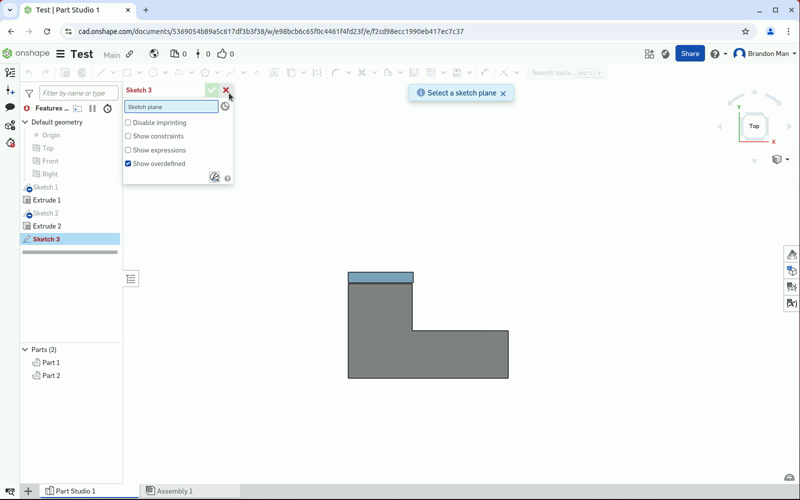
mouse_move(73, 150)
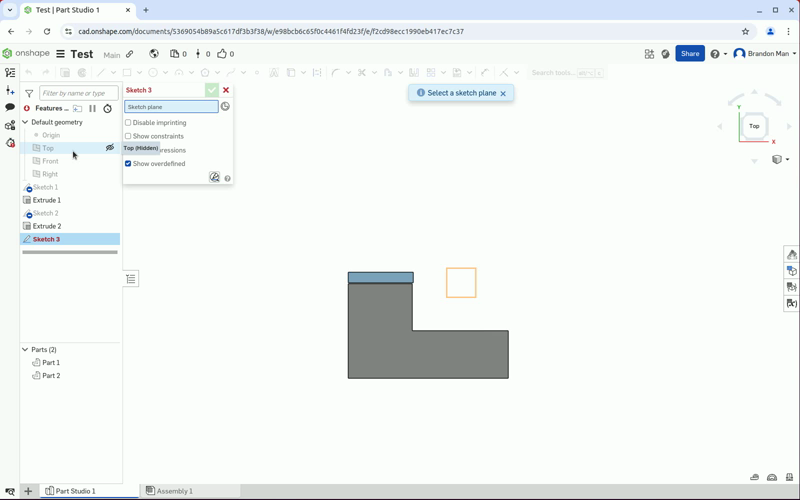
click(73, 150)
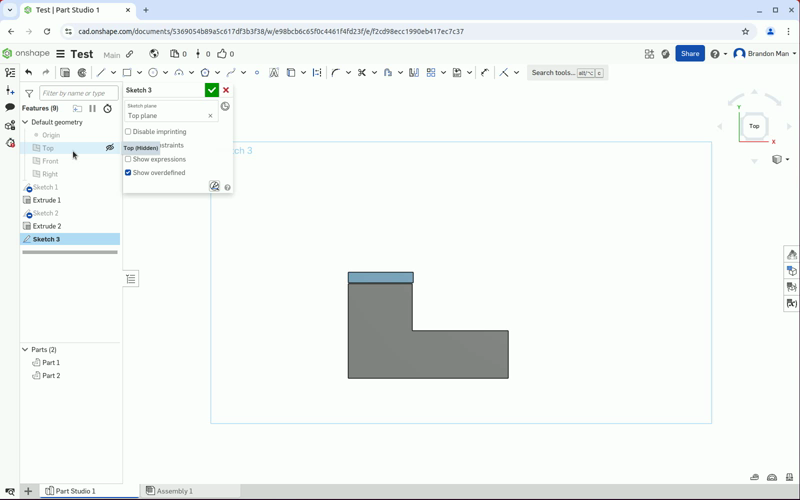
mouse_move(73, 352)
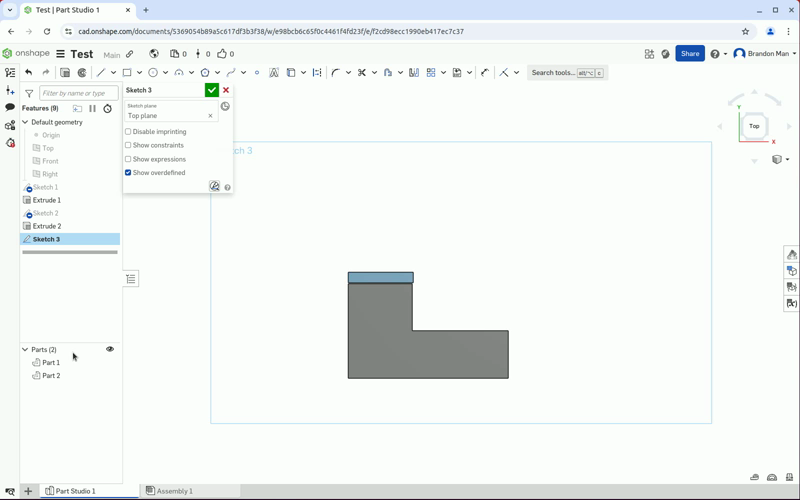
key(y)
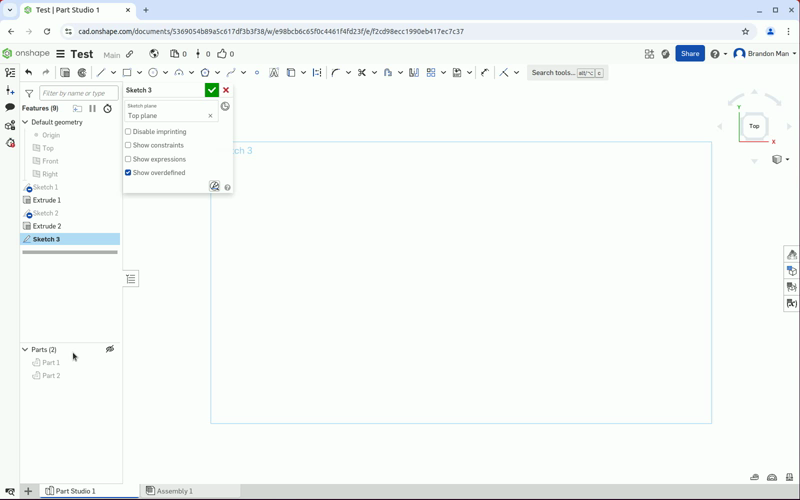
key(l)
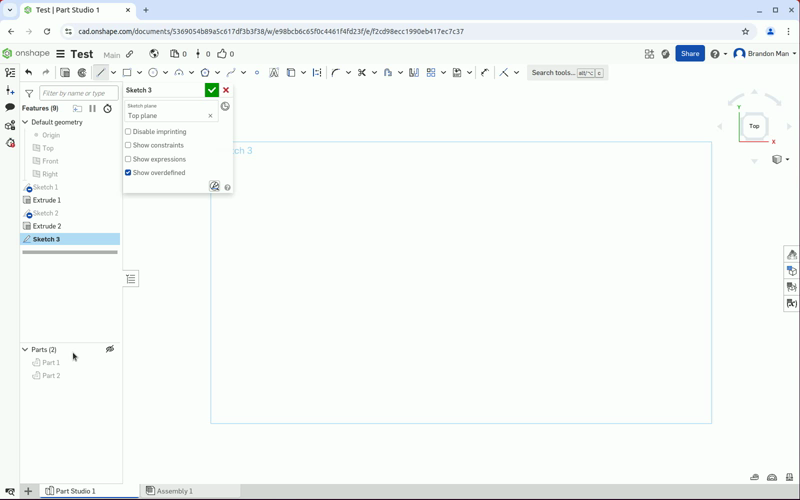
key_down(shift)
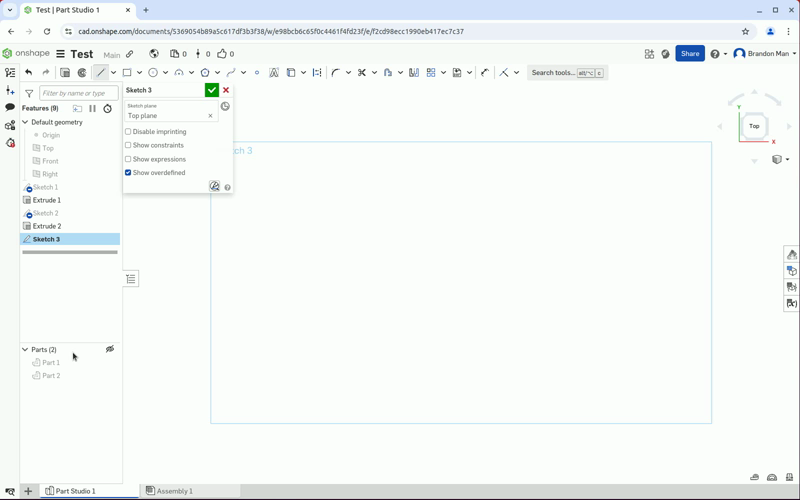
mouse_move(348, 396)
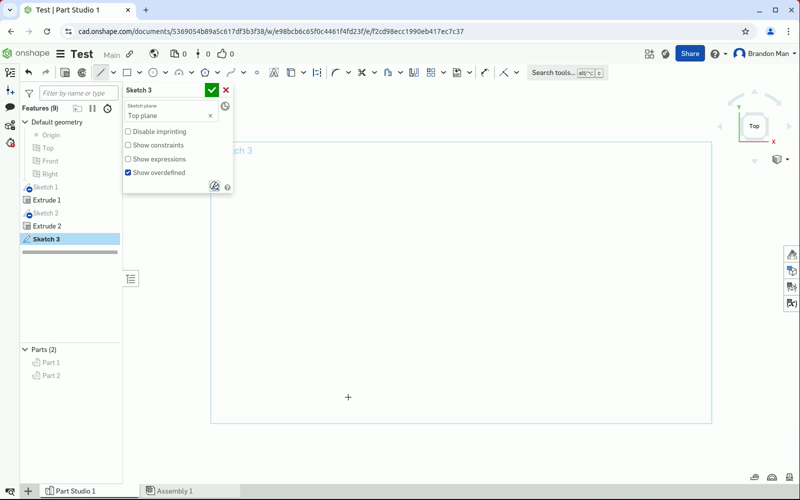
click(348, 396)
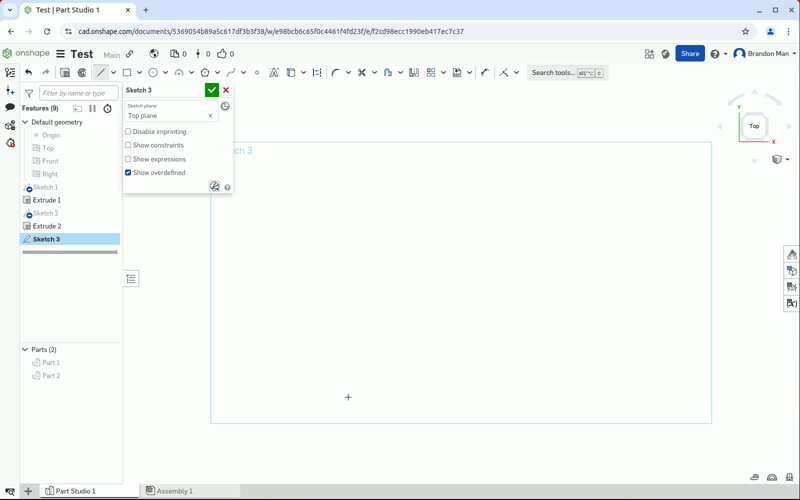
key_up(shift)
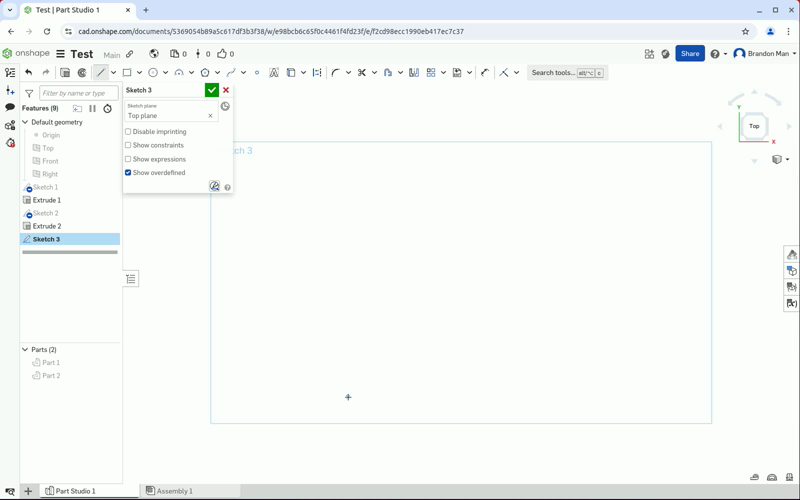
key_down(shift)
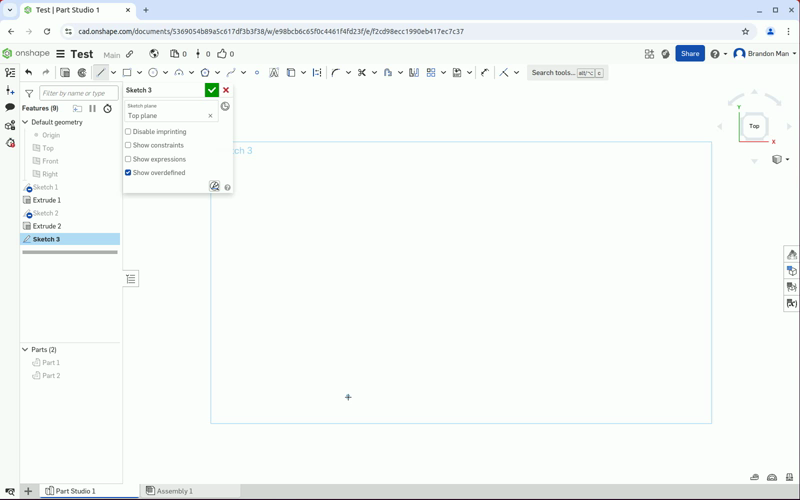
mouse_move(508, 396)
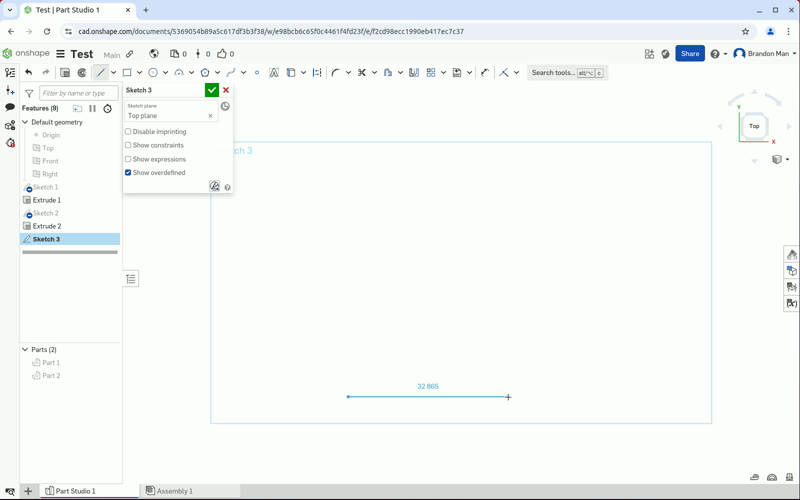
click(508, 396)
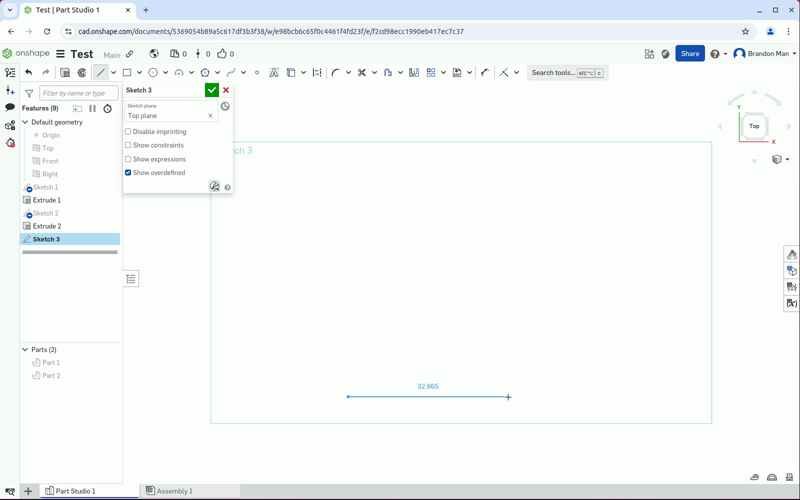
key_up(shift)
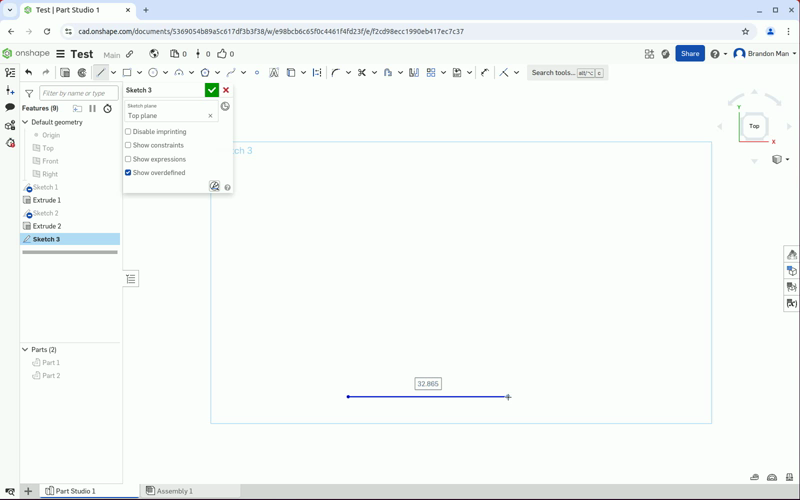
key_down(shift)
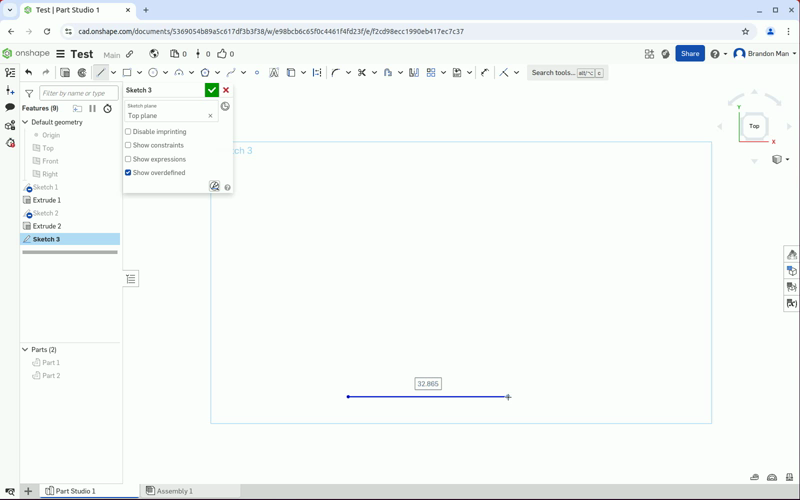
mouse_move(538, 396)
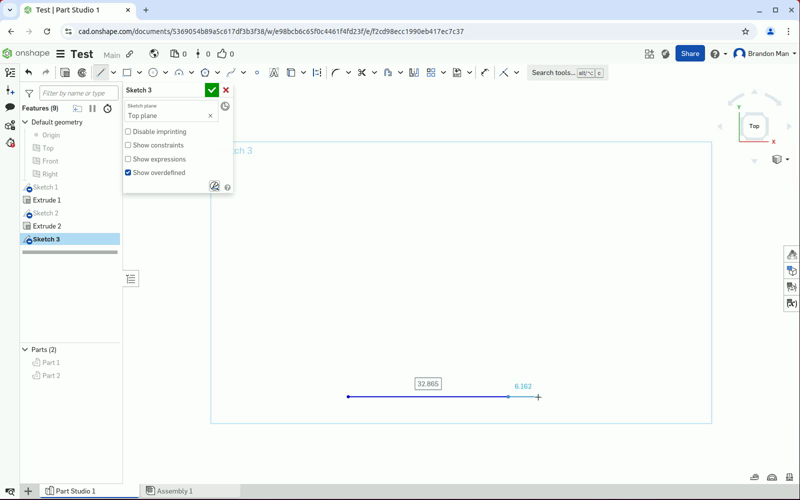
mouse_move(508, 378)
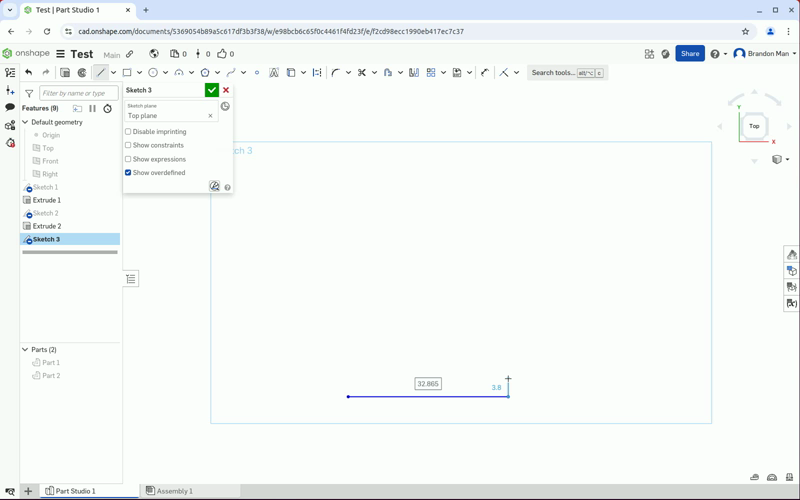
click(508, 378)
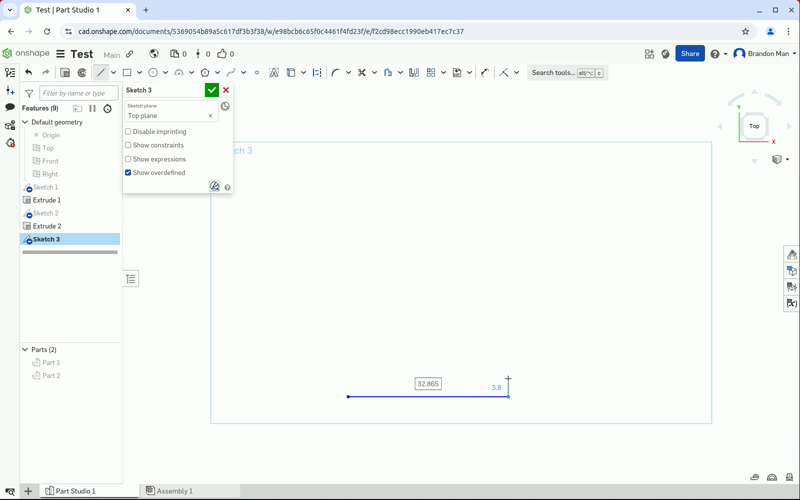
key_up(shift)
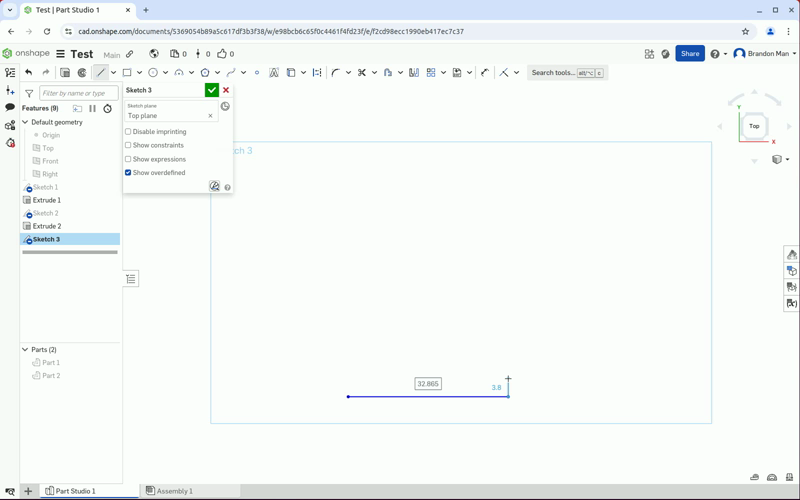
key_down(shift)
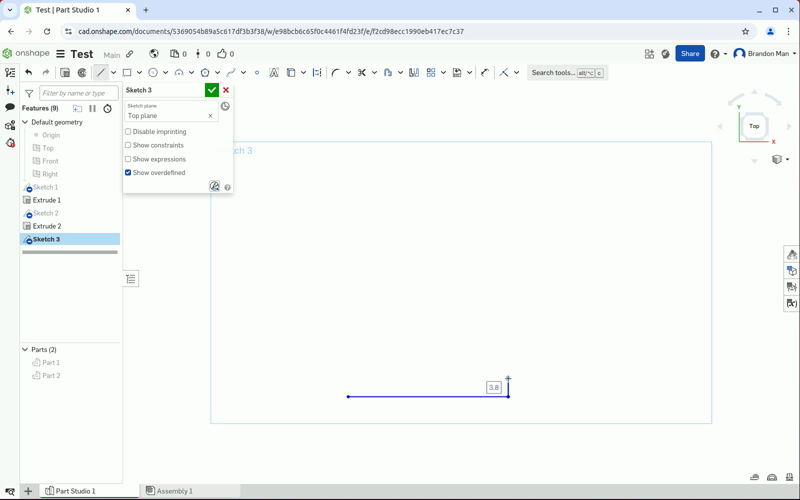
mouse_move(348, 378)
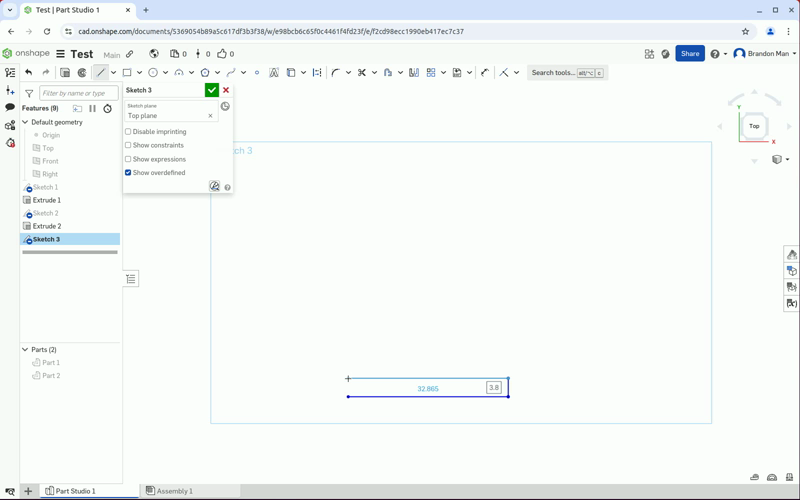
click(348, 378)
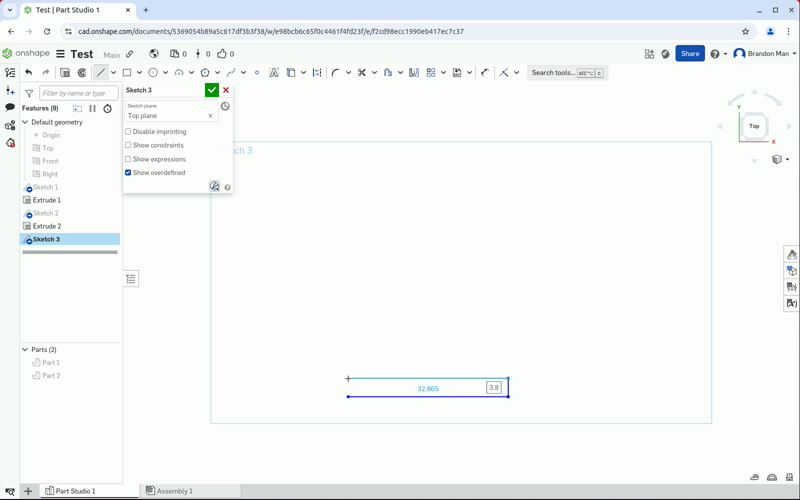
key_up(shift)
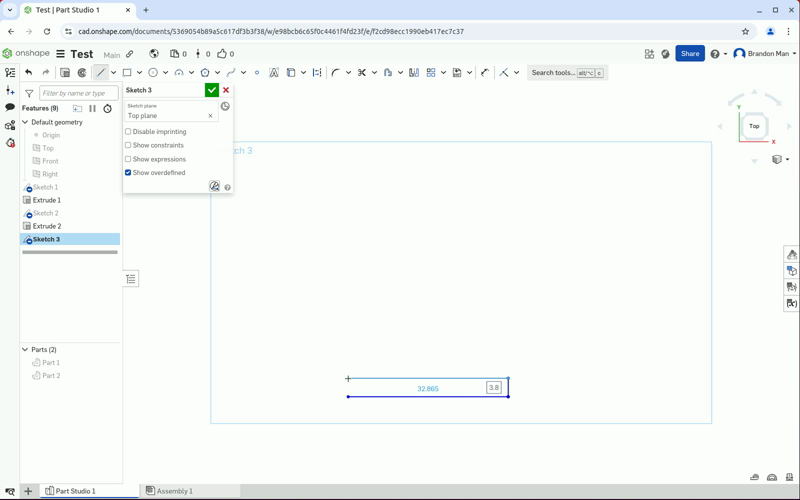
mouse_move(378, 378)
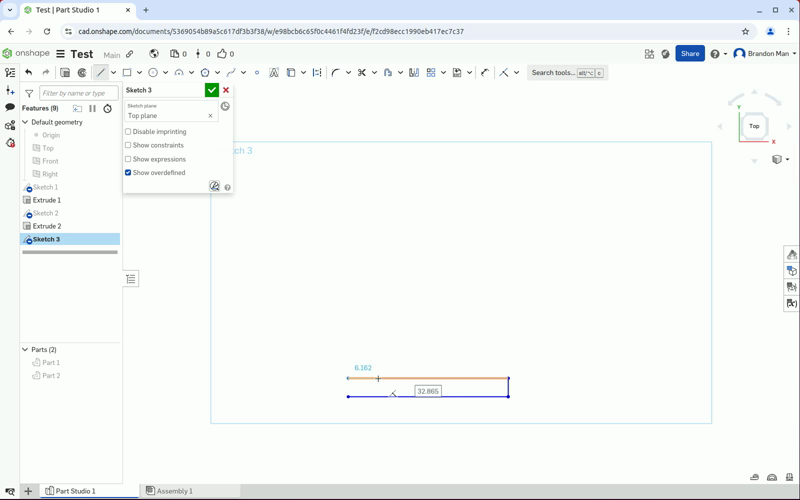
key_down(shift)
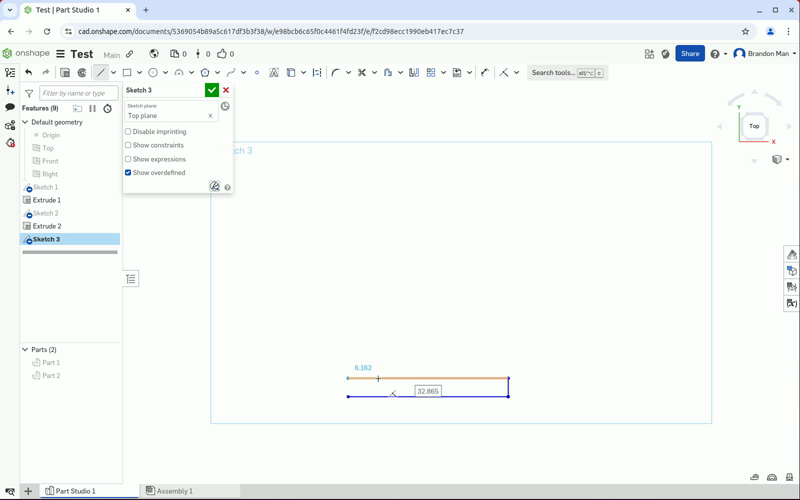
mouse_move(348, 396)
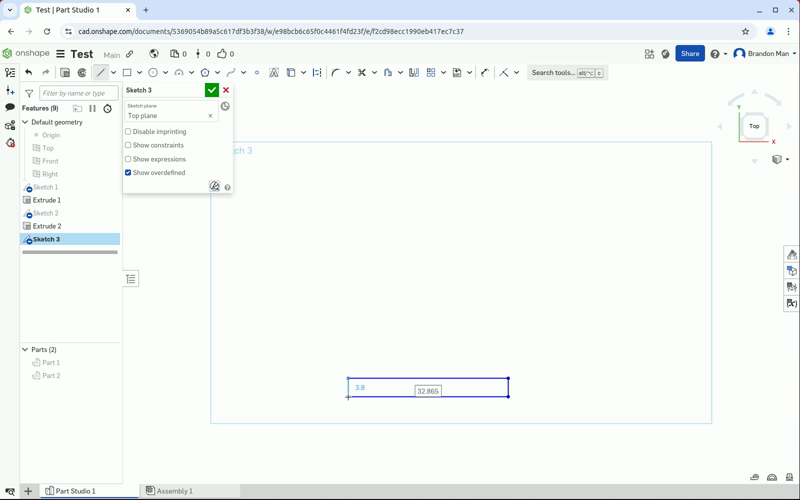
key_up(shift)
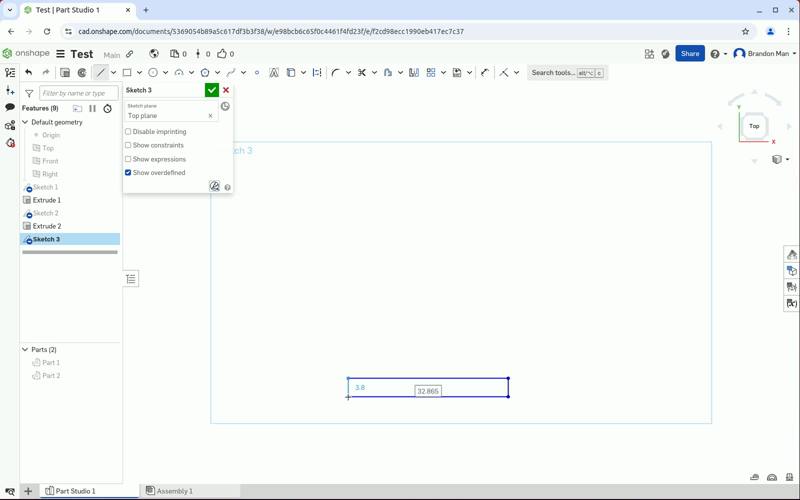
click(348, 396)
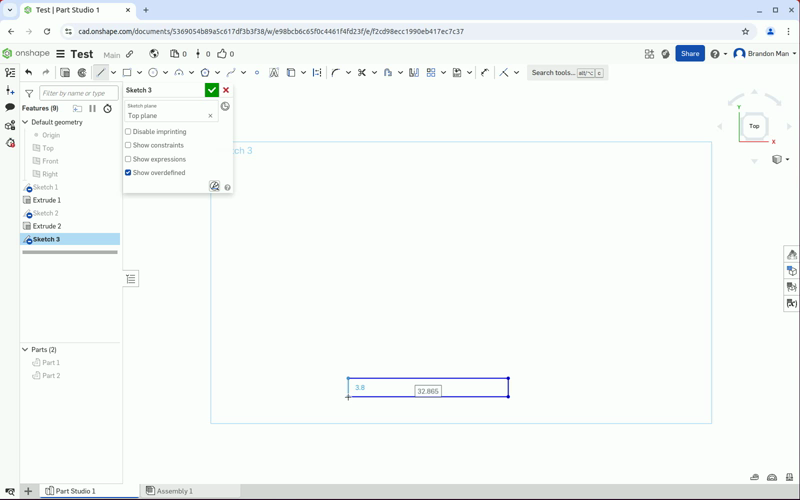
key(esc)
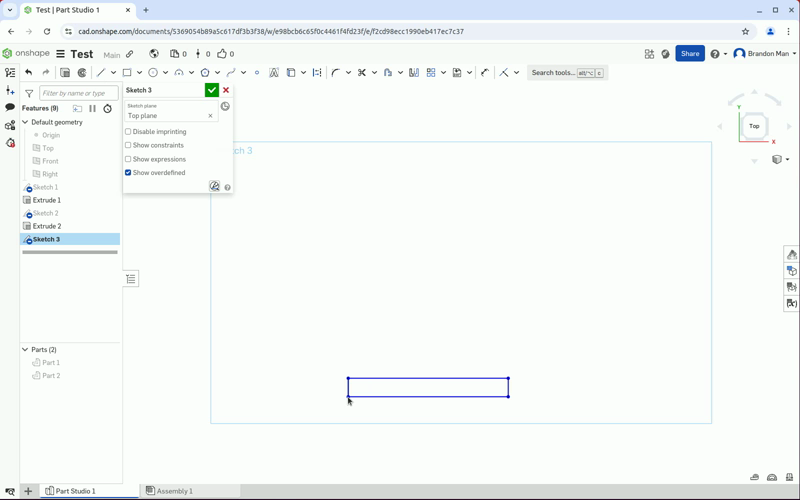
mouse_move(372, 386)
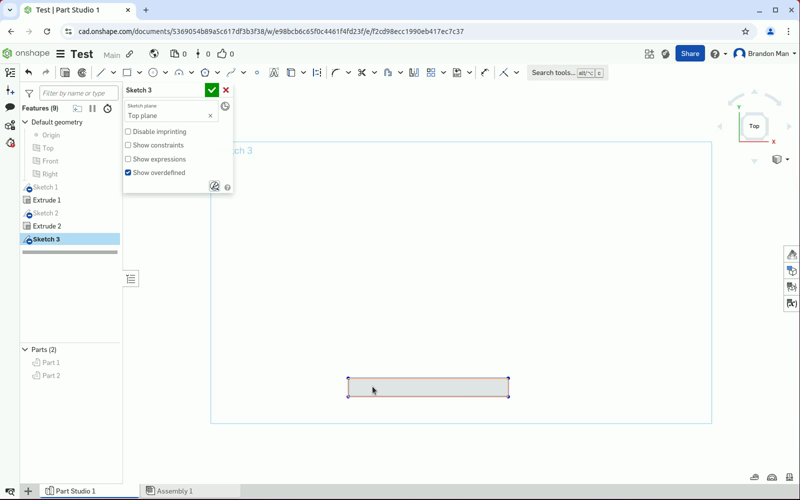
click(372, 386)
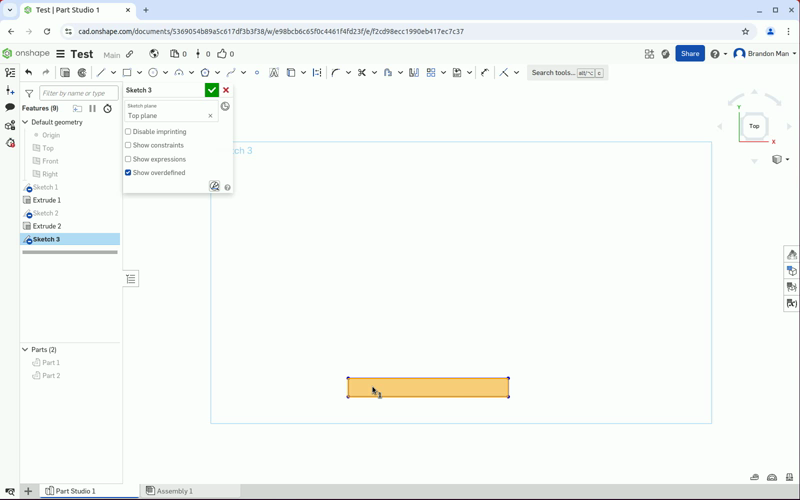
mouse_move(73, 352)
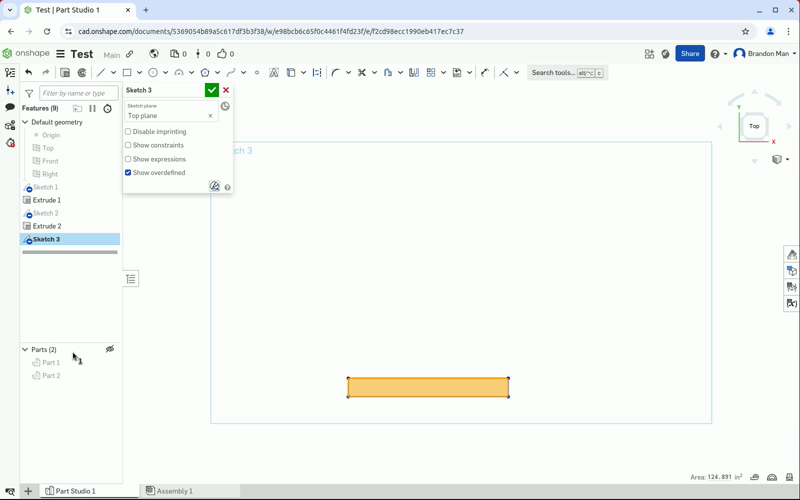
key(shift+y)
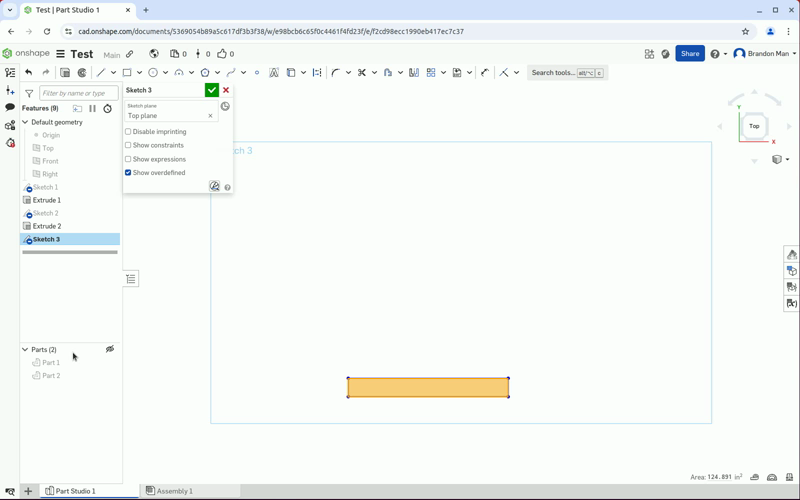
key(shift+e)
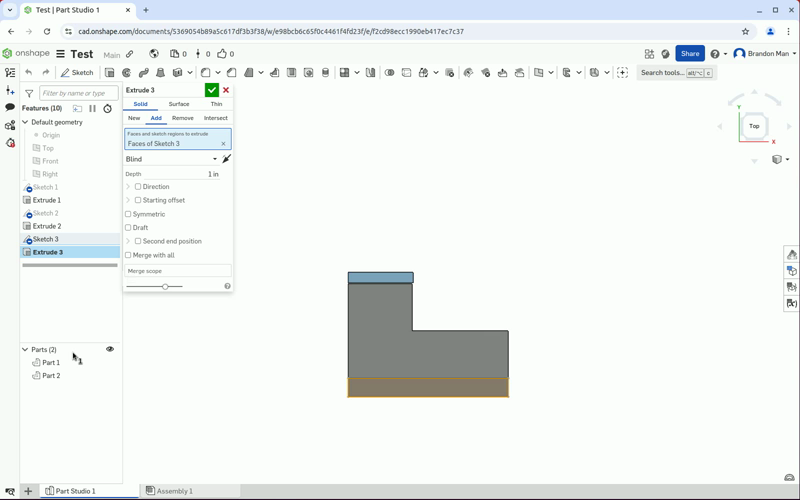
mouse_move(143, 106)
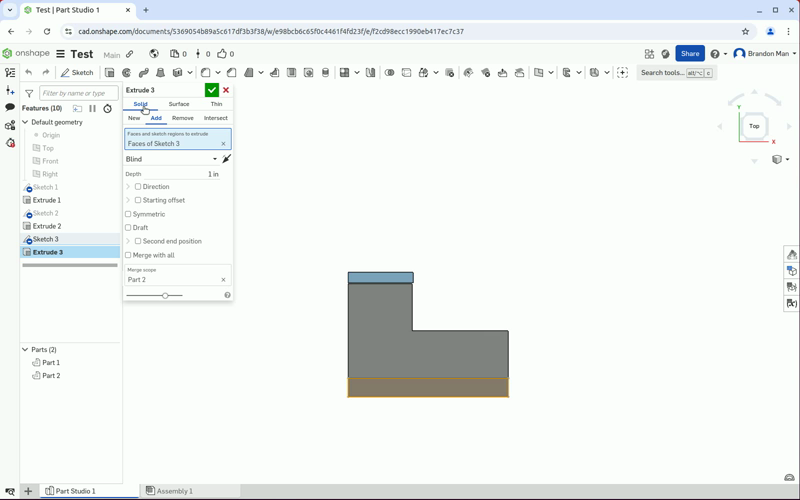
click(143, 106)
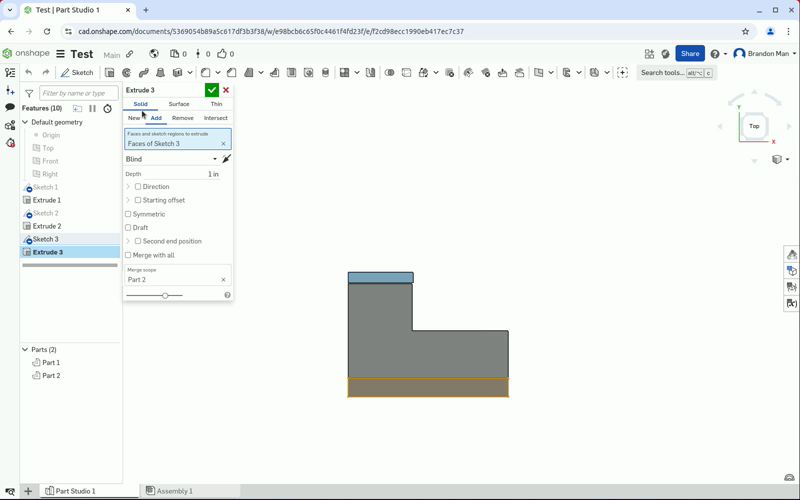
mouse_move(137, 120)
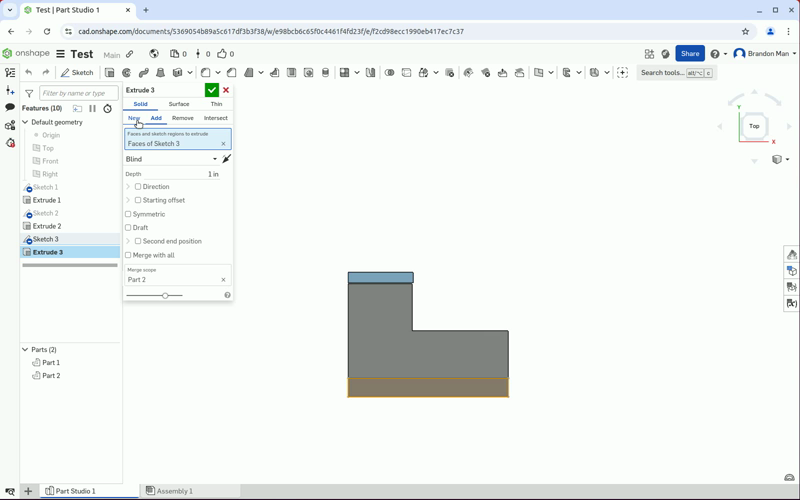
click(137, 120)
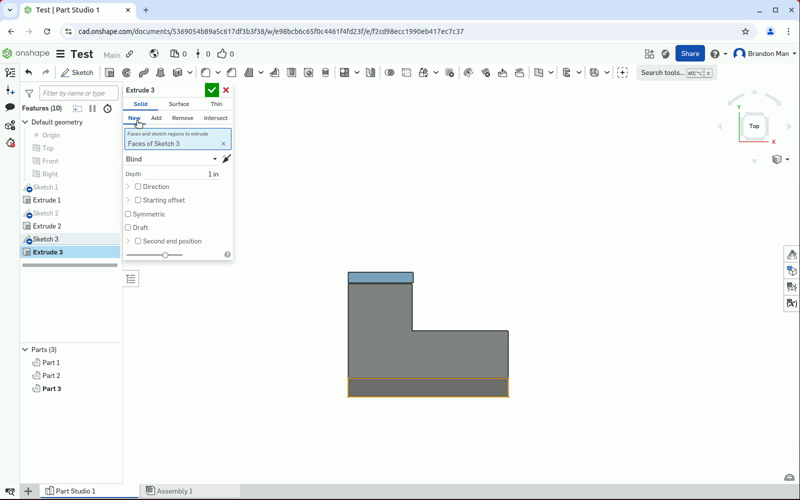
key(tab, 4)
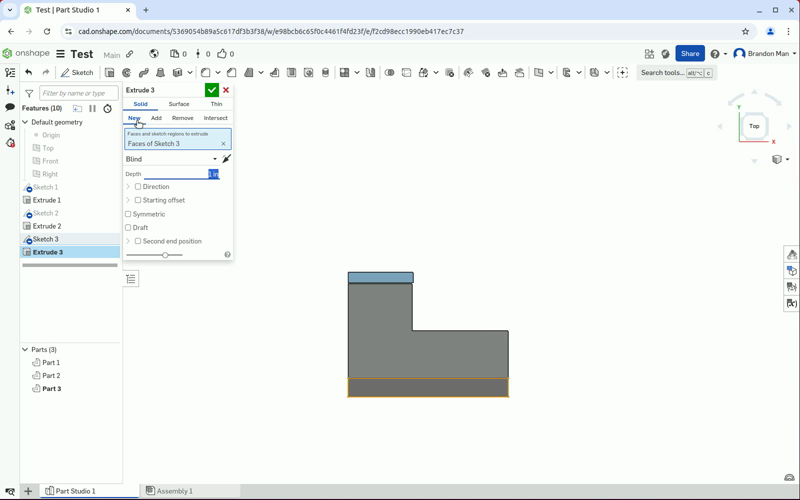
text(0.481)
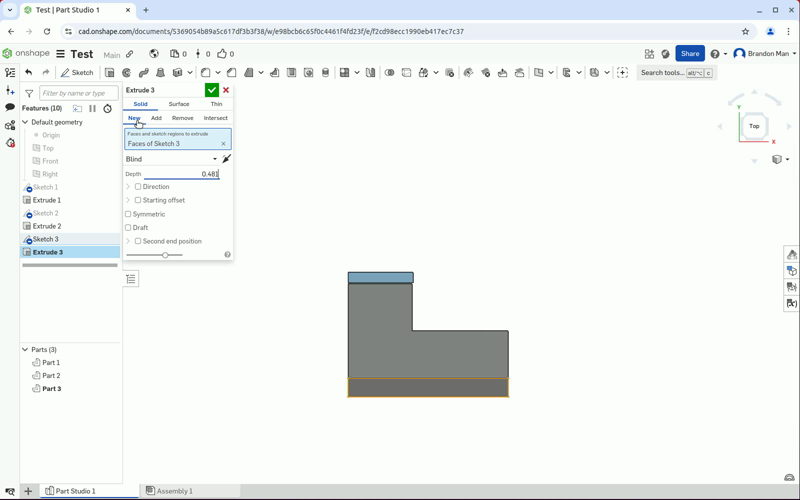
key(enter)
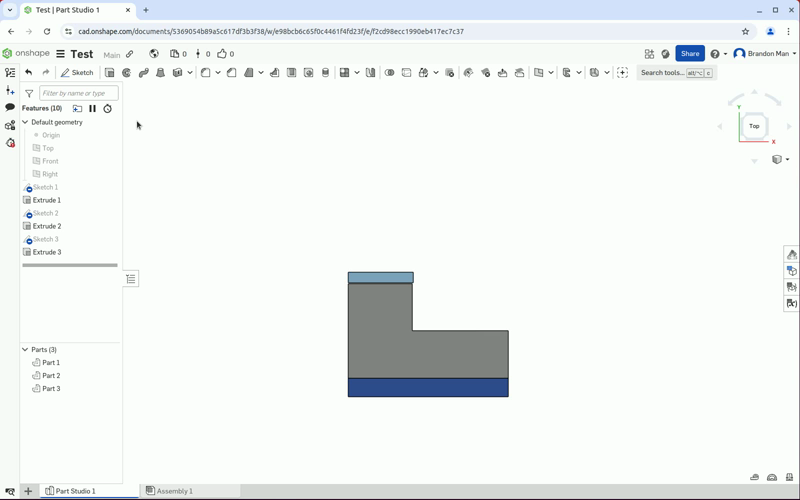
key(shift+h)
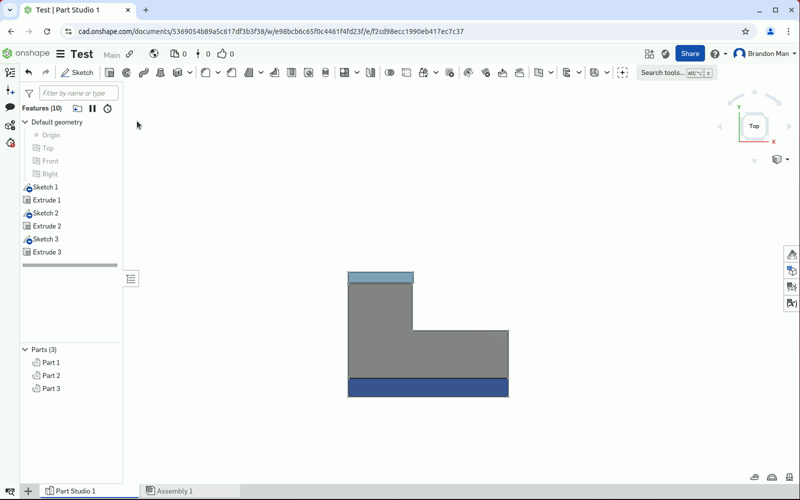
key(shift+h)
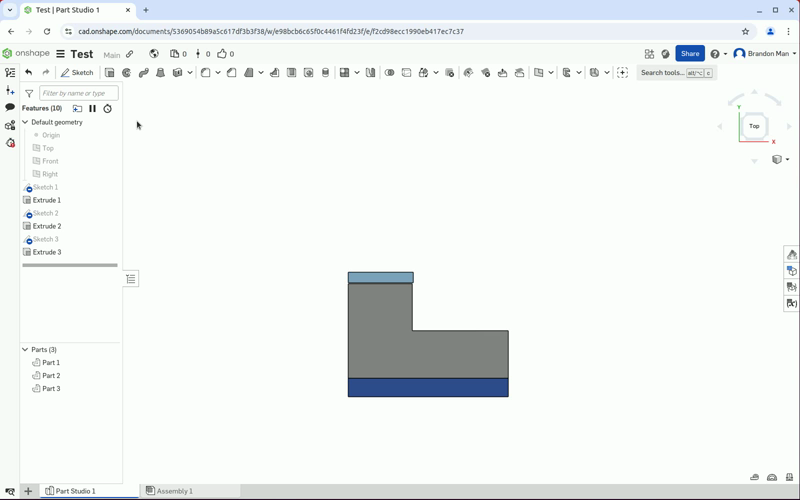
mouse_move(73, 189)
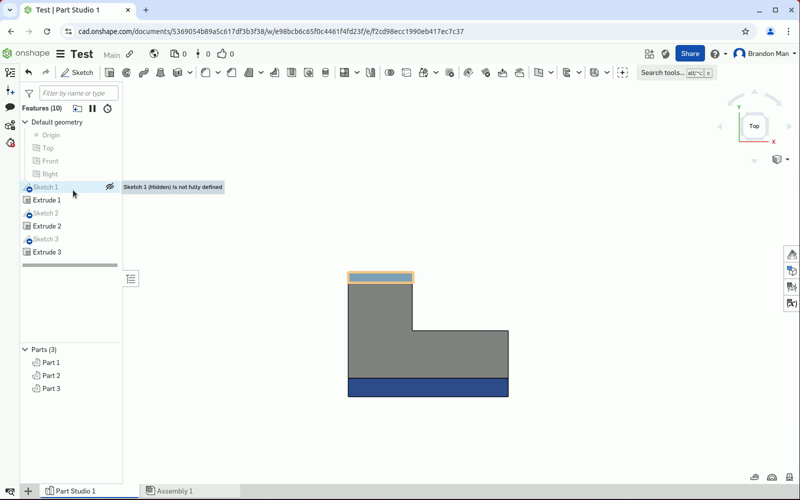
click(73, 189)
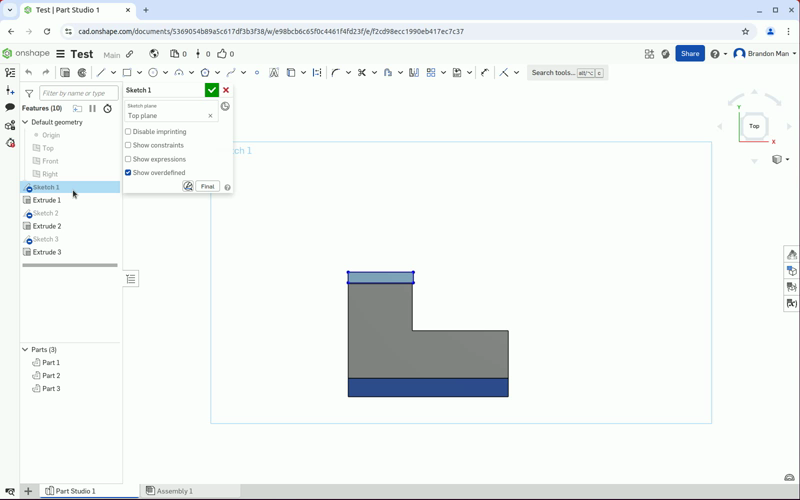
mouse_move(229, 92)
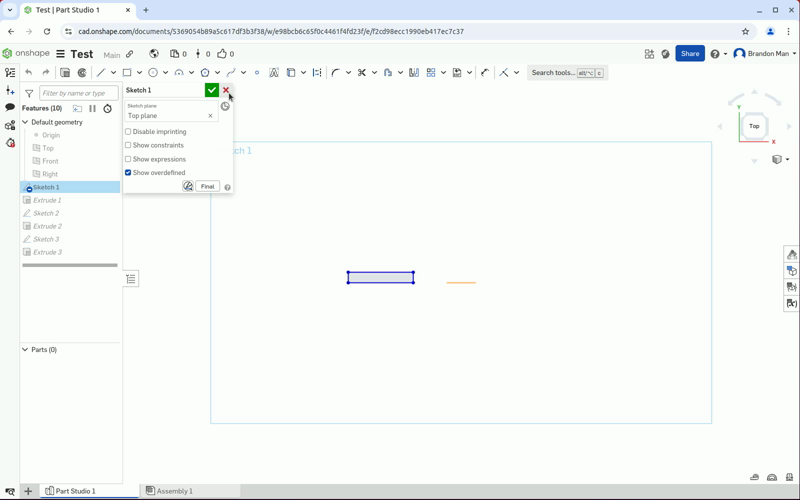
click(229, 92)
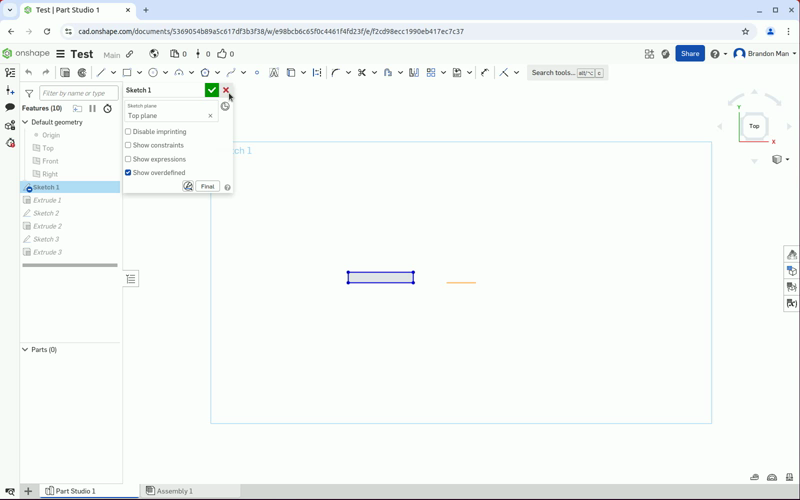
key(shift+s)
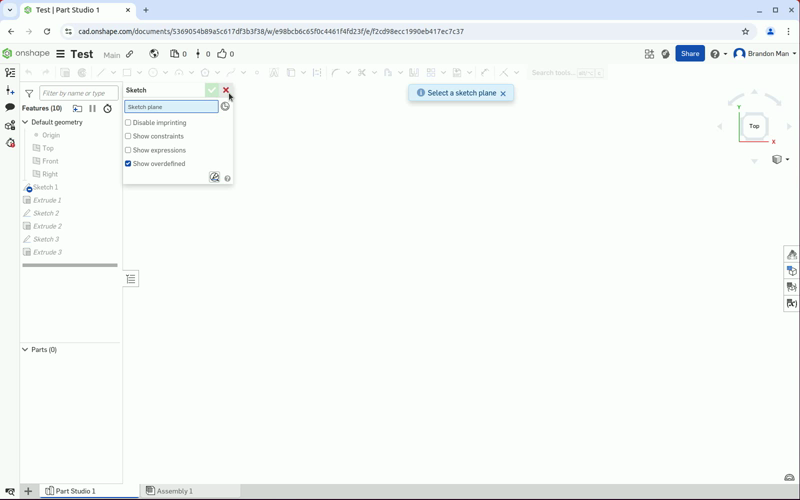
mouse_move(73, 150)
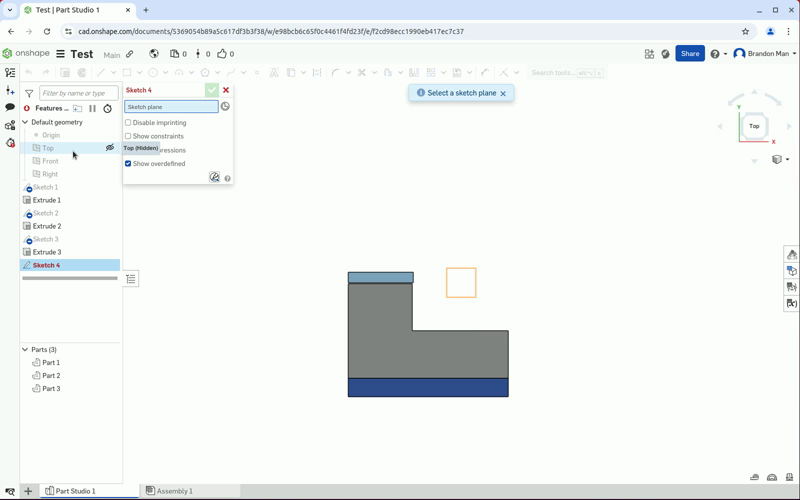
click(73, 150)
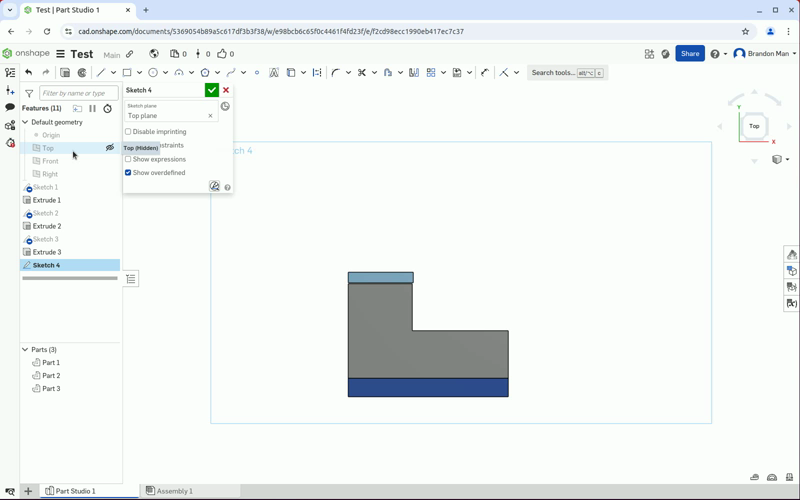
mouse_move(73, 352)
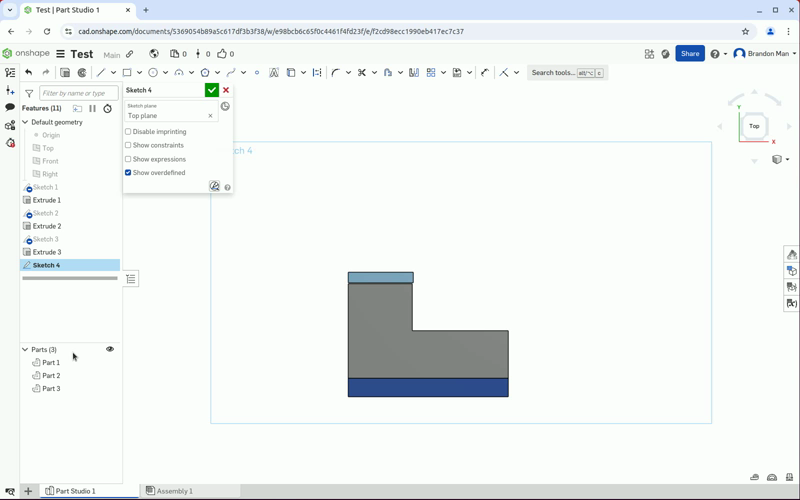
key(y)
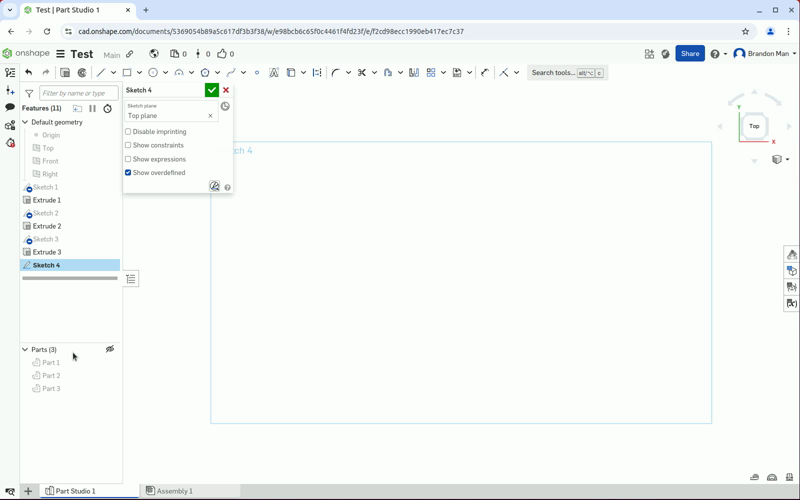
key(l)
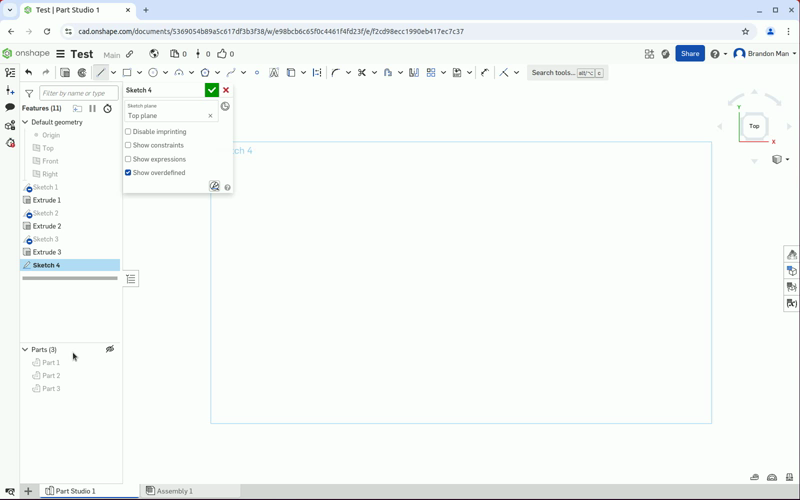
key_down(shift)
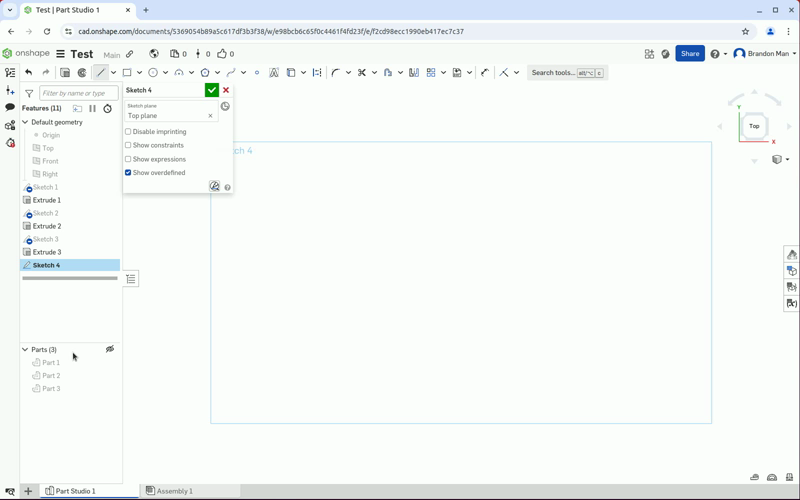
mouse_move(348, 272)
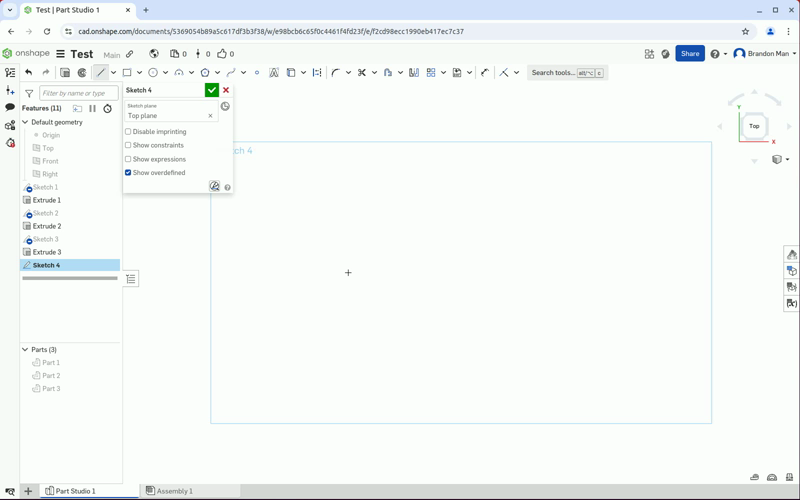
click(348, 272)
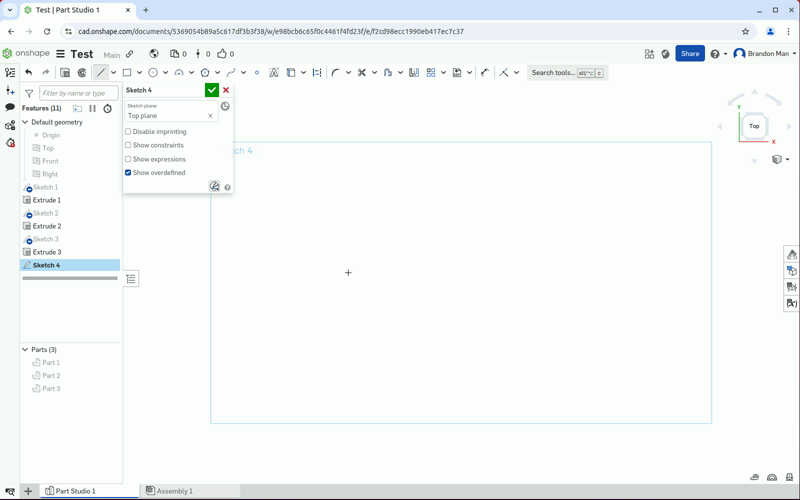
key_up(shift)
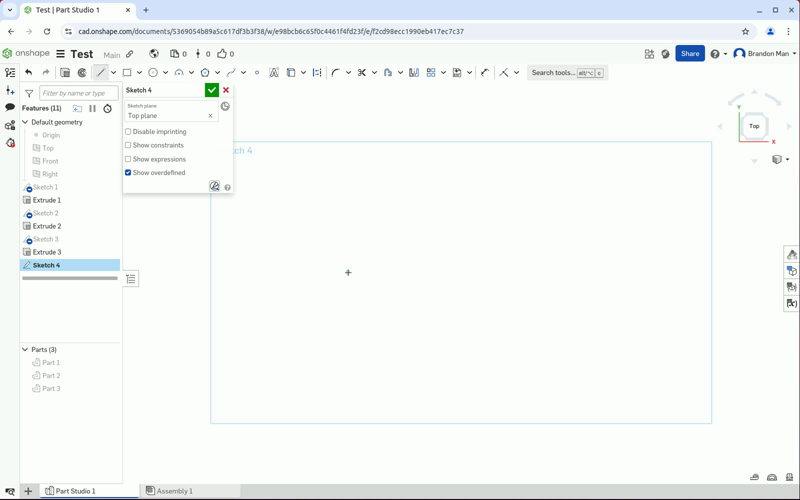
key_down(shift)
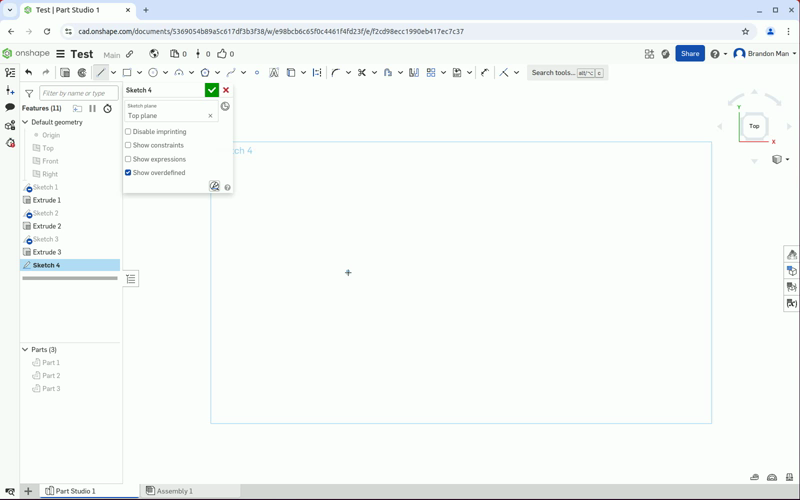
mouse_move(413, 272)
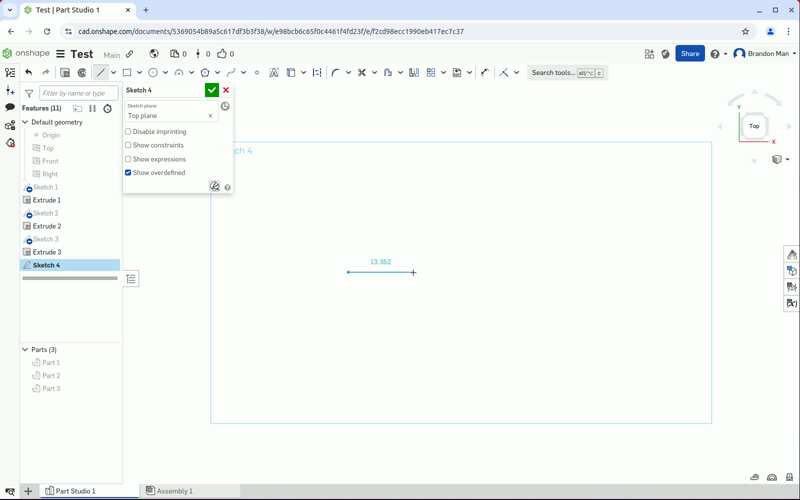
click(413, 272)
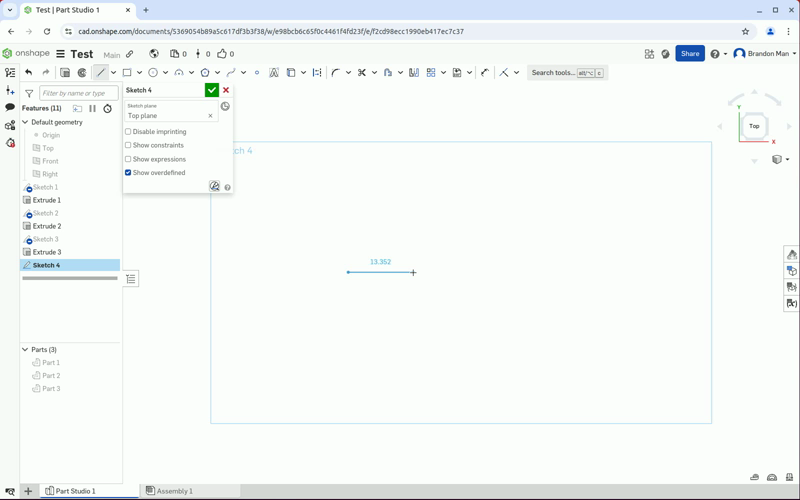
key_up(shift)
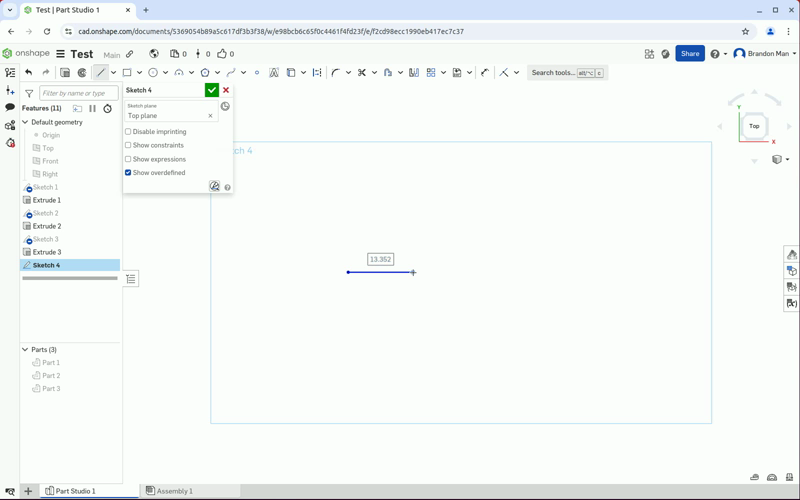
key_down(shift)
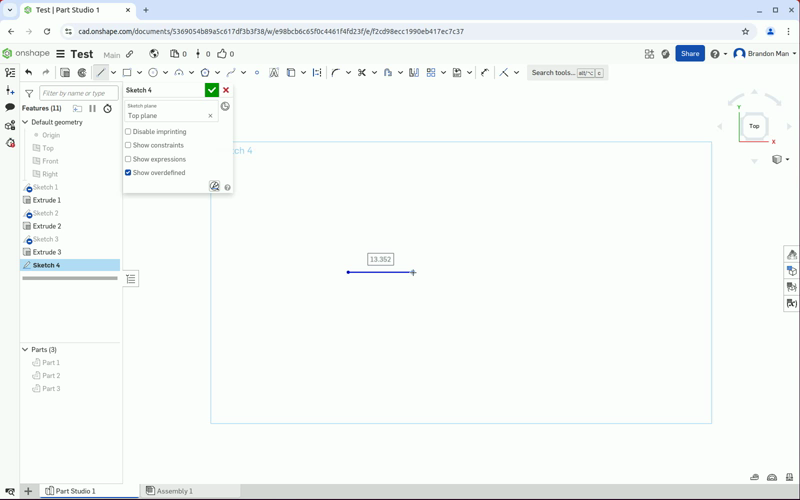
mouse_move(443, 272)
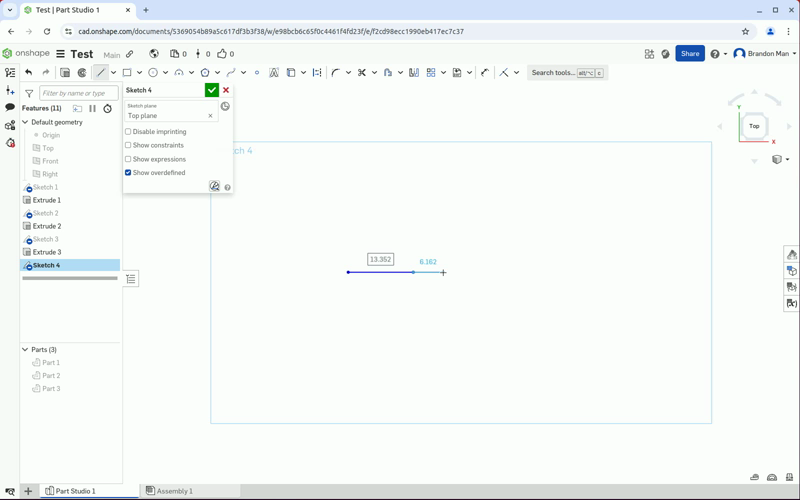
mouse_move(413, 235)
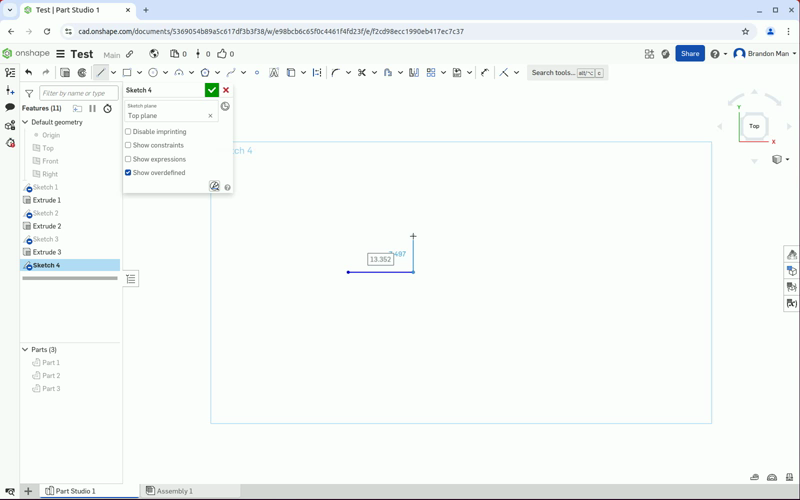
click(413, 235)
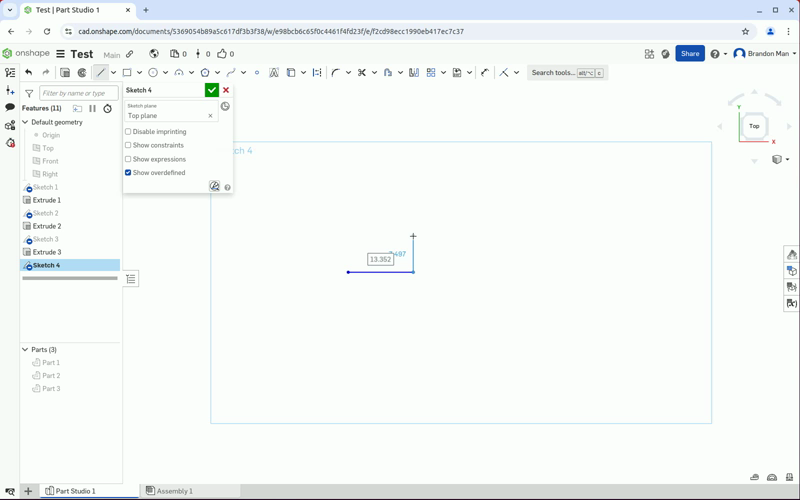
key_up(shift)
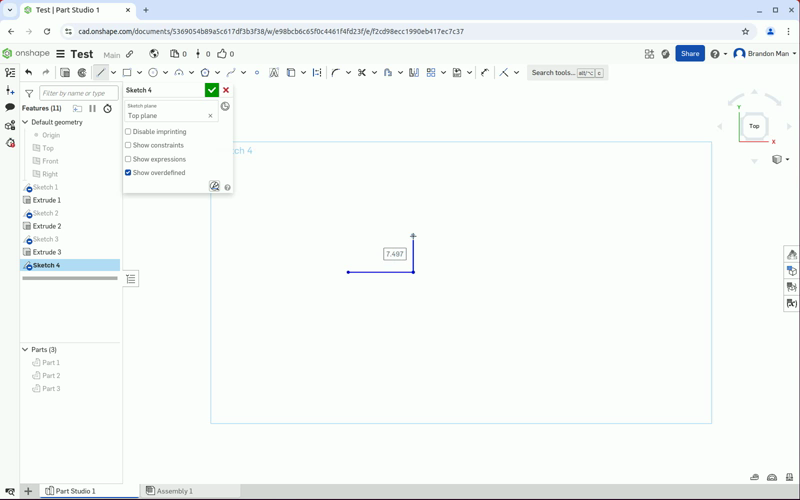
key_down(shift)
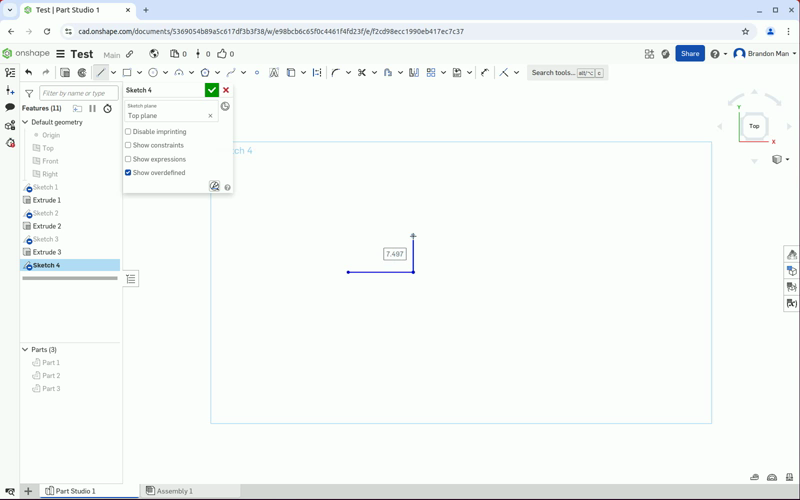
mouse_move(348, 235)
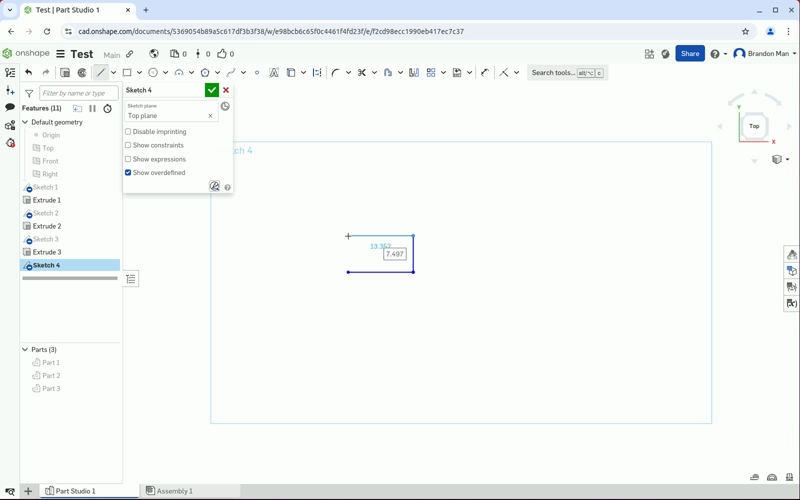
click(348, 235)
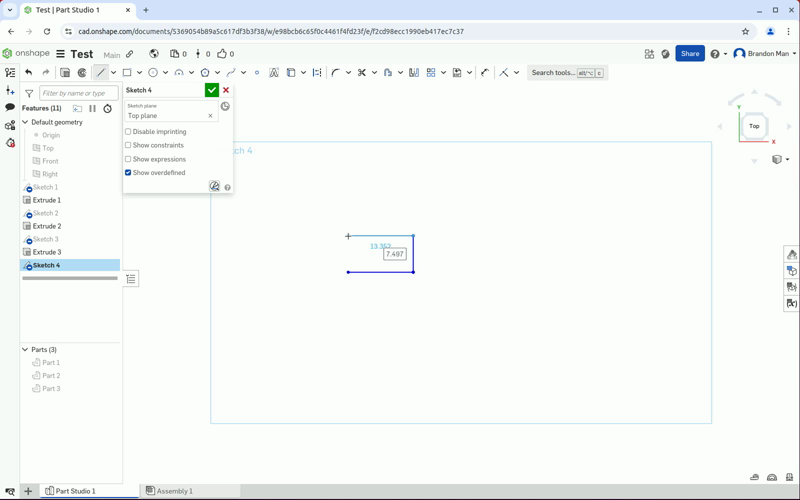
key_up(shift)
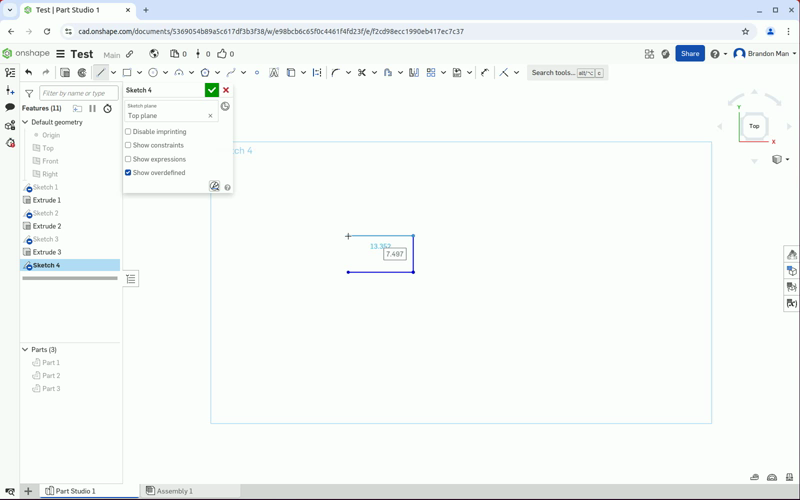
mouse_move(378, 235)
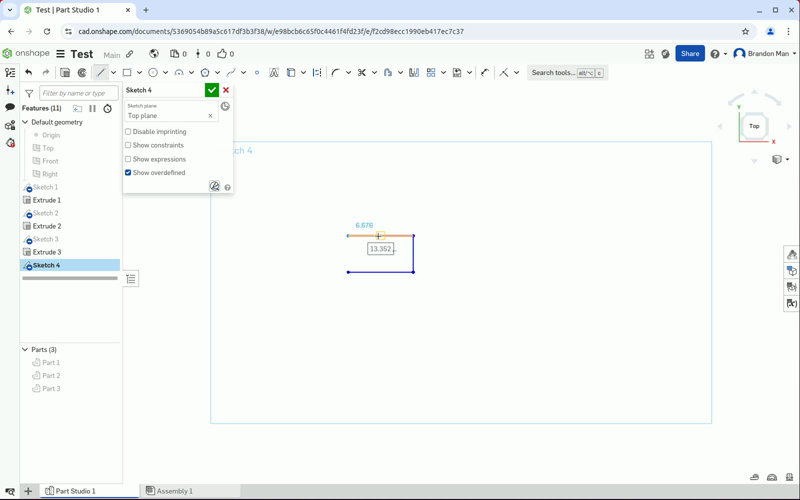
key_down(shift)
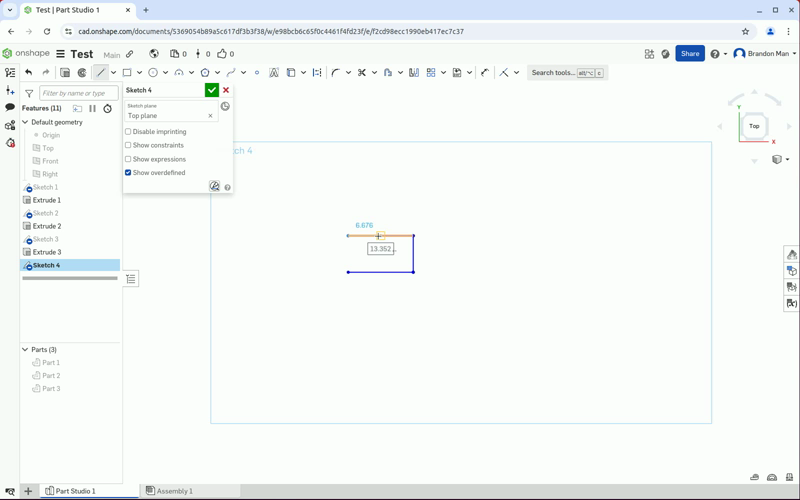
mouse_move(348, 272)
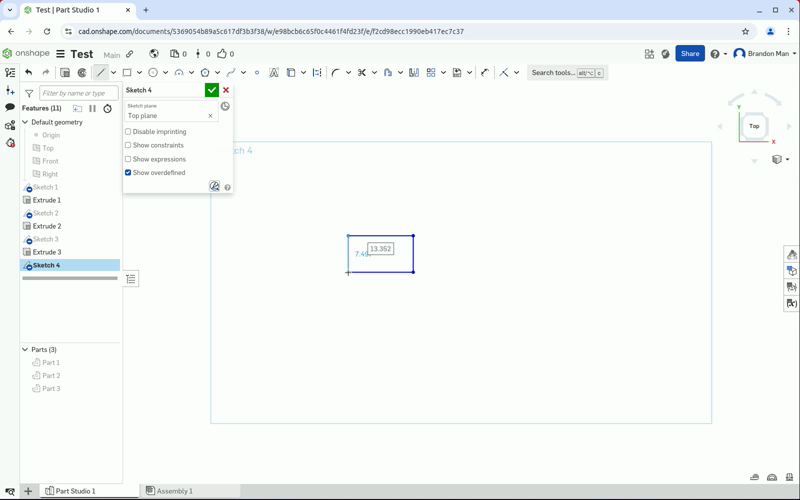
key_up(shift)
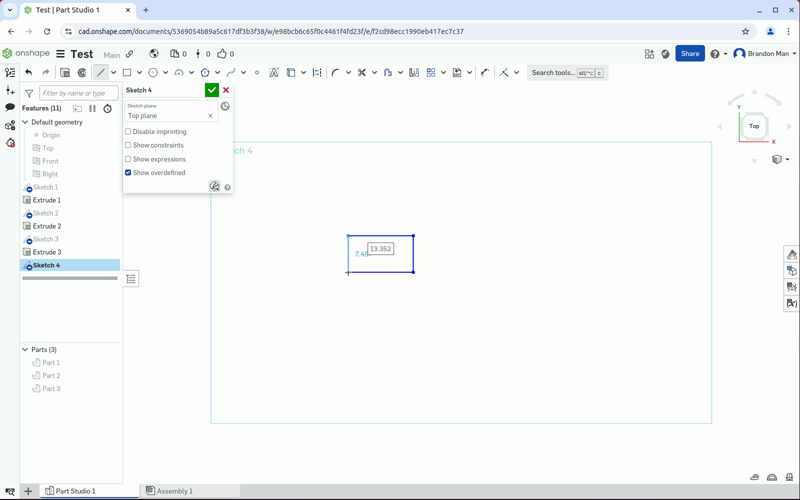
click(348, 272)
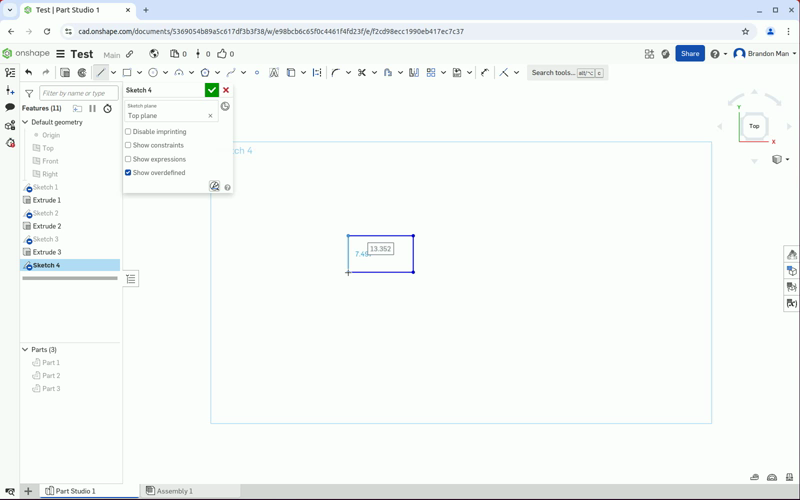
key(esc)
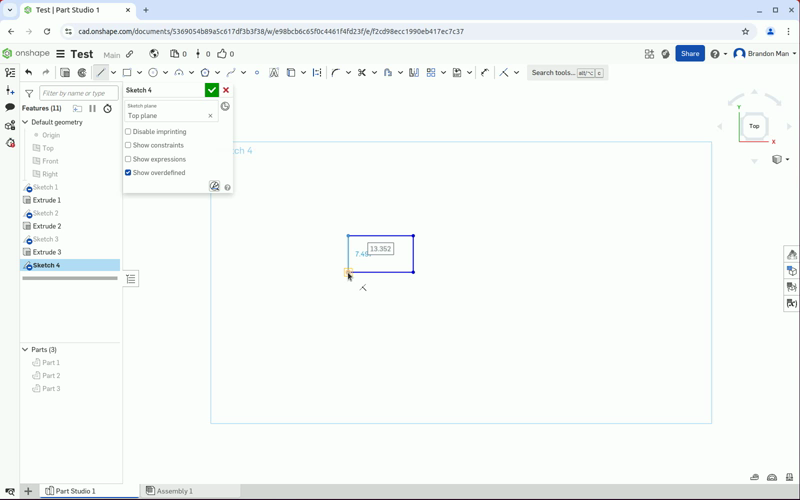
mouse_move(387, 241)
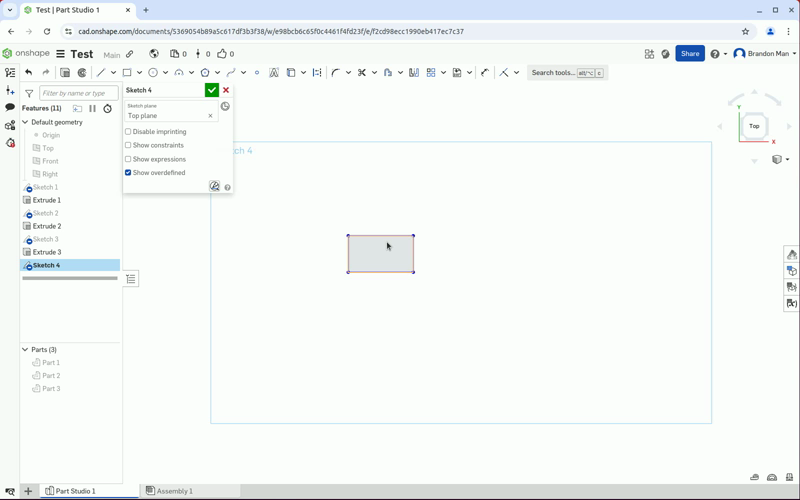
click(387, 241)
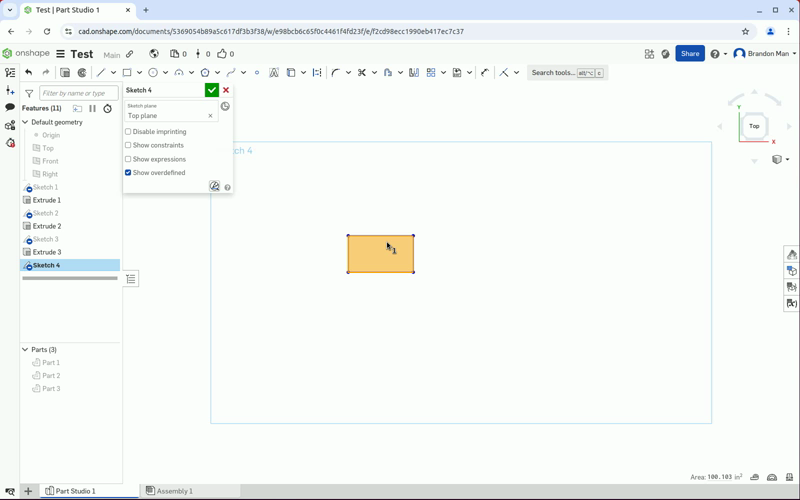
mouse_move(73, 352)
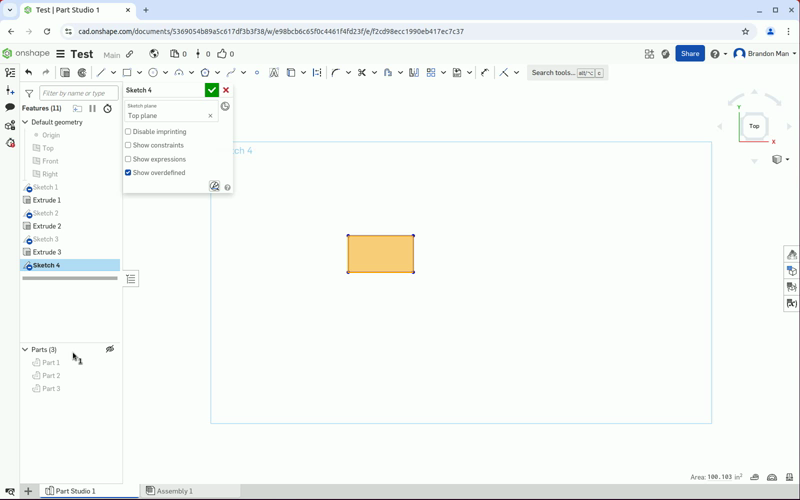
key(shift+y)
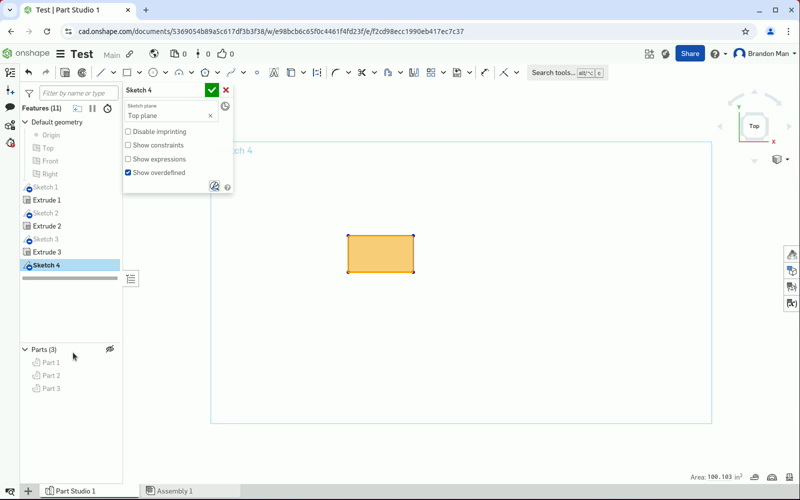
key(shift+e)
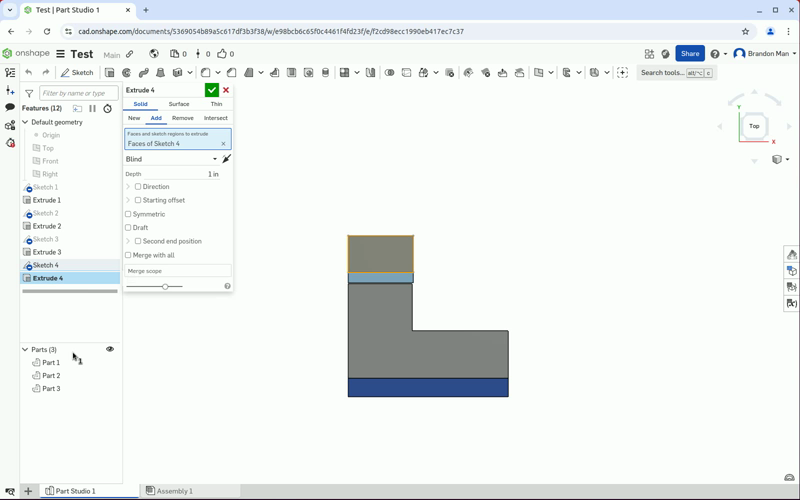
mouse_move(143, 106)
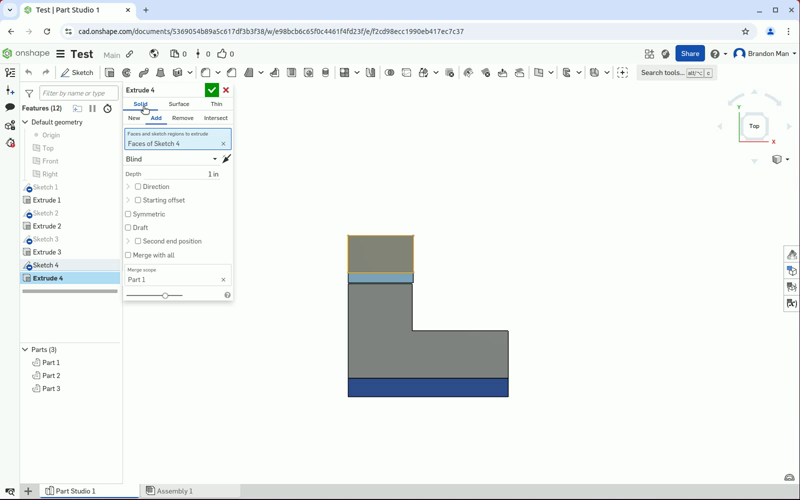
click(143, 106)
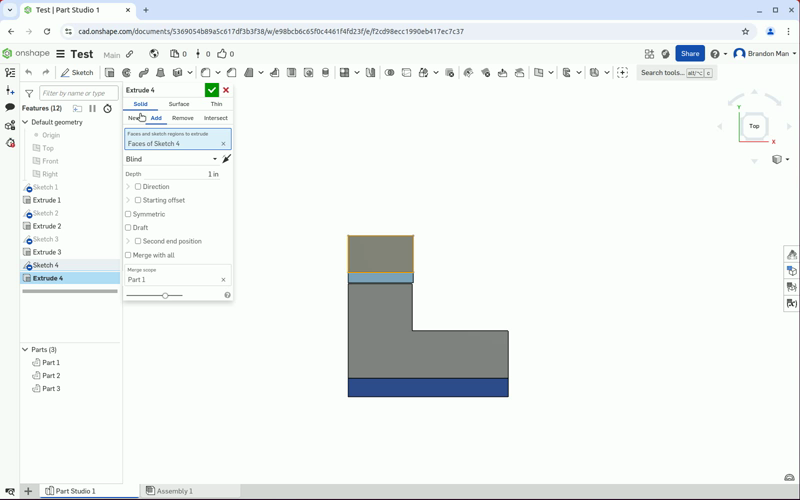
mouse_move(137, 120)
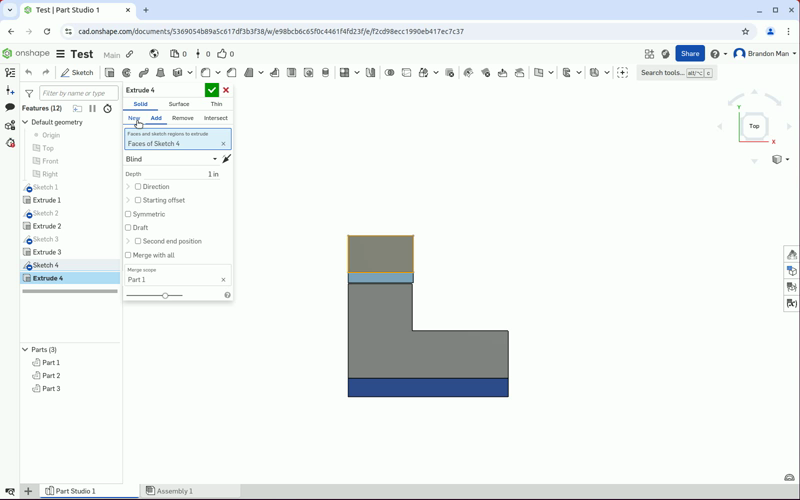
click(137, 120)
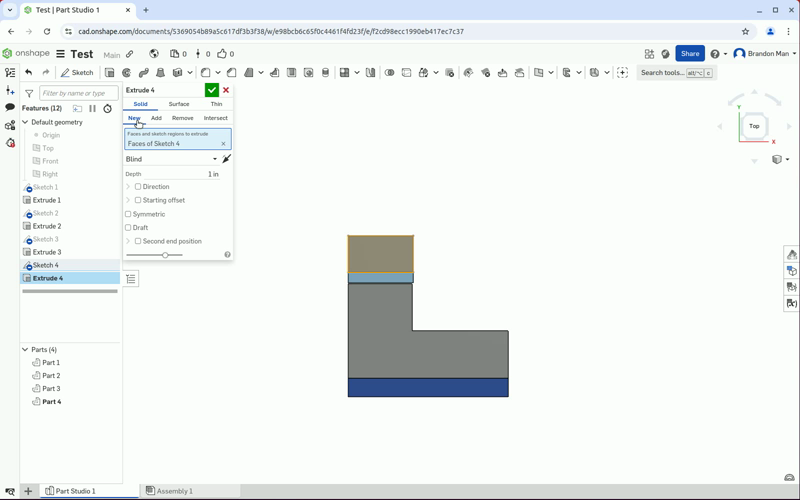
key(tab, 4)
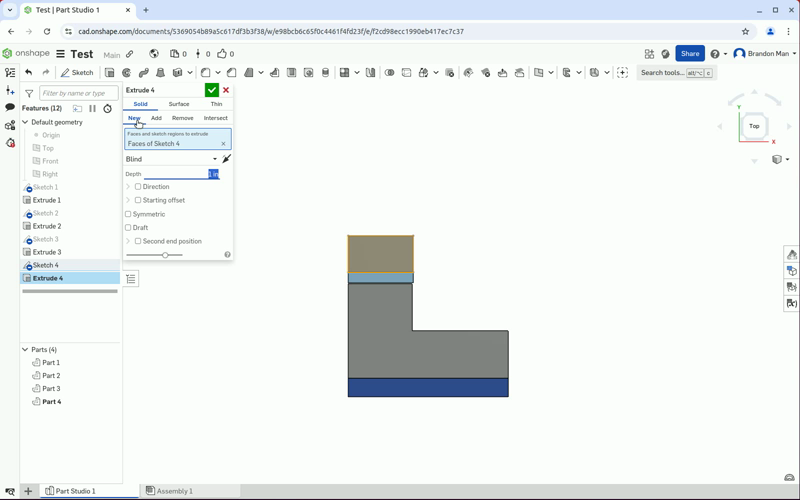
text(0.481)
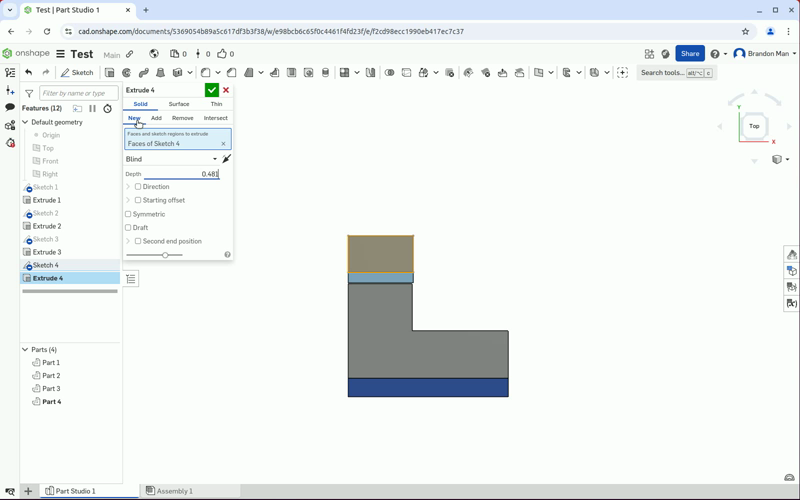
key(enter)
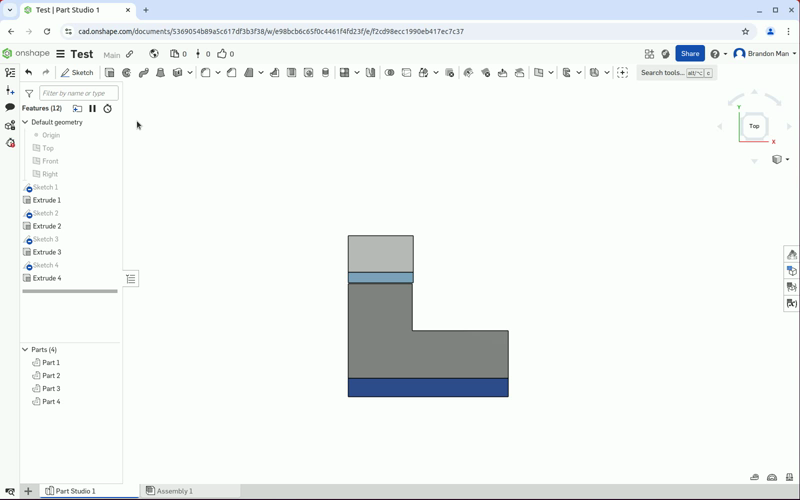
key(shift+h)
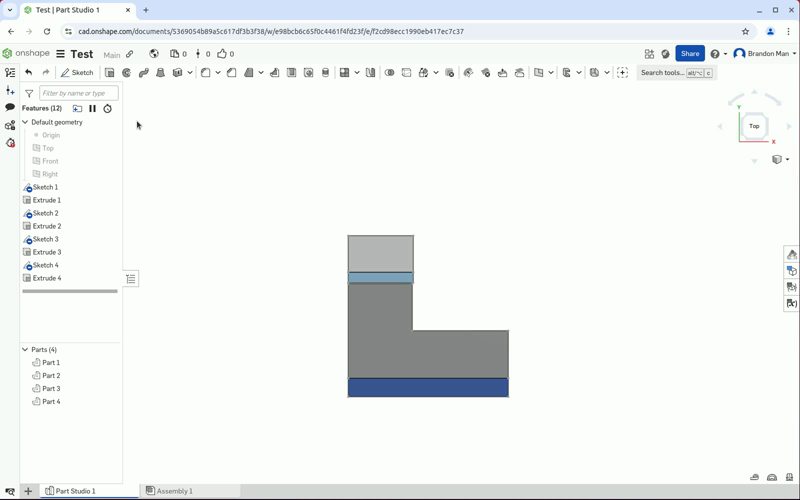
key(shift+h)
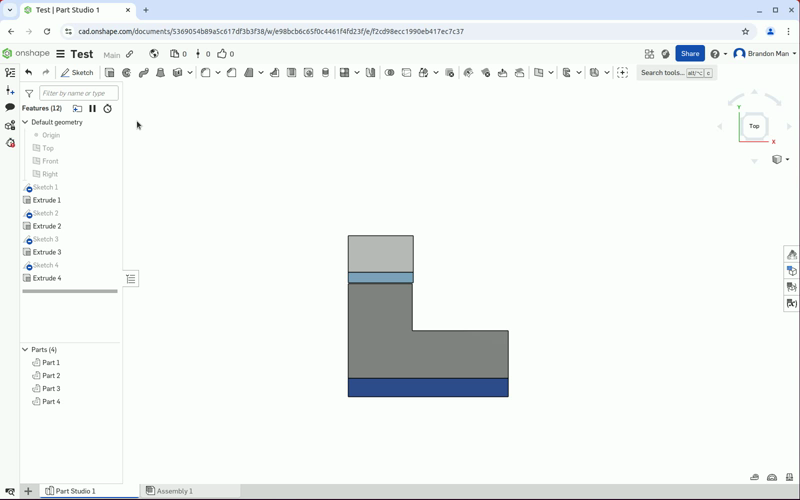
mouse_move(73, 189)
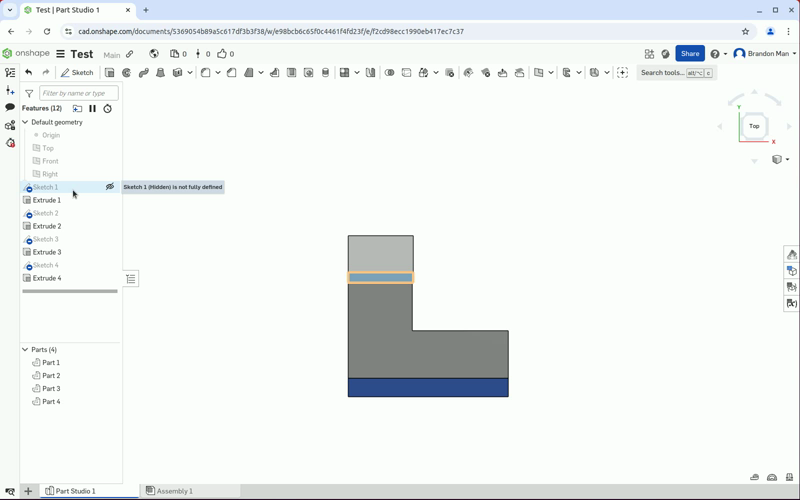
click(73, 189)
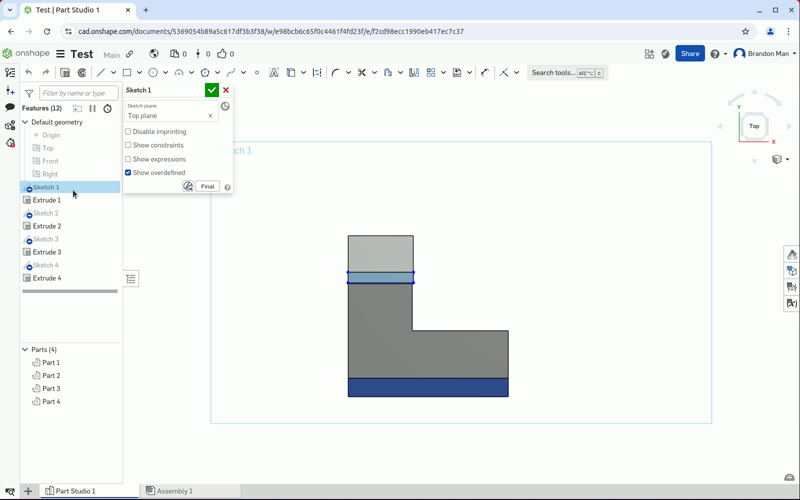
mouse_move(229, 92)
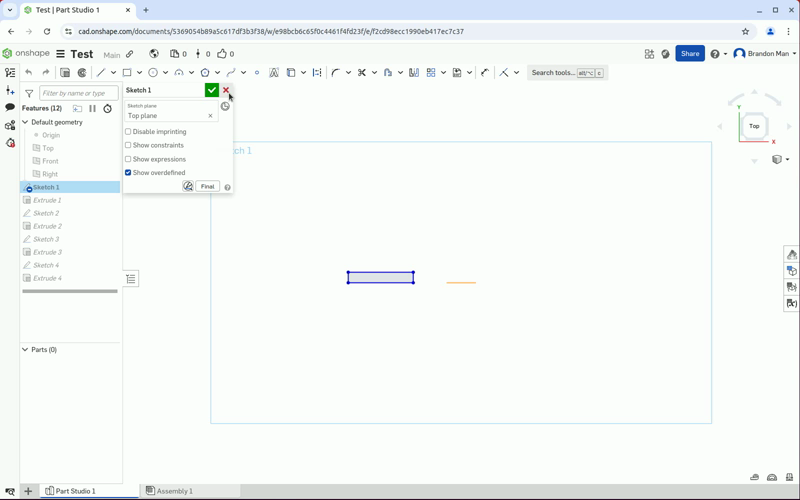
click(229, 92)
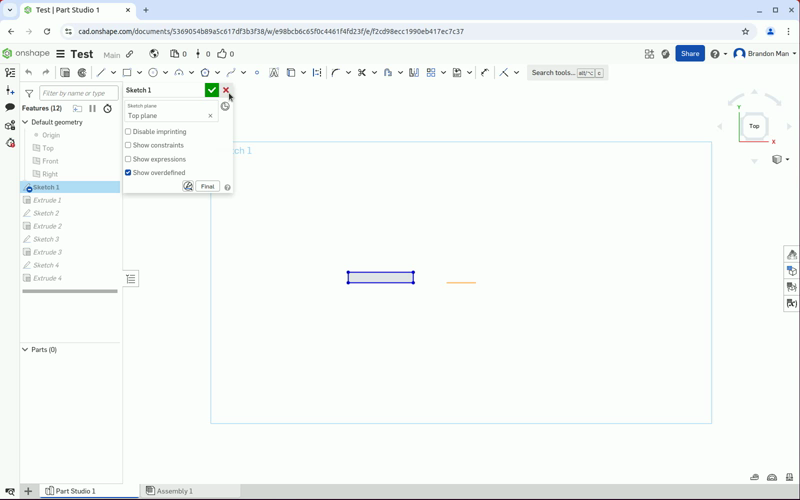
key(shift+s)
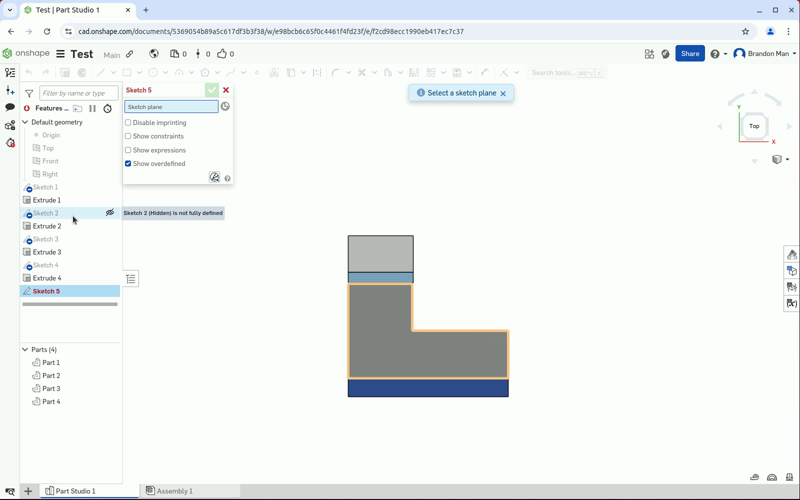
scroll(3)
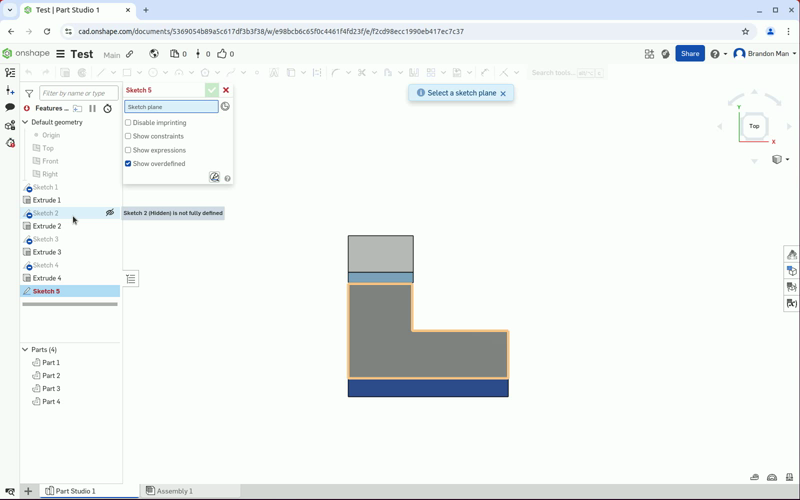
mouse_move(73, 150)
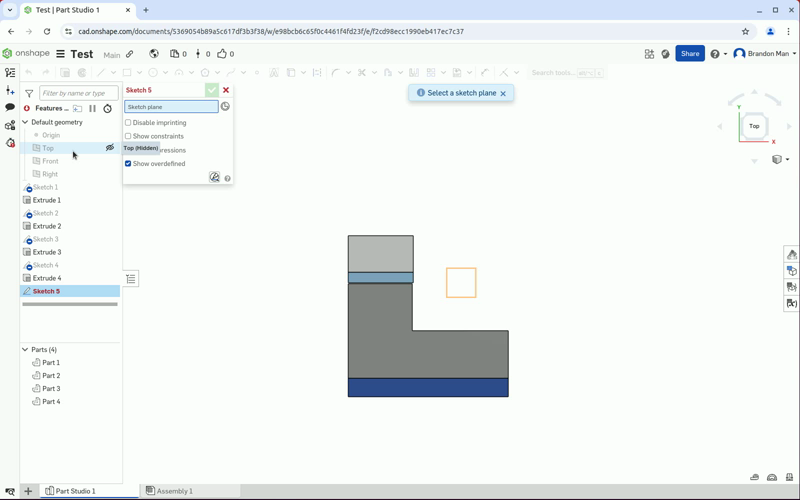
click(73, 150)
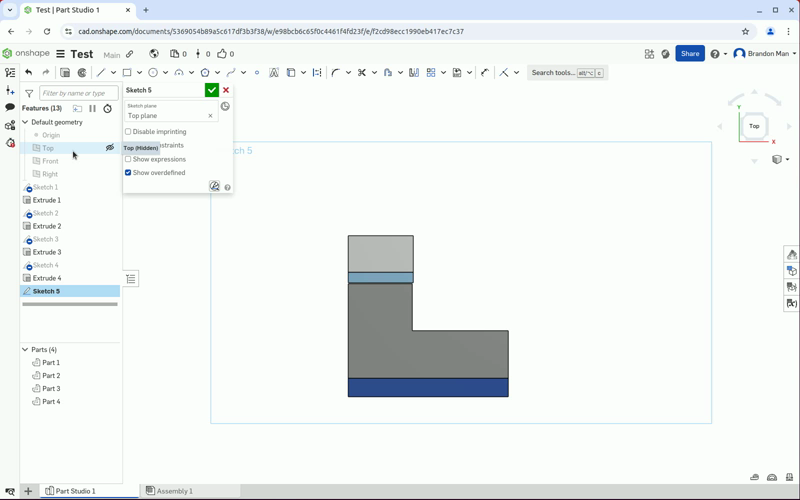
mouse_move(73, 352)
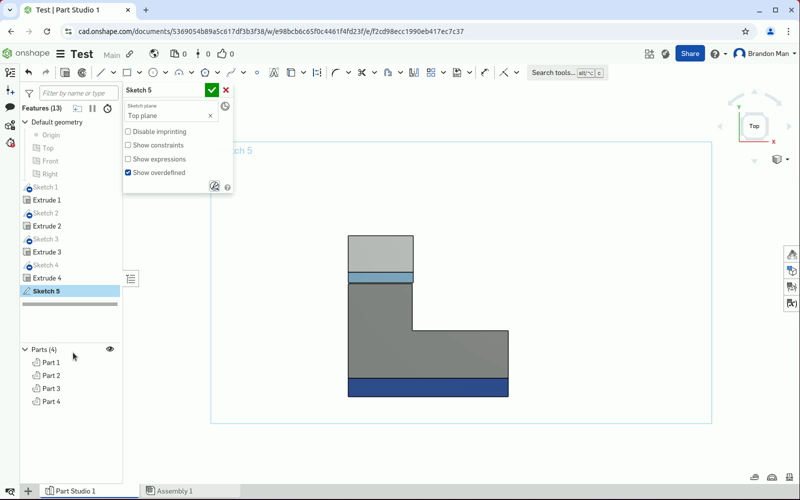
key(y)
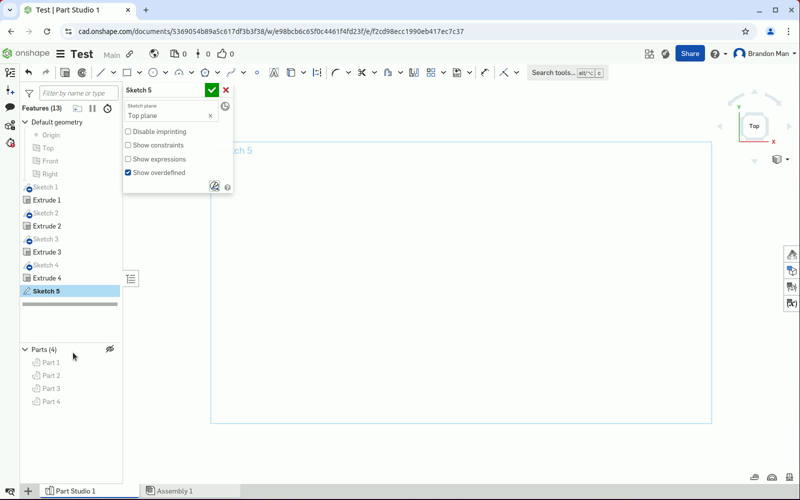
key(l)
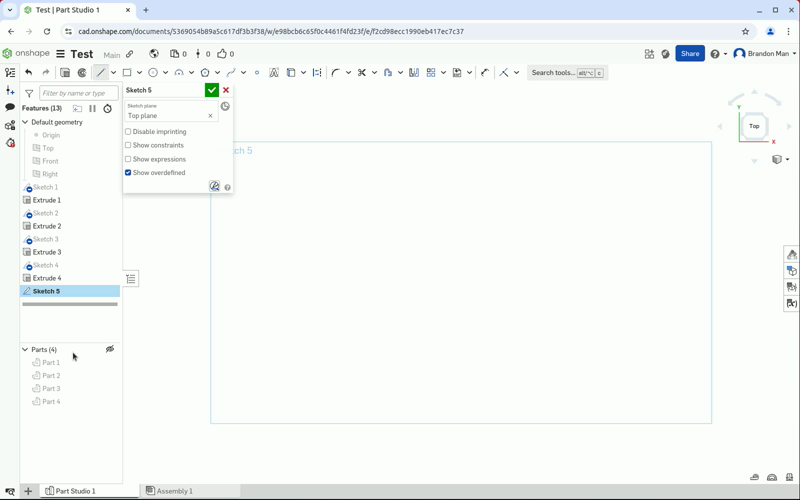
key_down(shift)
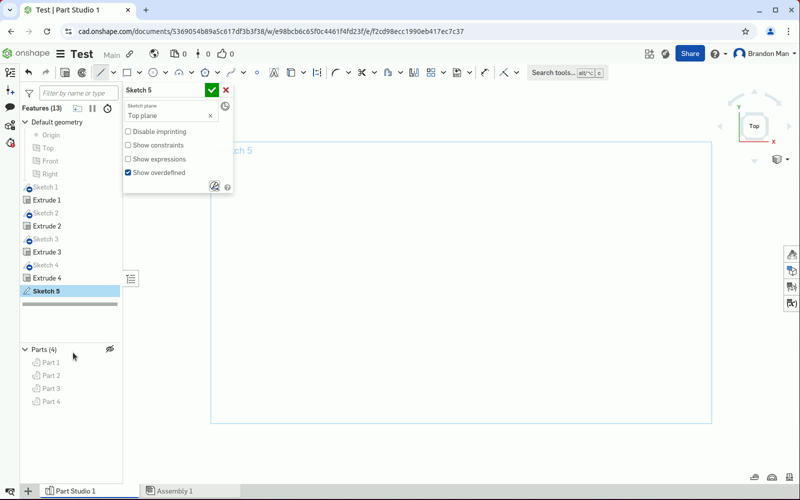
mouse_move(348, 234)
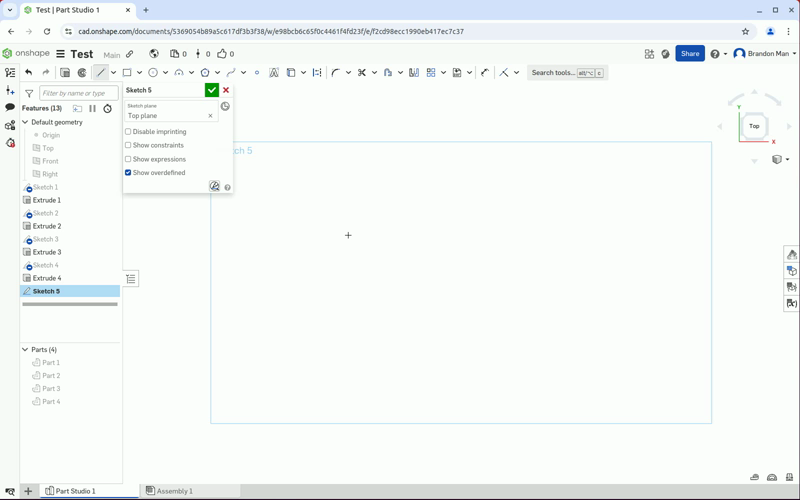
click(348, 234)
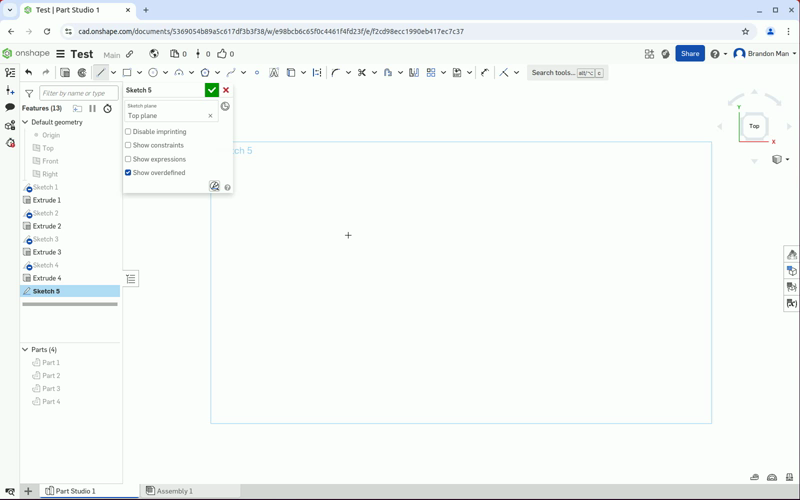
key_up(shift)
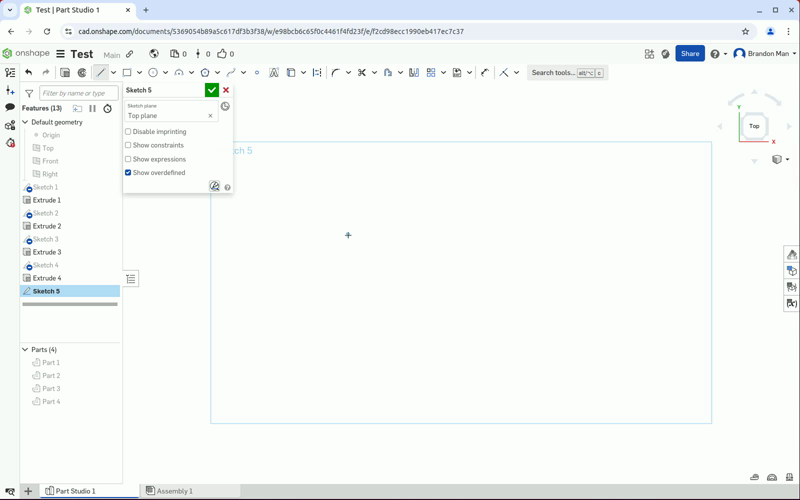
key_down(shift)
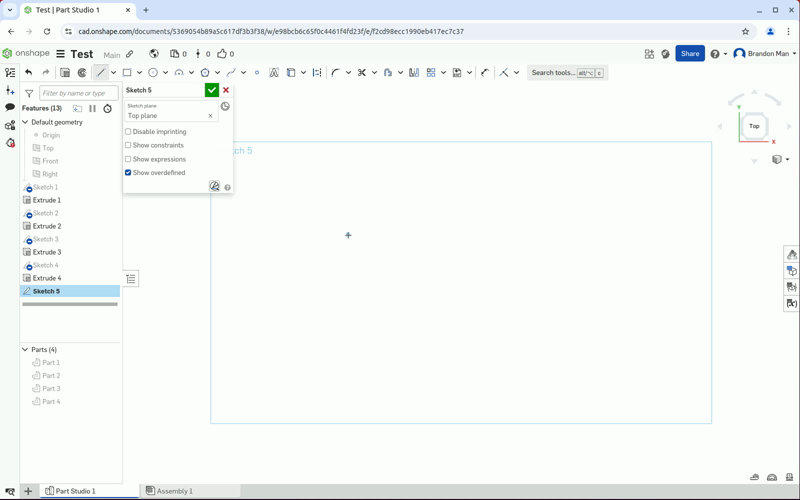
mouse_move(413, 234)
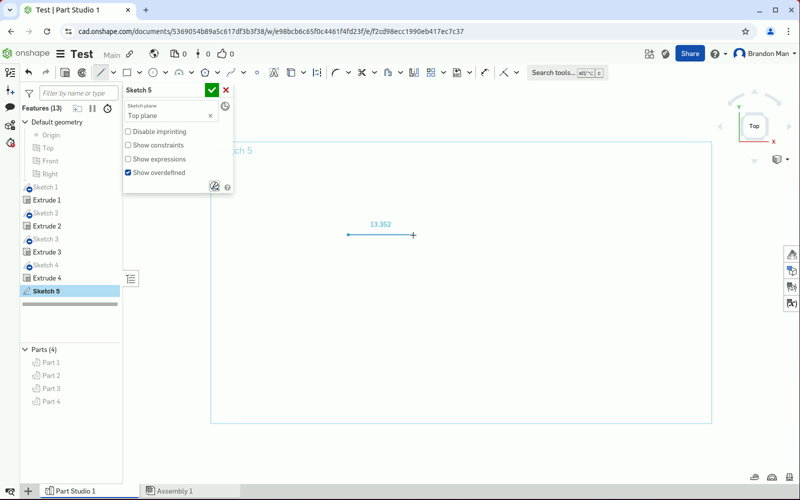
click(413, 234)
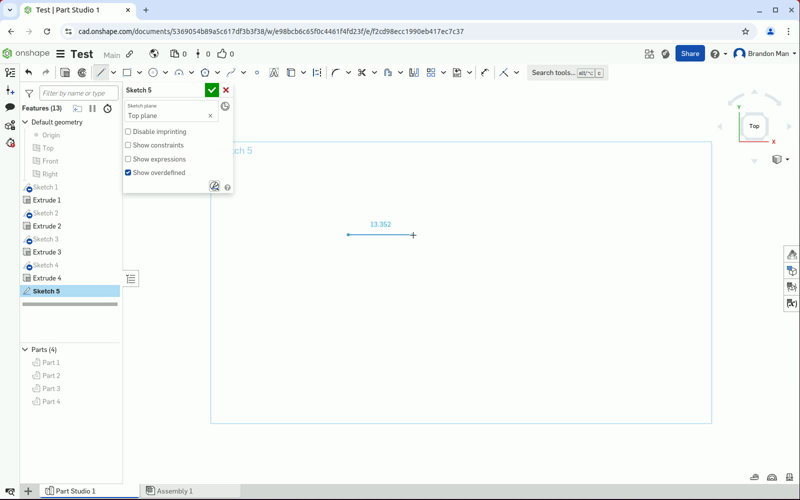
key_up(shift)
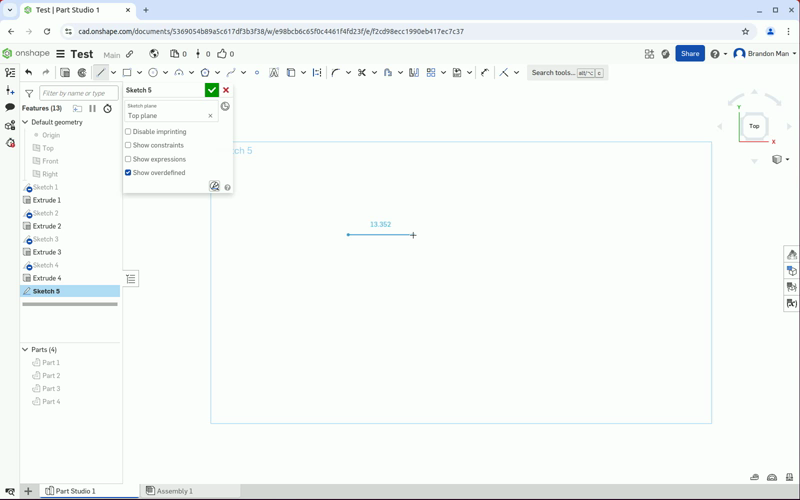
key_down(shift)
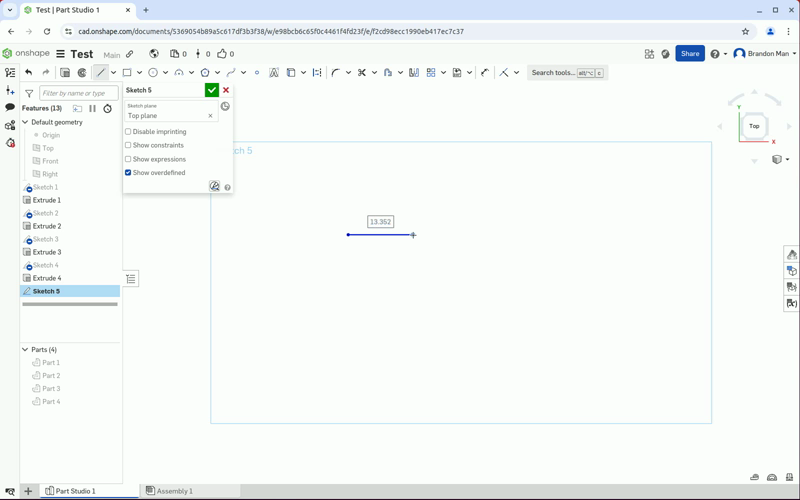
mouse_move(443, 234)
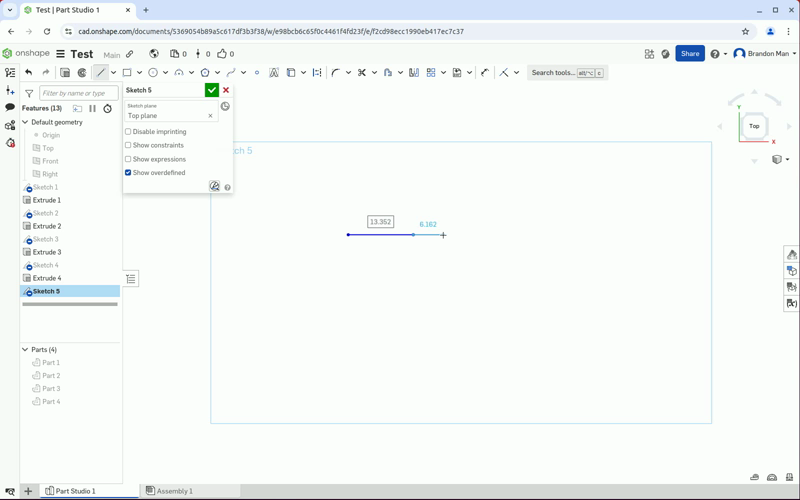
mouse_move(413, 225)
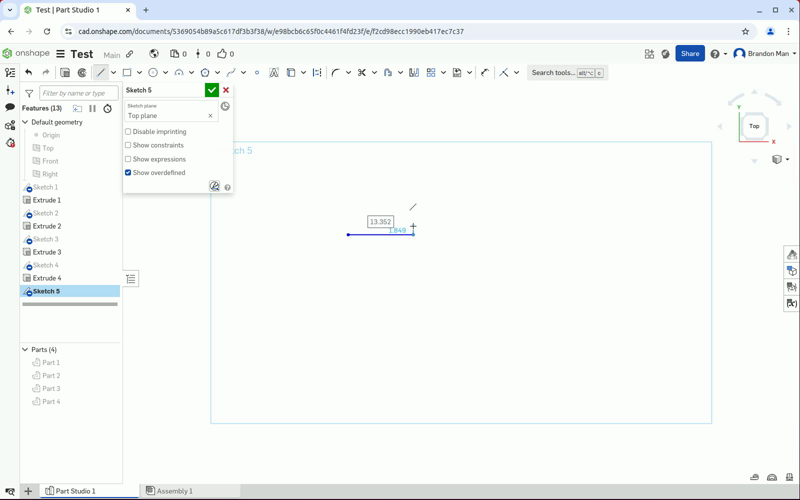
click(413, 225)
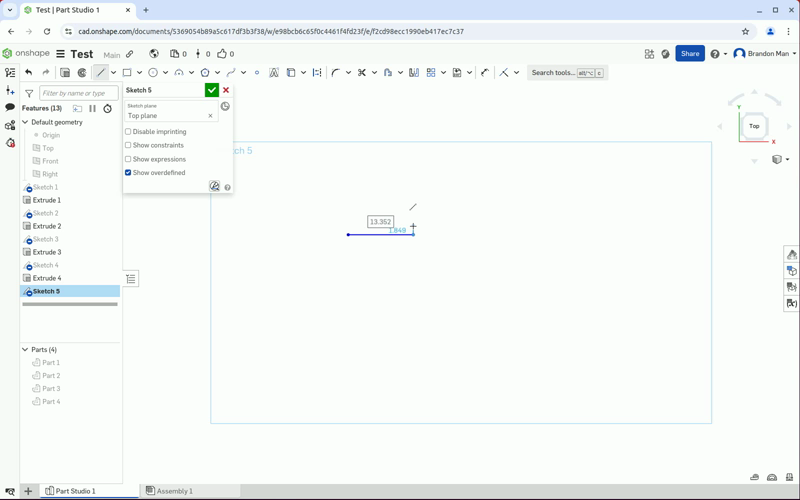
key_up(shift)
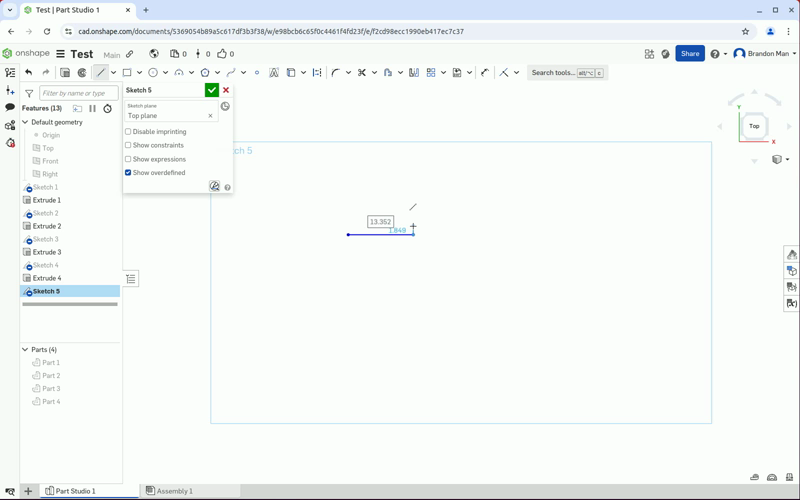
key_down(shift)
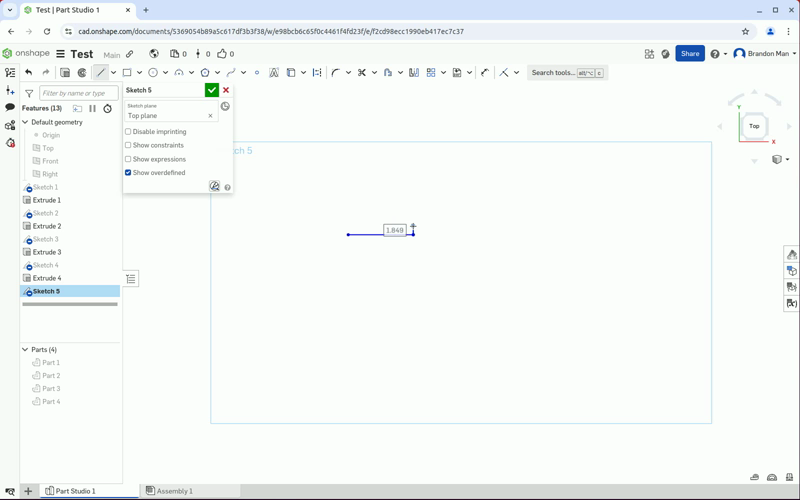
mouse_move(348, 225)
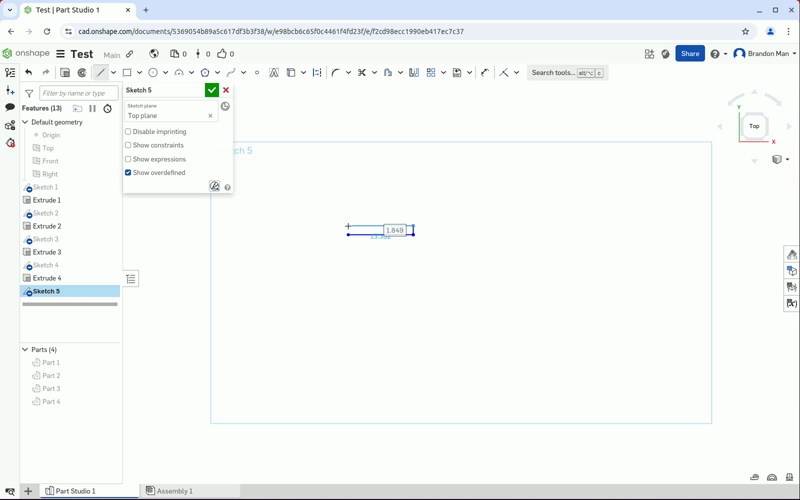
click(348, 225)
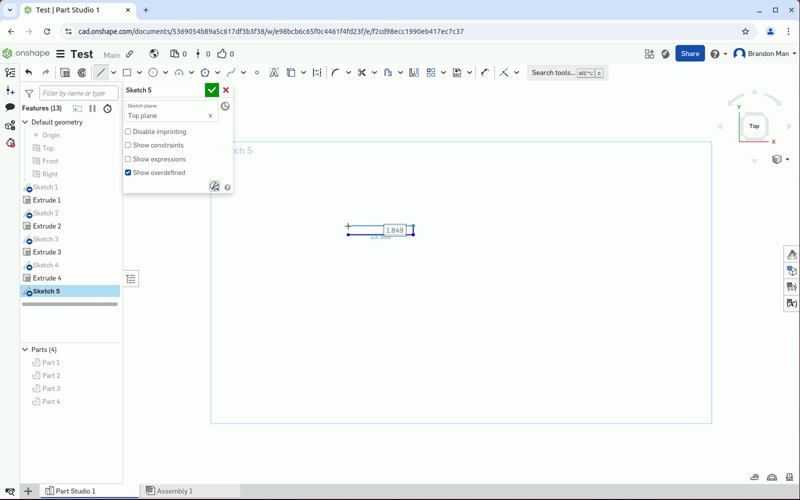
key_up(shift)
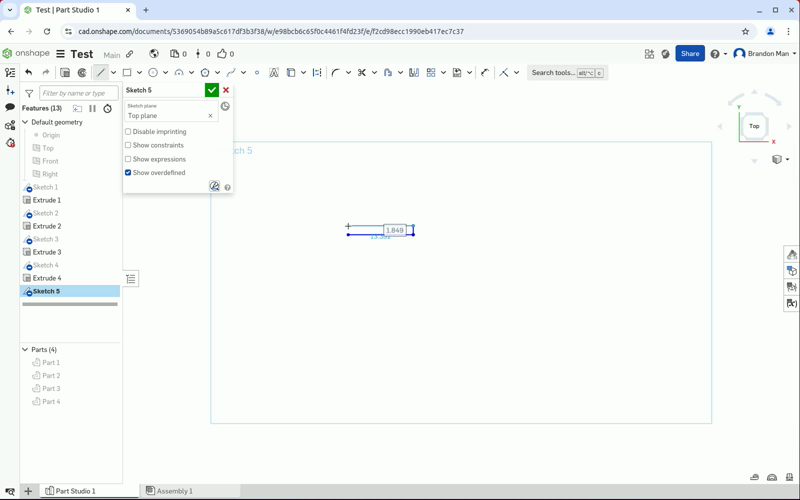
mouse_move(378, 225)
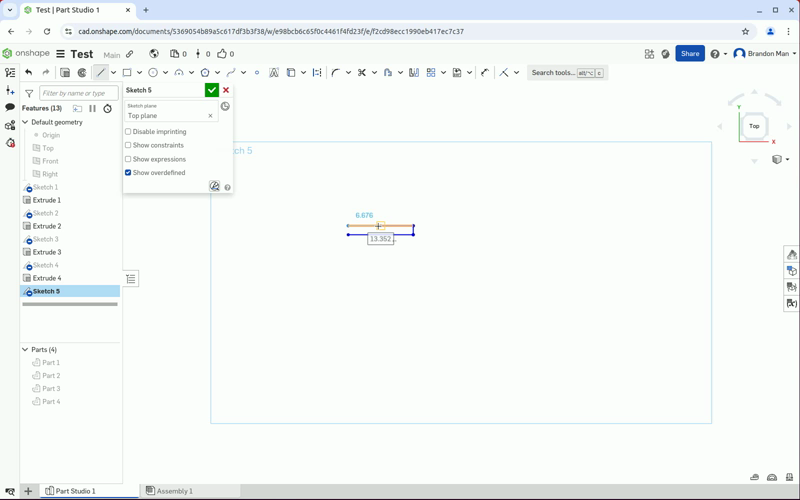
key_down(shift)
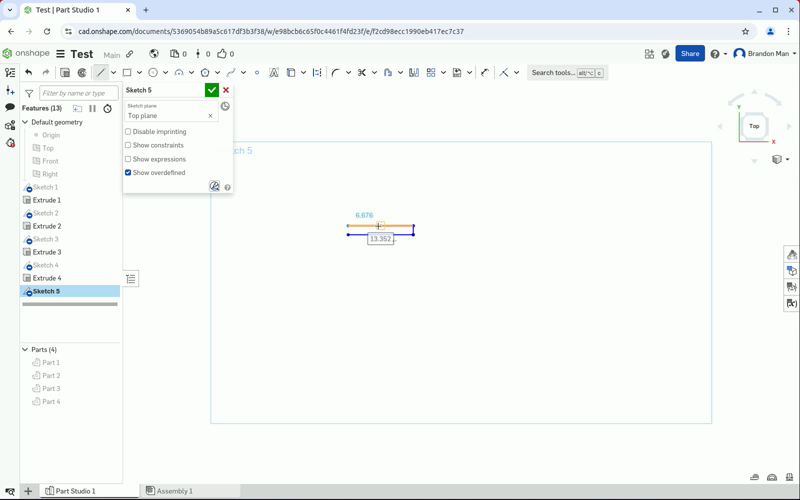
mouse_move(348, 234)
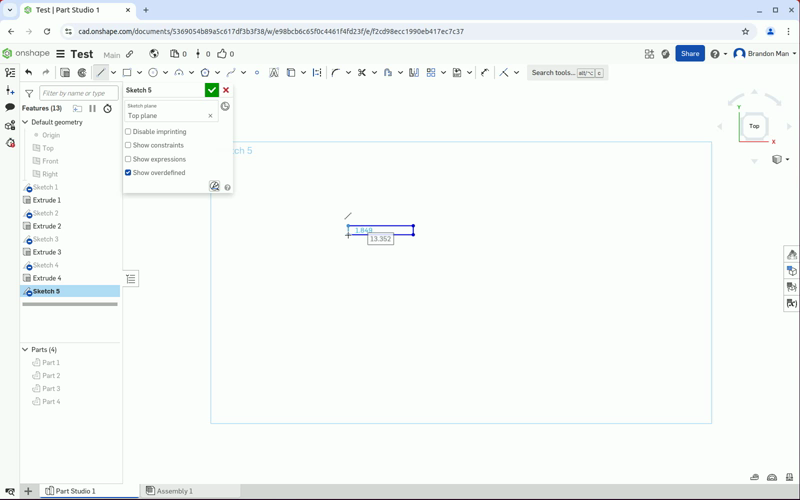
key_up(shift)
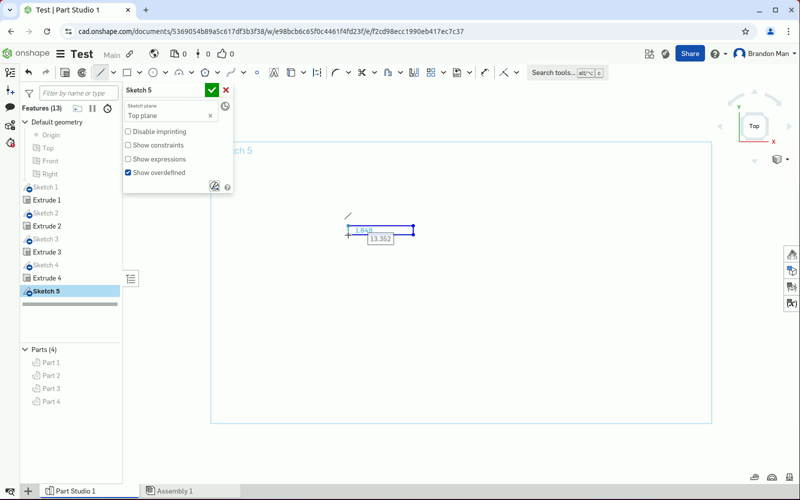
click(348, 234)
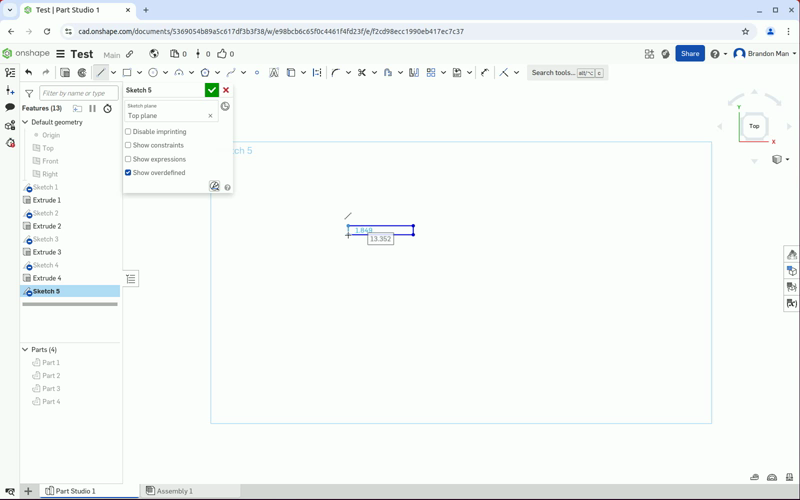
key(esc)
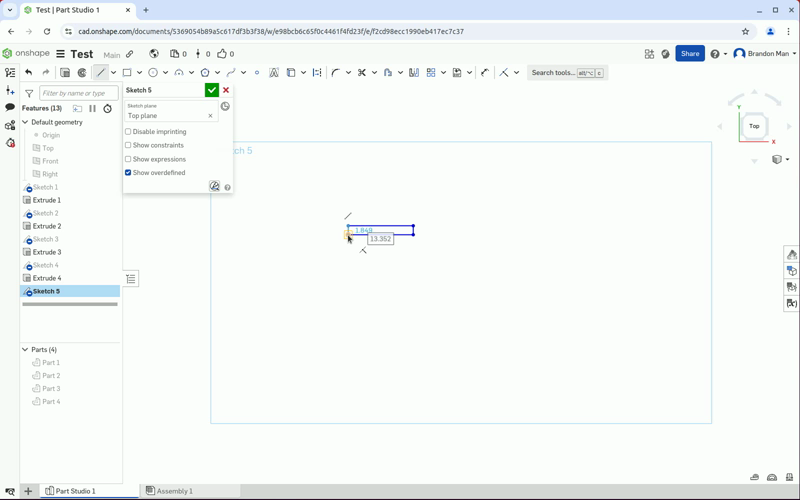
mouse_move(376, 230)
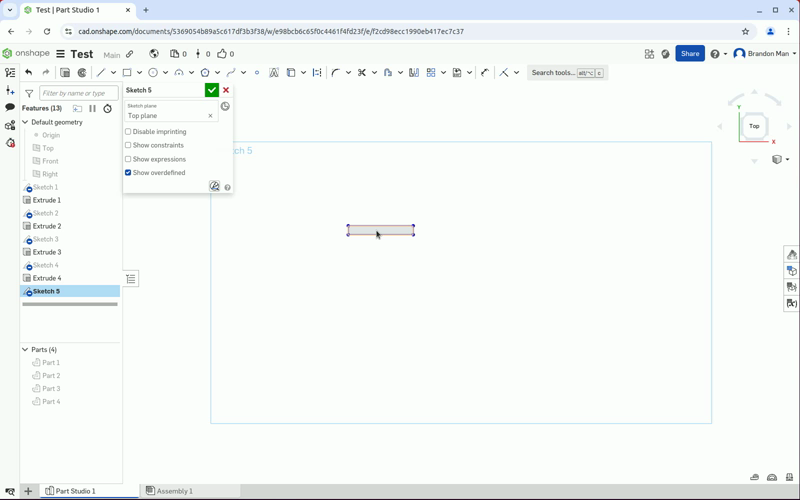
scroll(6)
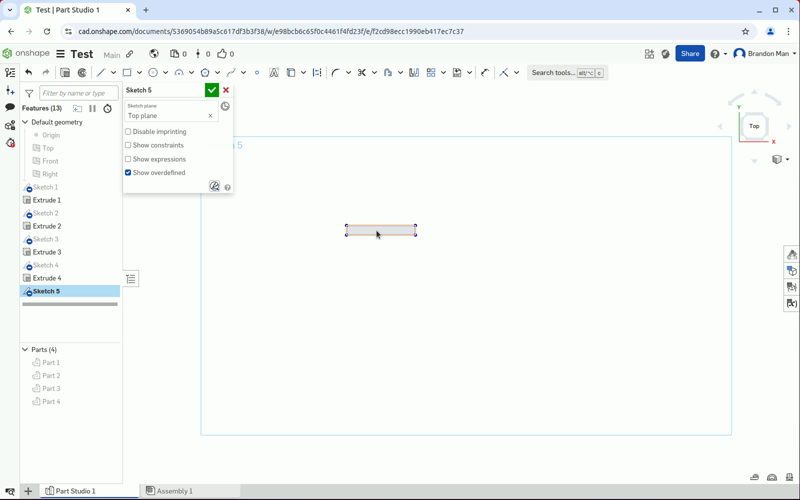
scroll(6)
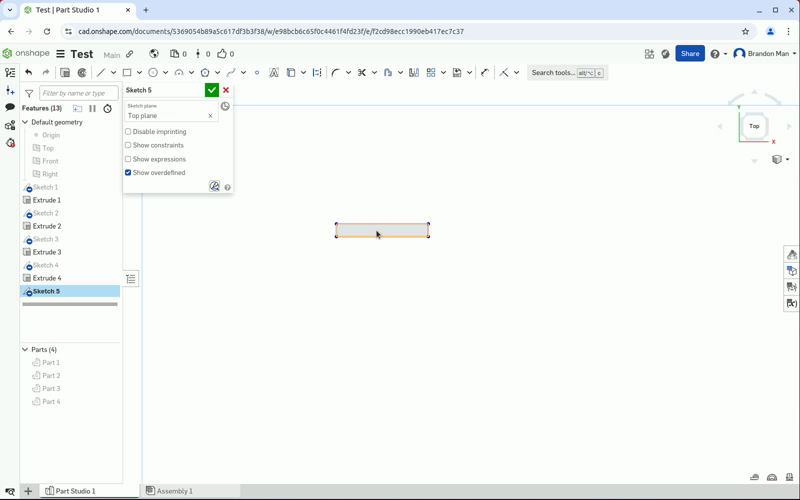
scroll(6)
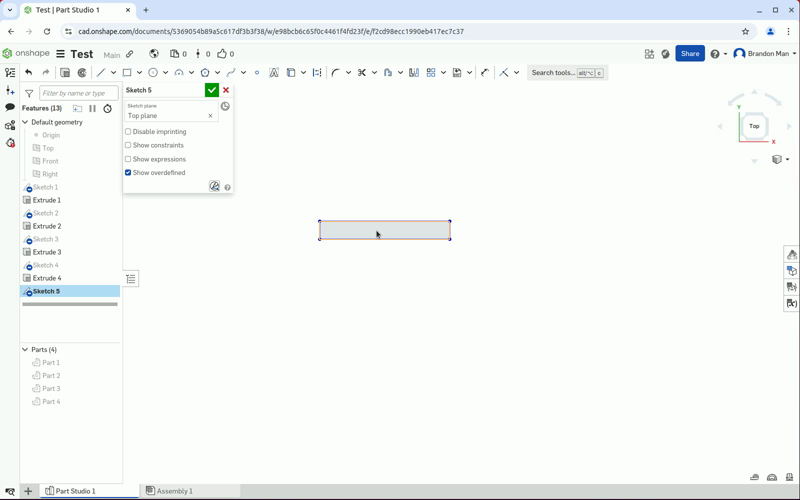
scroll(6)
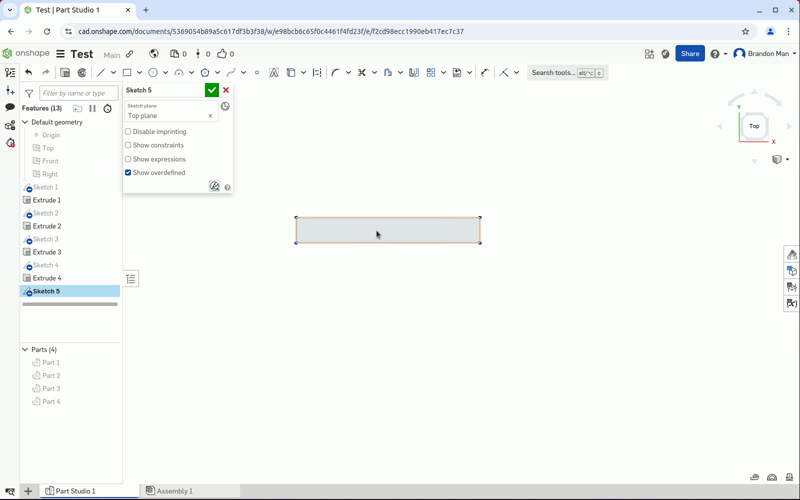
scroll(6)
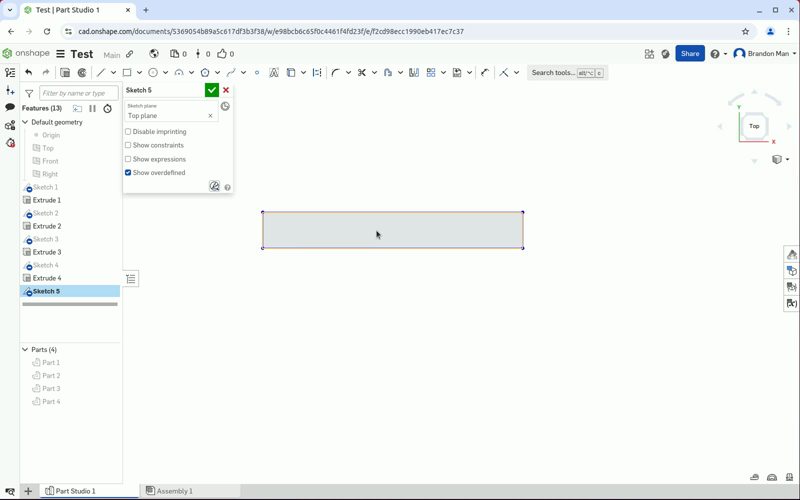
scroll(6)
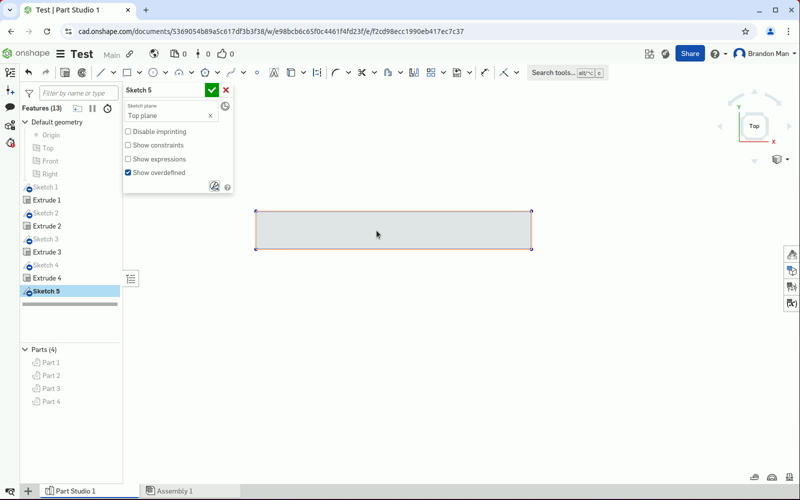
scroll(6)
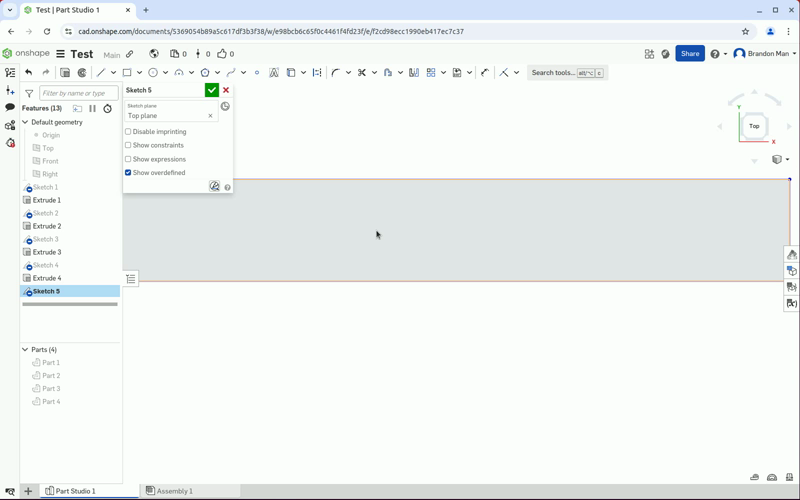
click(376, 230)
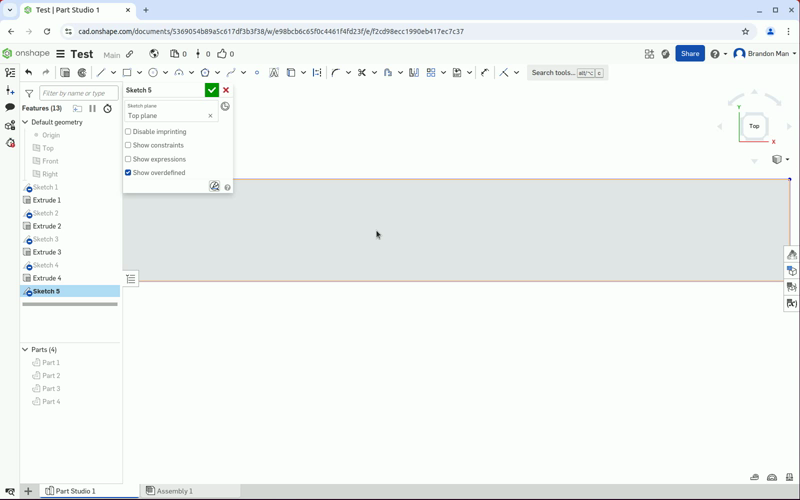
scroll(-6)
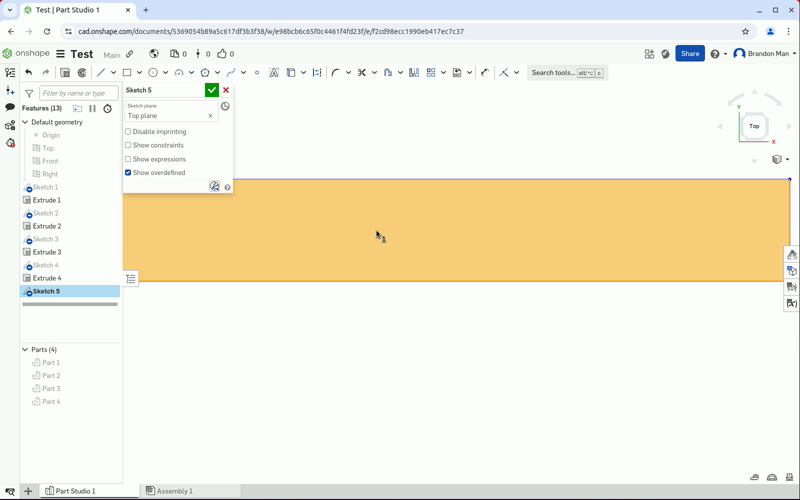
scroll(-6)
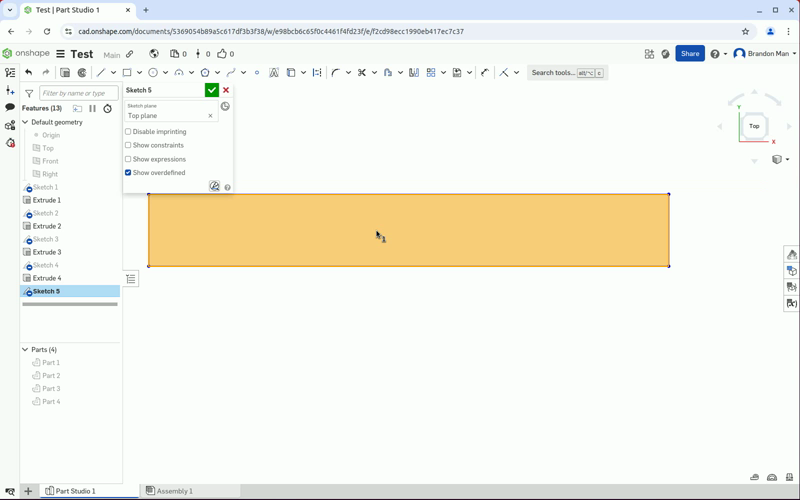
scroll(-6)
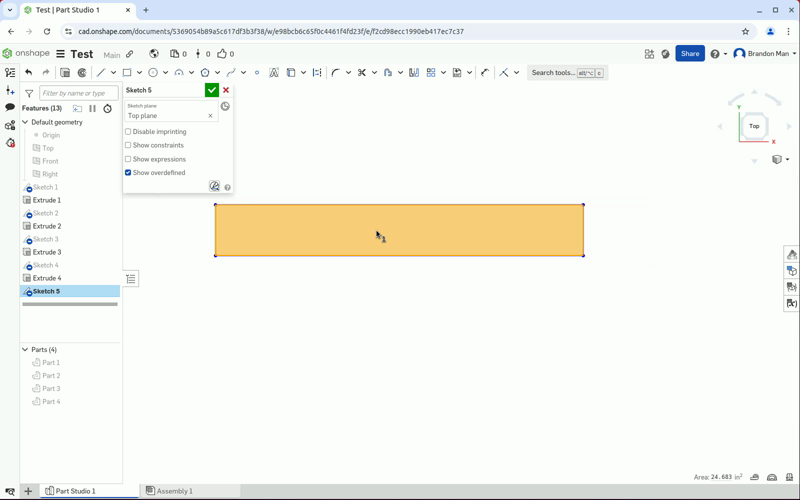
scroll(-6)
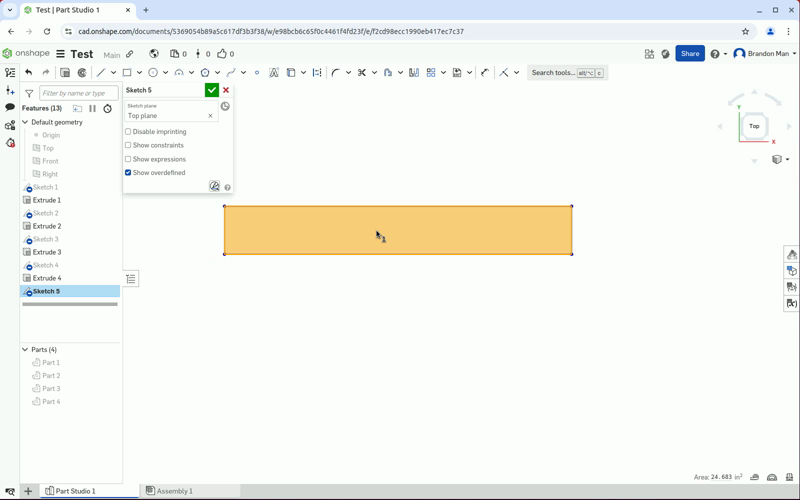
scroll(-6)
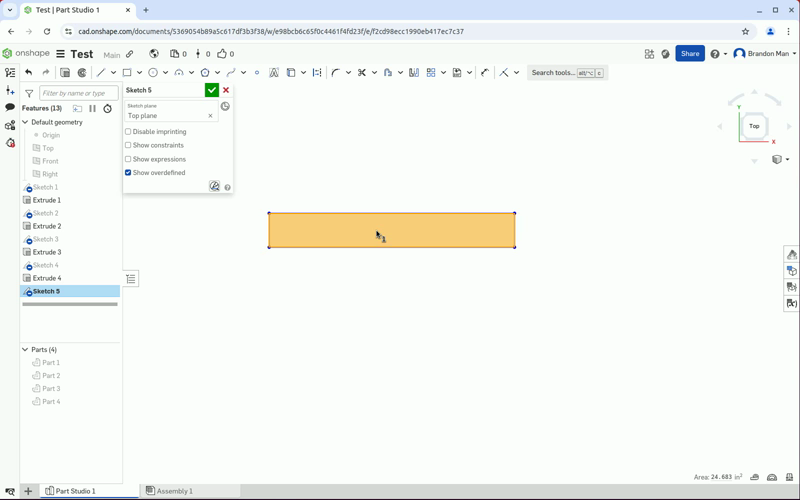
scroll(-6)
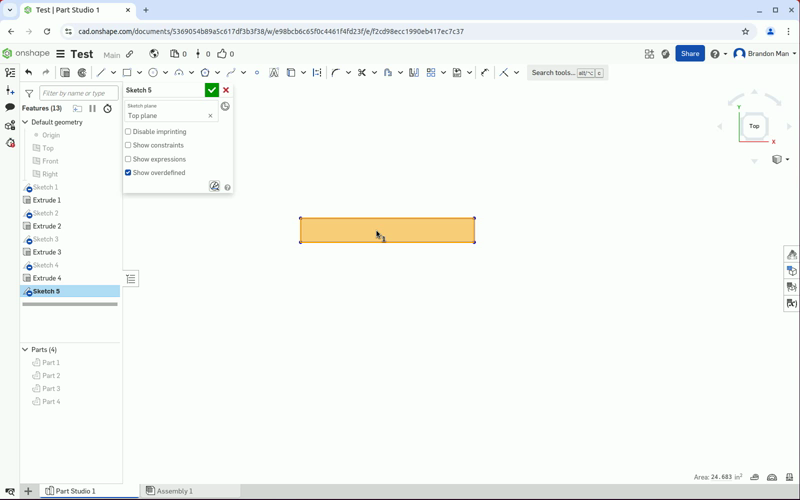
scroll(-6)
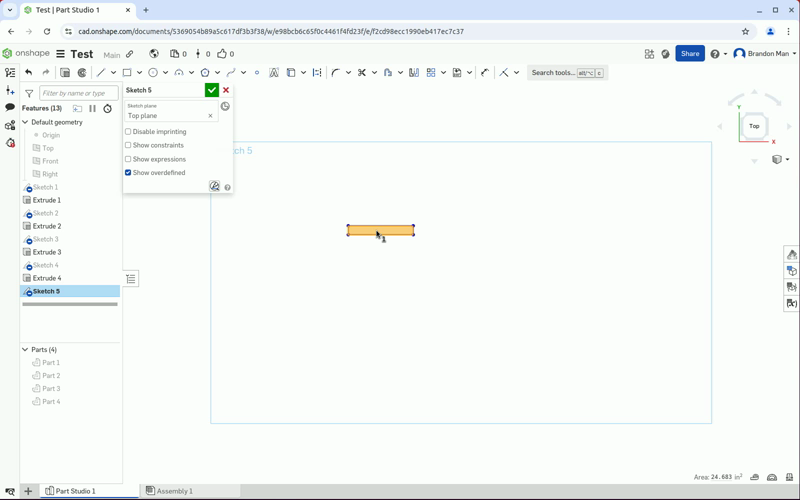
mouse_move(73, 352)
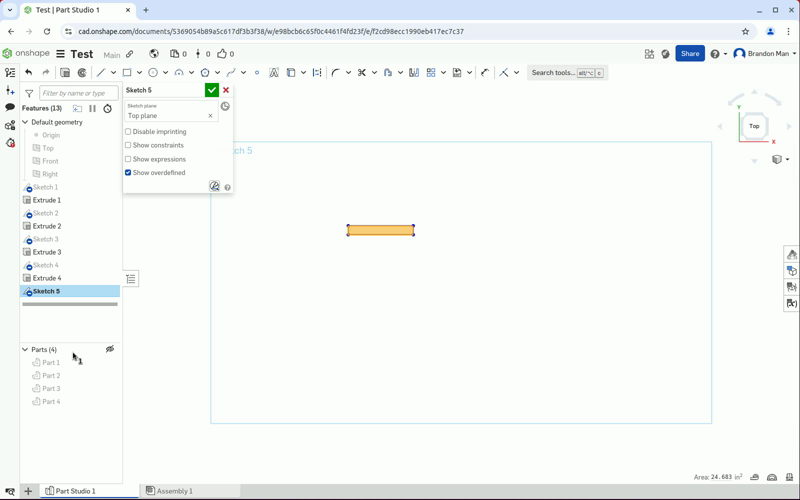
key(shift+y)
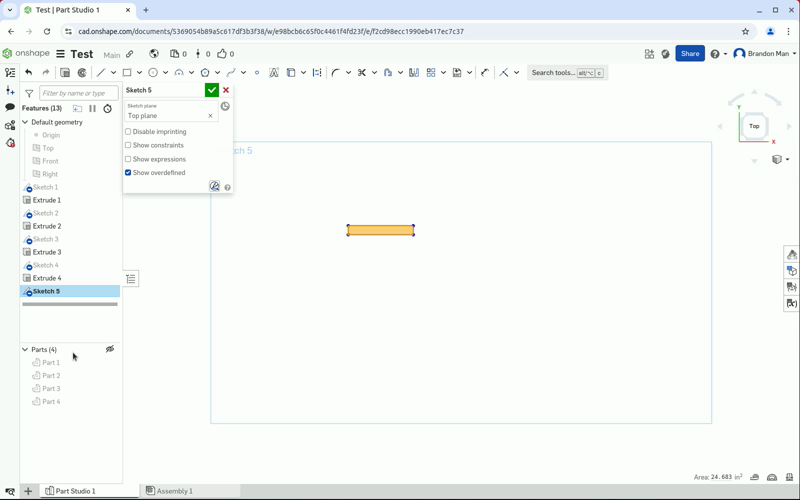
key(shift+e)
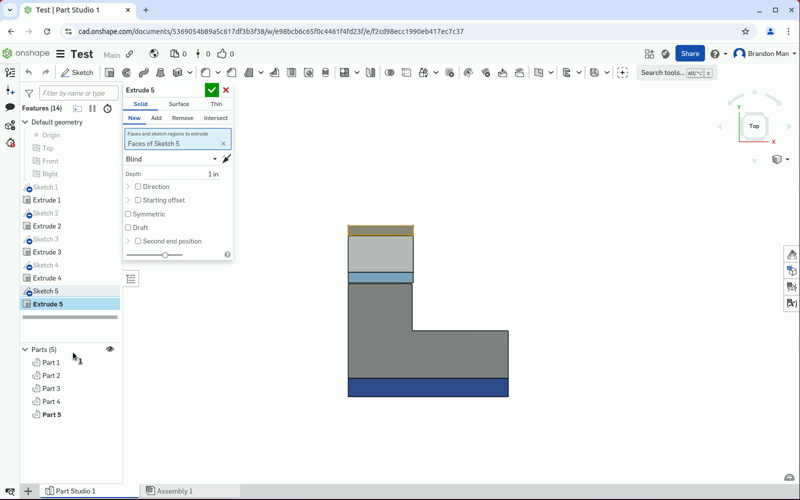
mouse_move(143, 106)
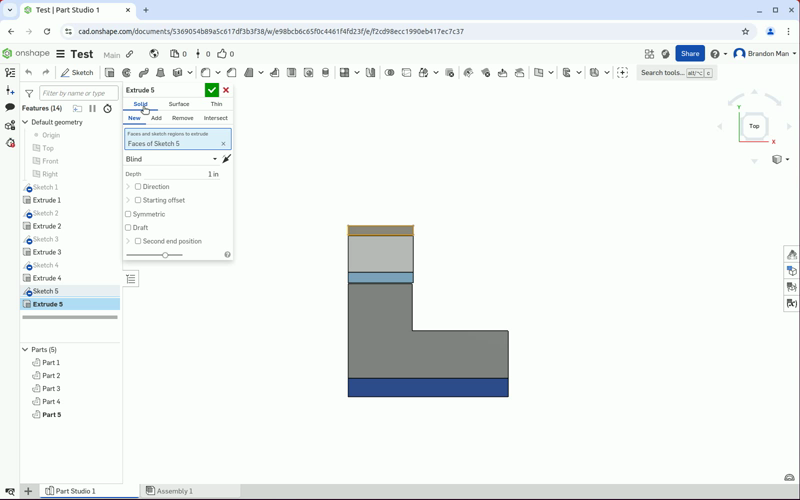
click(143, 106)
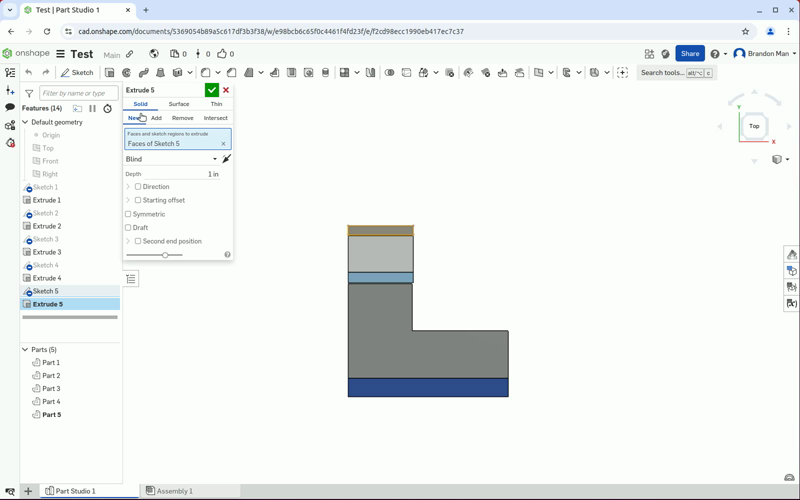
mouse_move(137, 120)
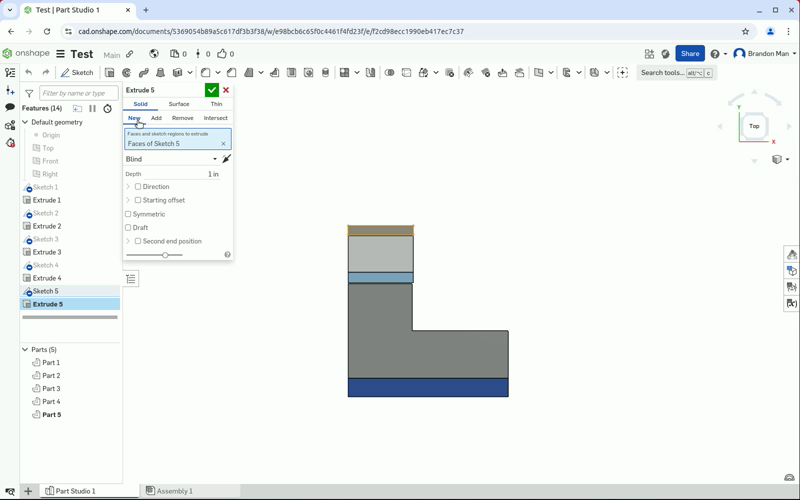
click(137, 120)
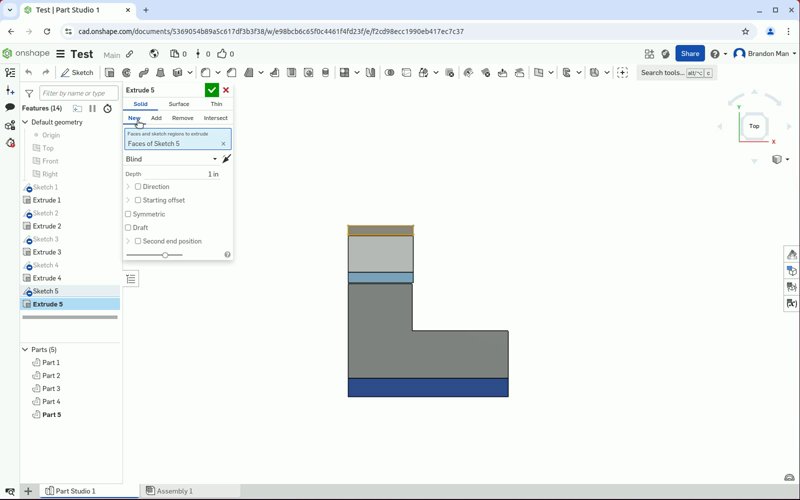
key(tab, 4)
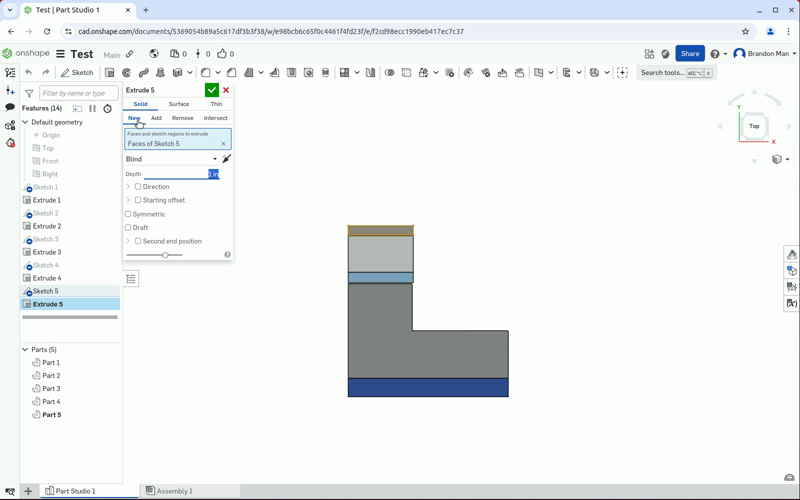
text(0.481)
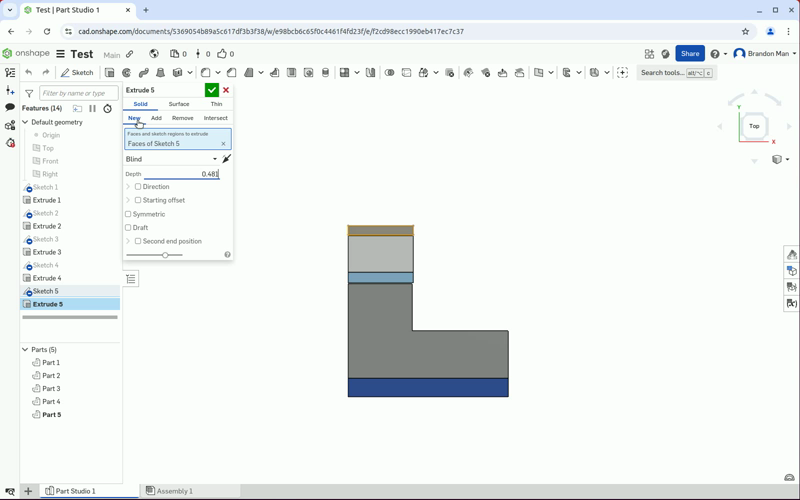
key(enter)
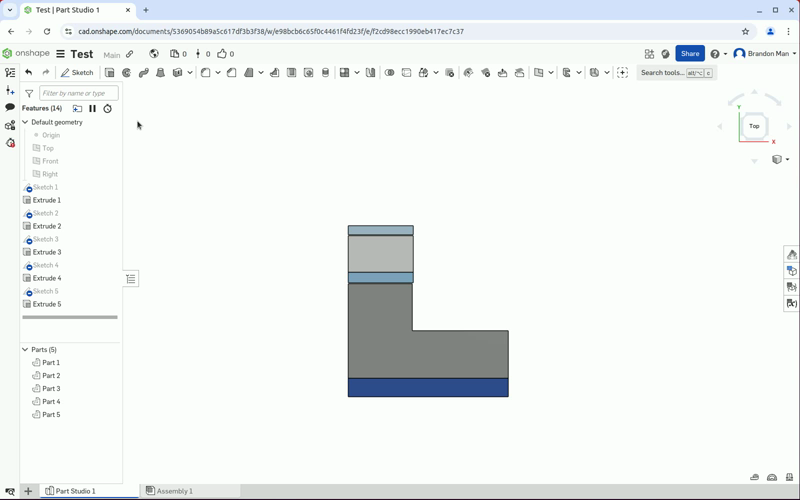
key(shift+h)
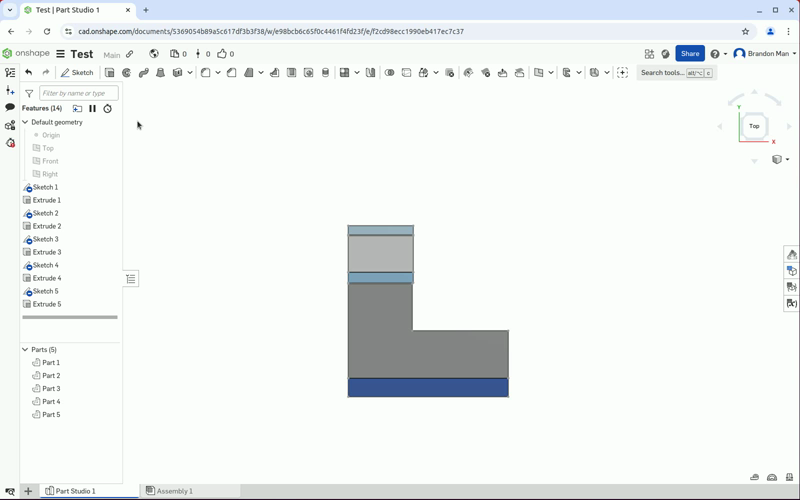
key(shift+h)
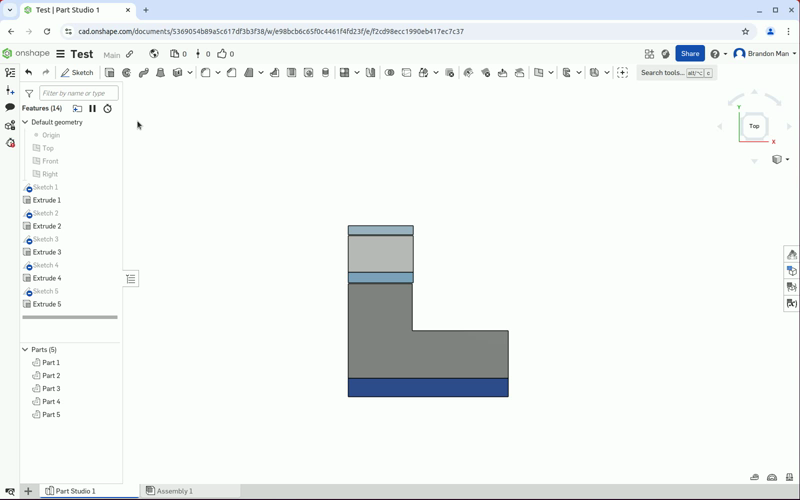
mouse_move(73, 189)
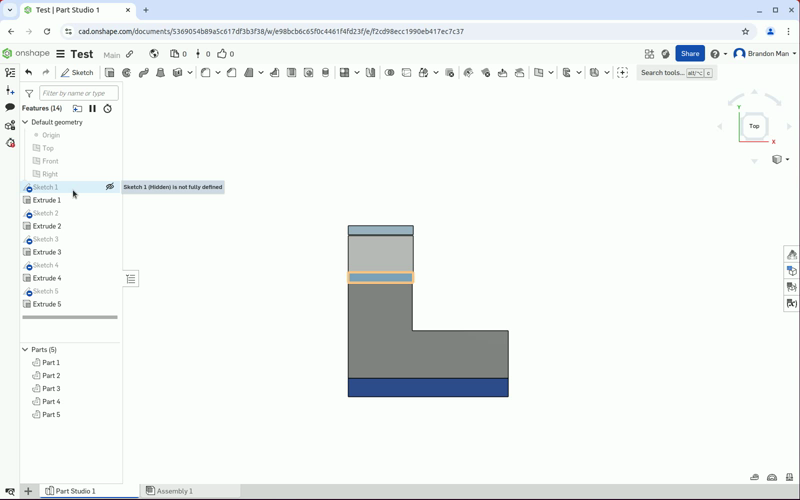
click(73, 189)
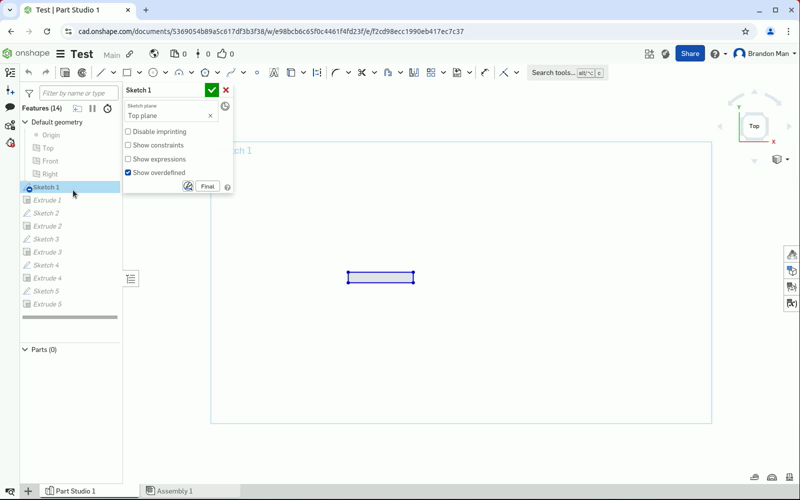
mouse_move(229, 92)
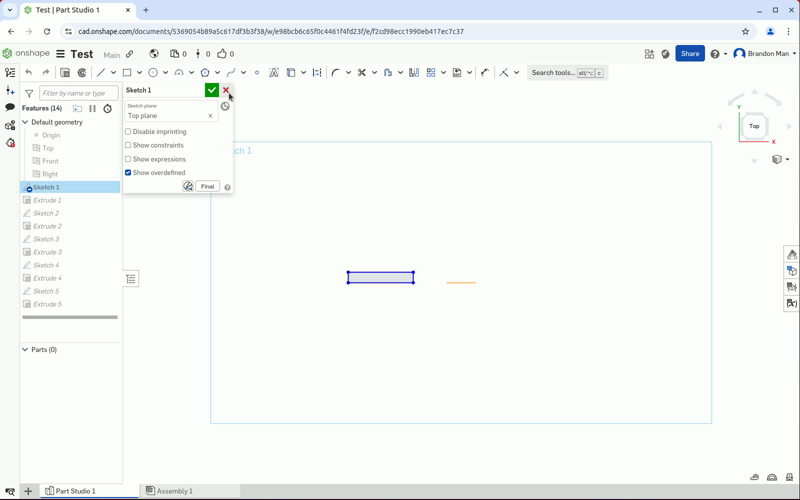
click(229, 92)
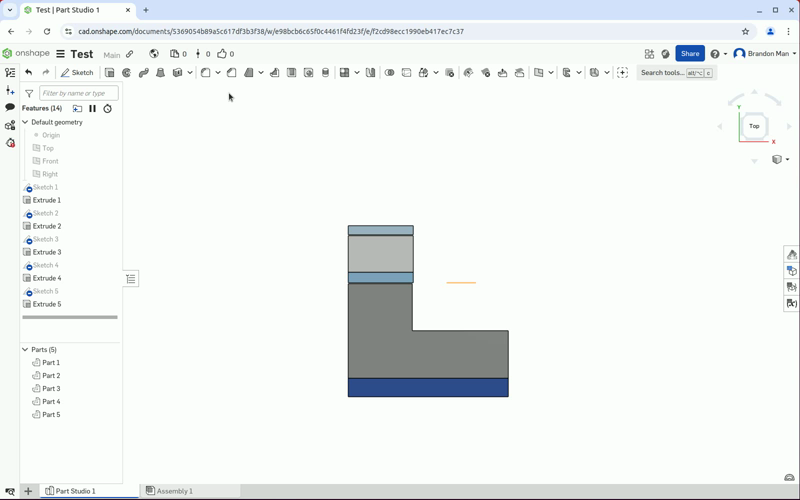
mouse_move(541, 75)
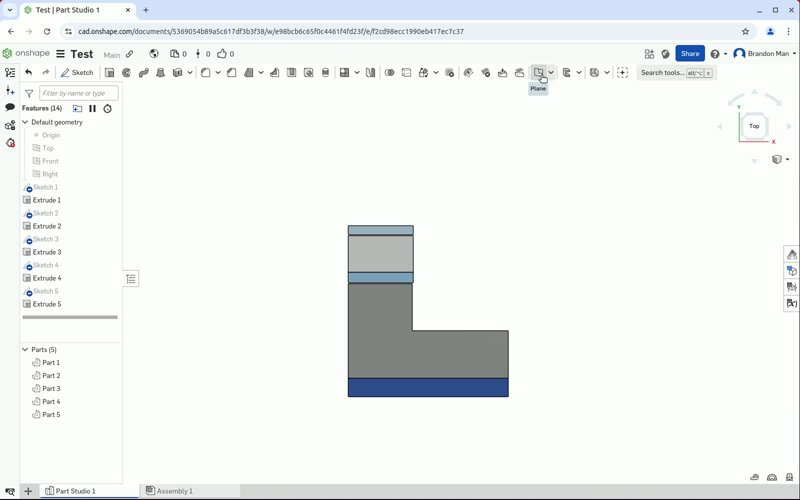
click(541, 75)
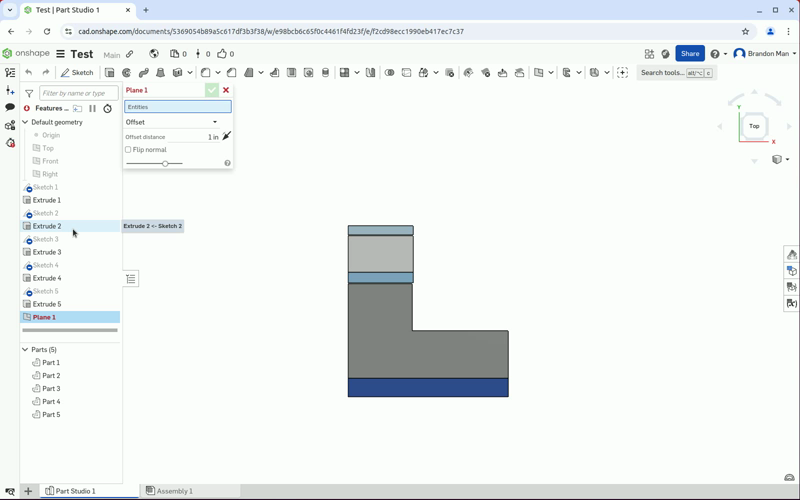
scroll(3)
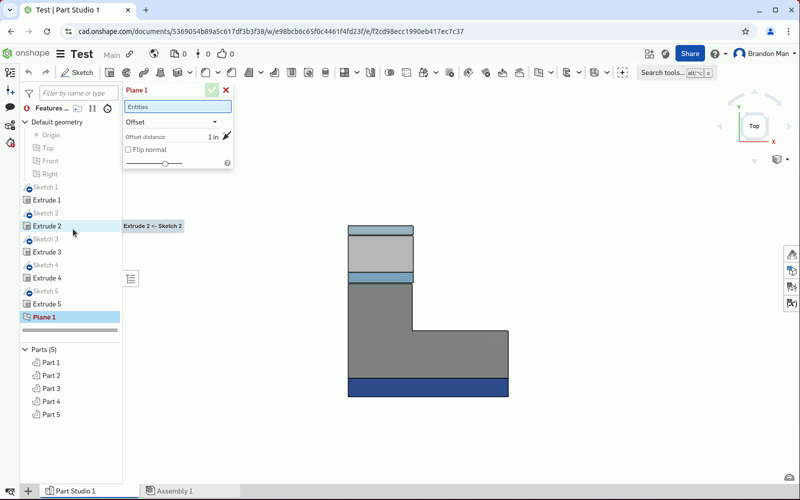
mouse_move(73, 150)
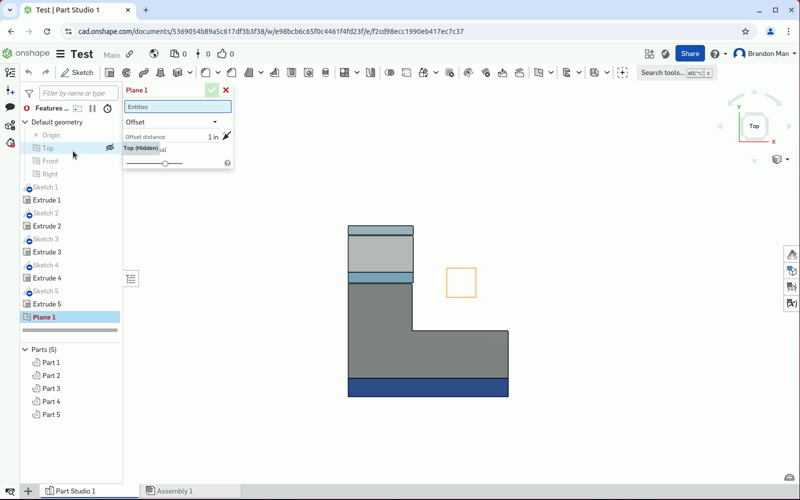
click(73, 150)
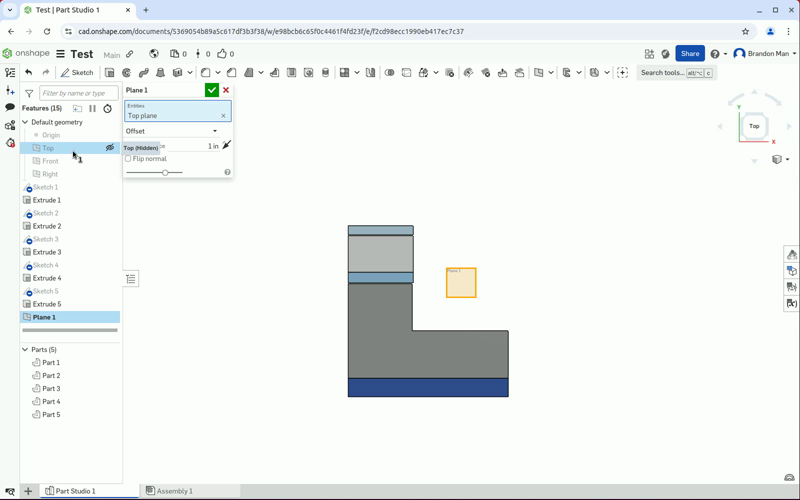
key(tab, 2)
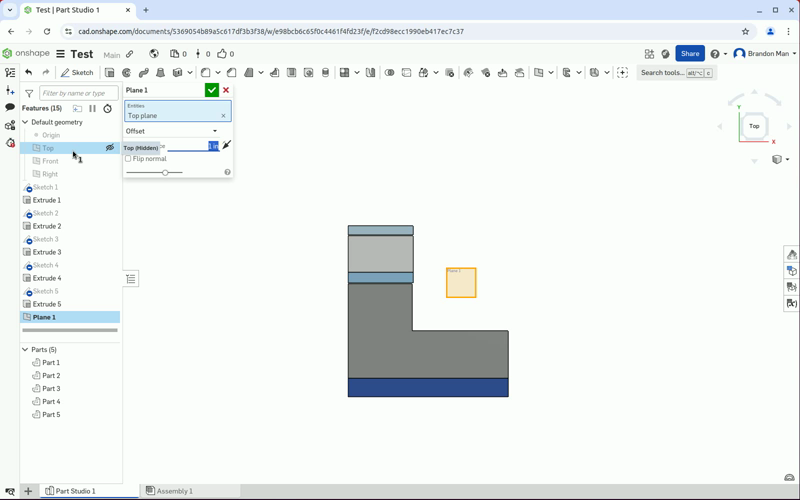
text(0.493)
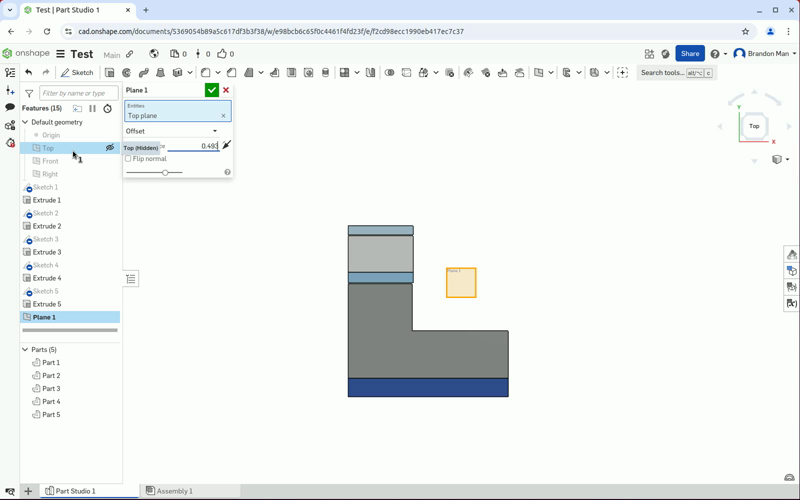
key(enter, 2)
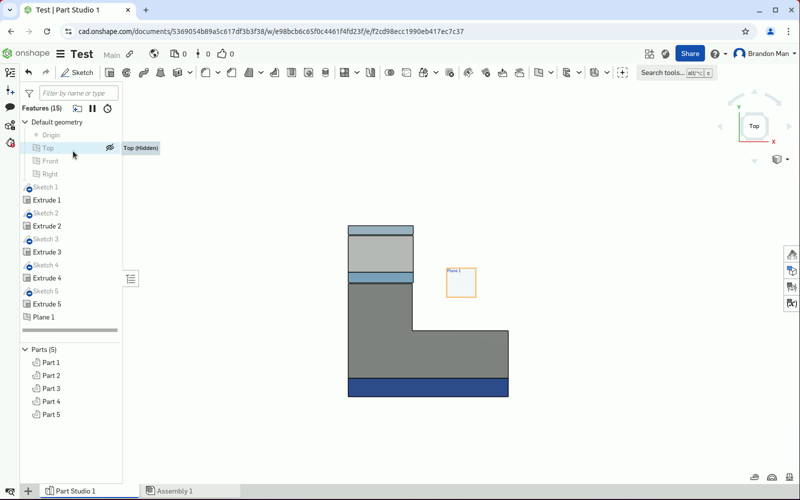
key(shift+s)
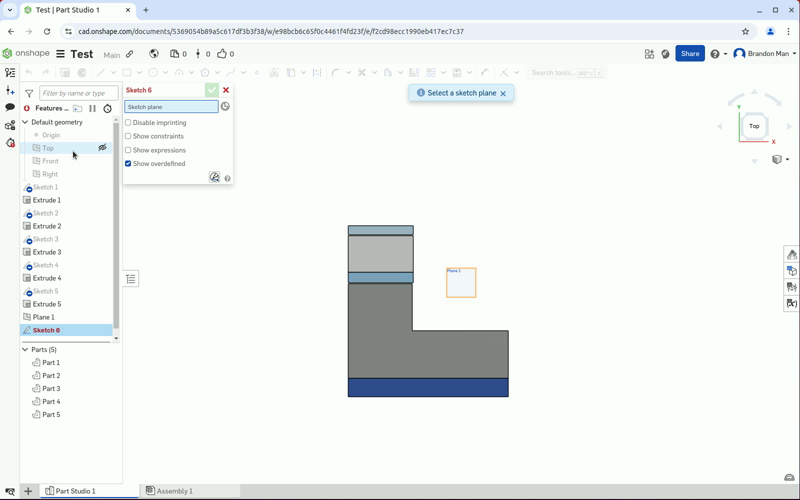
mouse_move(69, 319)
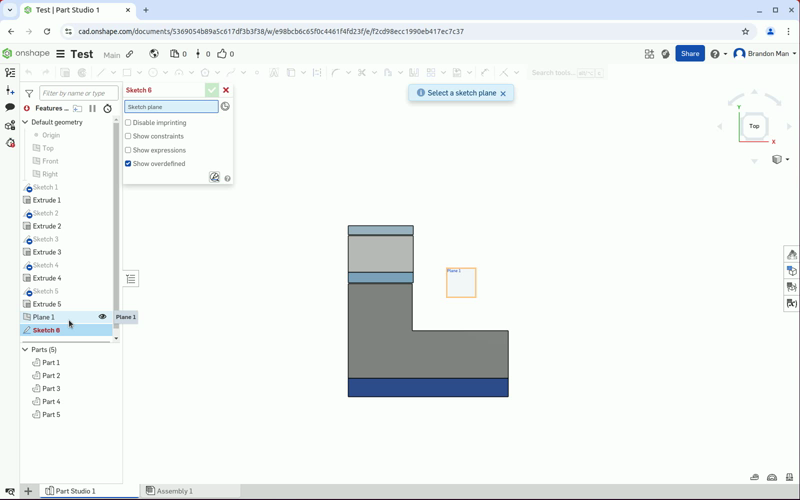
click(69, 319)
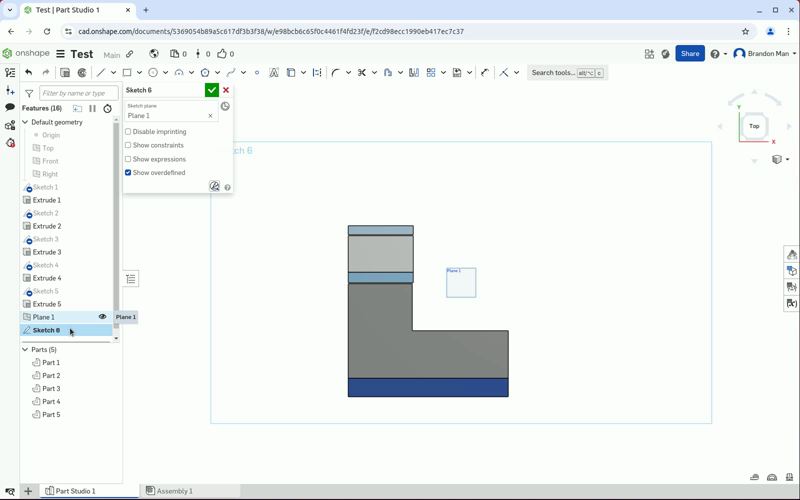
mouse_move(73, 352)
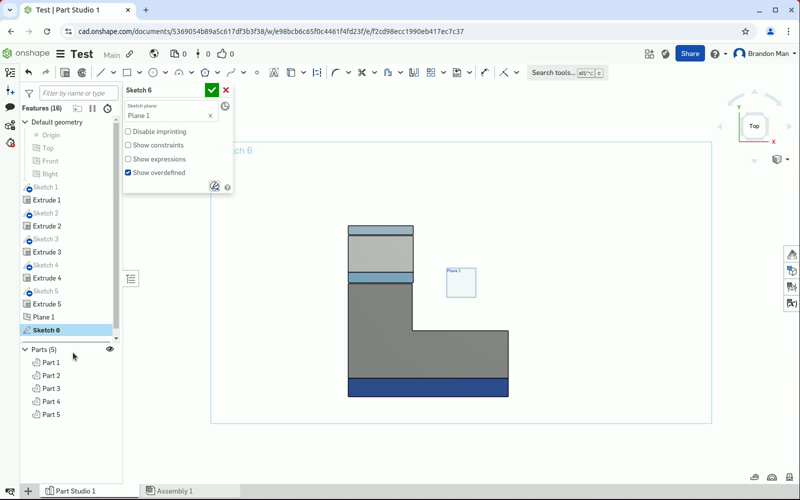
key(y)
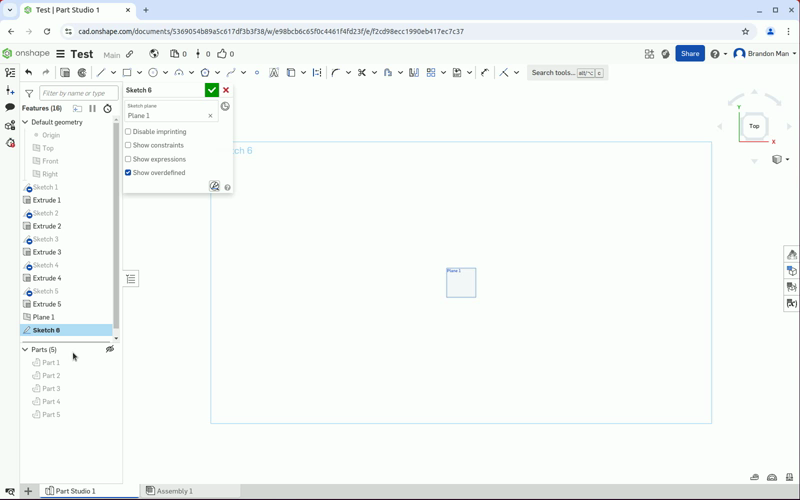
key(a)
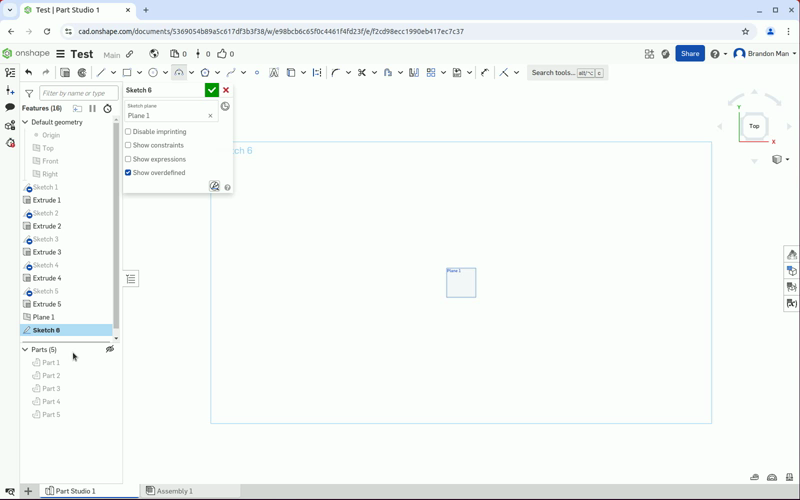
key_down(shift)
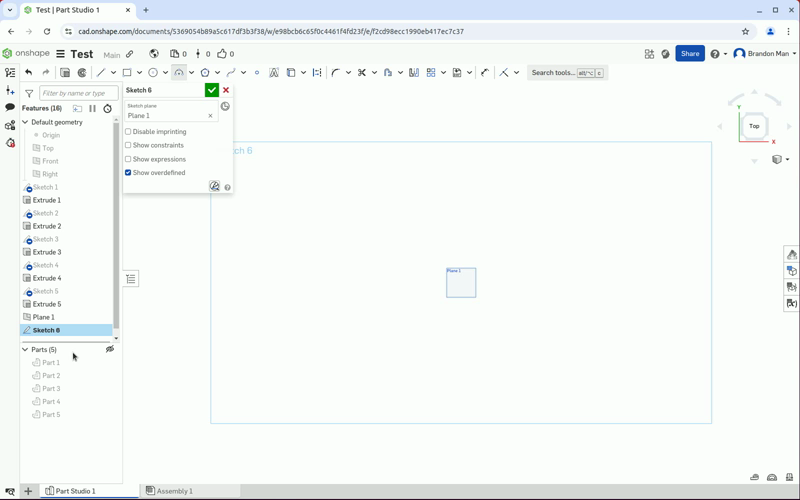
mouse_move(358, 266)
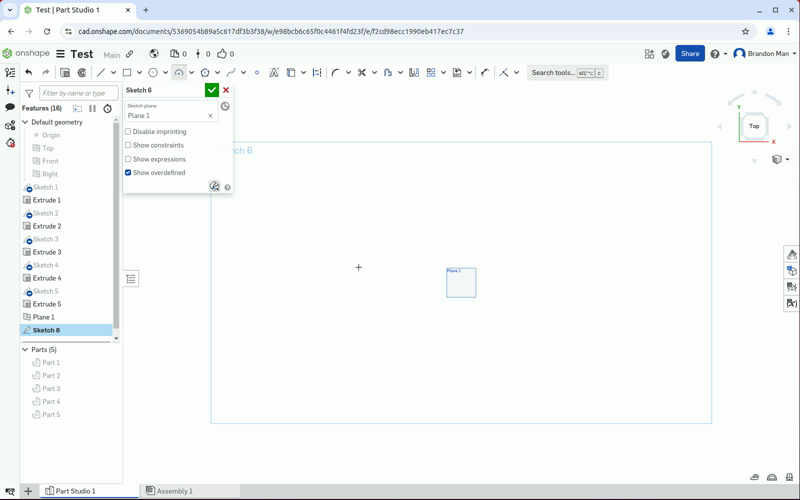
click(358, 266)
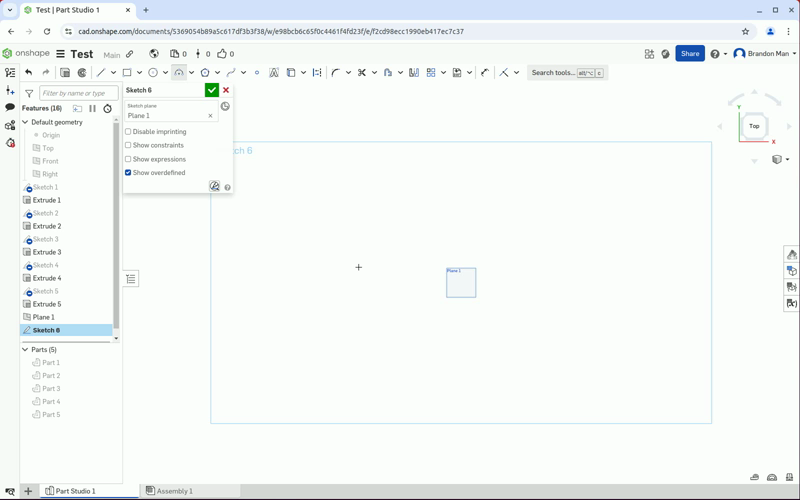
key_up(shift)
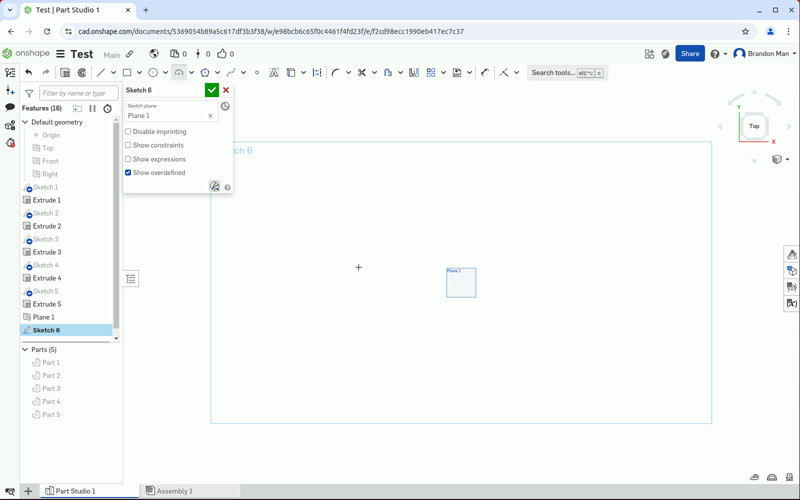
key_down(shift)
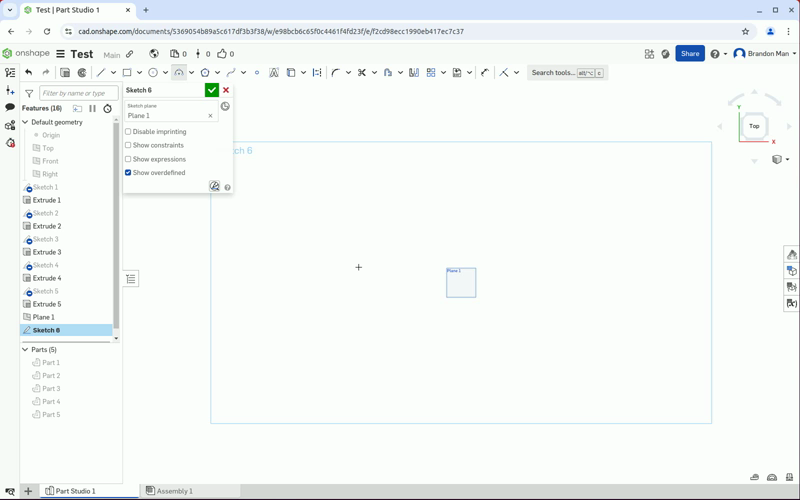
mouse_move(460, 386)
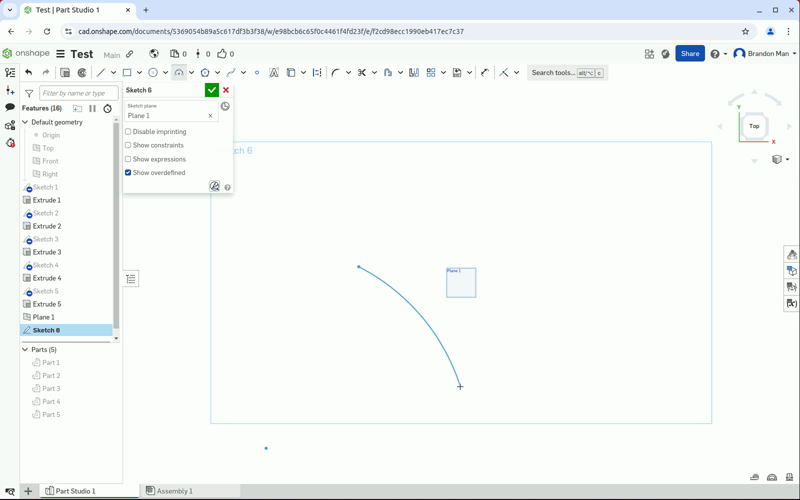
click(460, 386)
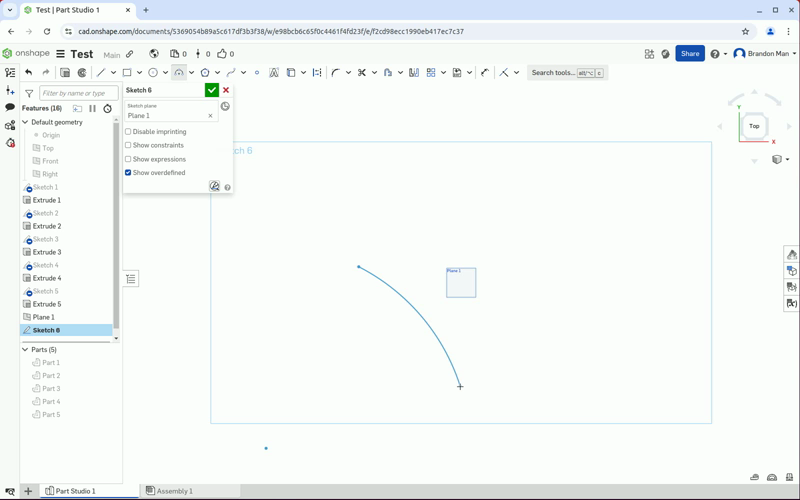
mouse_move(382, 349)
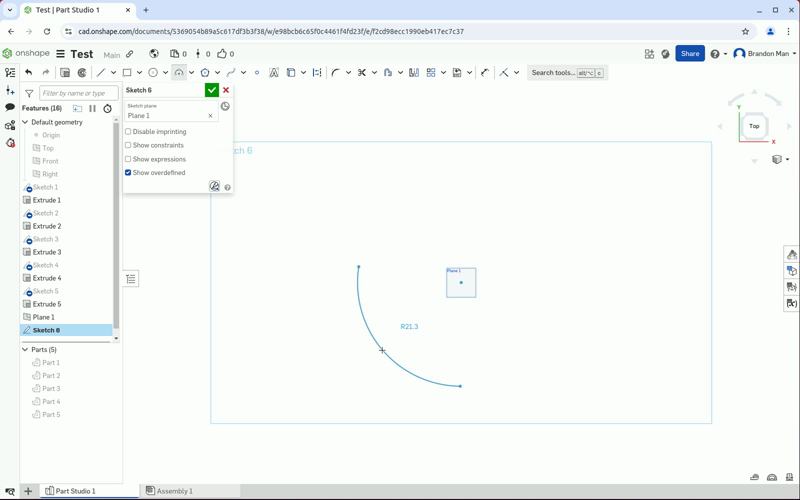
click(382, 349)
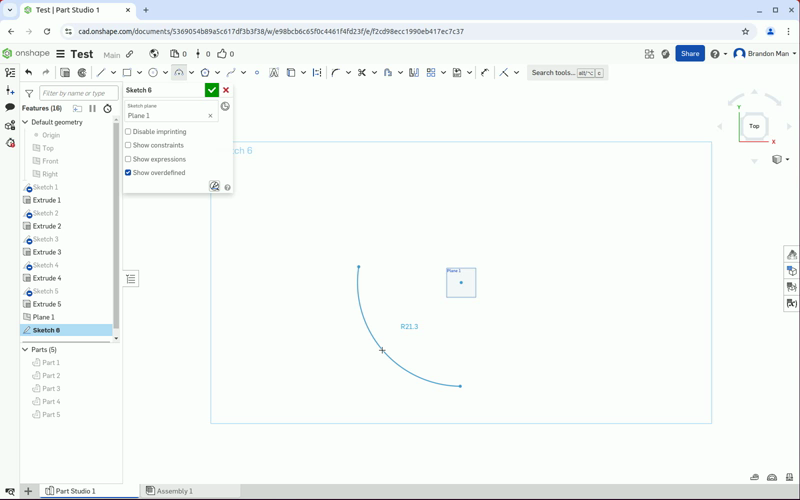
key_up(shift)
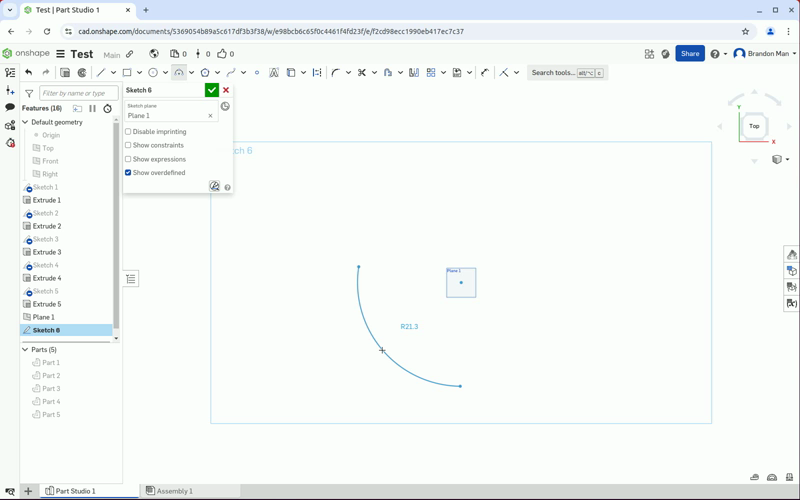
mouse_move(460, 386)
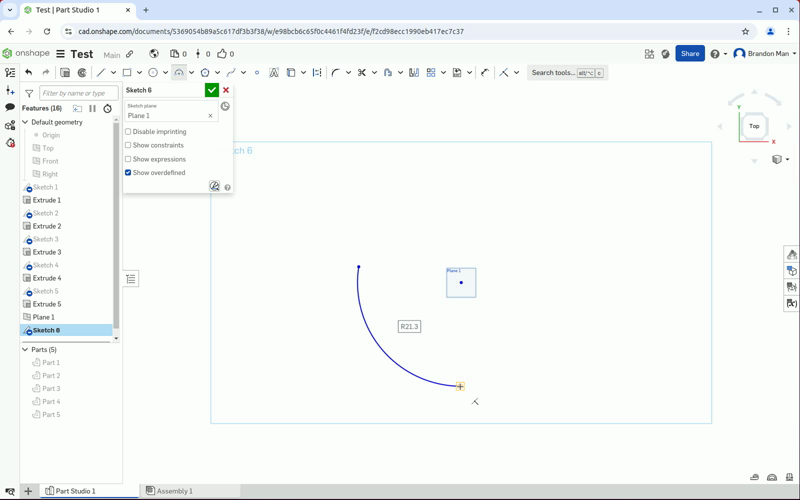
click(460, 386)
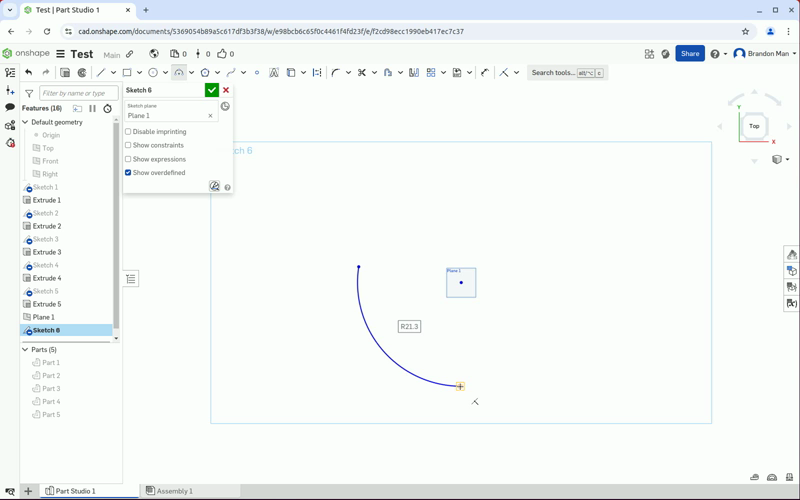
key_down(shift)
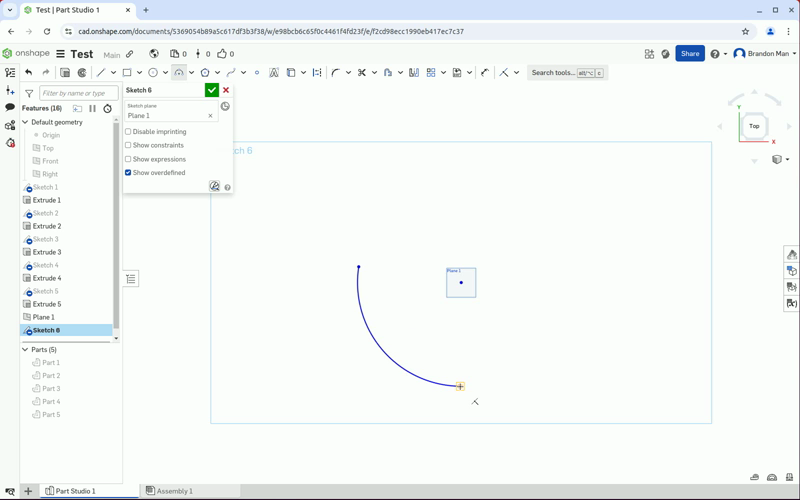
mouse_move(460, 355)
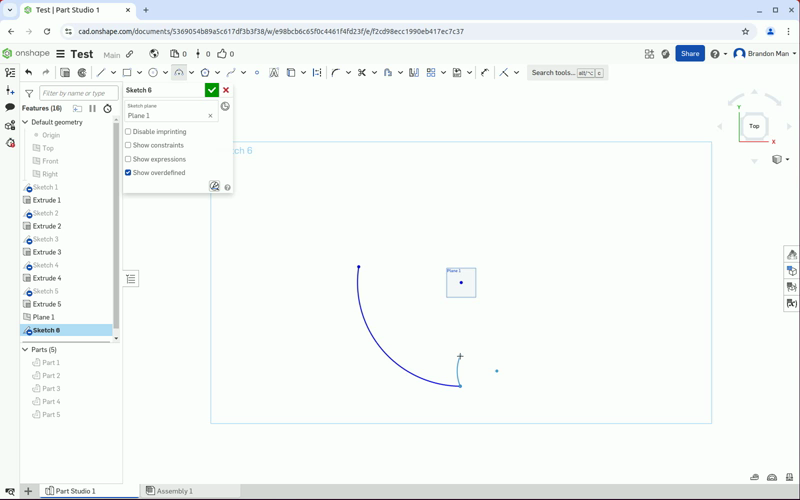
click(460, 355)
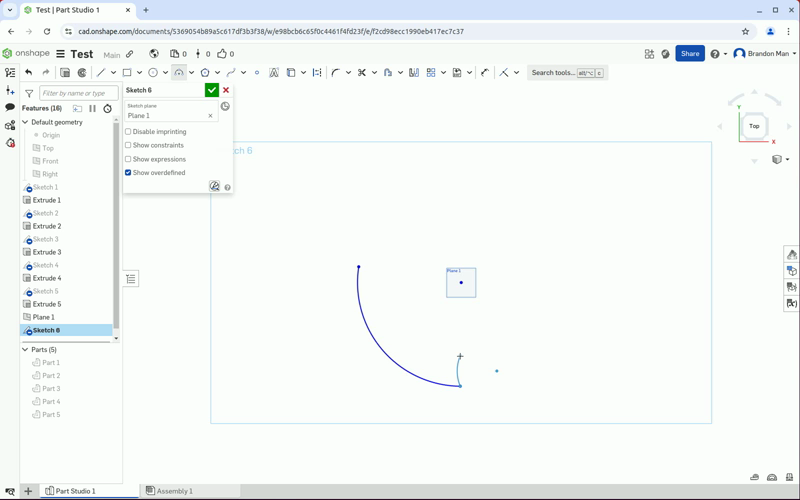
mouse_move(445, 370)
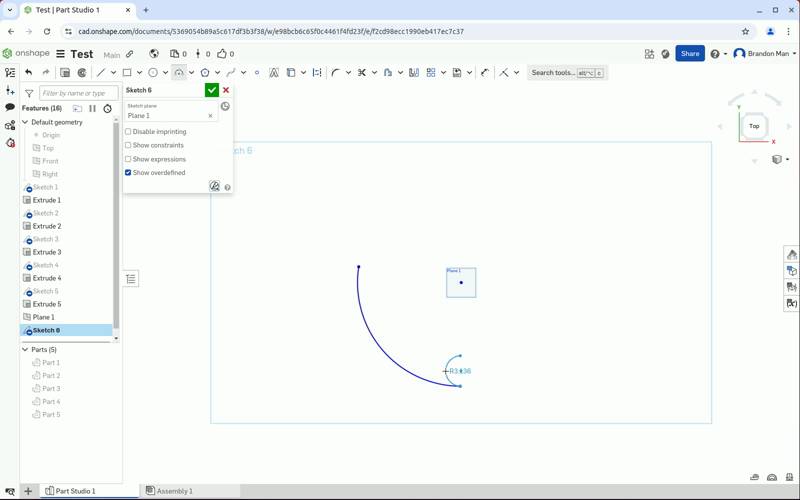
click(445, 370)
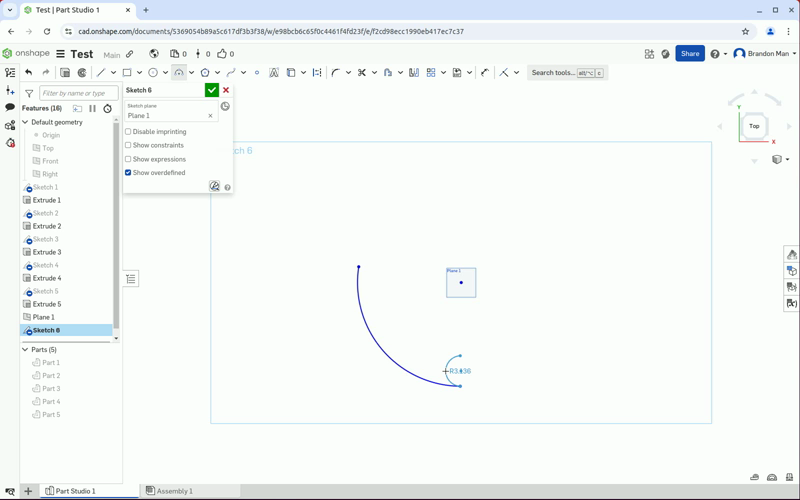
key_up(shift)
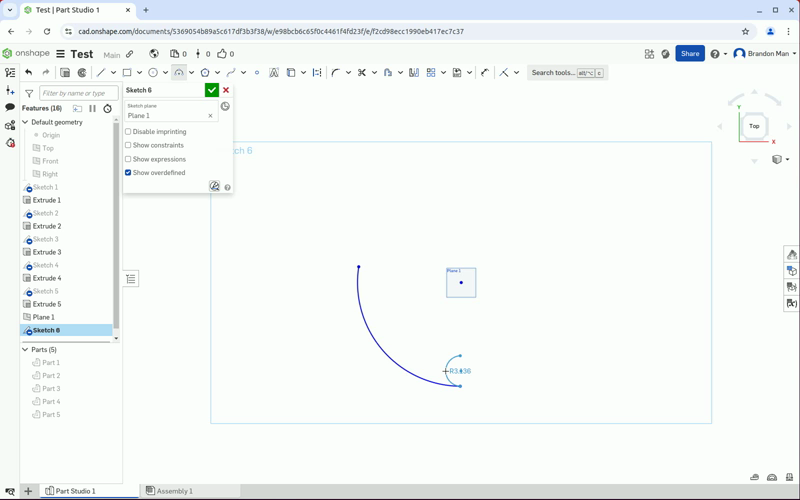
mouse_move(460, 355)
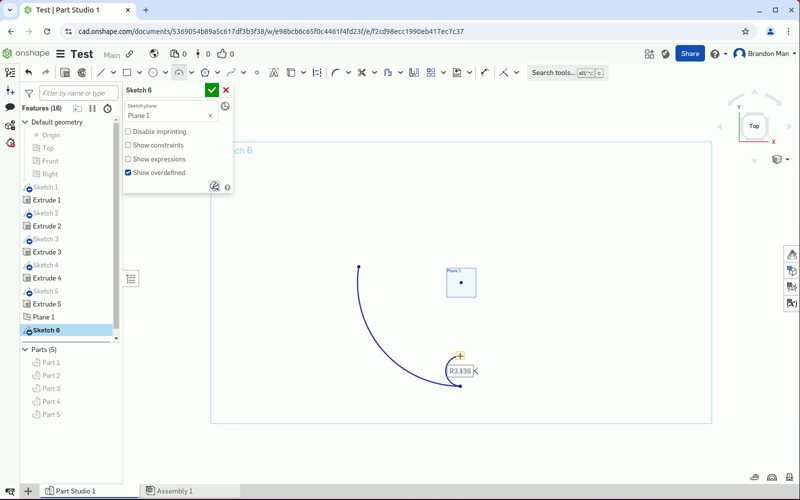
click(460, 355)
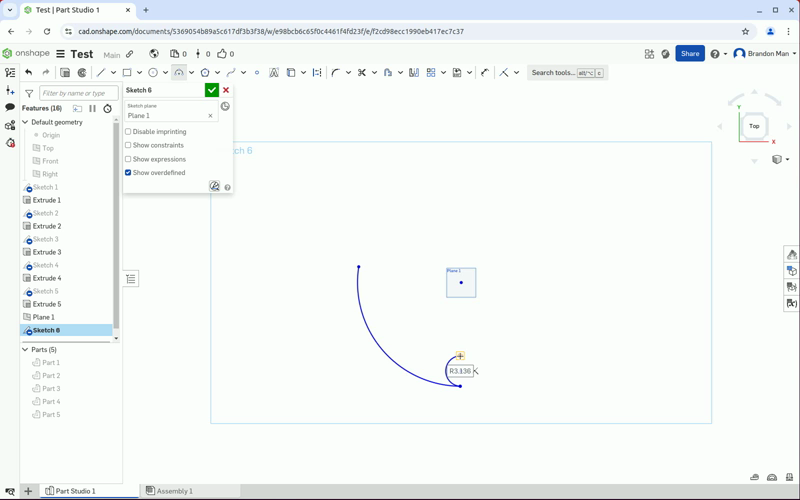
key_down(shift)
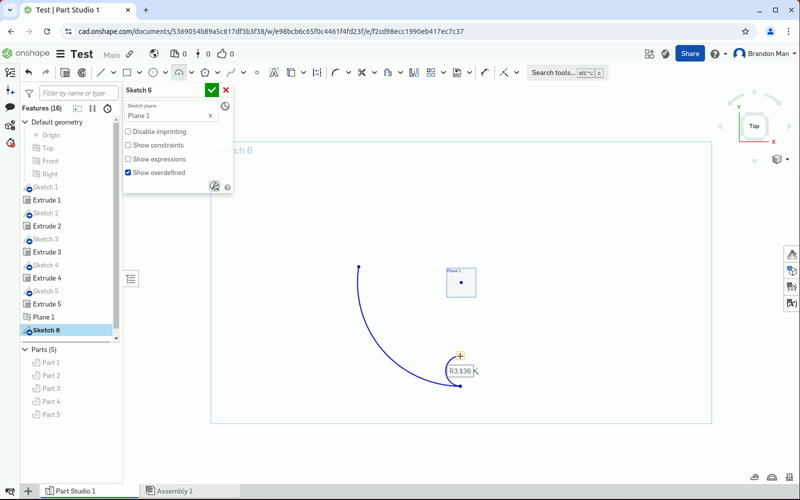
mouse_move(389, 271)
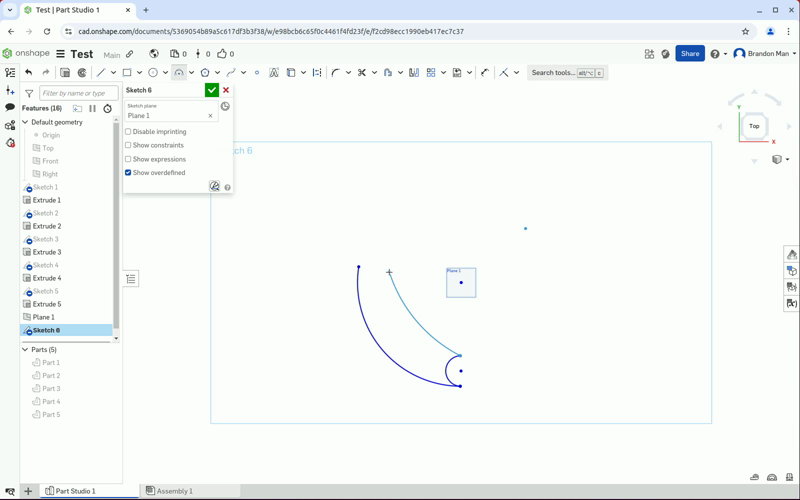
click(389, 271)
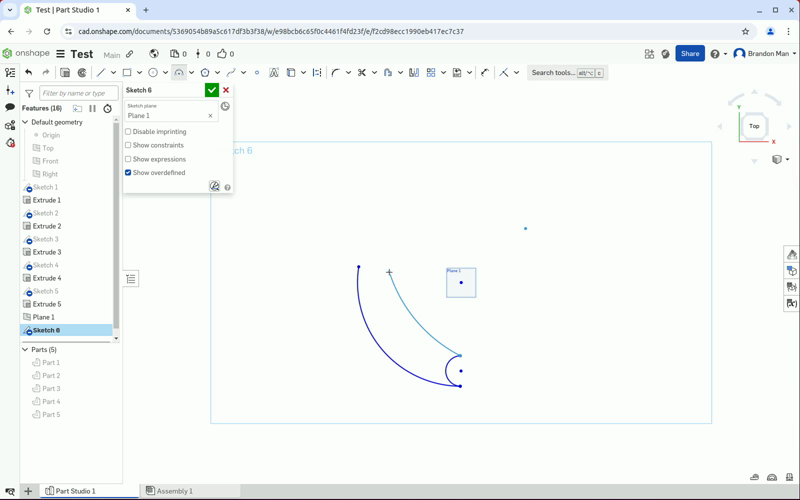
mouse_move(405, 330)
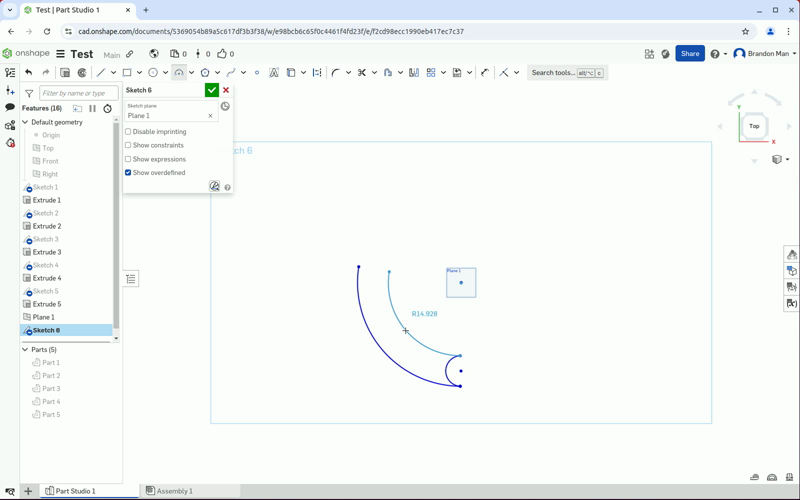
click(405, 330)
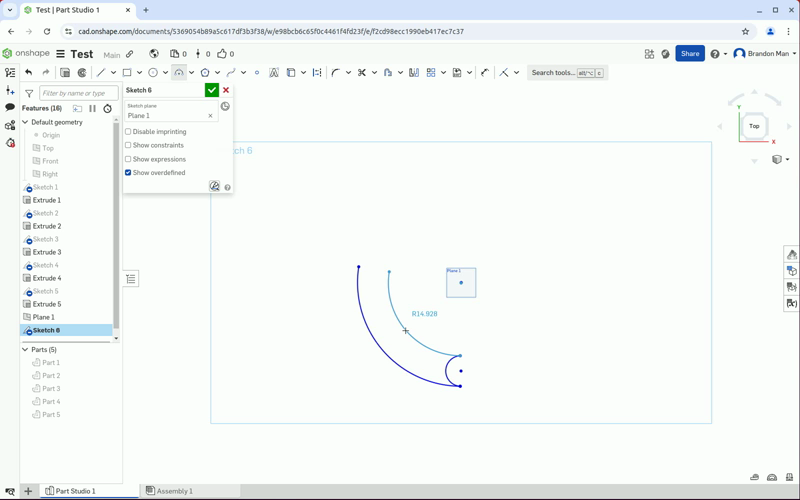
key_up(shift)
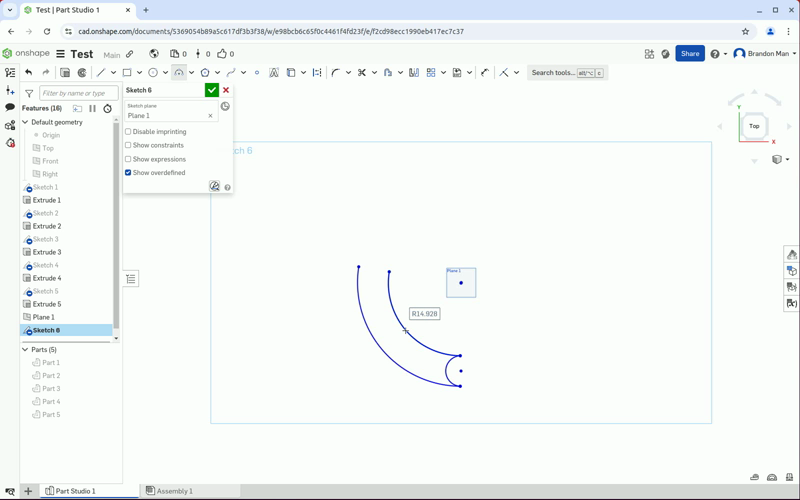
mouse_move(389, 271)
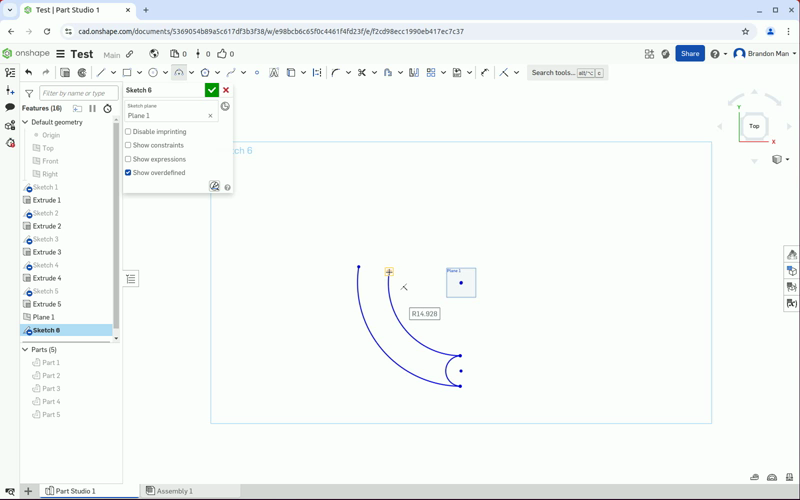
click(389, 271)
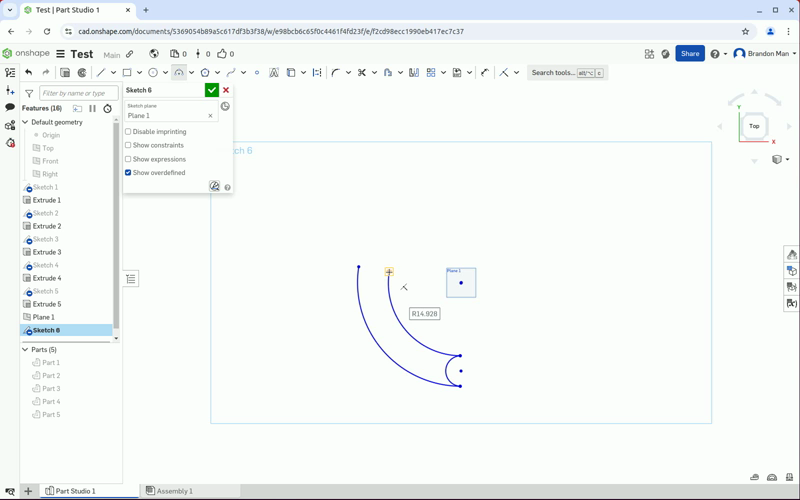
mouse_move(358, 266)
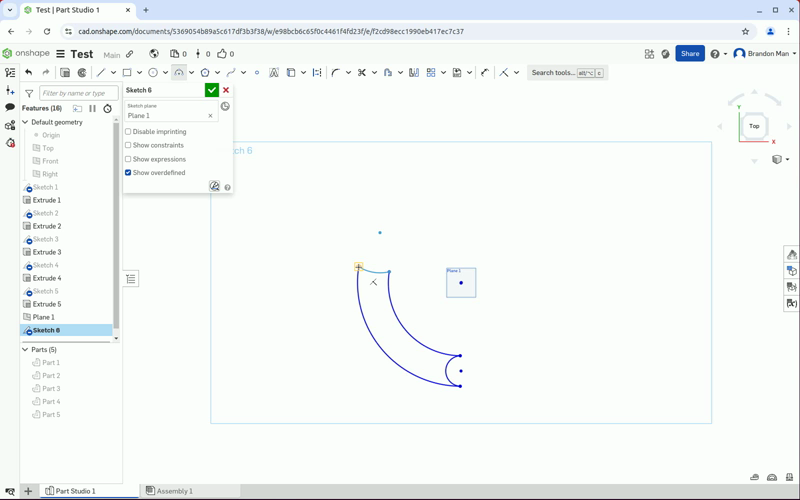
click(358, 266)
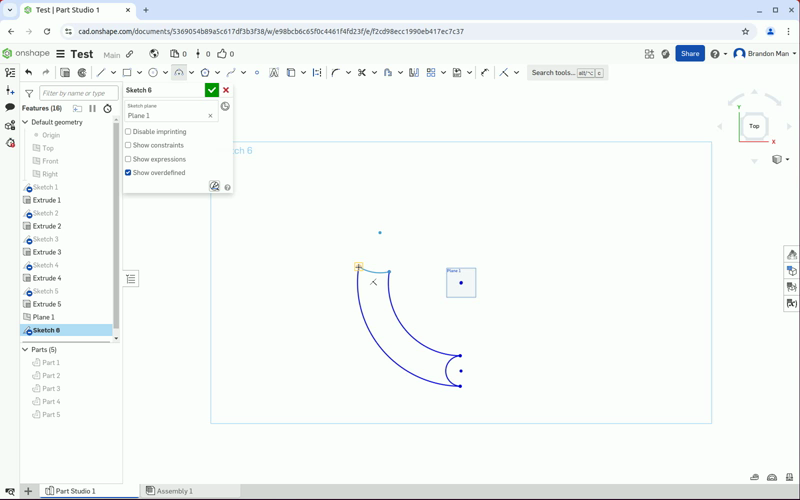
key_down(shift)
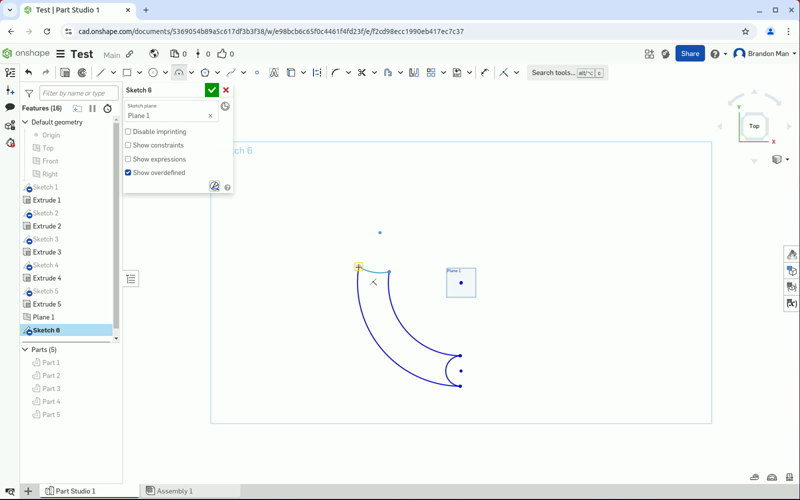
mouse_move(371, 284)
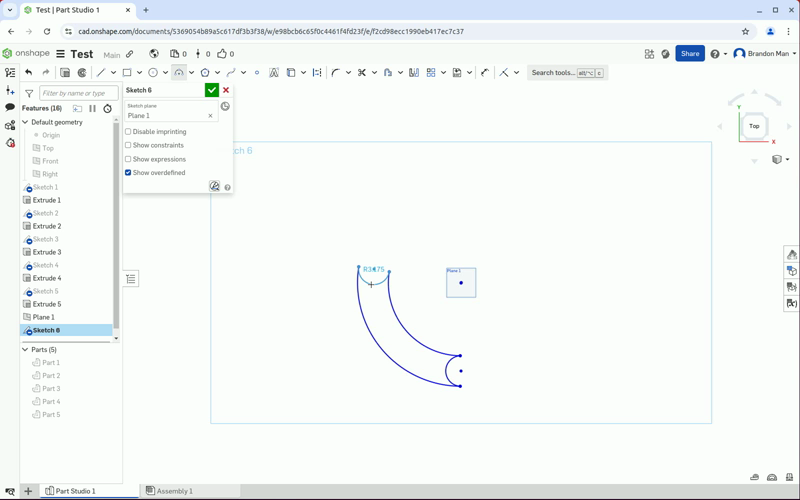
click(371, 284)
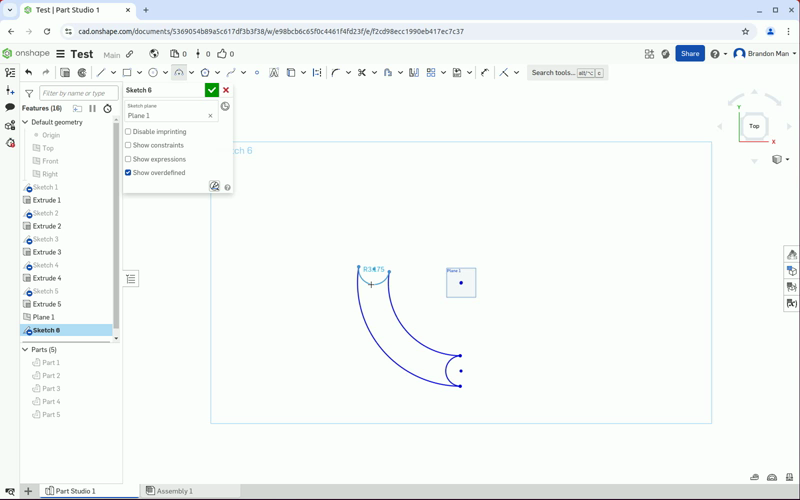
key_up(shift)
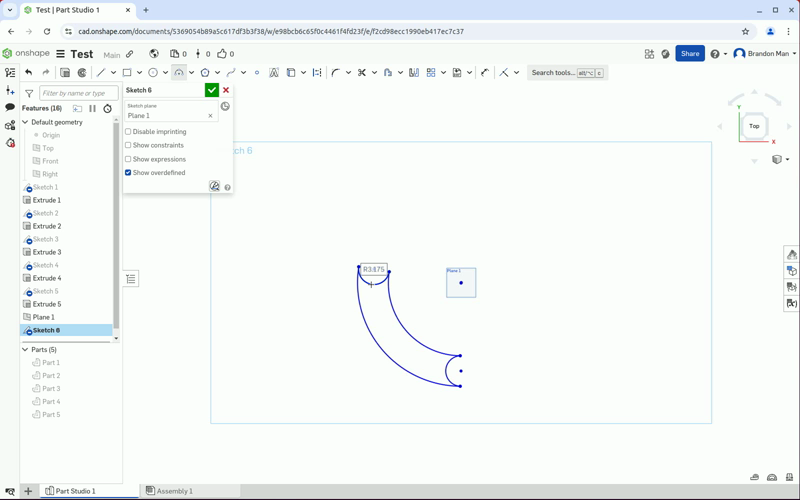
key(esc)
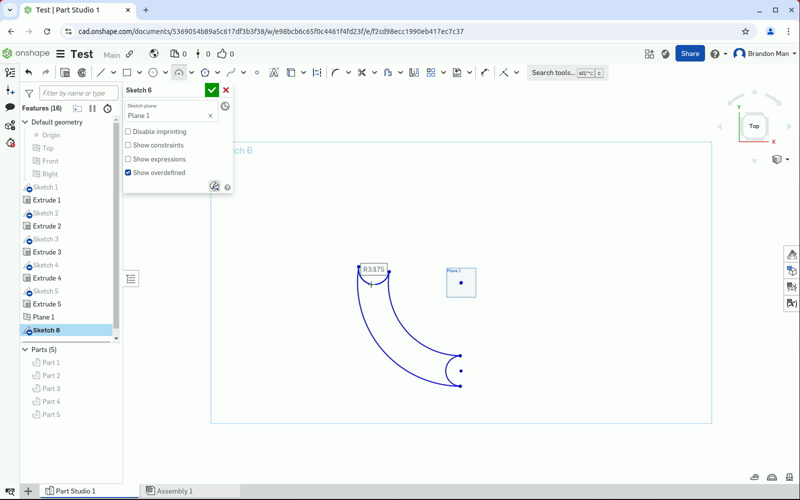
mouse_move(440, 369)
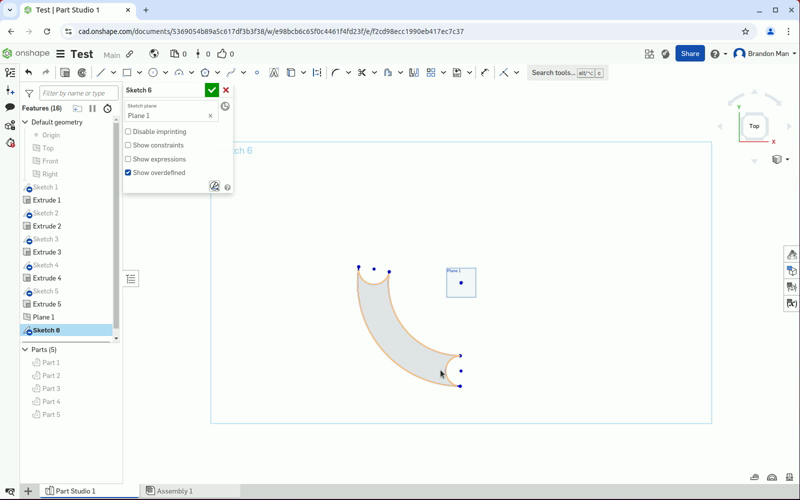
click(440, 369)
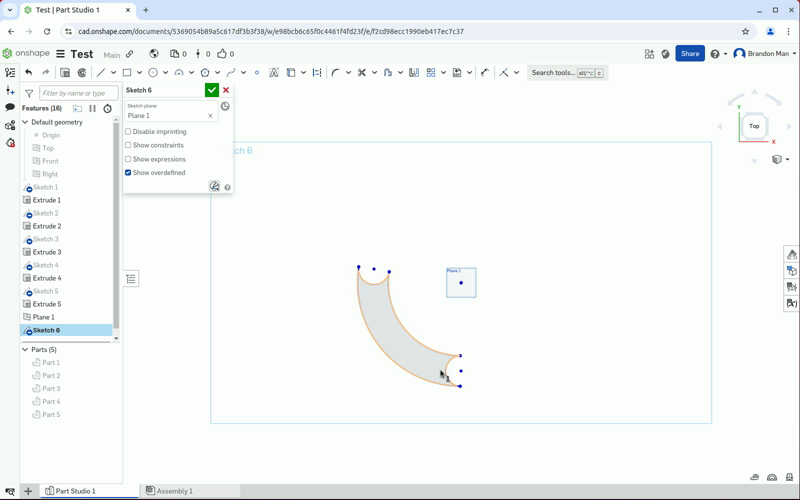
mouse_move(73, 352)
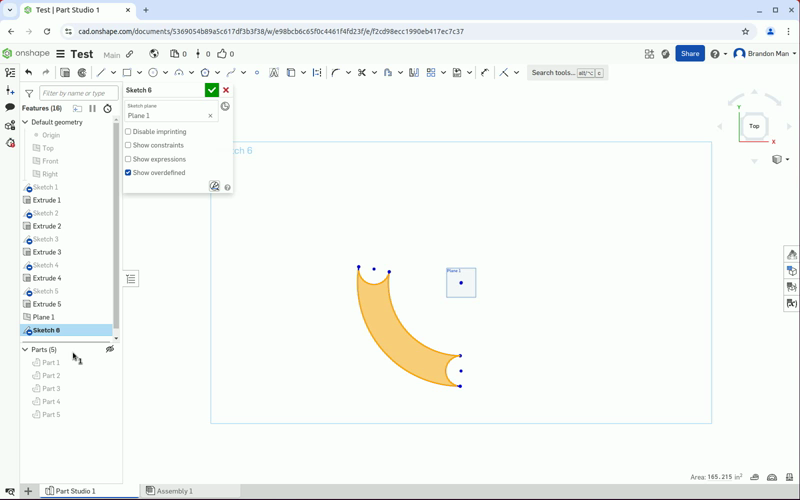
key(shift+y)
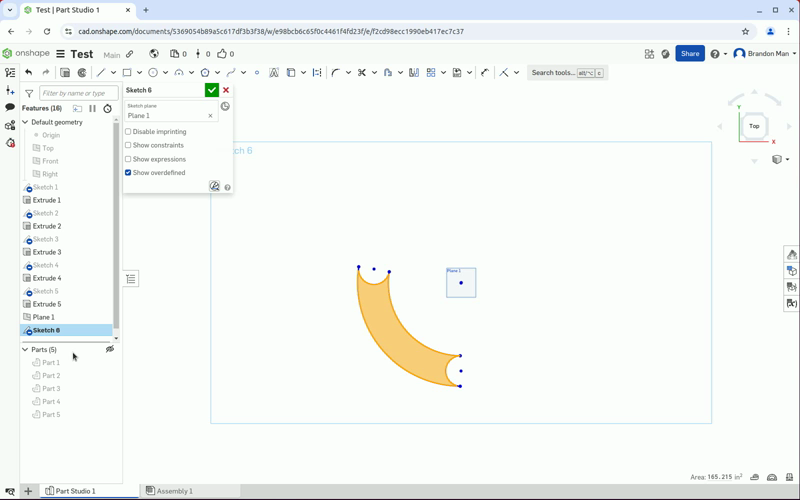
key(shift+e)
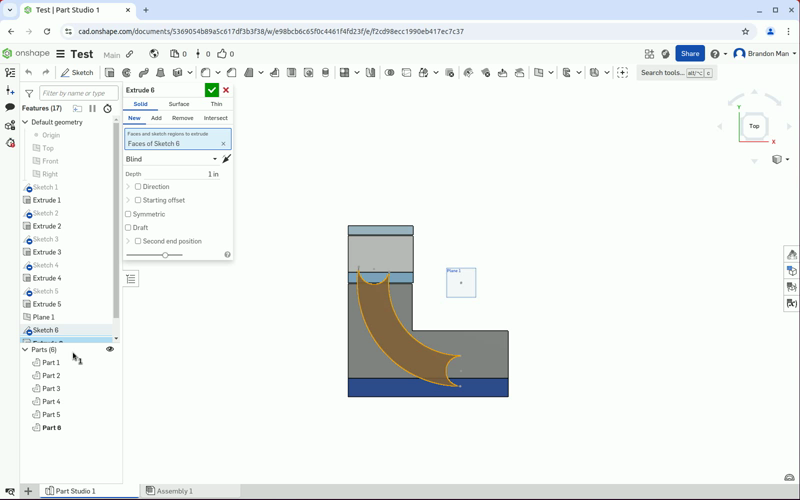
mouse_move(143, 106)
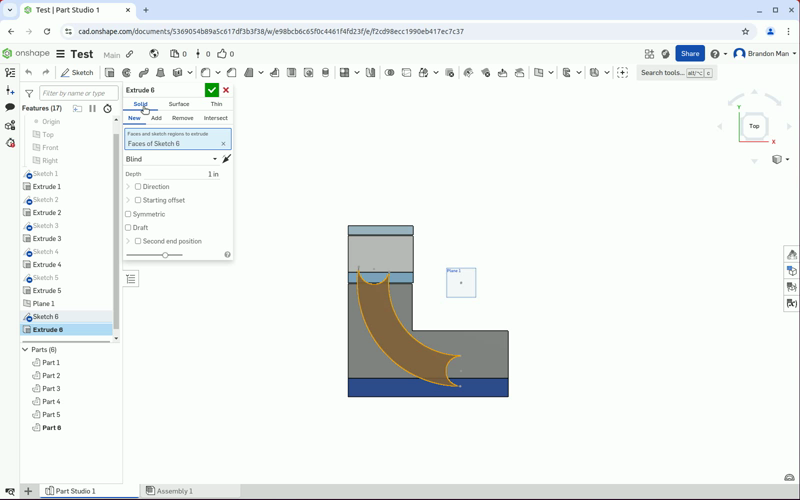
click(143, 106)
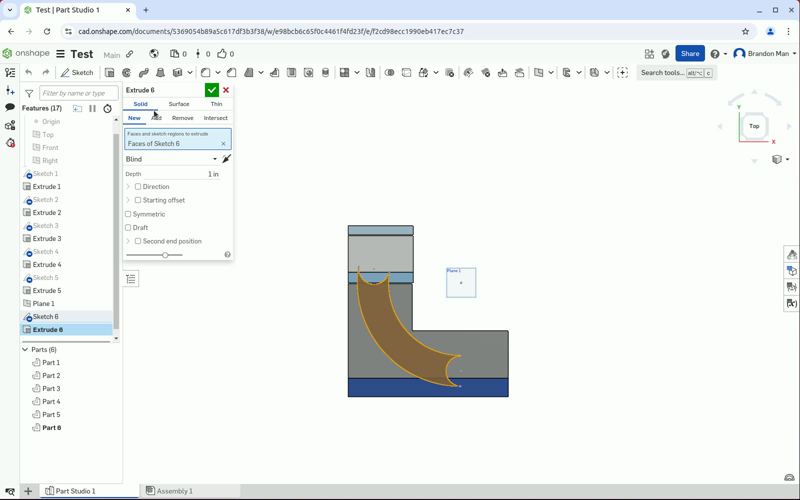
mouse_move(186, 120)
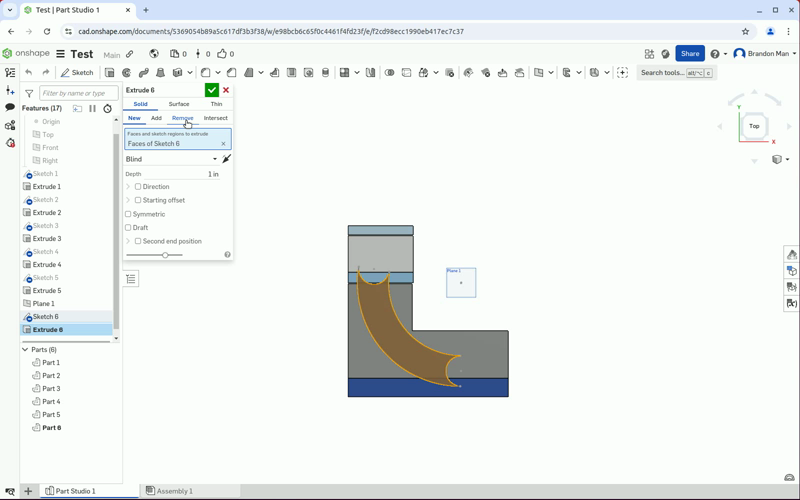
click(186, 120)
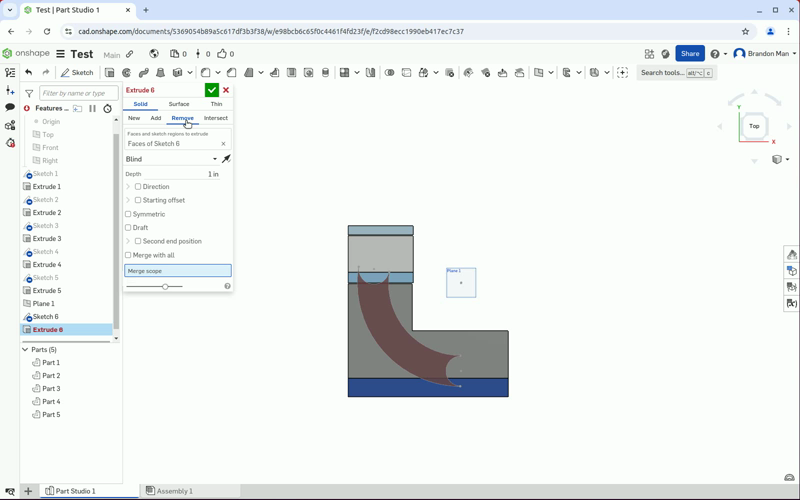
key(tab, 4)
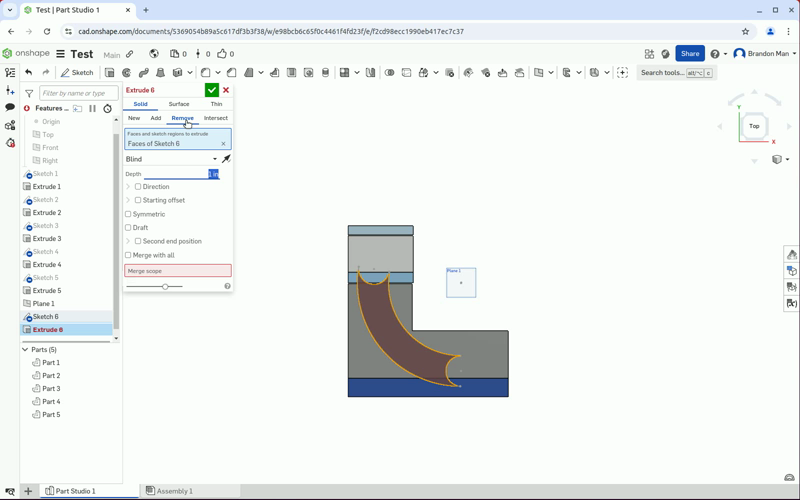
text(0.481)
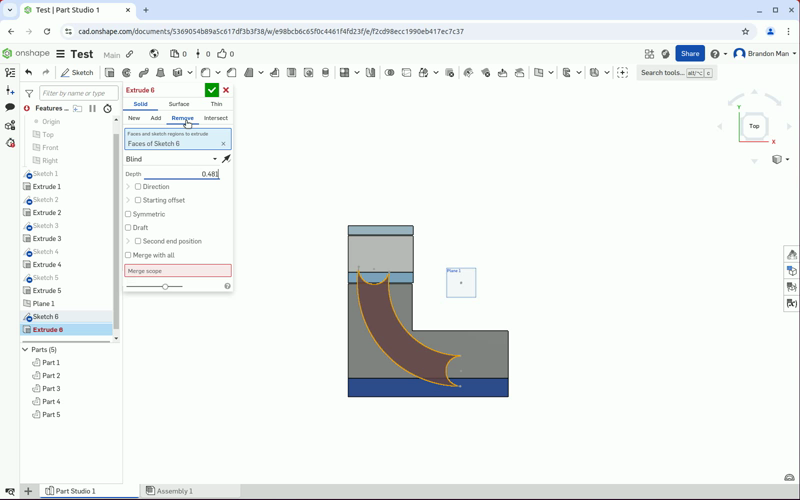
key(tab, 6)
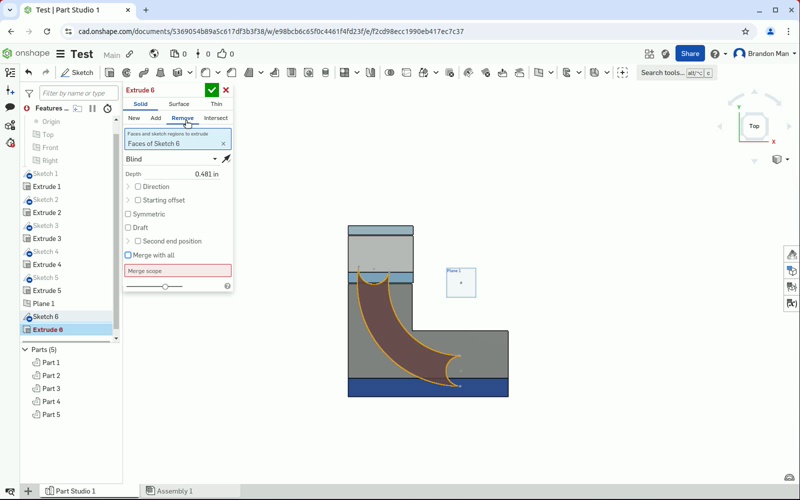
key(space)
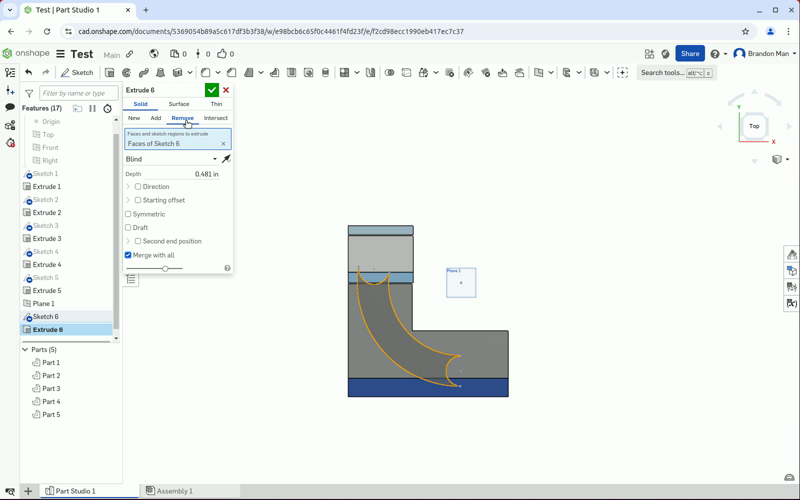
key(enter)
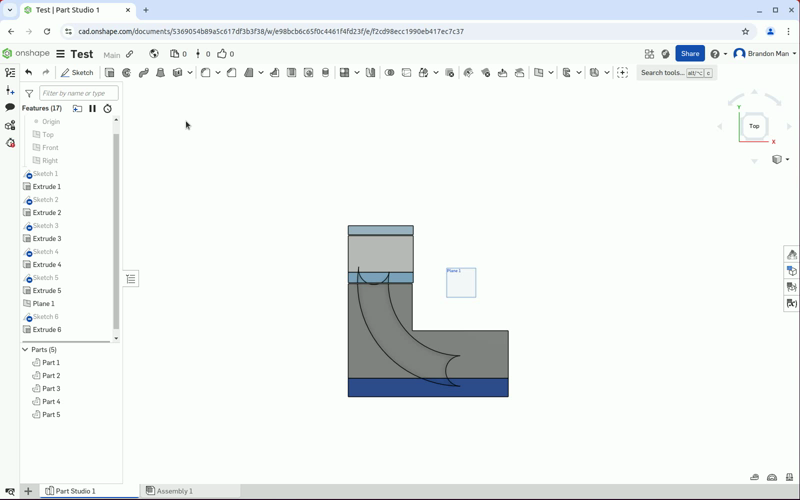
key(shift+h)
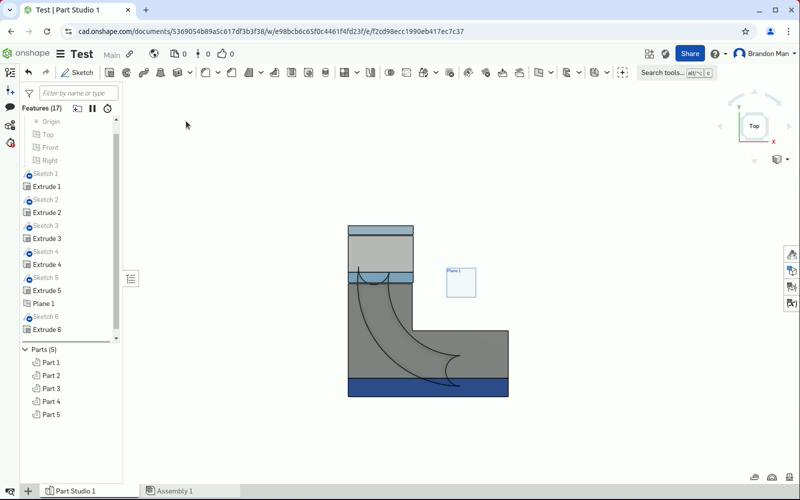
key(shift+h)
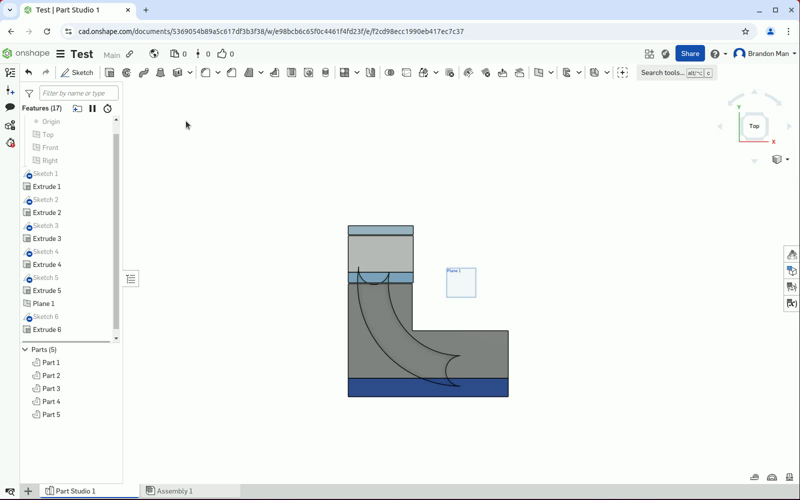
mouse_move(69, 176)
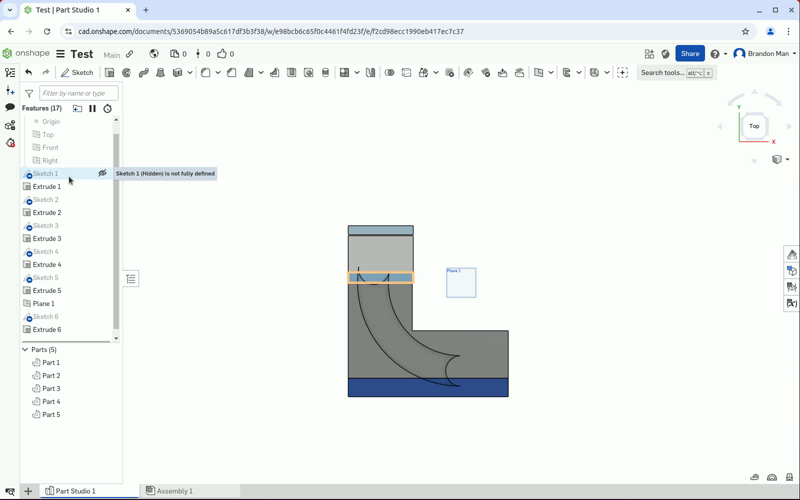
click(69, 176)
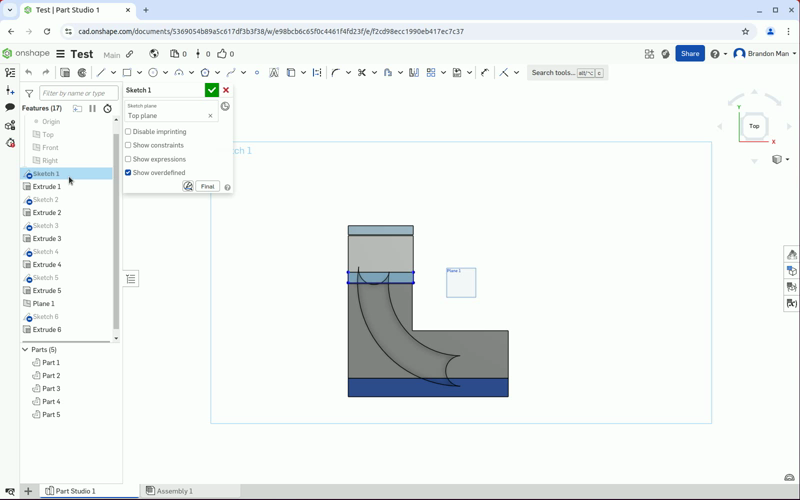
mouse_move(229, 92)
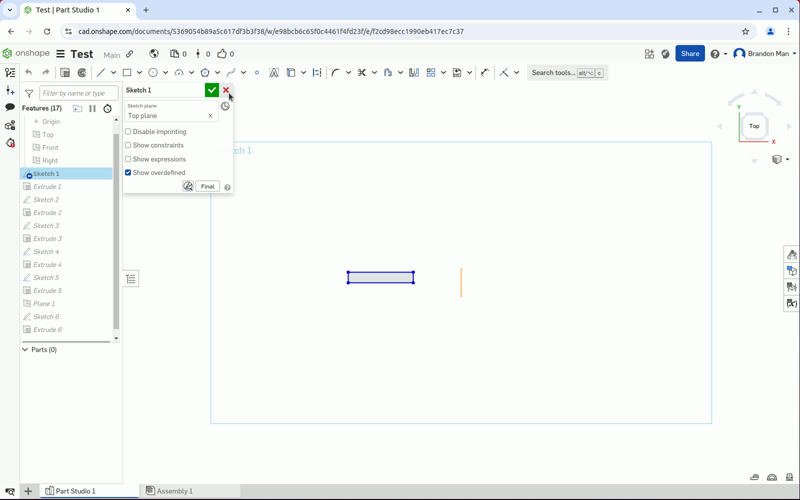
click(229, 92)
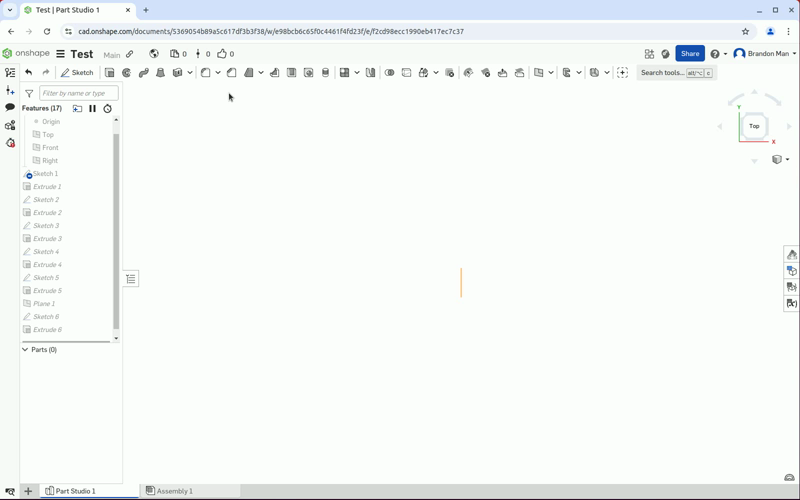
key(shift+s)
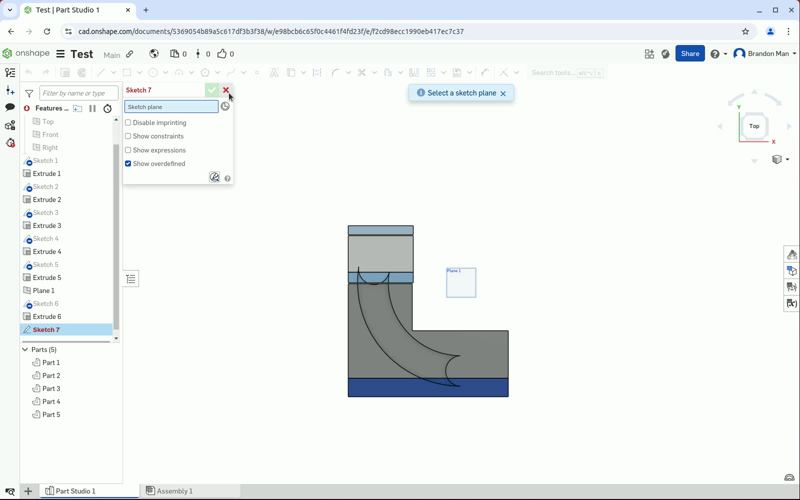
mouse_move(69, 293)
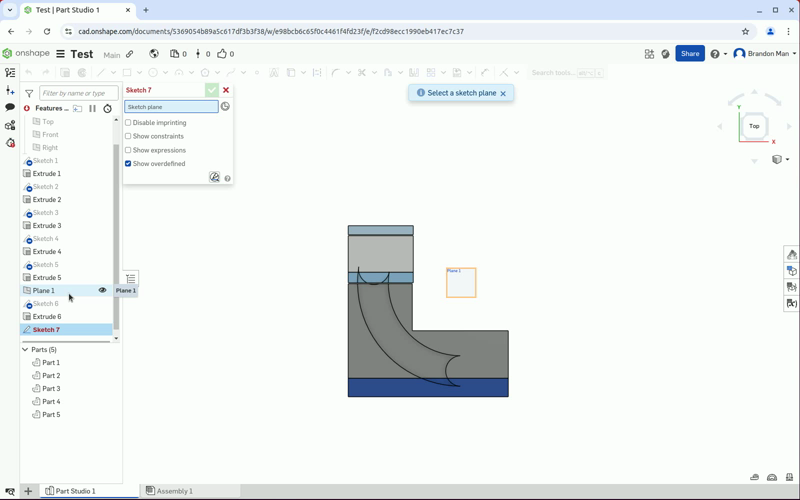
click(69, 293)
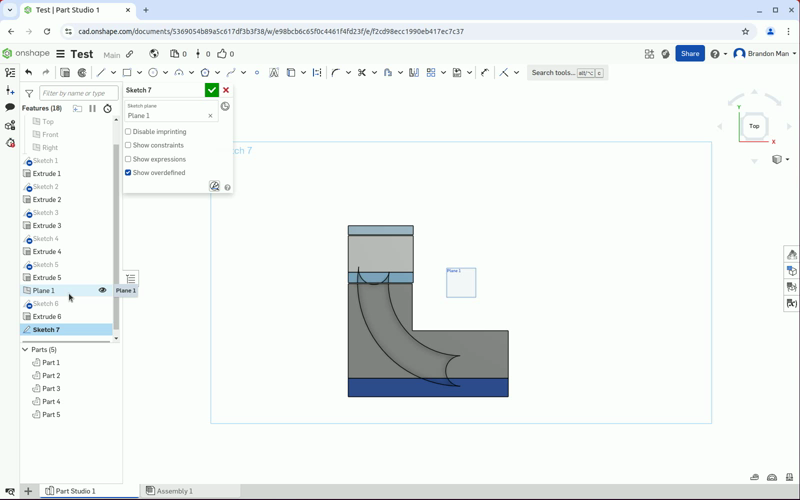
mouse_move(73, 352)
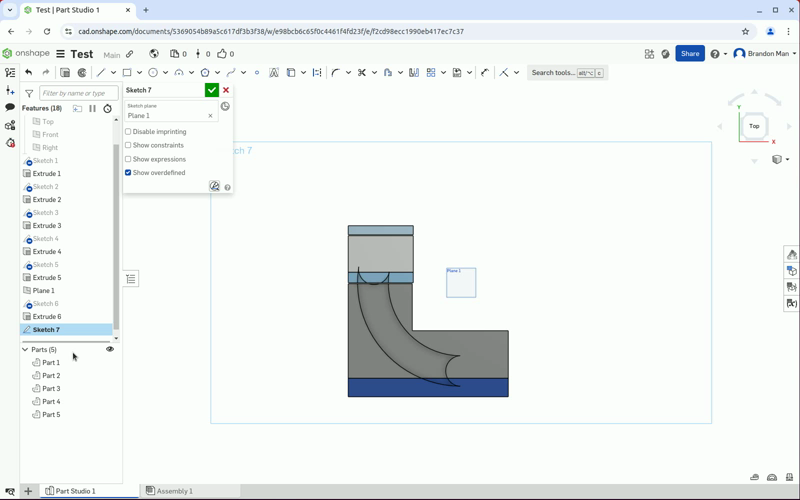
key(y)
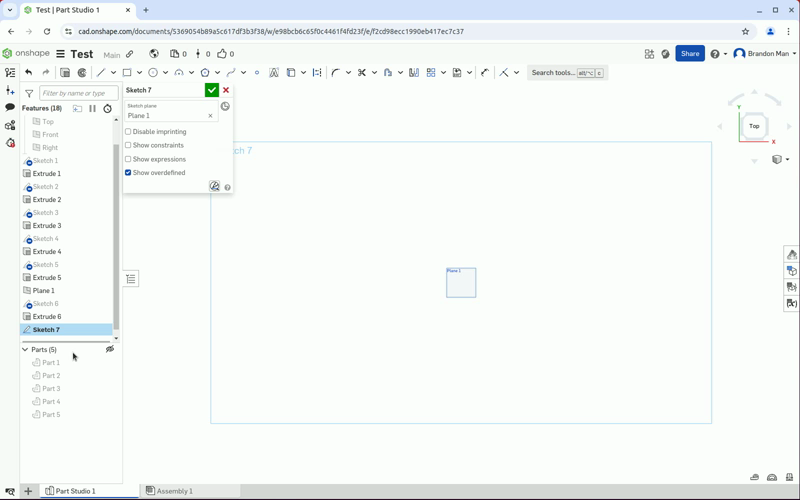
key(c)
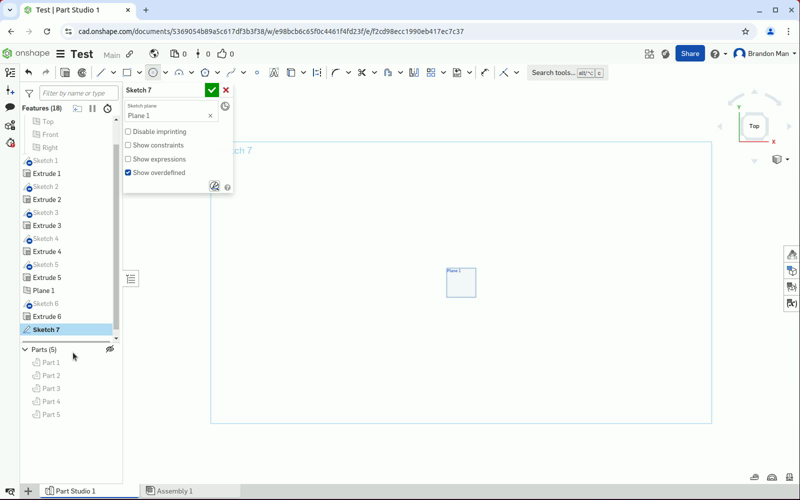
key_down(shift)
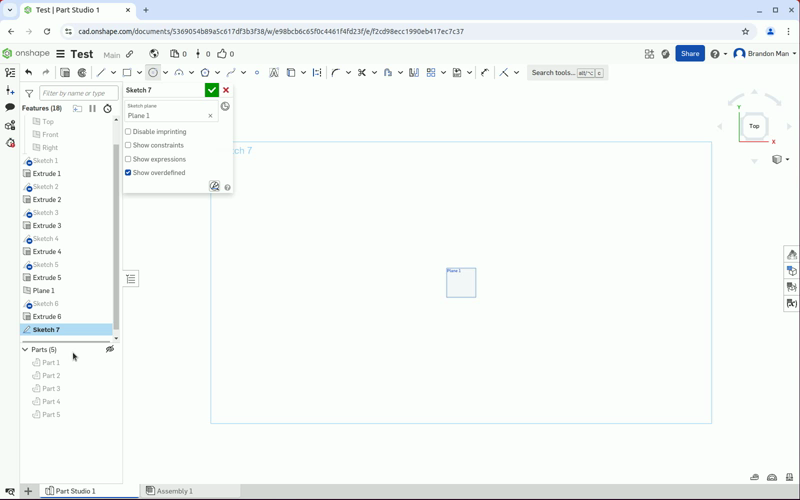
mouse_move(374, 268)
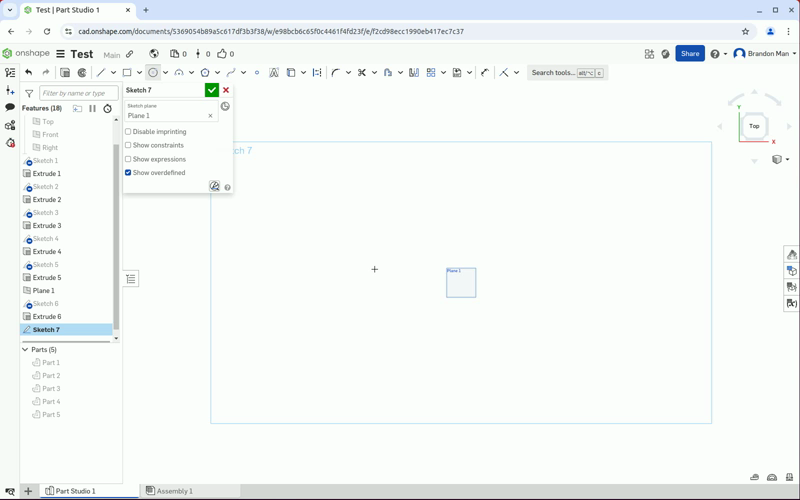
click(374, 268)
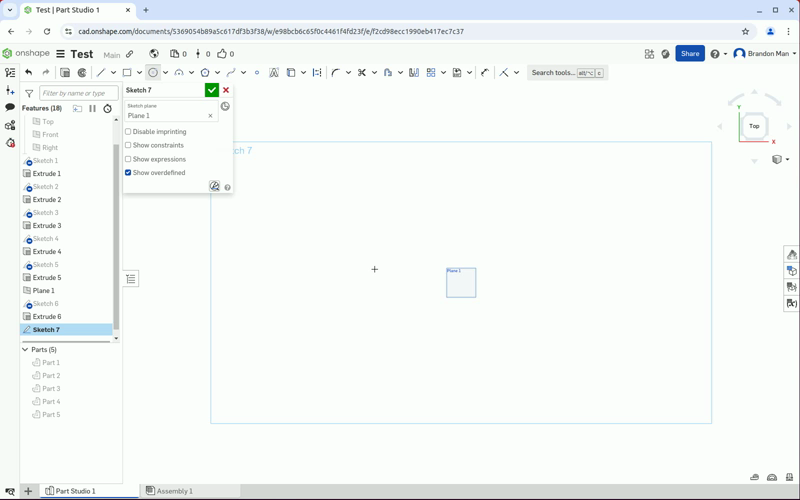
key_up(shift)
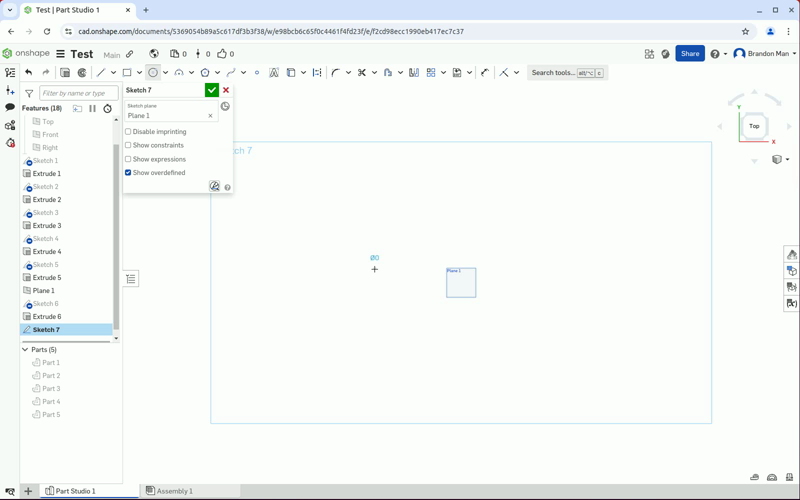
mouse_move(390, 268)
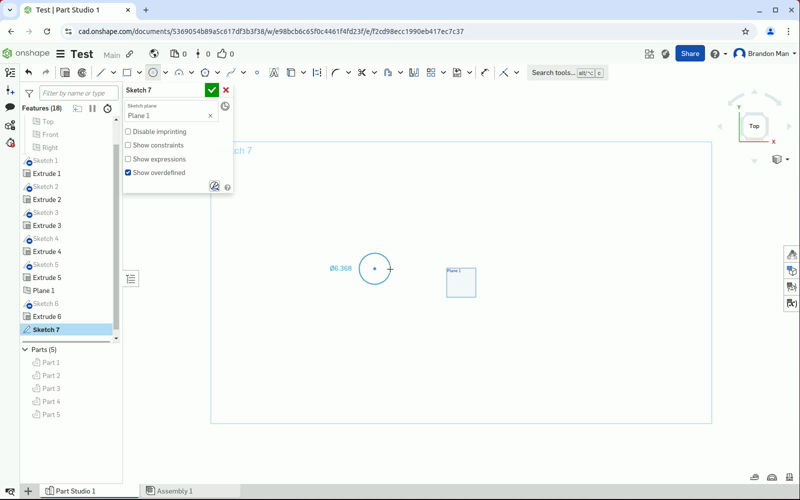
click(390, 268)
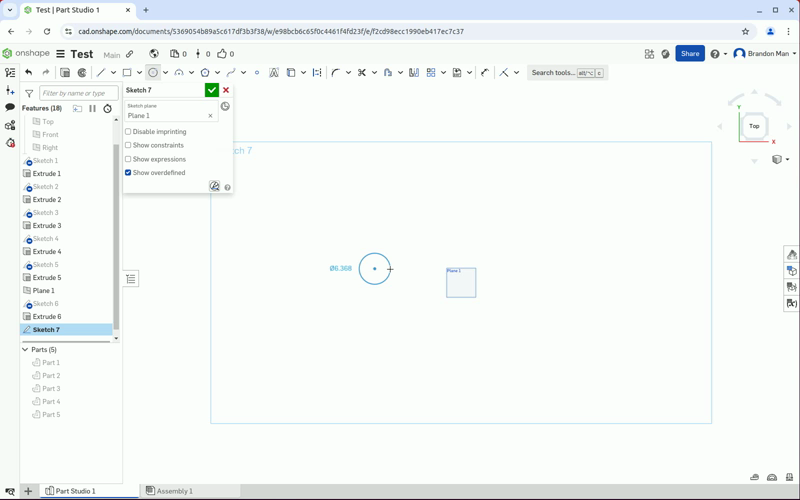
key(esc)
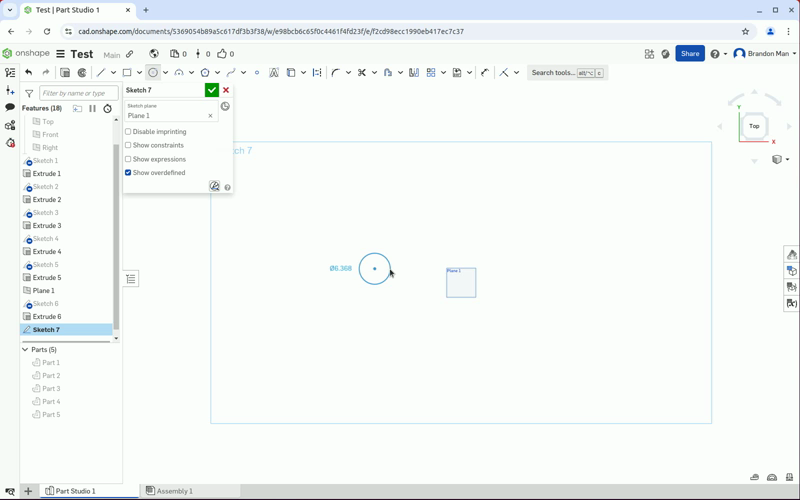
mouse_move(372, 260)
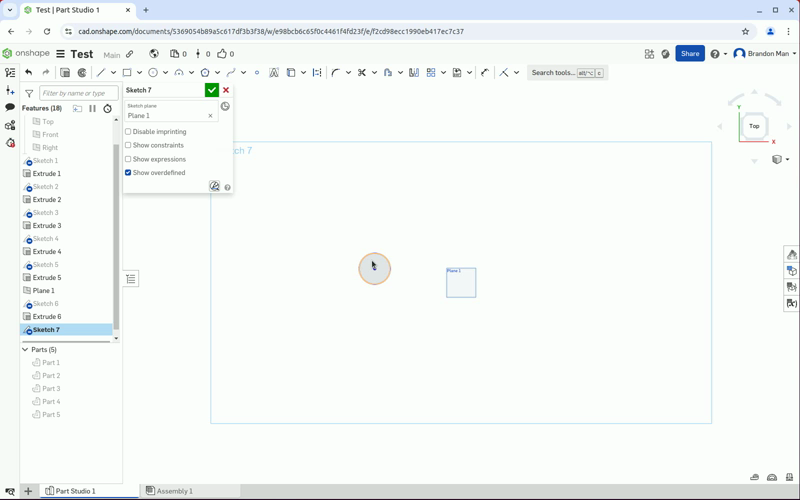
scroll(6)
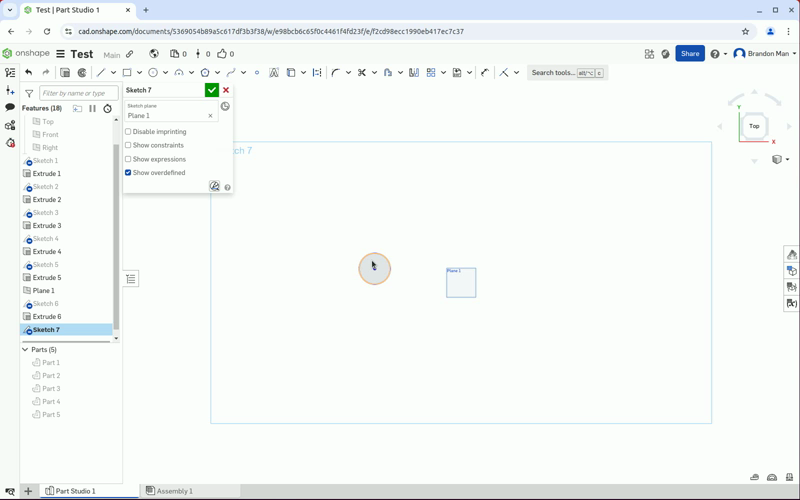
scroll(6)
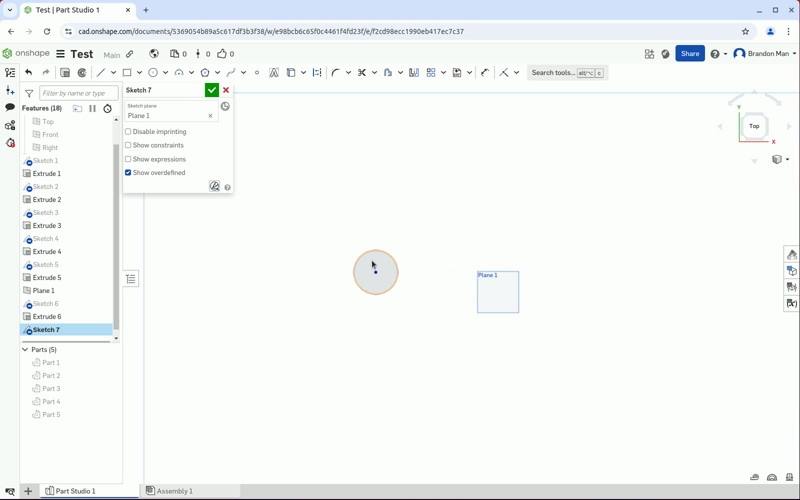
scroll(6)
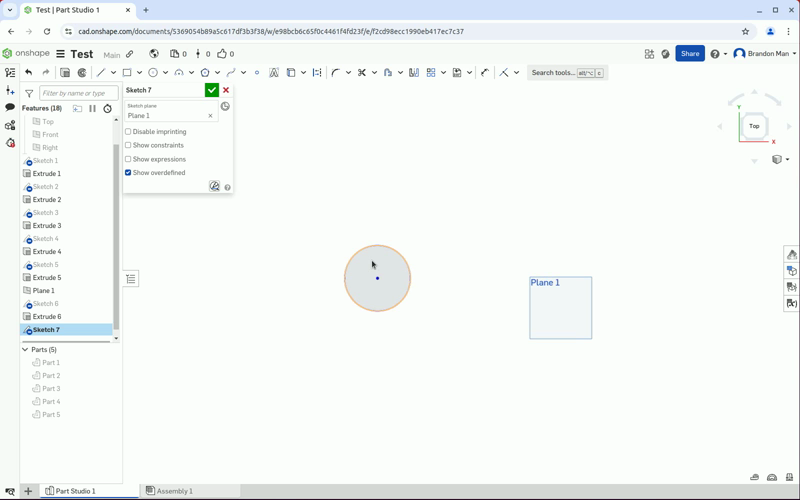
scroll(6)
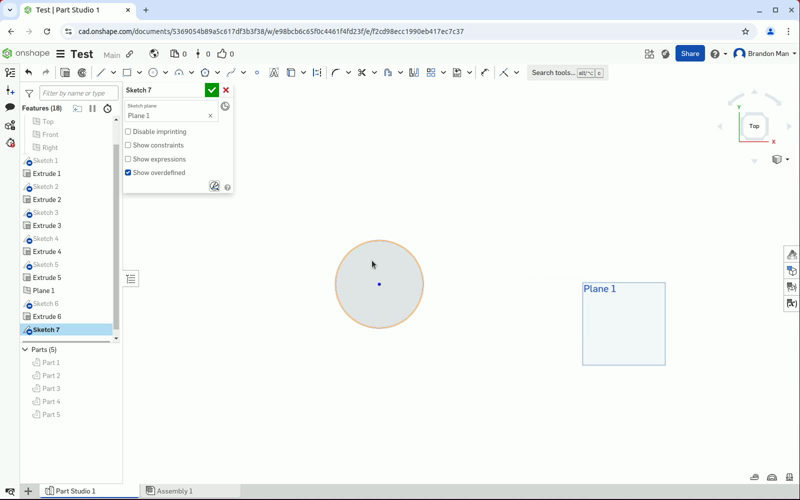
scroll(6)
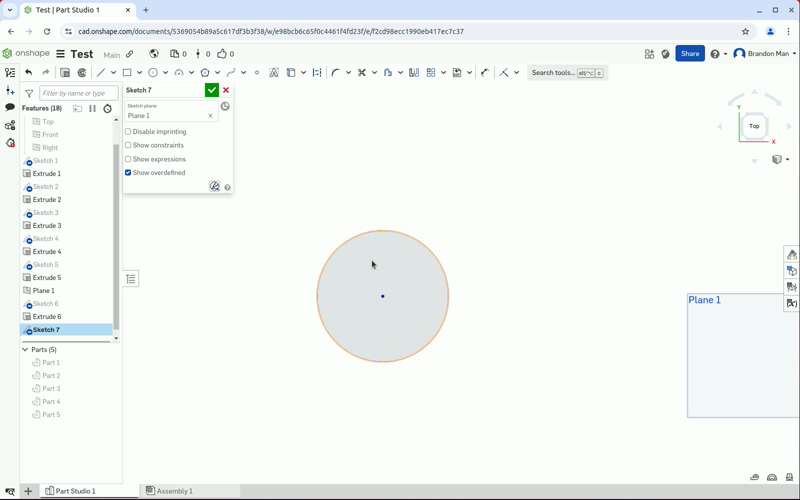
scroll(6)
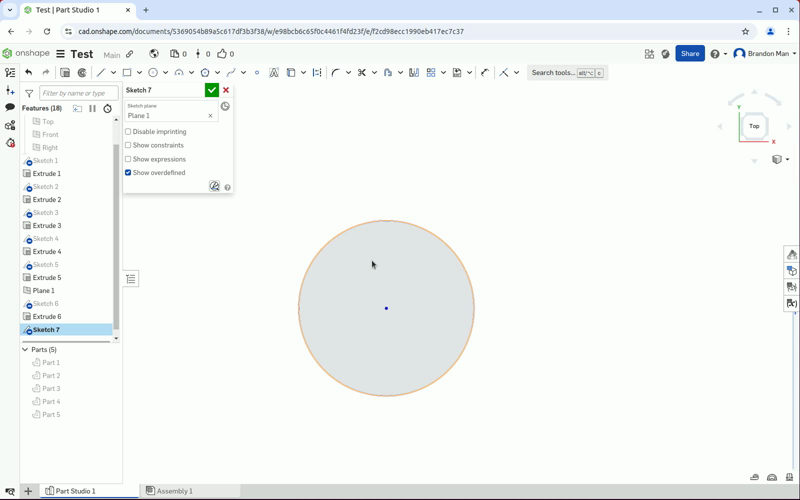
scroll(6)
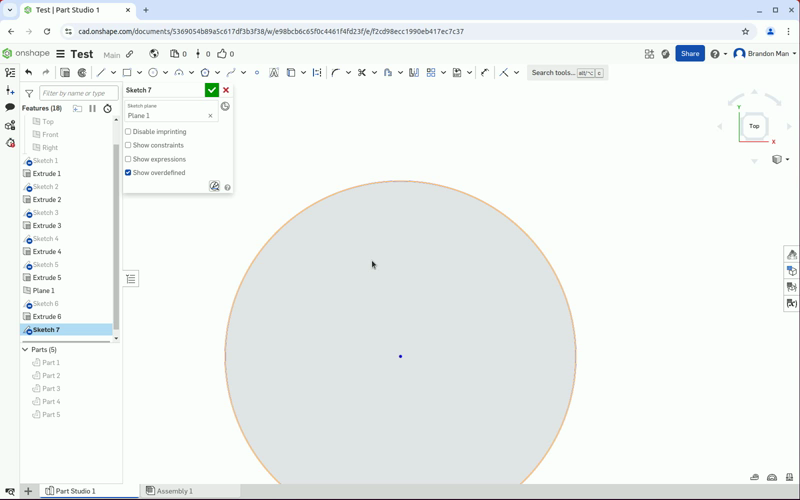
click(372, 260)
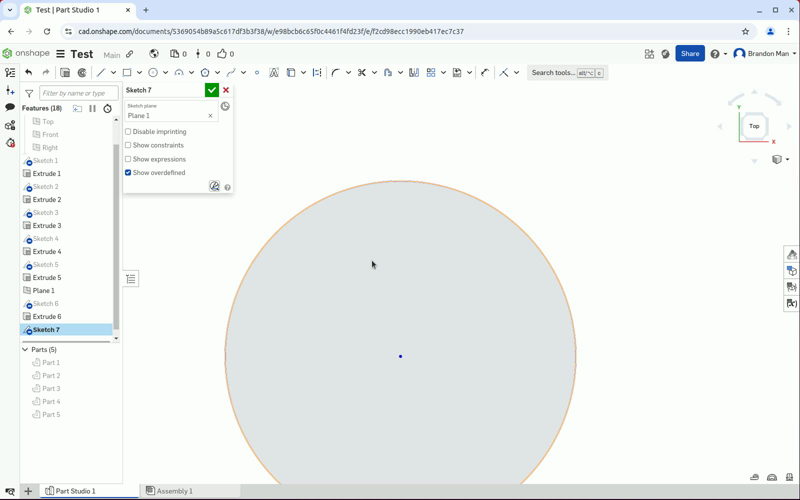
scroll(-6)
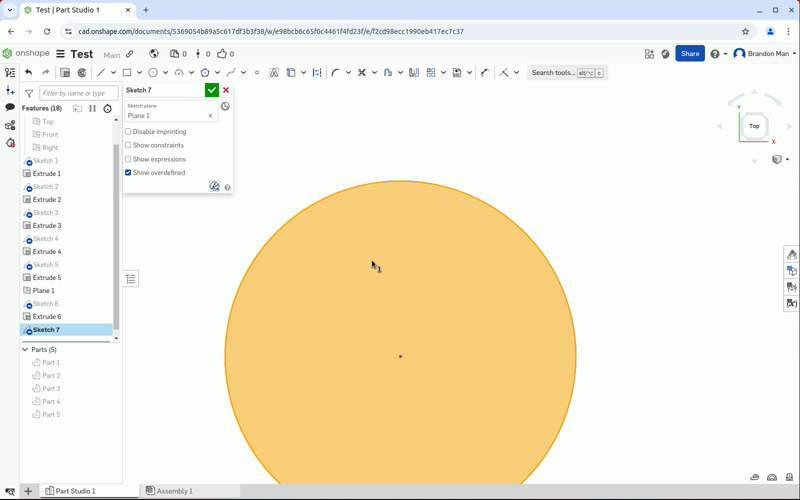
scroll(-6)
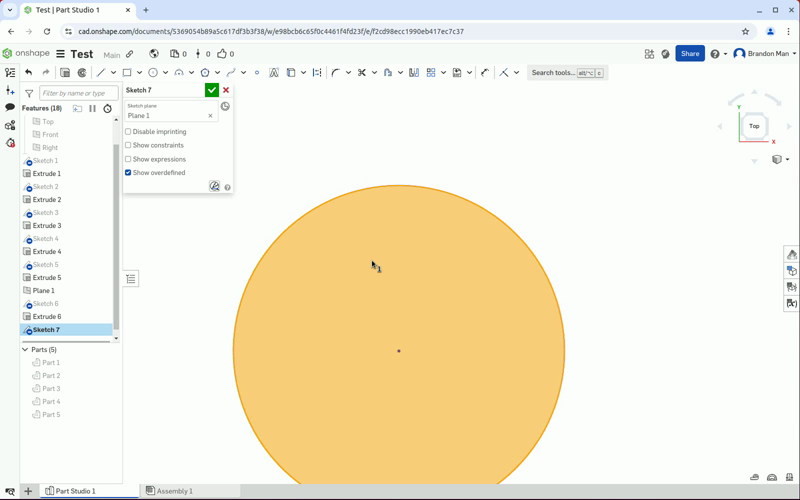
scroll(-6)
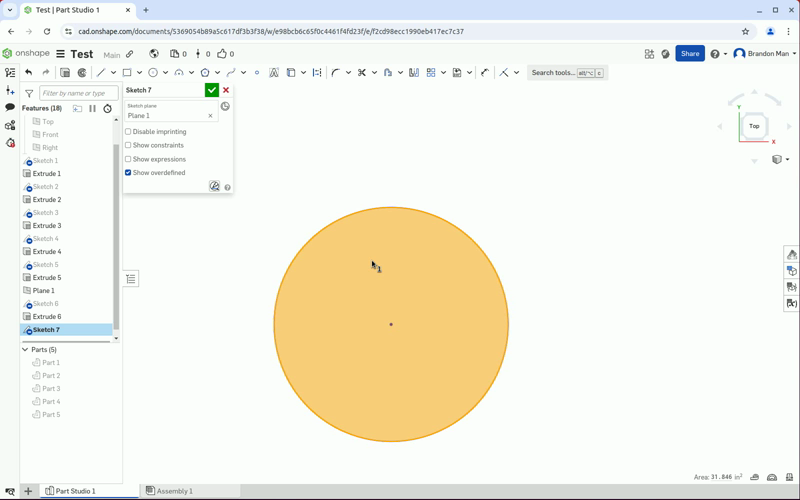
scroll(-6)
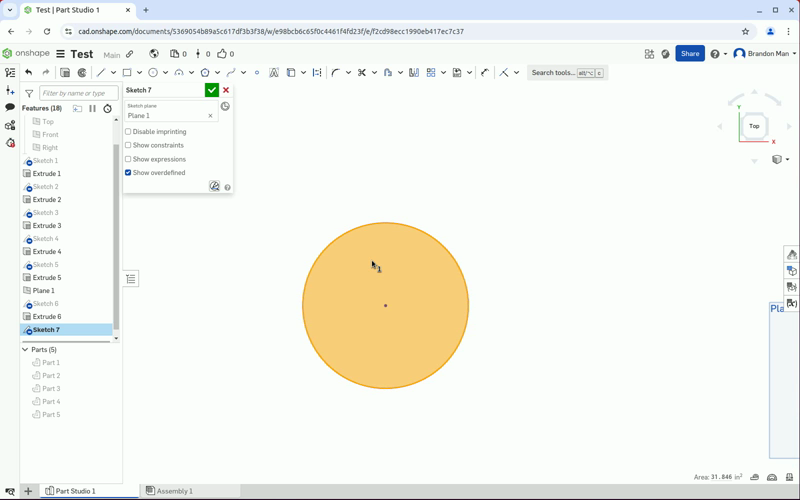
scroll(-6)
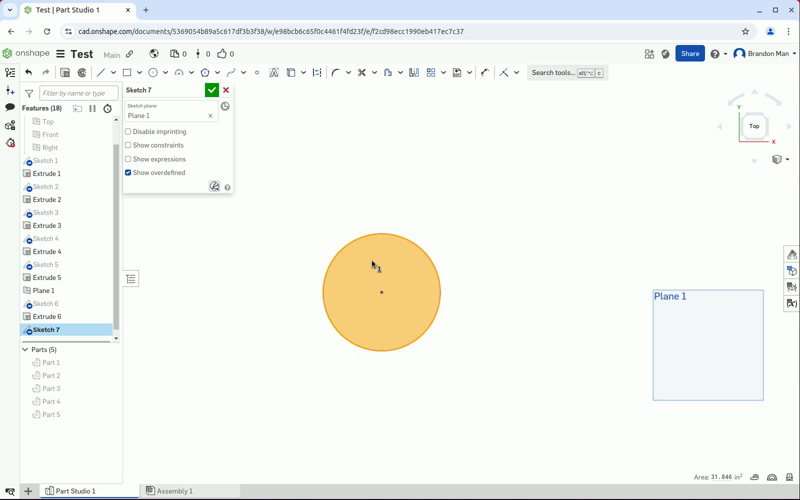
scroll(-6)
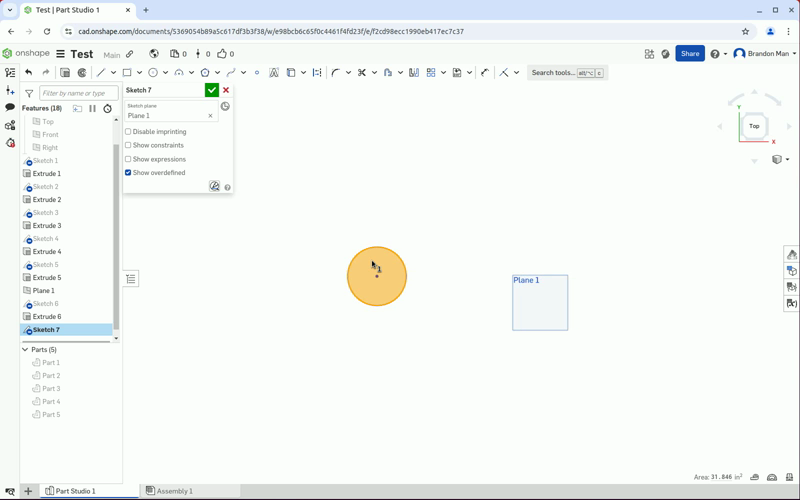
scroll(-6)
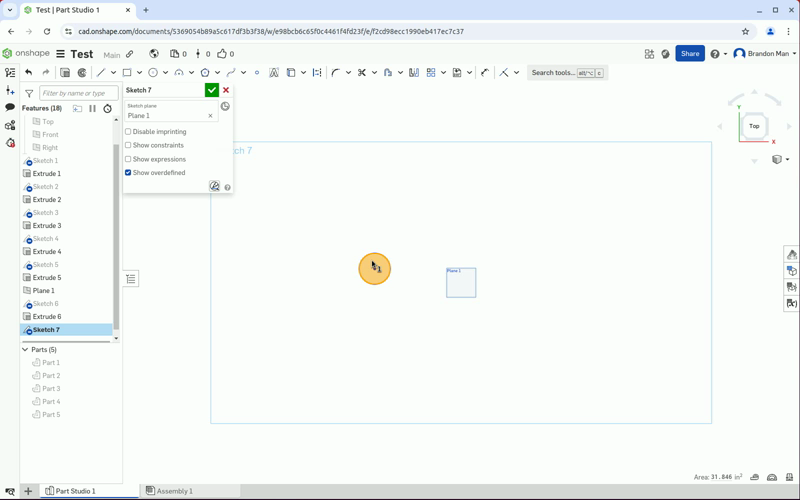
mouse_move(73, 352)
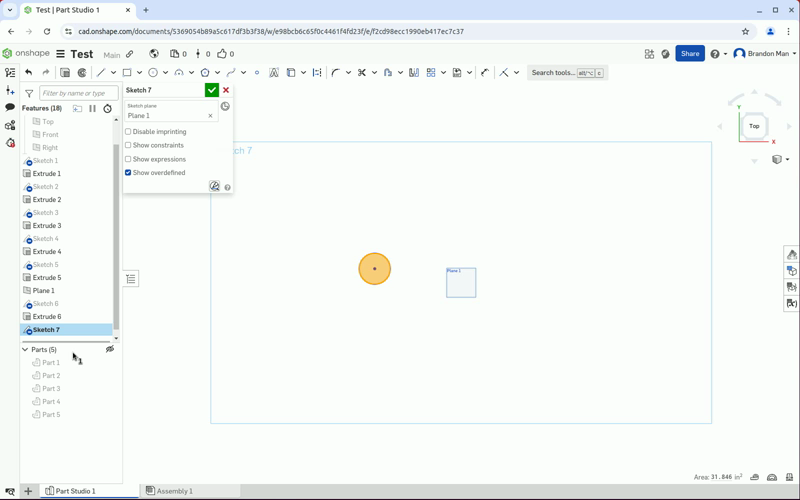
key(shift+y)
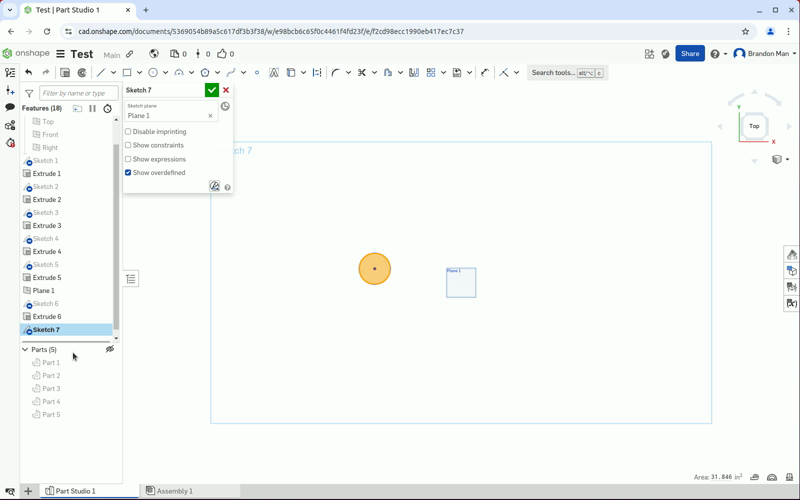
key(shift+e)
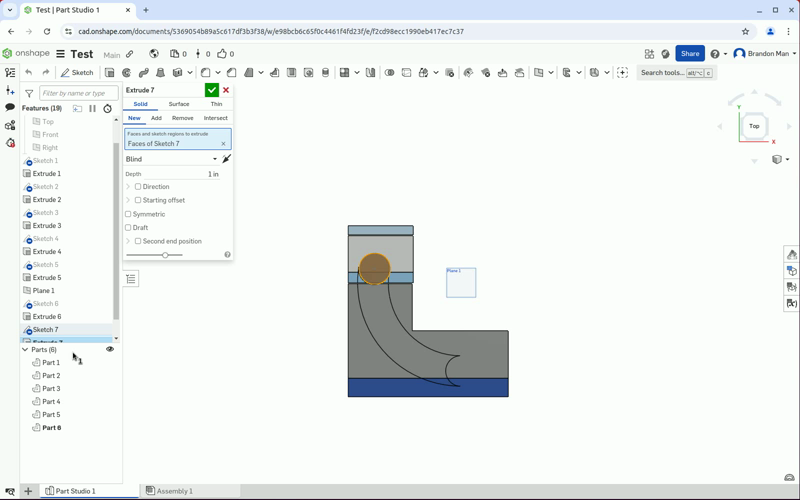
mouse_move(143, 106)
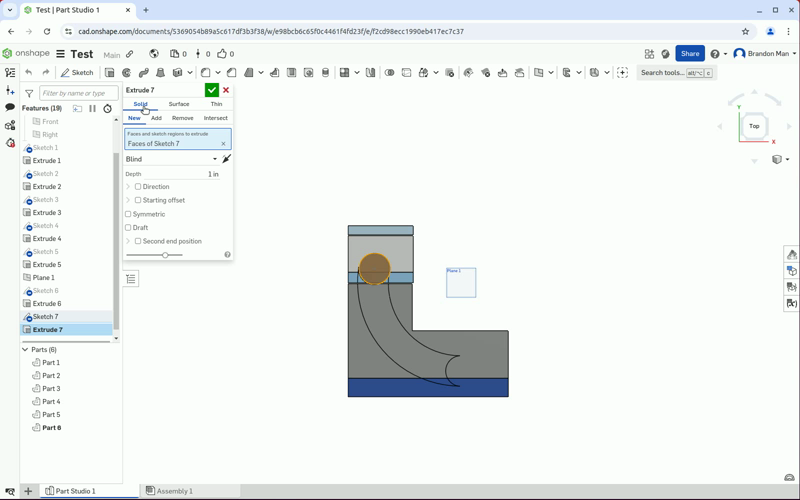
click(143, 106)
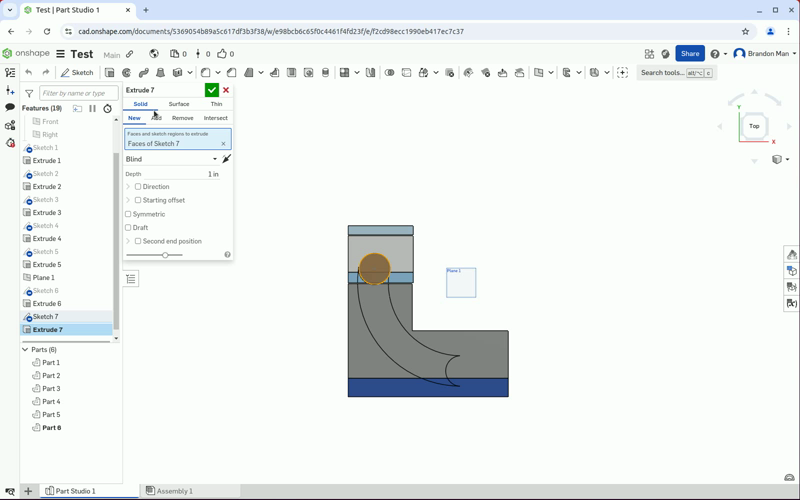
mouse_move(186, 120)
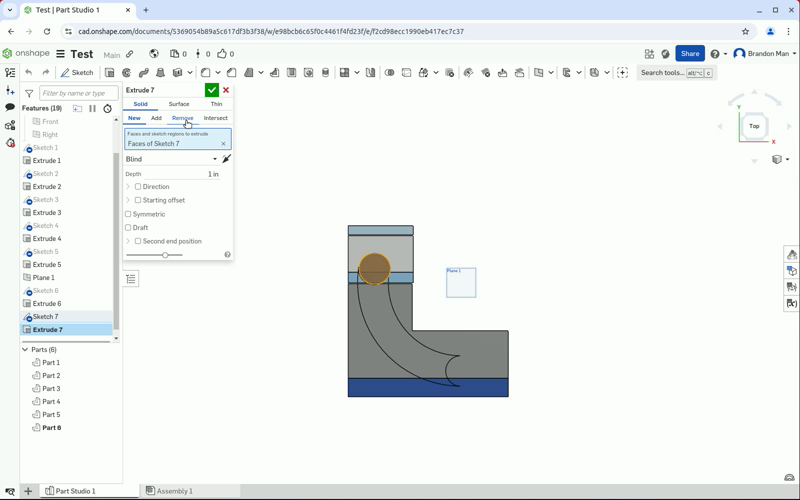
click(186, 120)
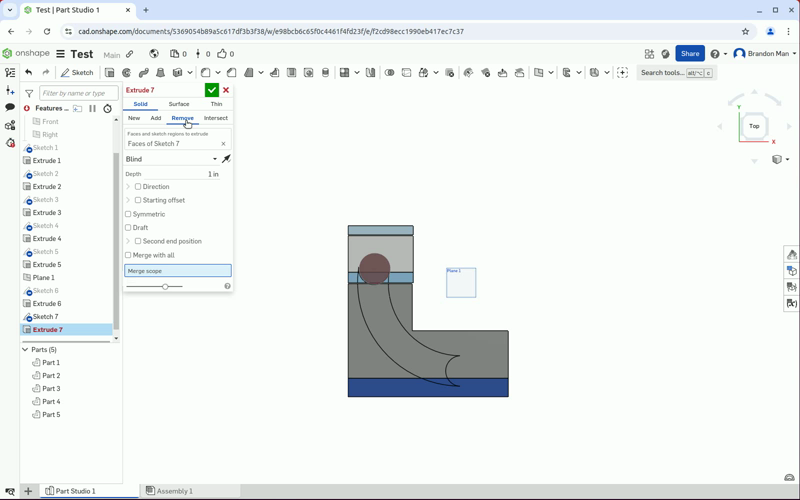
key(tab, 4)
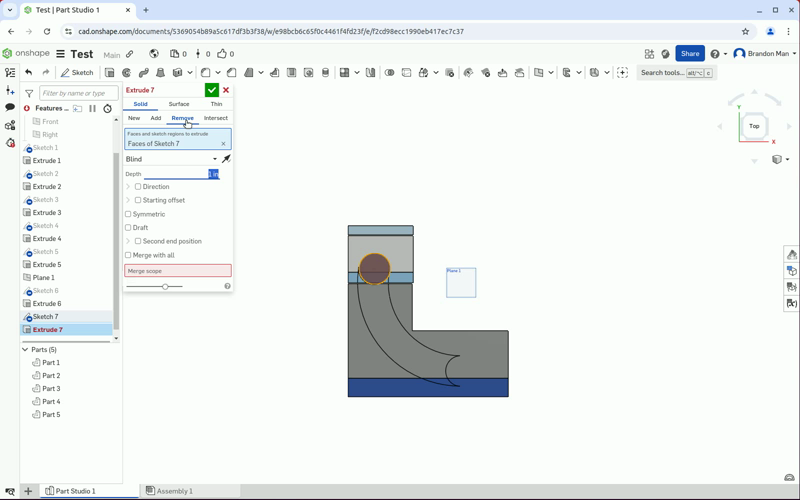
text(0.481)
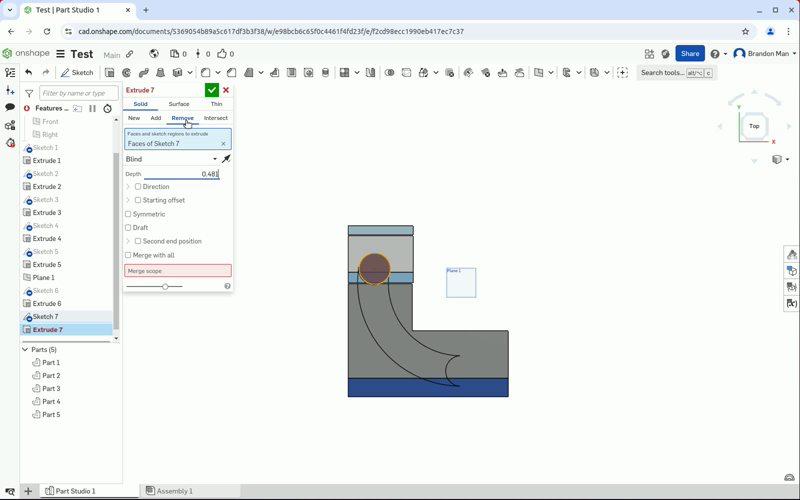
key(tab, 6)
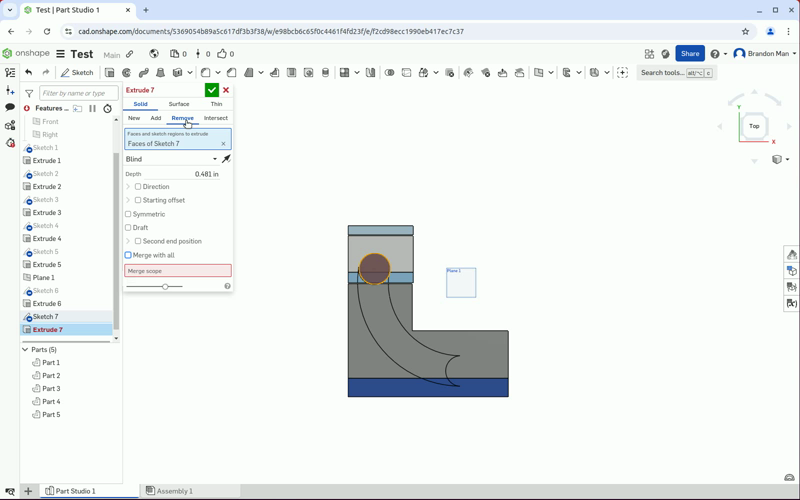
key(space)
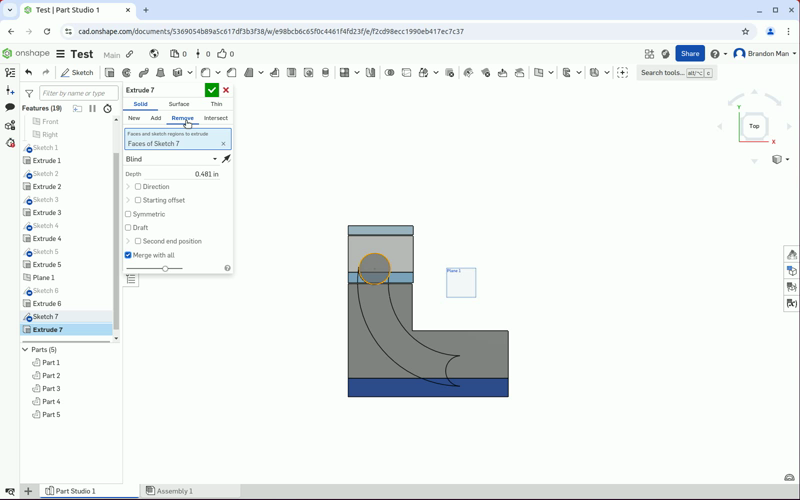
key(enter)
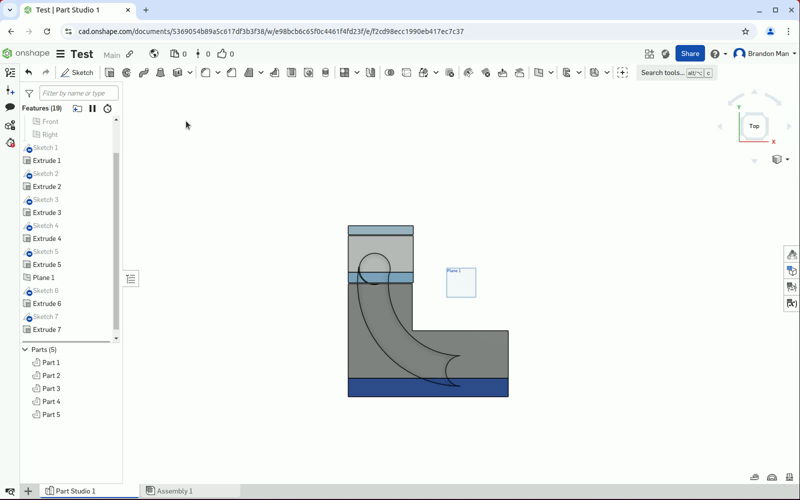
key(shift+h)
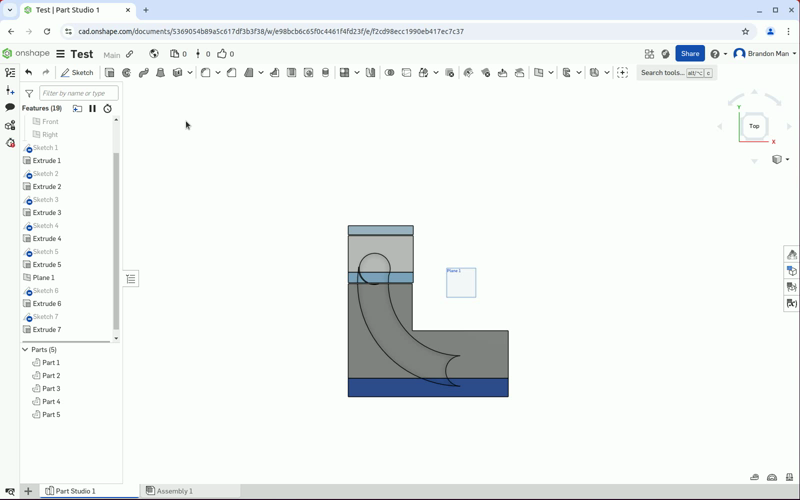
key(shift+h)
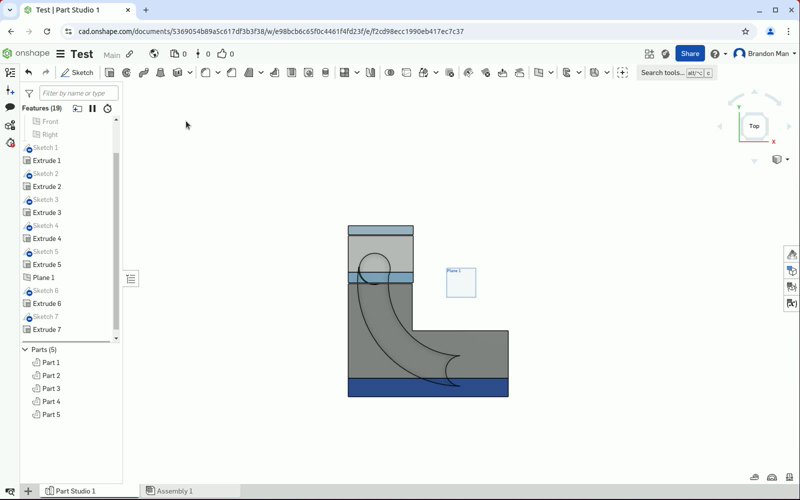
mouse_move(69, 150)
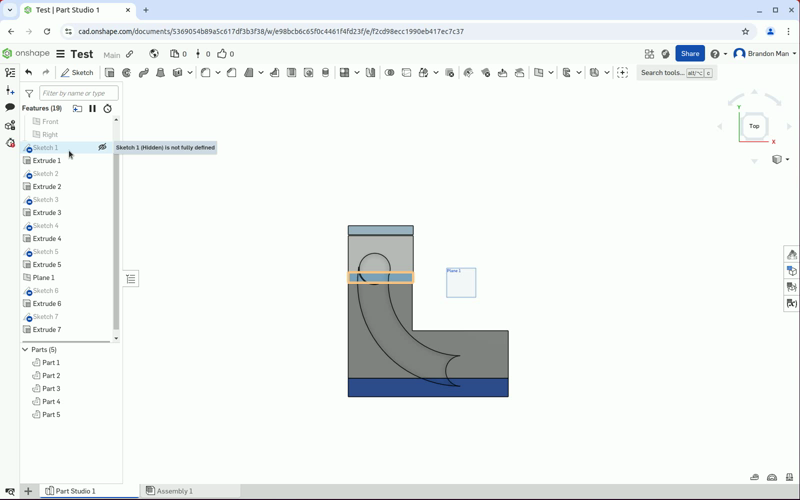
click(69, 150)
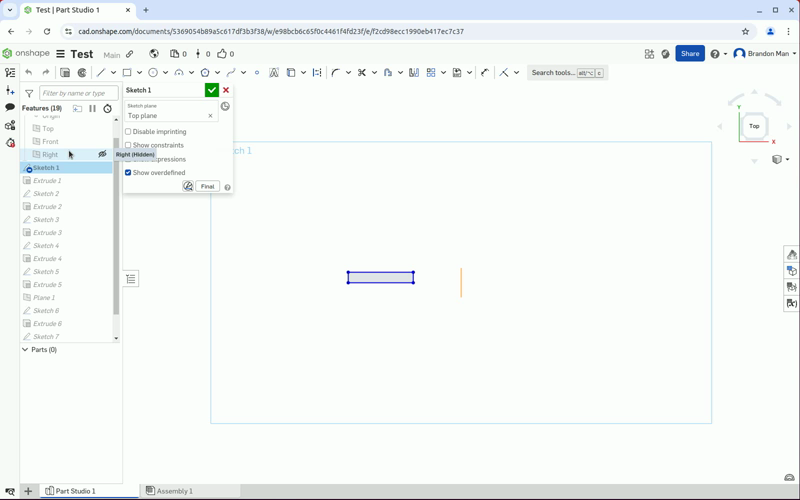
mouse_move(229, 92)
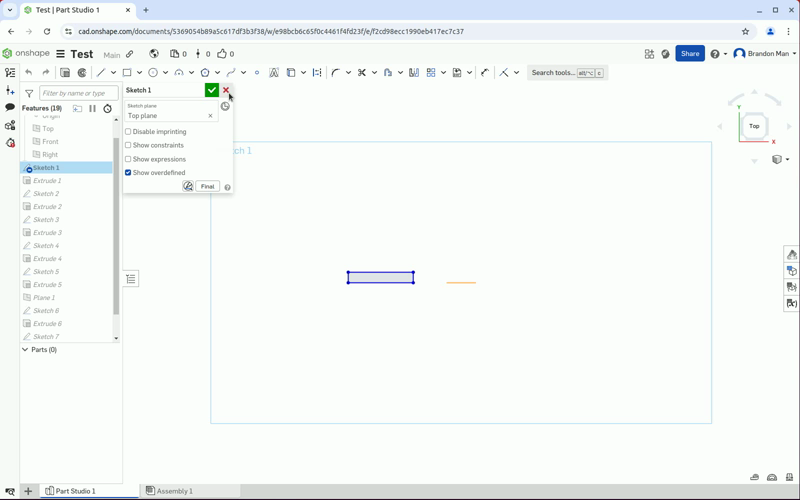
click(229, 92)
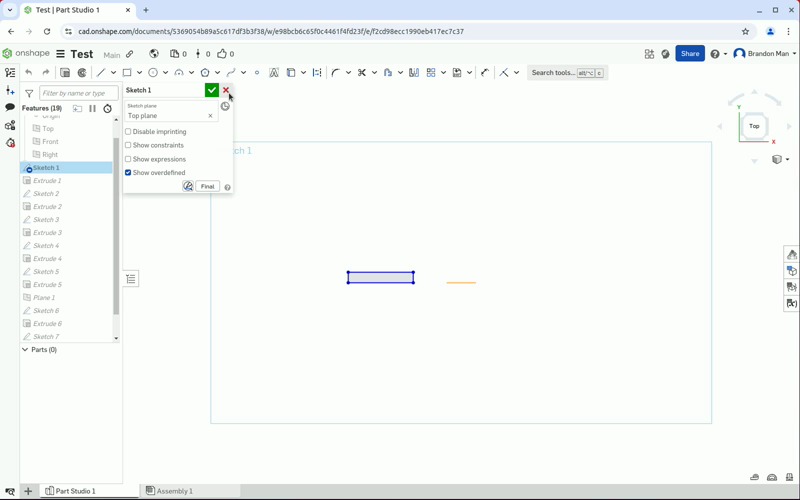
key(shift+s)
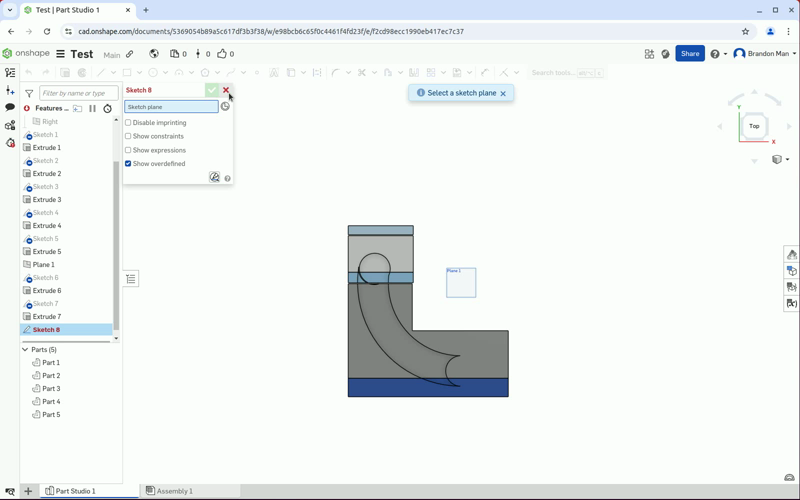
mouse_move(69, 267)
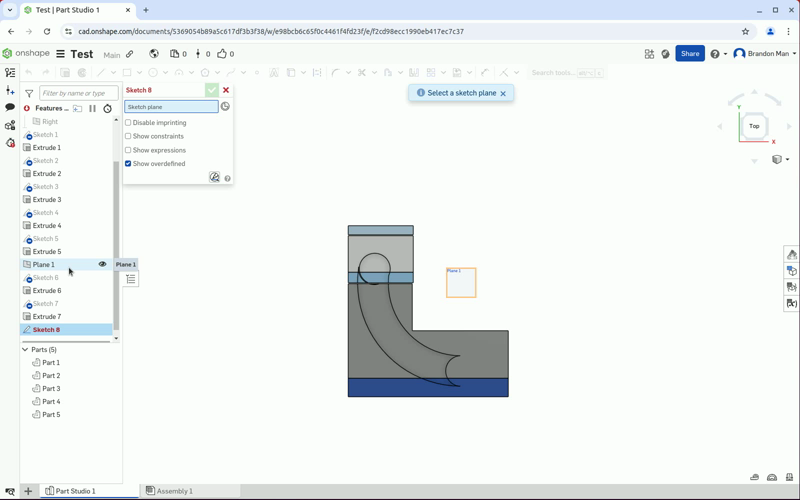
click(69, 267)
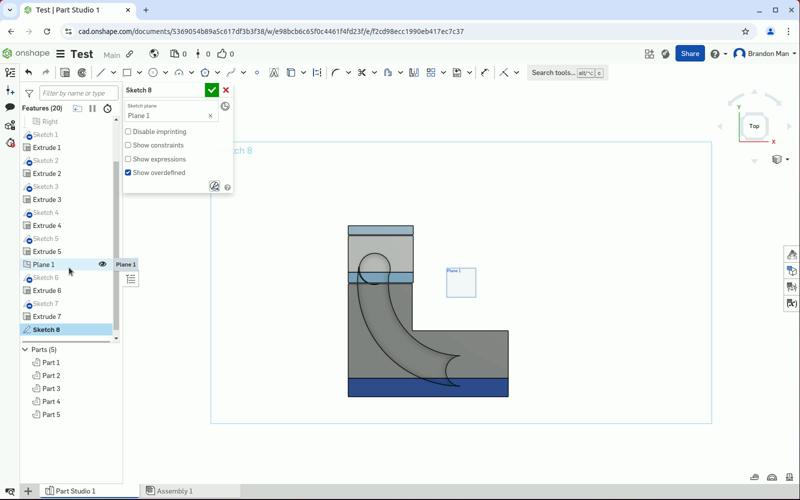
mouse_move(73, 352)
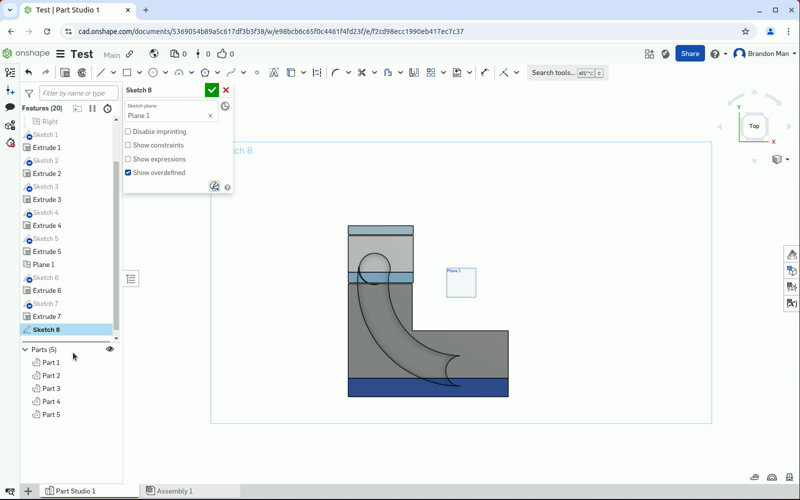
key(y)
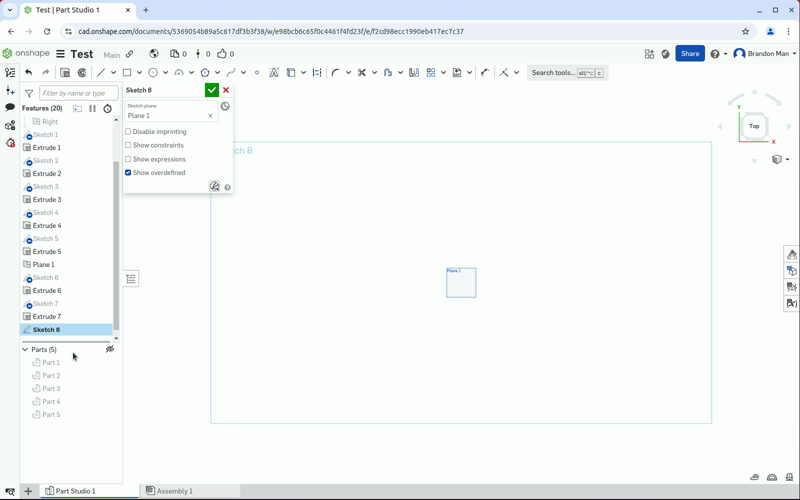
key(c)
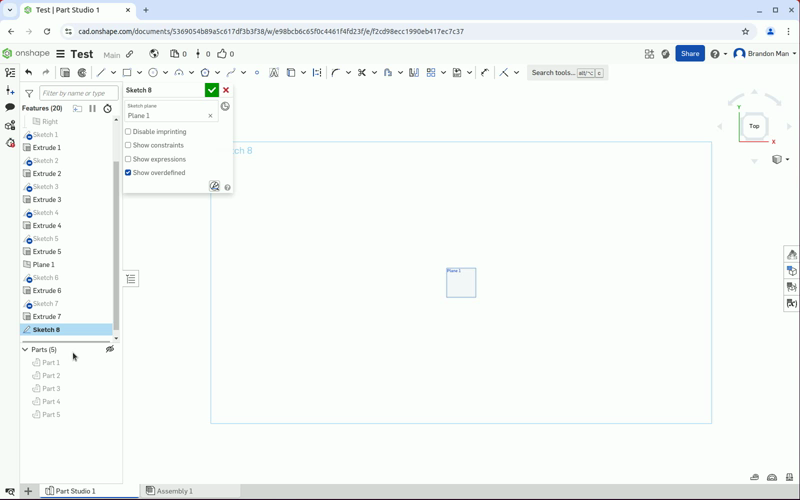
key_down(shift)
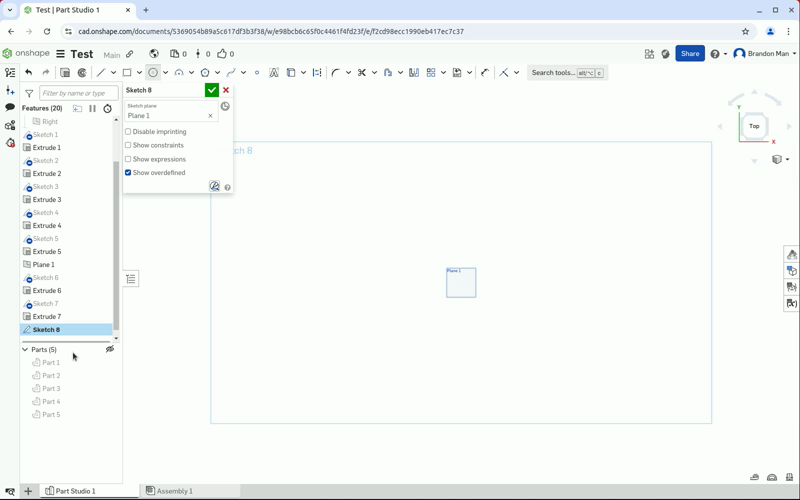
mouse_move(461, 370)
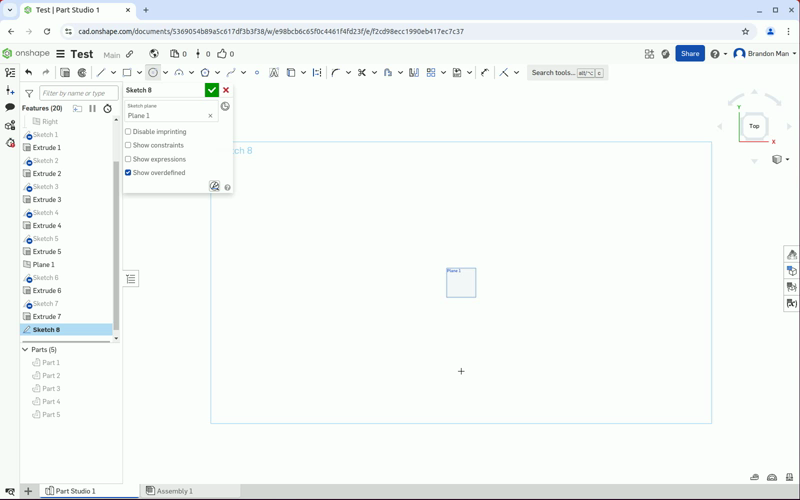
click(461, 370)
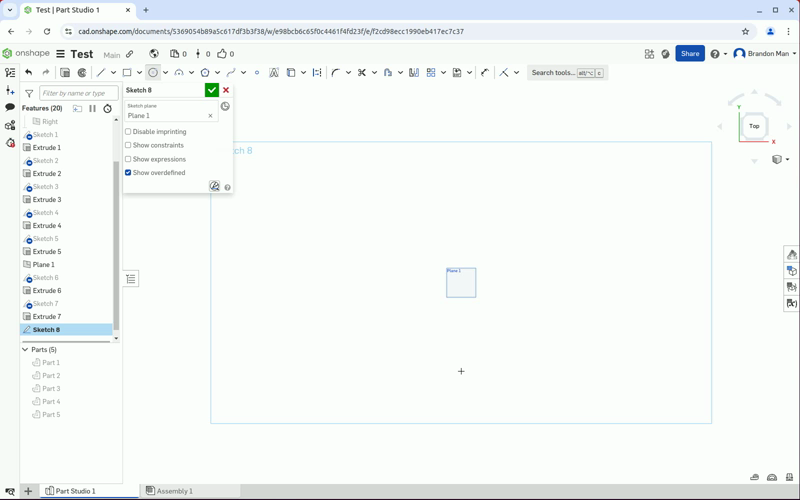
key_up(shift)
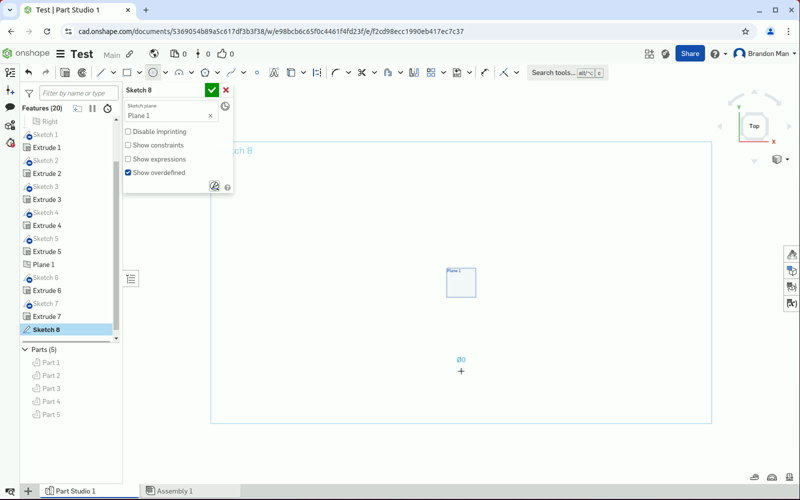
mouse_move(477, 370)
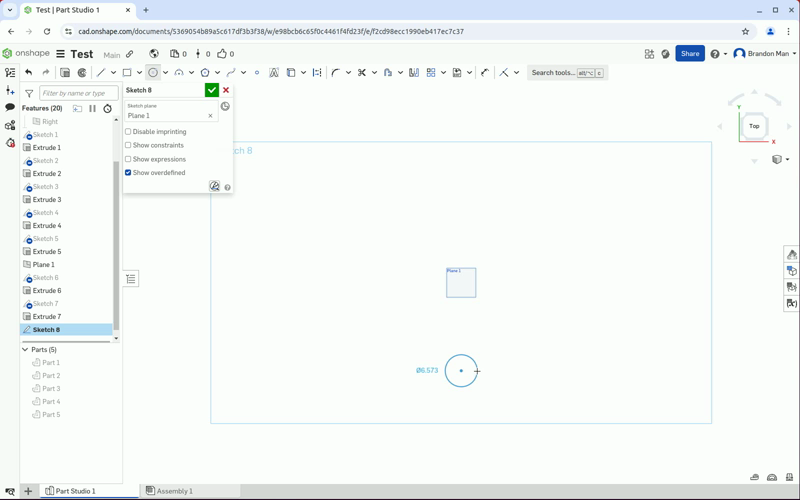
click(477, 370)
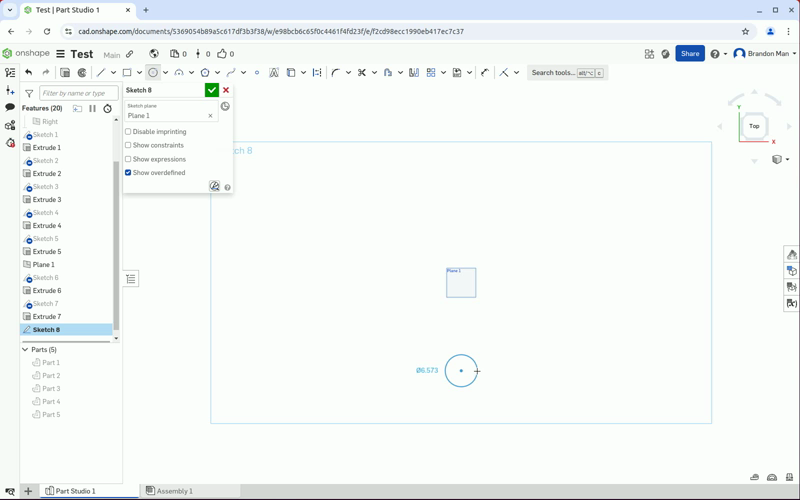
key(esc)
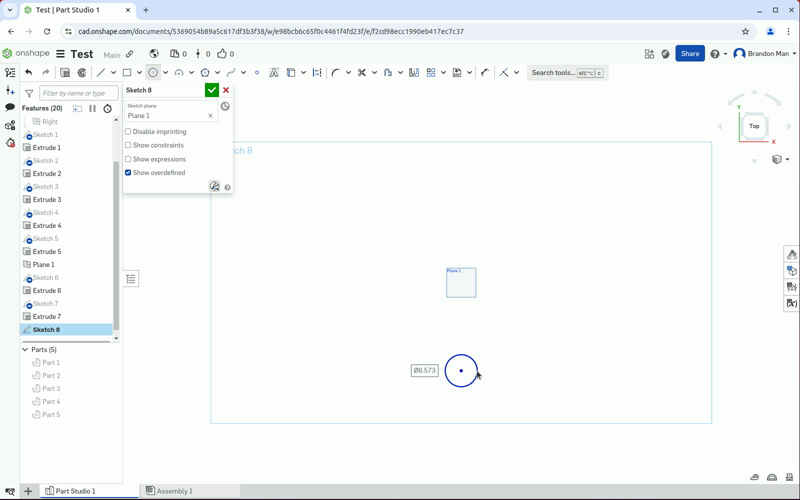
mouse_move(460, 365)
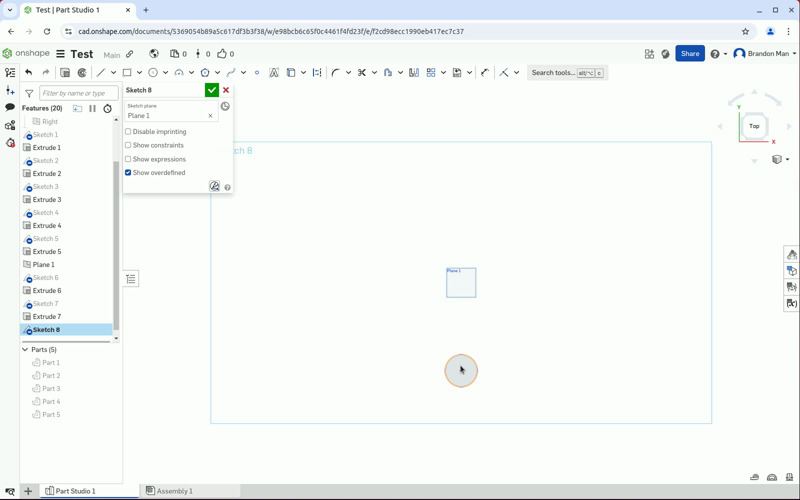
scroll(6)
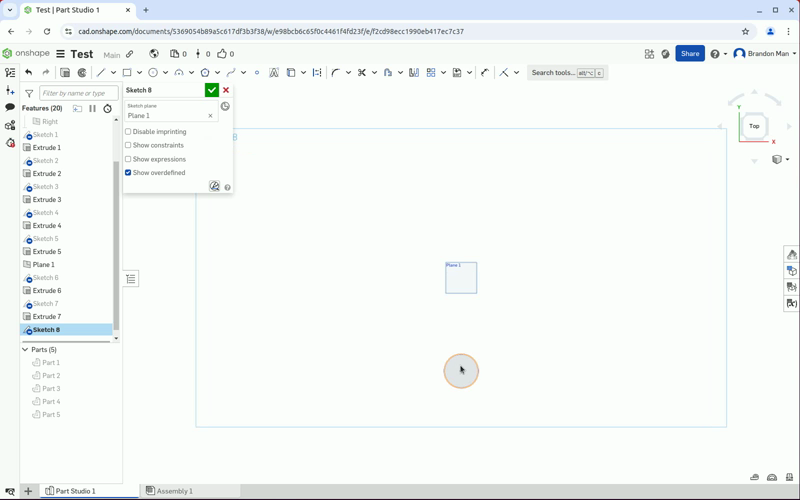
scroll(6)
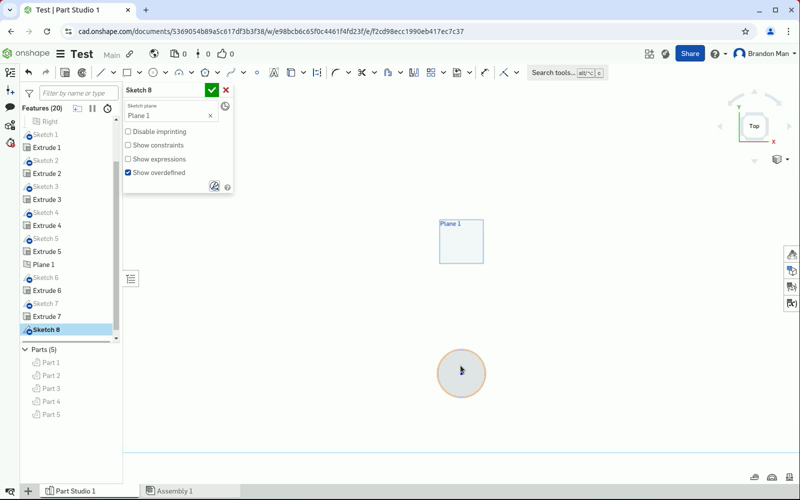
scroll(6)
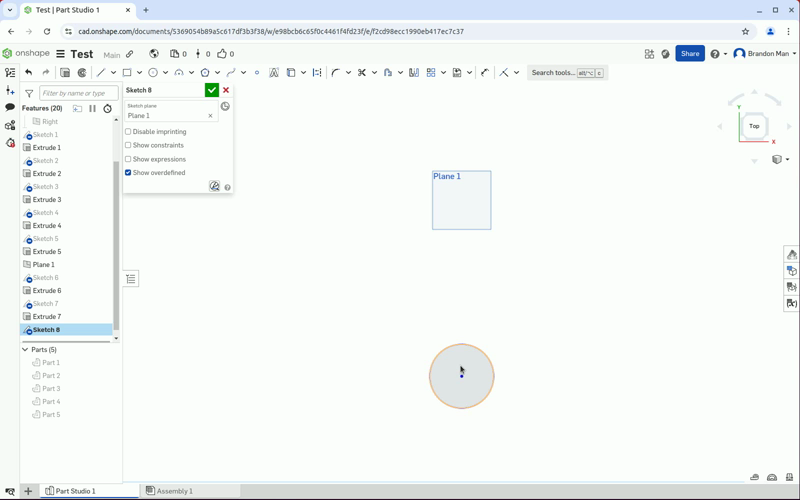
scroll(6)
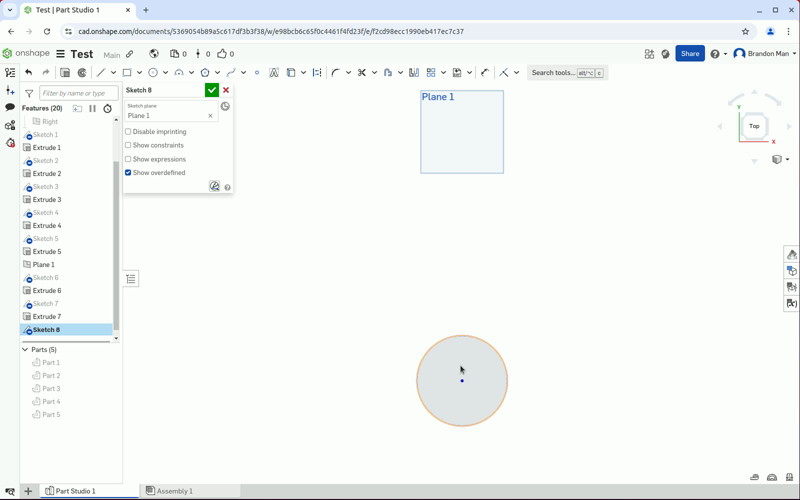
scroll(6)
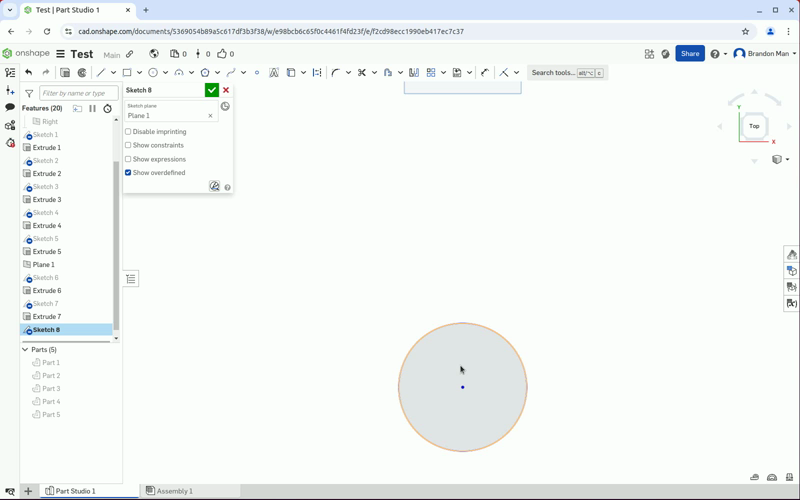
scroll(6)
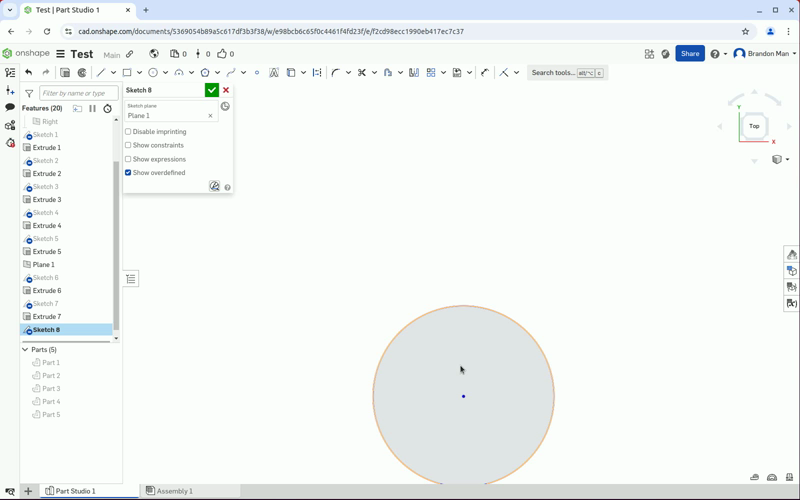
scroll(6)
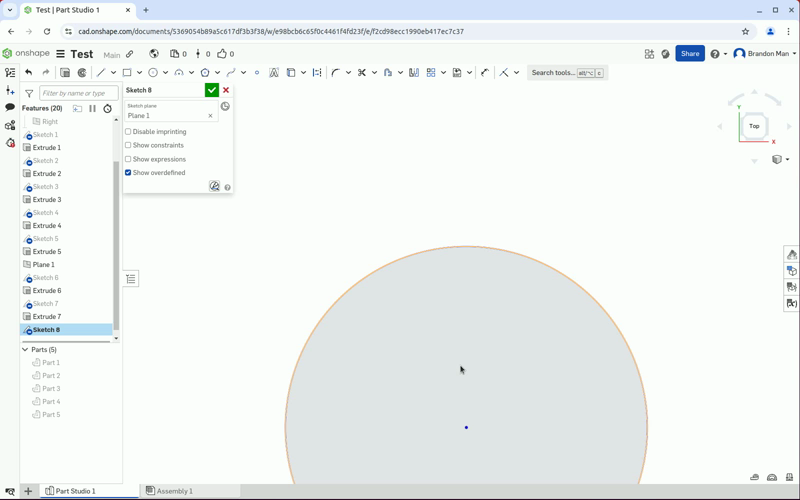
click(460, 365)
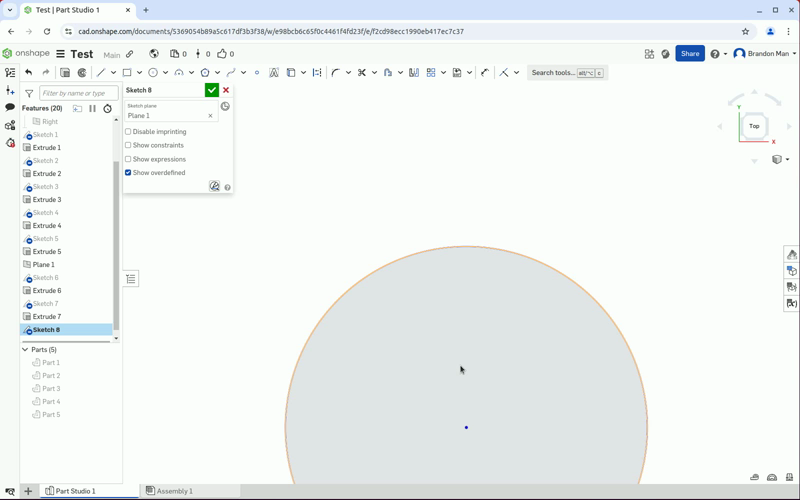
scroll(-6)
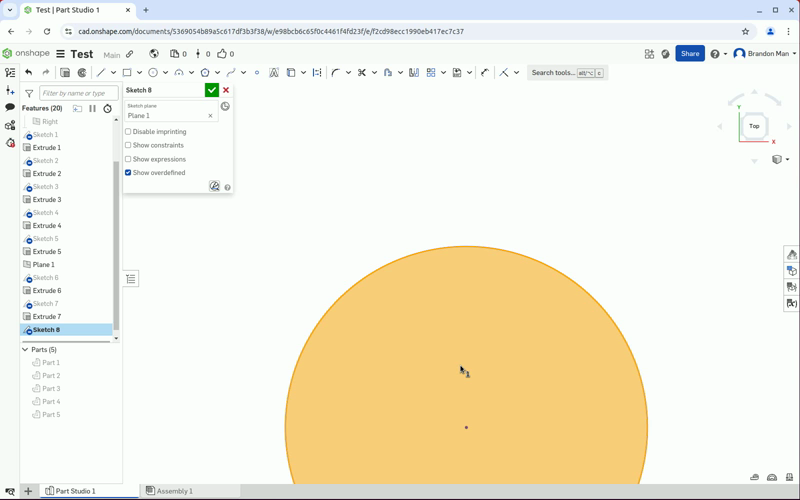
scroll(-6)
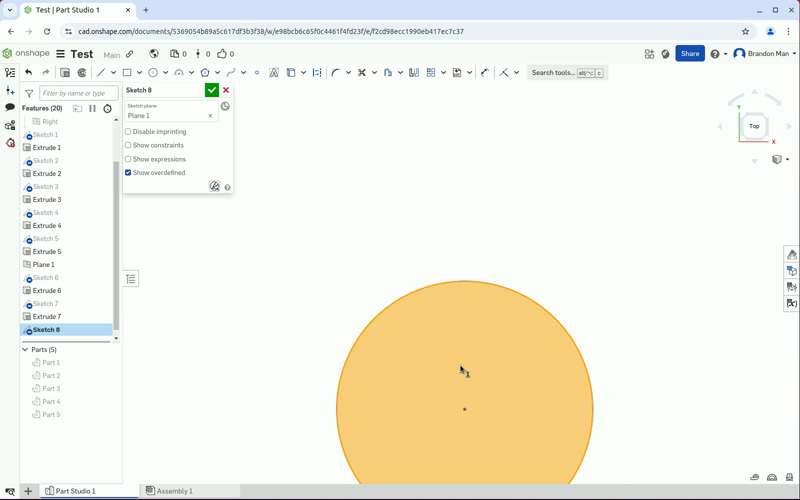
scroll(-6)
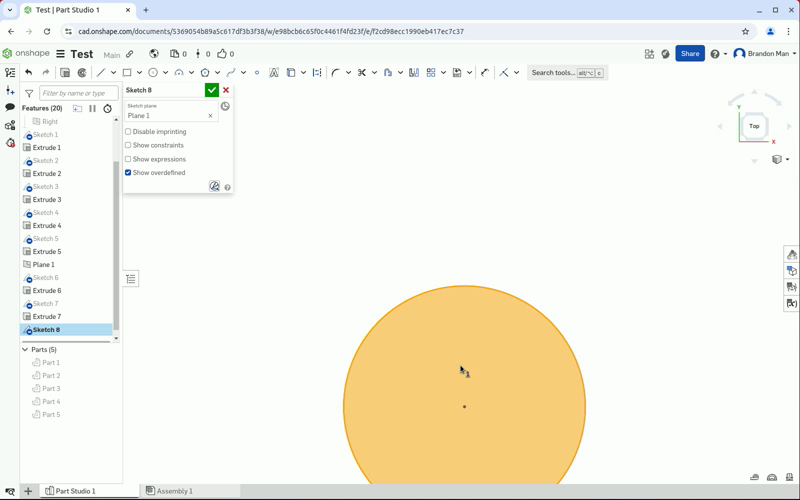
scroll(-6)
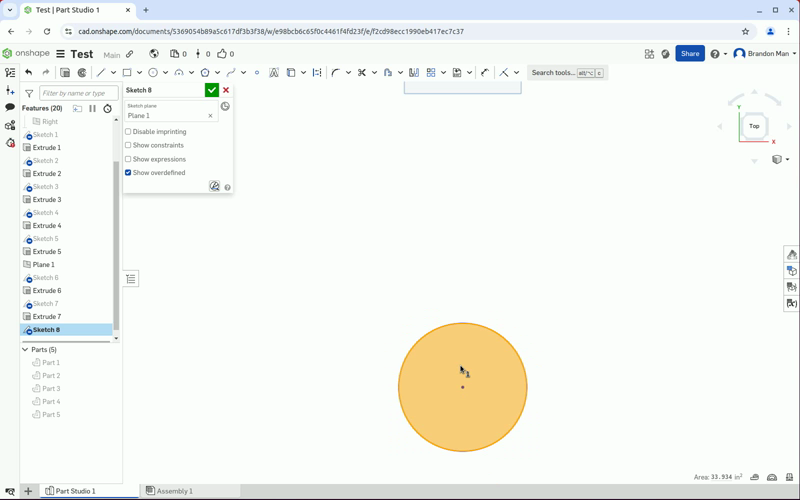
scroll(-6)
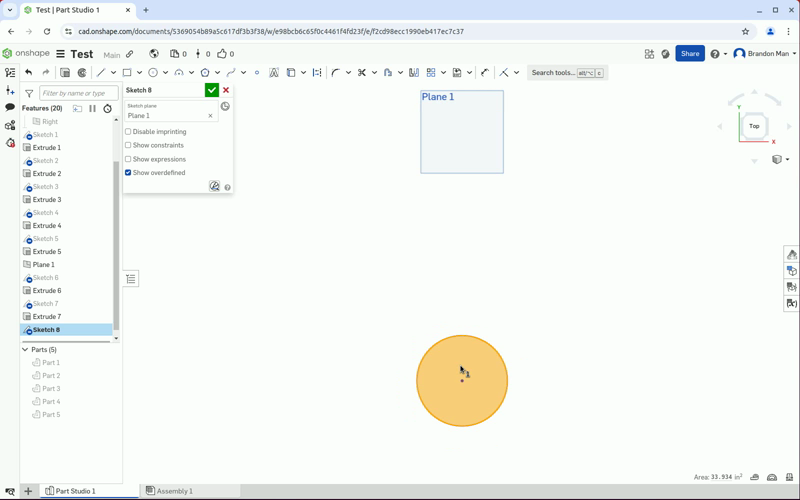
scroll(-6)
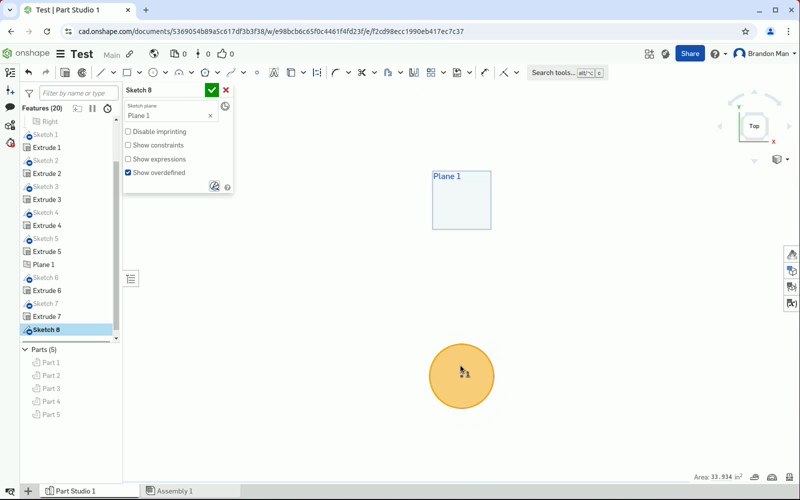
scroll(-6)
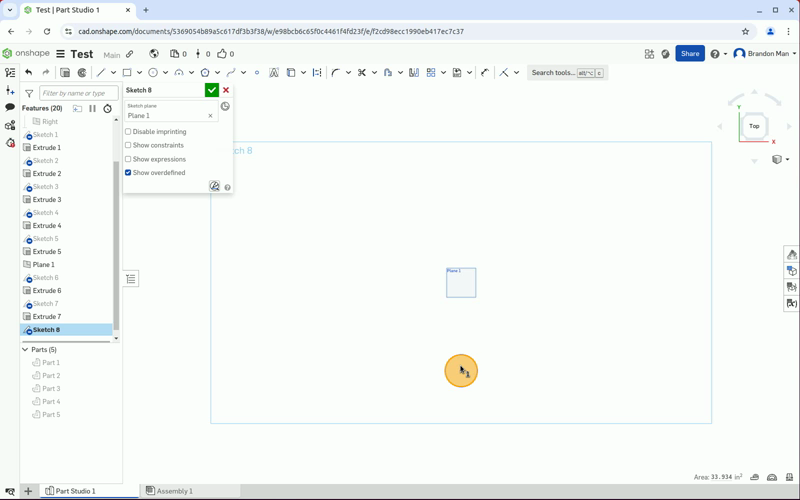
mouse_move(73, 352)
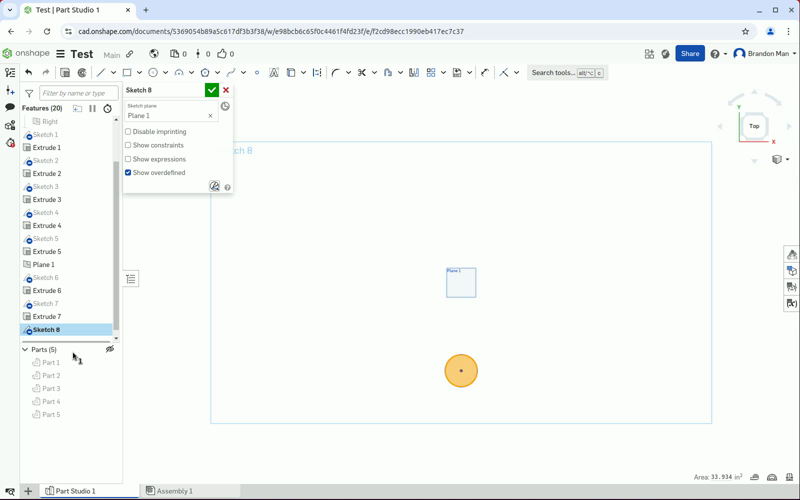
key(shift+y)
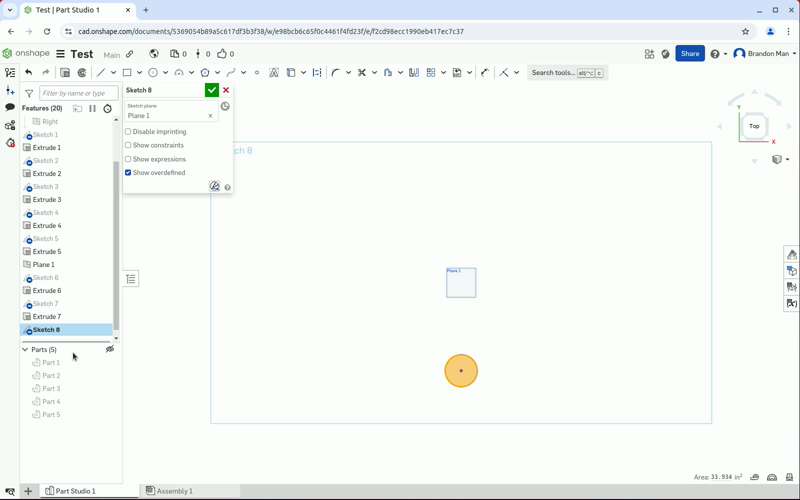
key(shift+e)
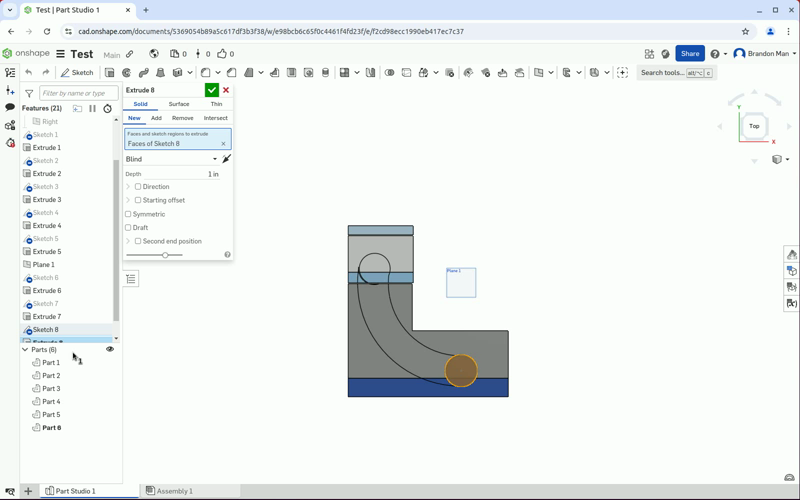
mouse_move(143, 106)
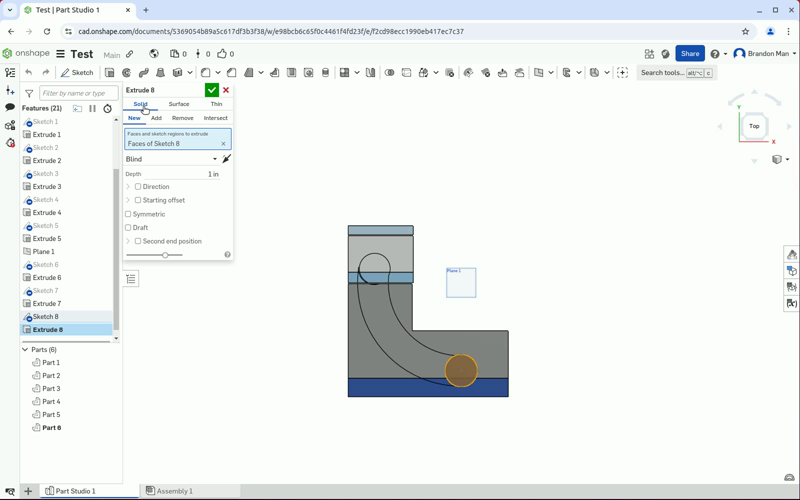
click(143, 106)
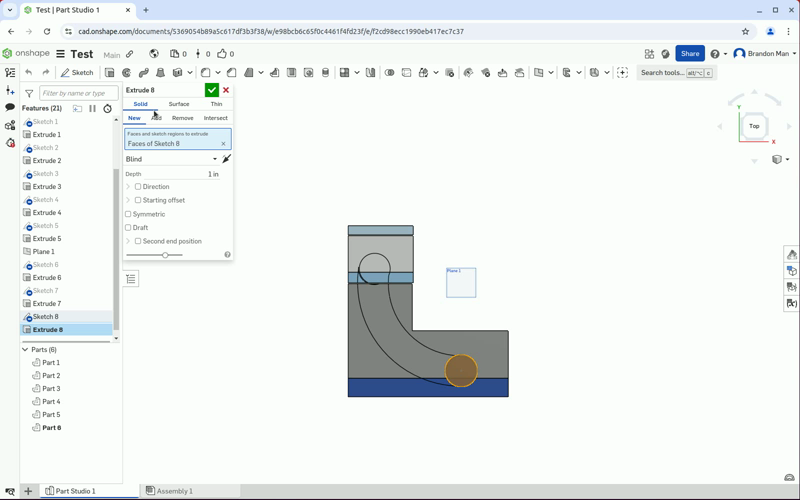
mouse_move(186, 120)
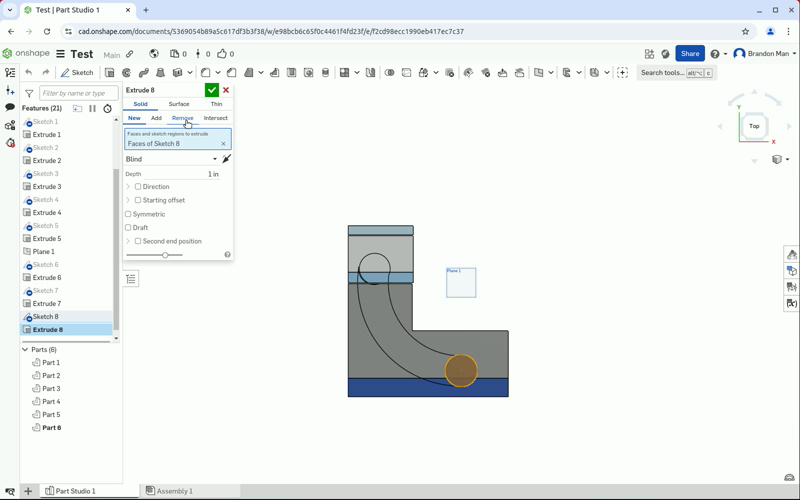
click(186, 120)
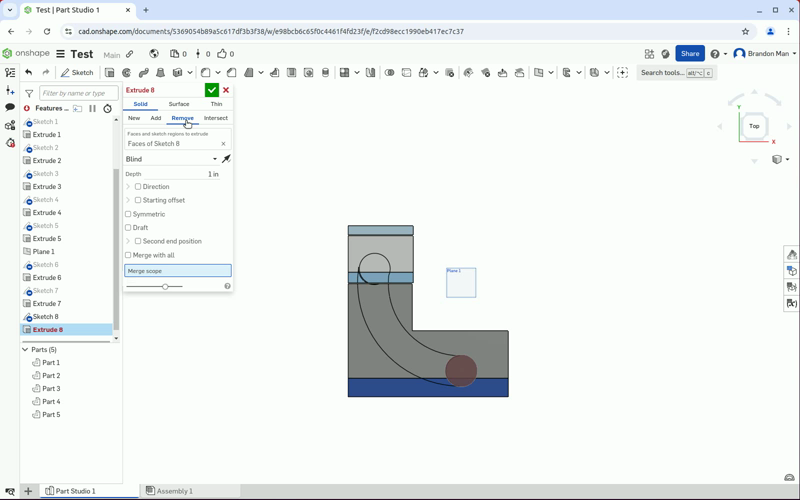
key(tab, 4)
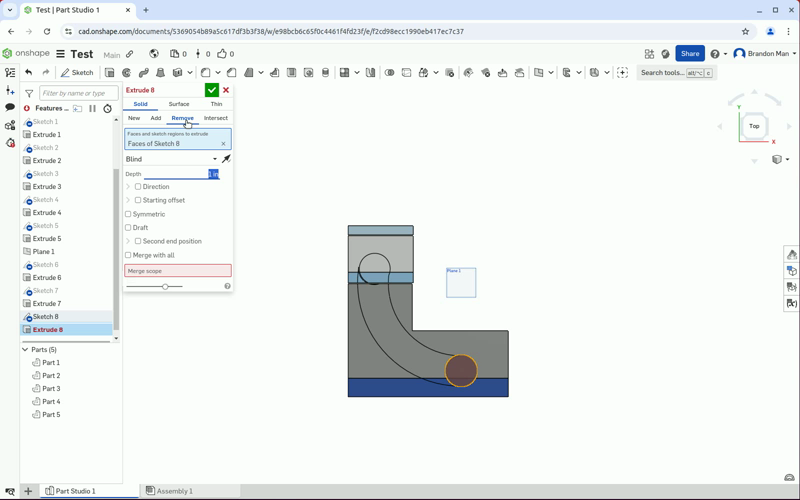
text(0.481)
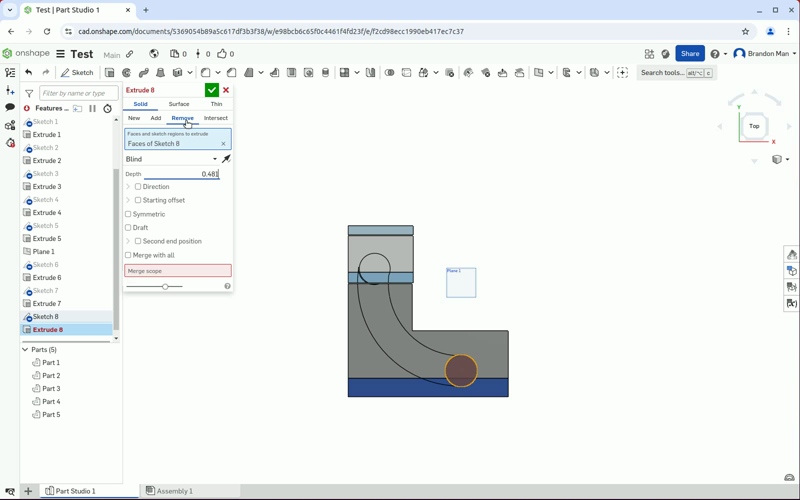
key(tab, 6)
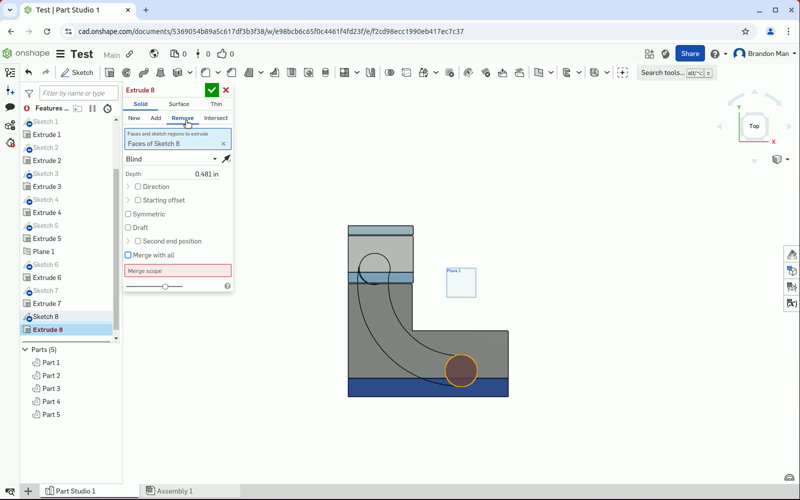
key(space)
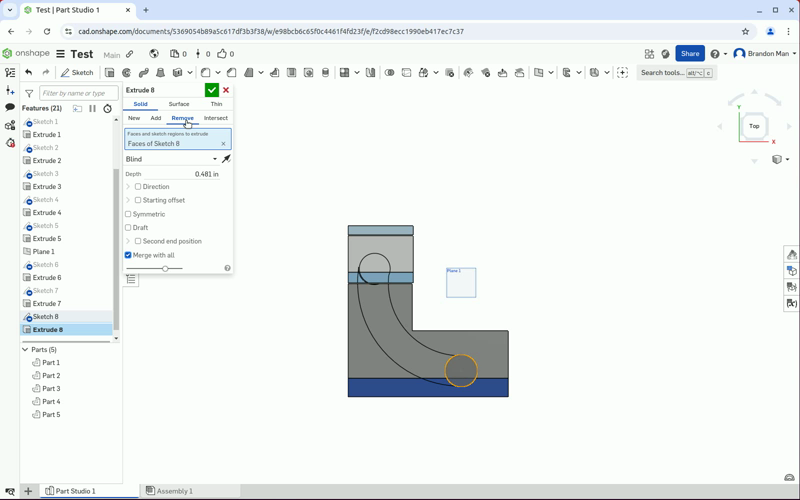
key(enter)
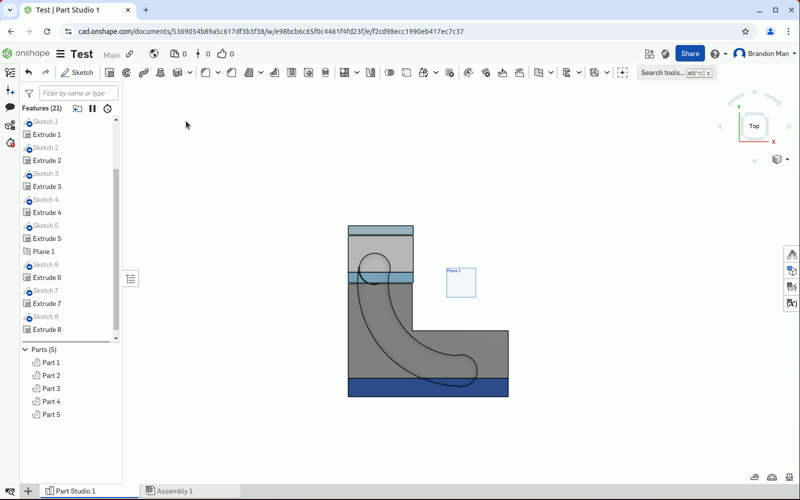
key(shift+h)
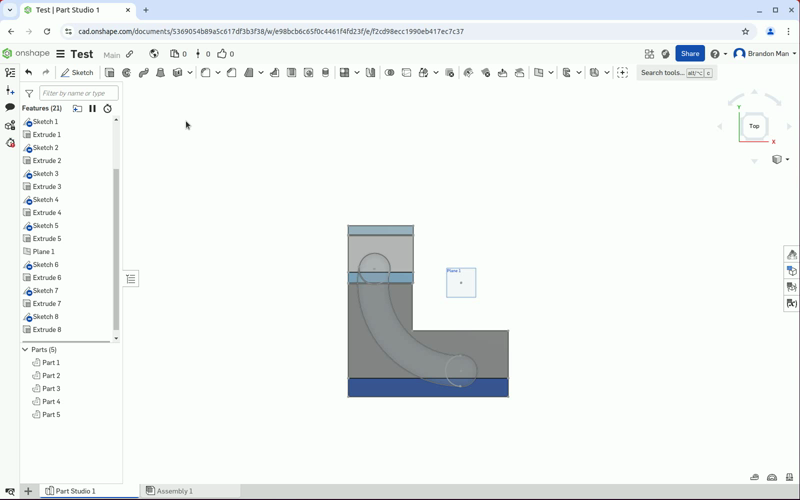
key(shift+h)
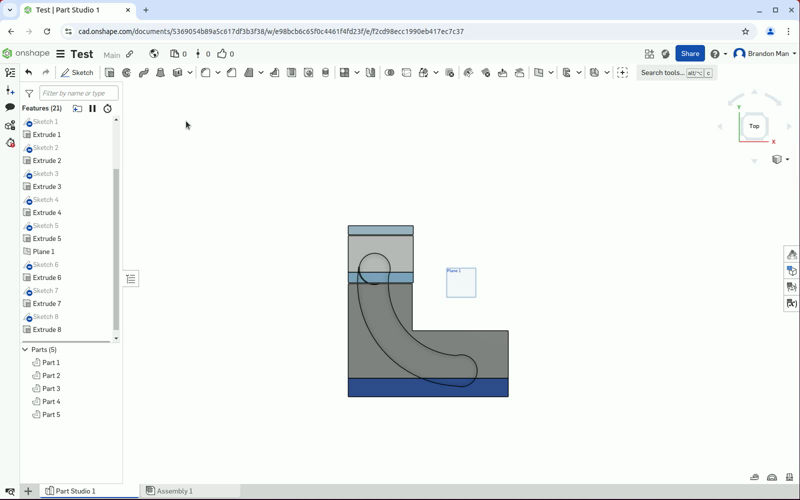
mouse_move(69, 124)
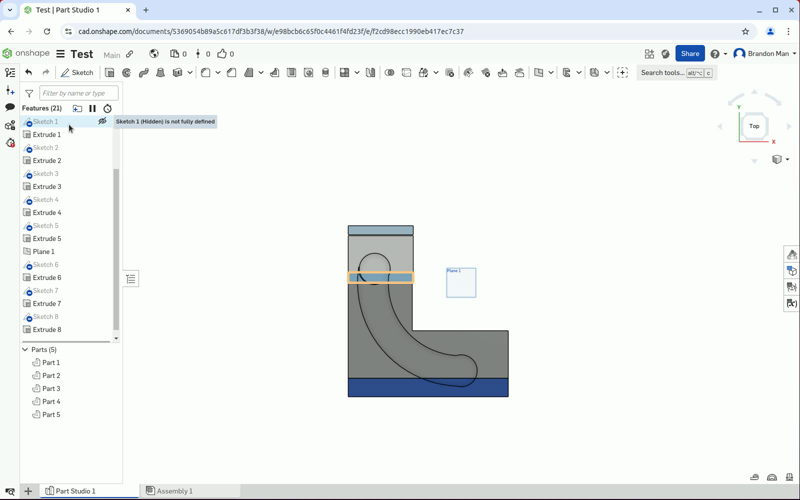
click(69, 124)
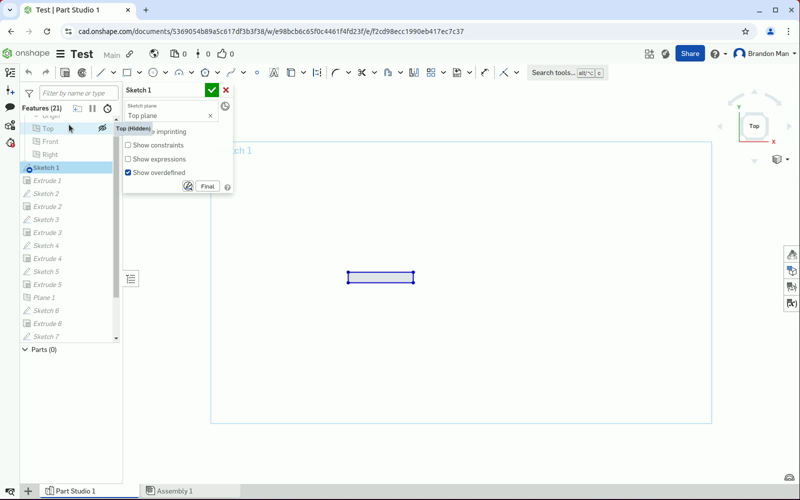
mouse_move(229, 92)
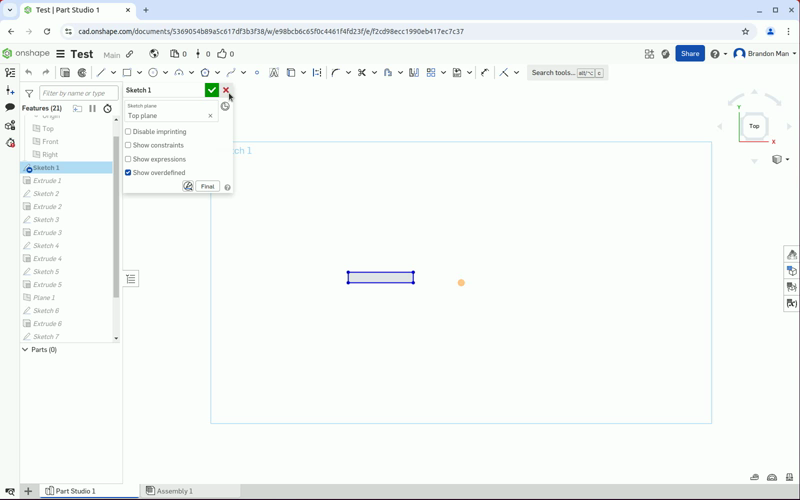
click(229, 92)
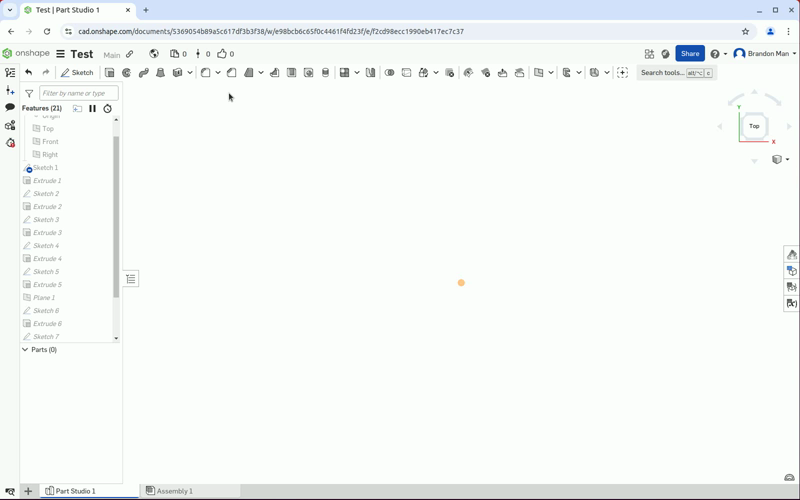
key(shift+s)
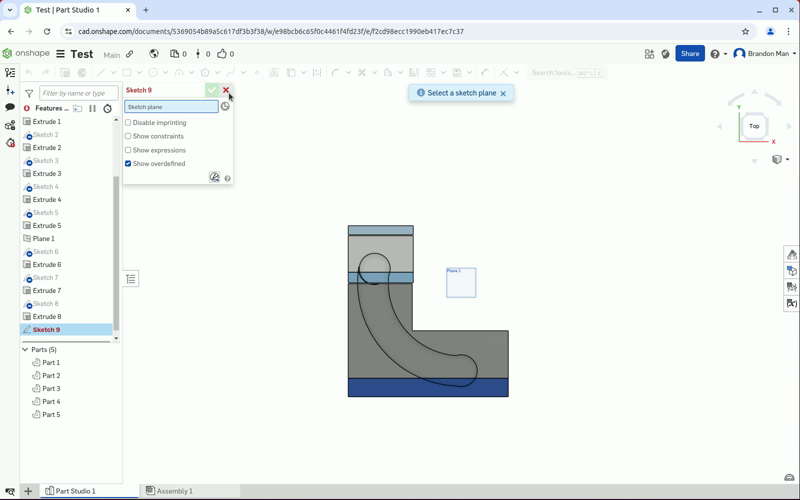
mouse_move(69, 241)
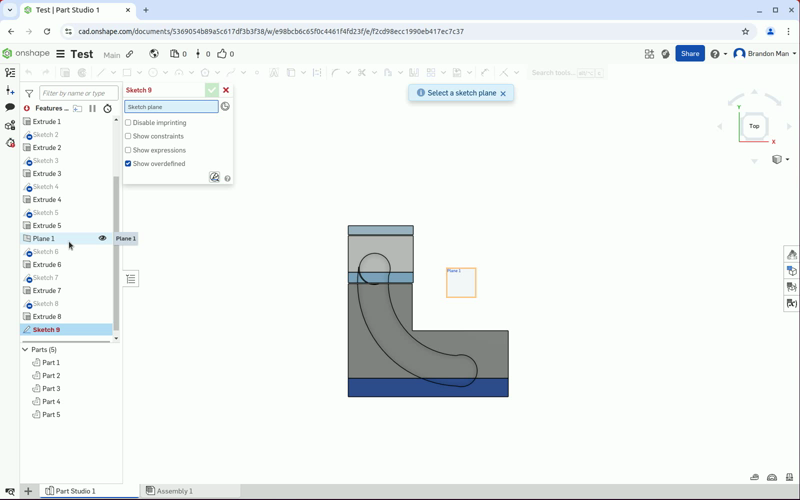
click(69, 241)
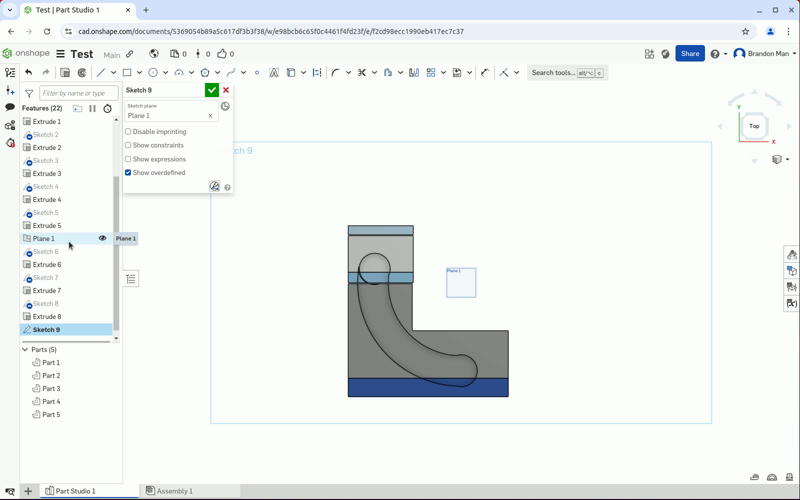
mouse_move(73, 352)
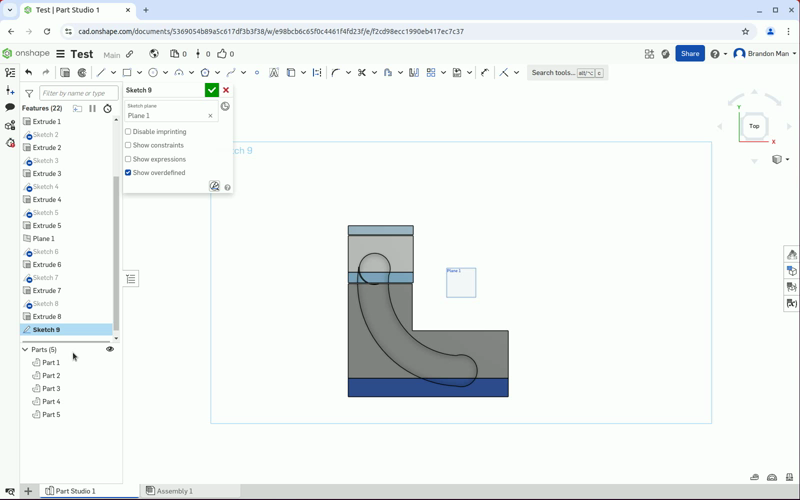
key(y)
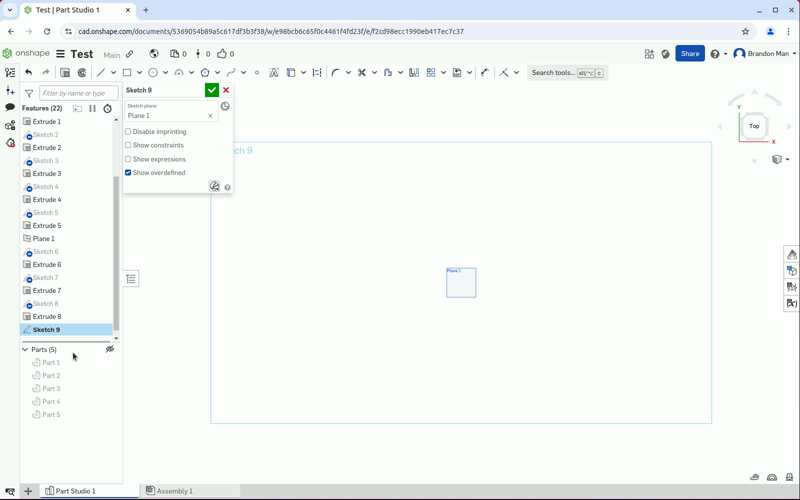
key(c)
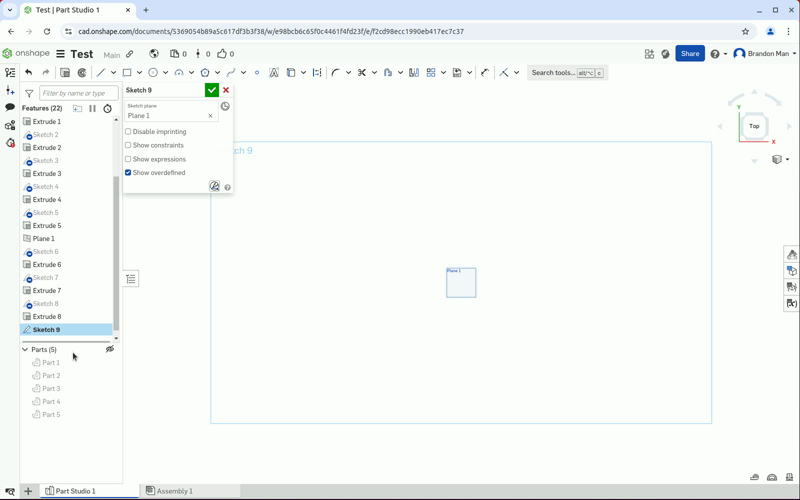
key_down(shift)
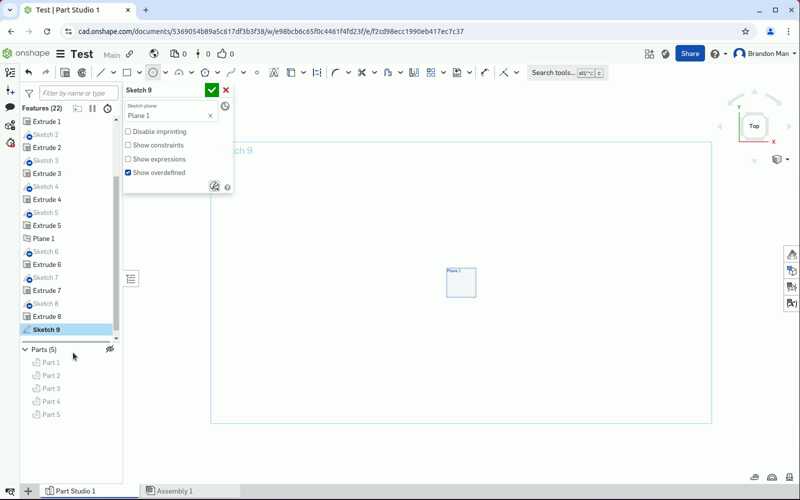
mouse_move(461, 370)
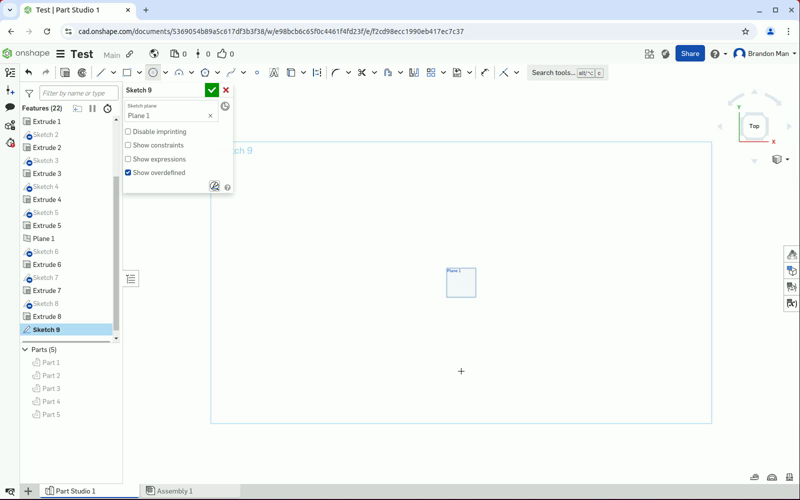
click(461, 370)
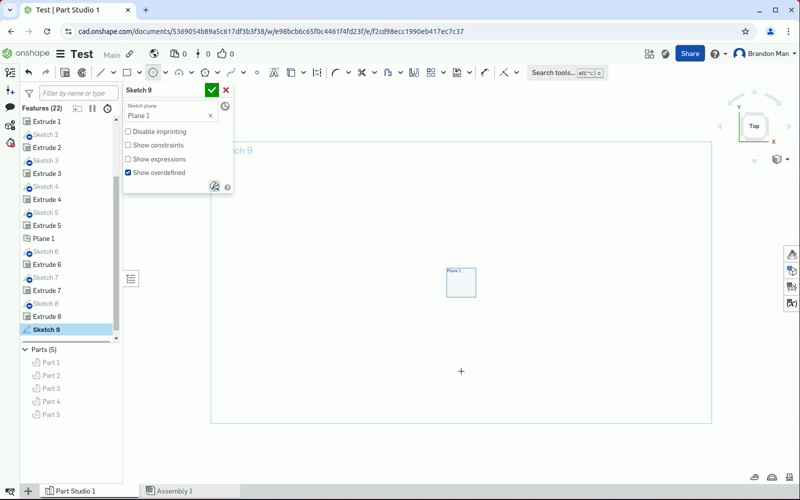
key_up(shift)
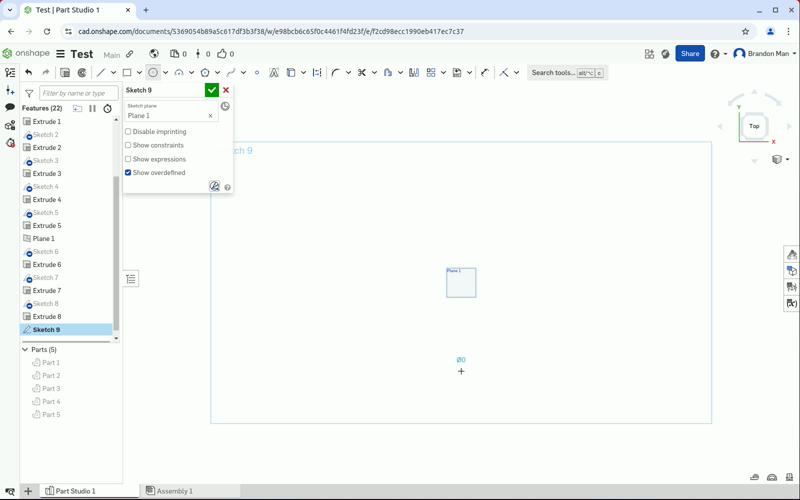
mouse_move(477, 370)
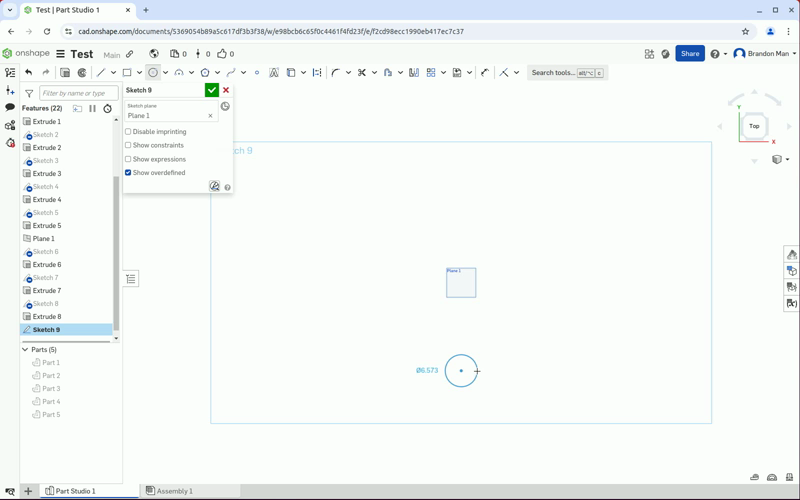
click(477, 370)
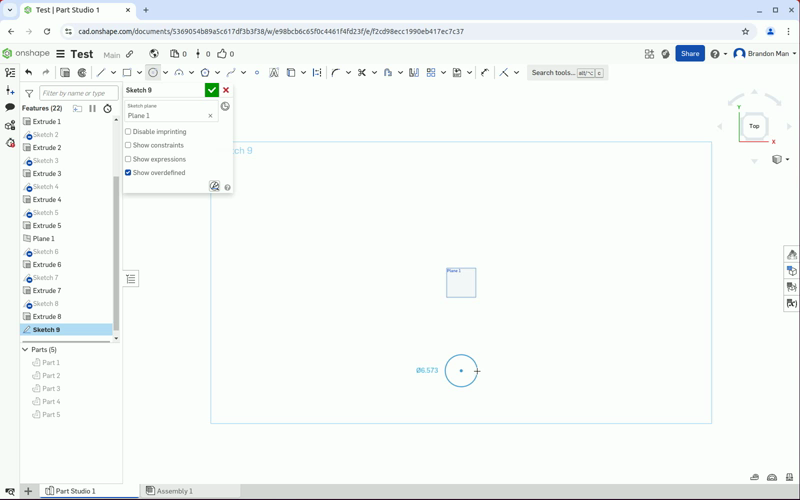
key(esc)
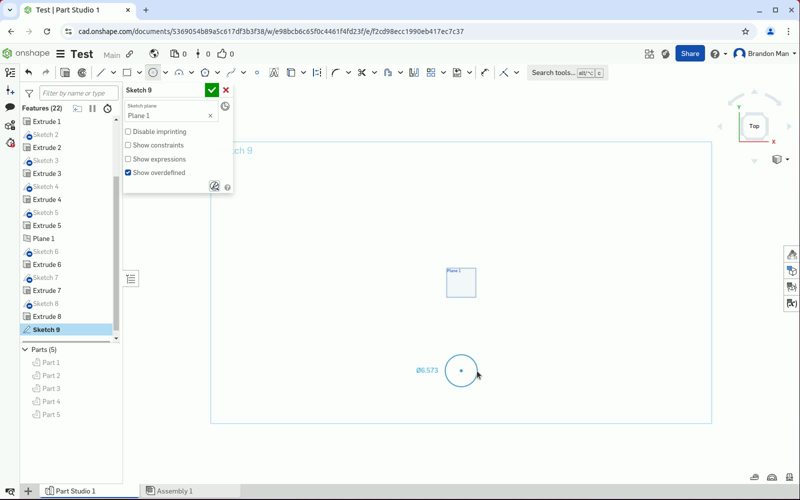
mouse_move(447, 368)
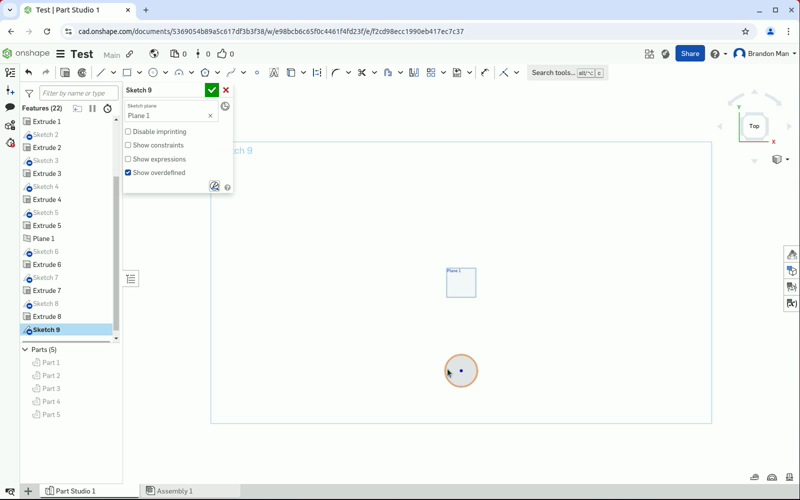
scroll(6)
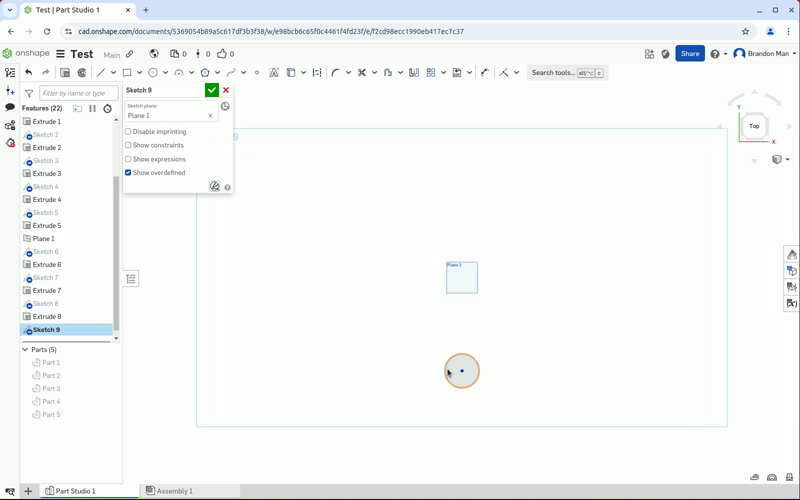
scroll(6)
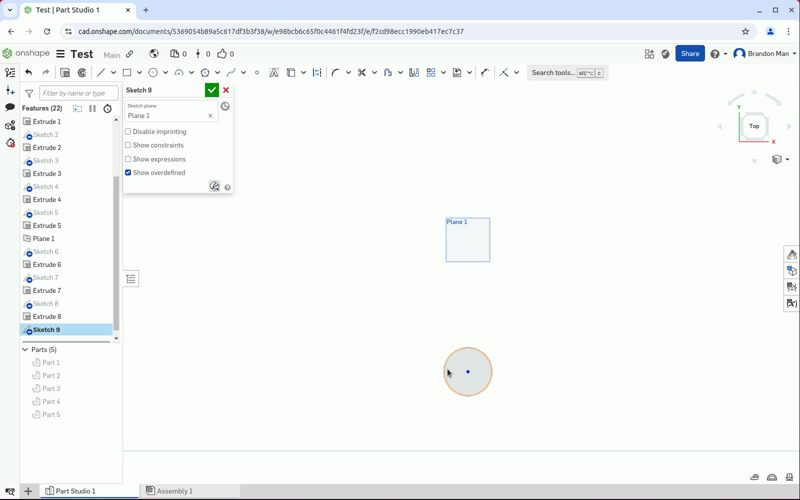
scroll(6)
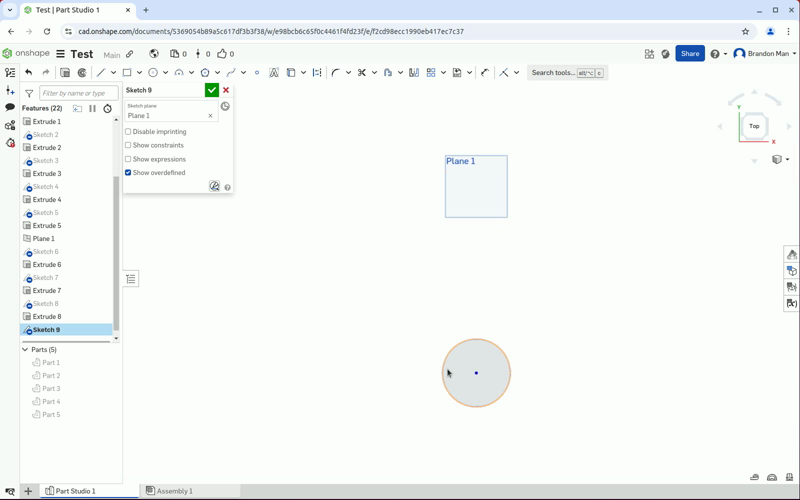
scroll(6)
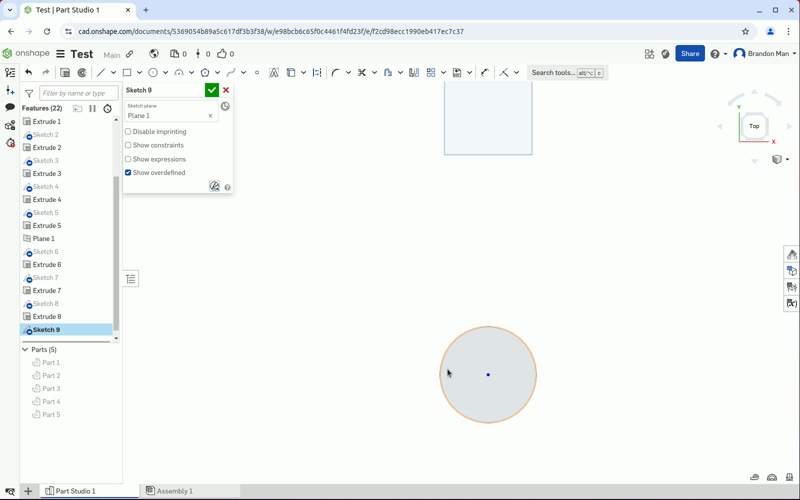
scroll(6)
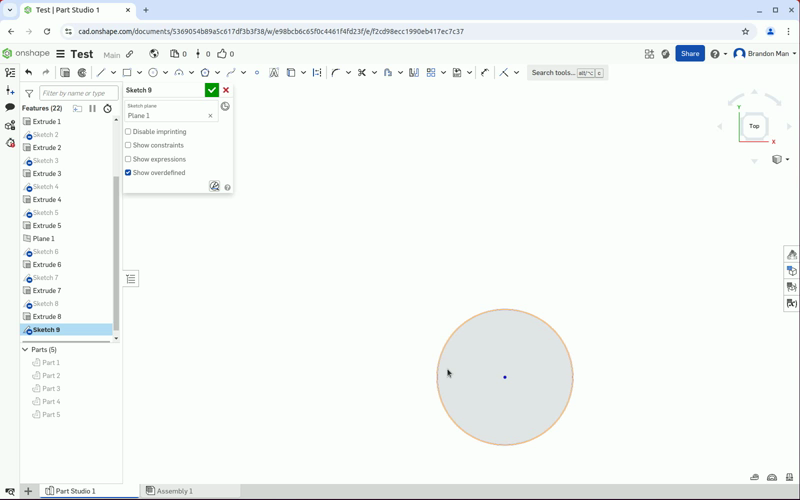
scroll(6)
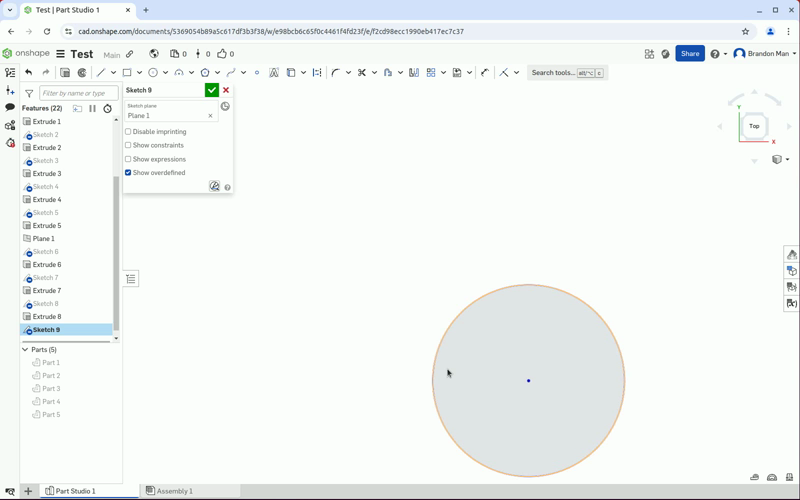
scroll(6)
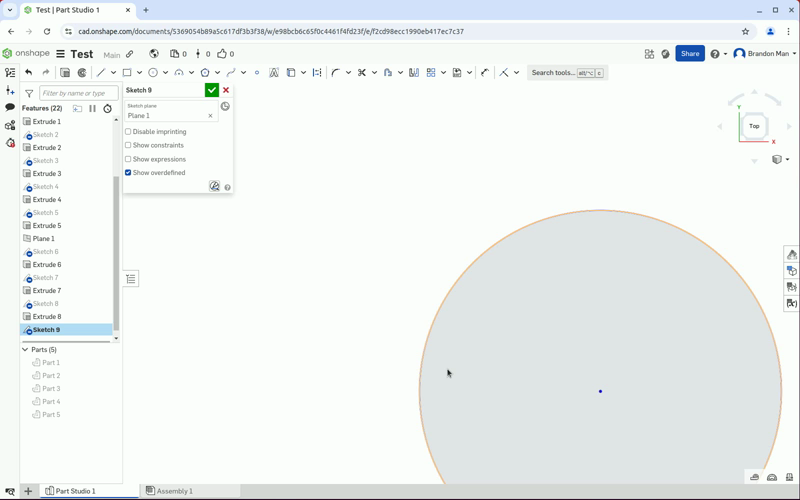
click(447, 368)
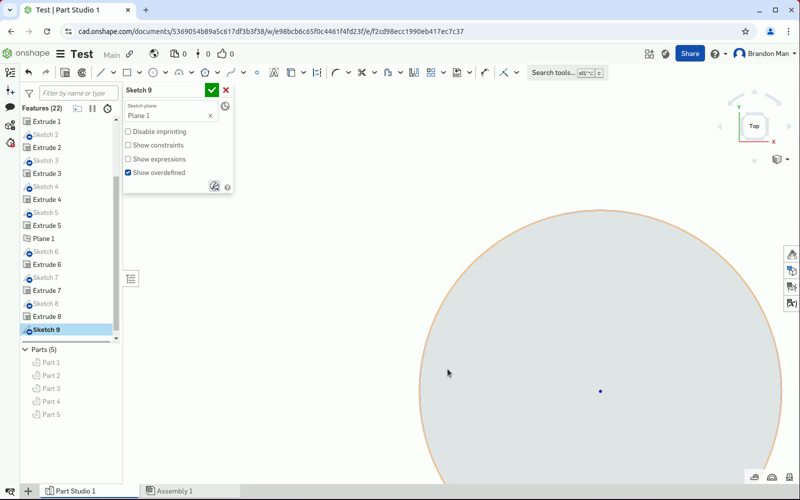
scroll(-6)
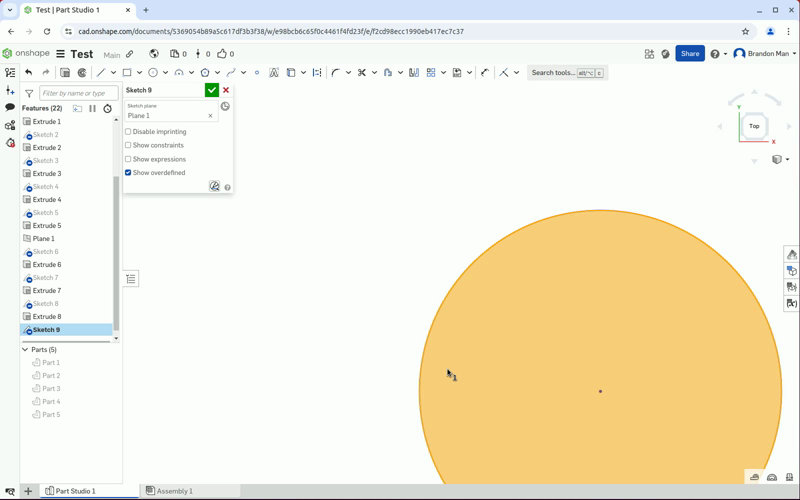
scroll(-6)
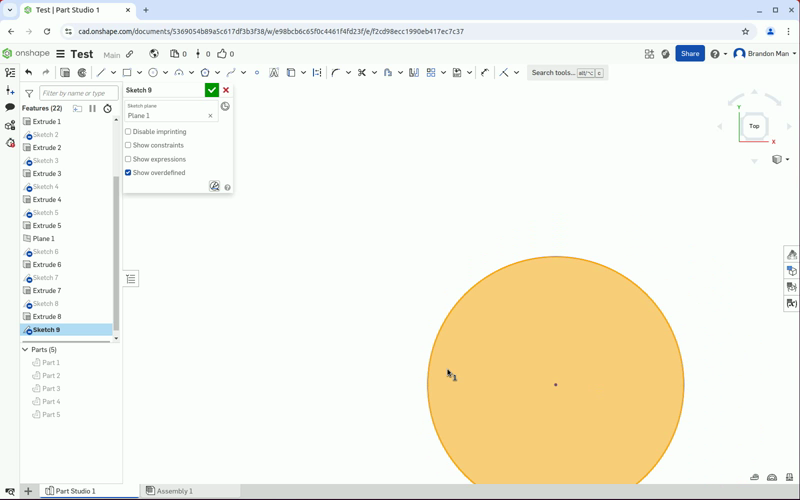
scroll(-6)
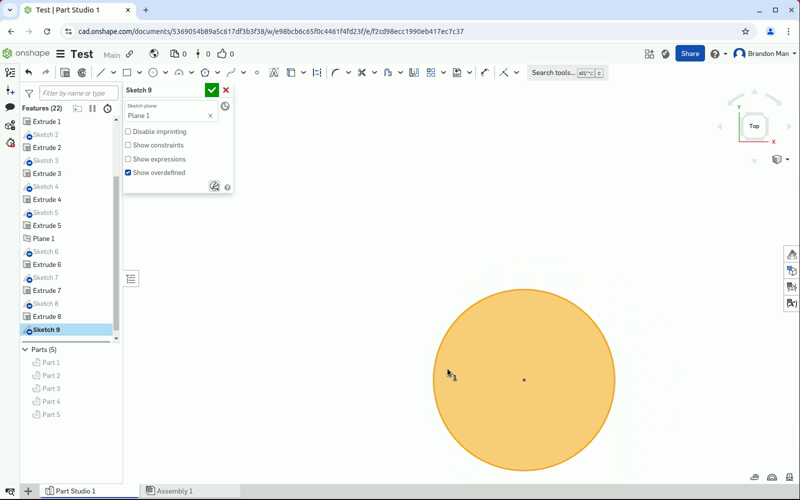
scroll(-6)
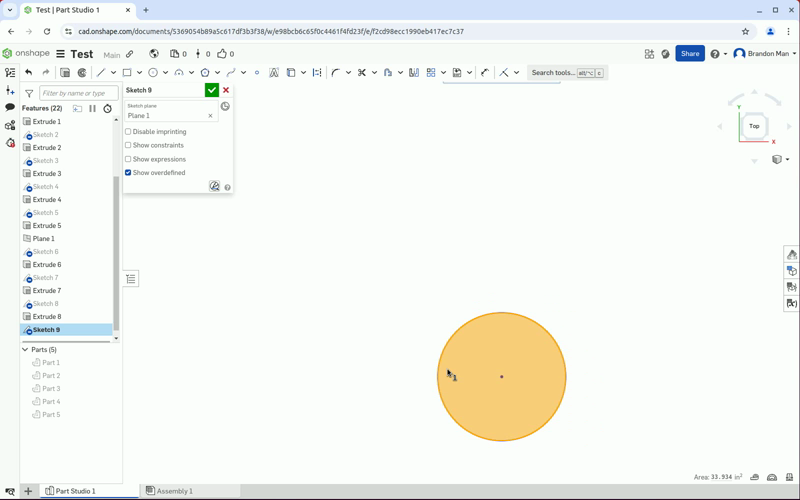
scroll(-6)
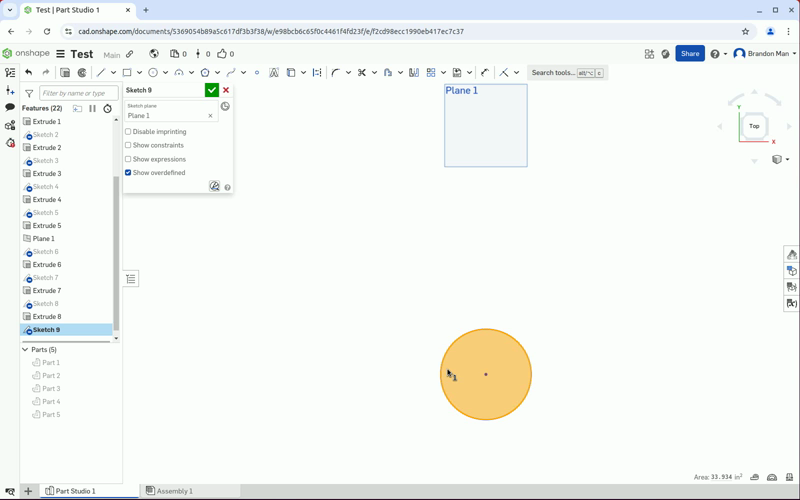
scroll(-6)
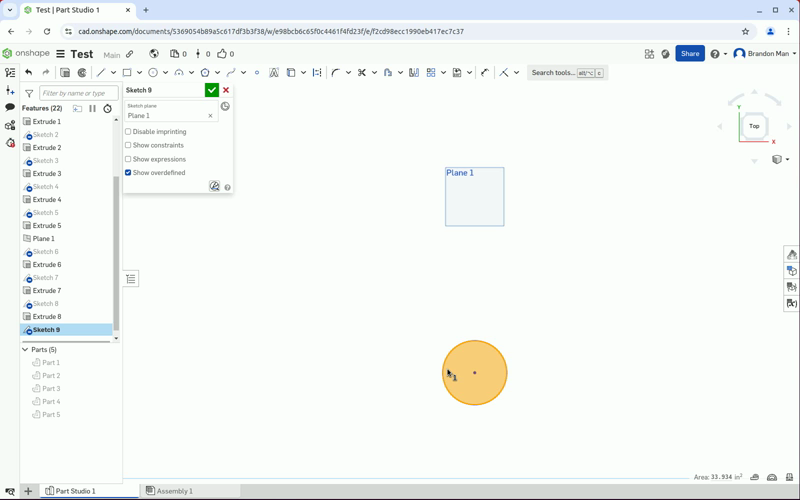
scroll(-6)
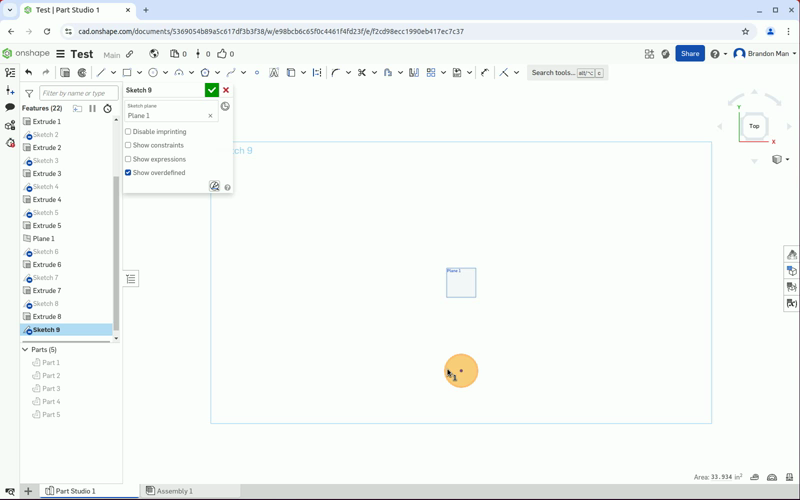
mouse_move(73, 352)
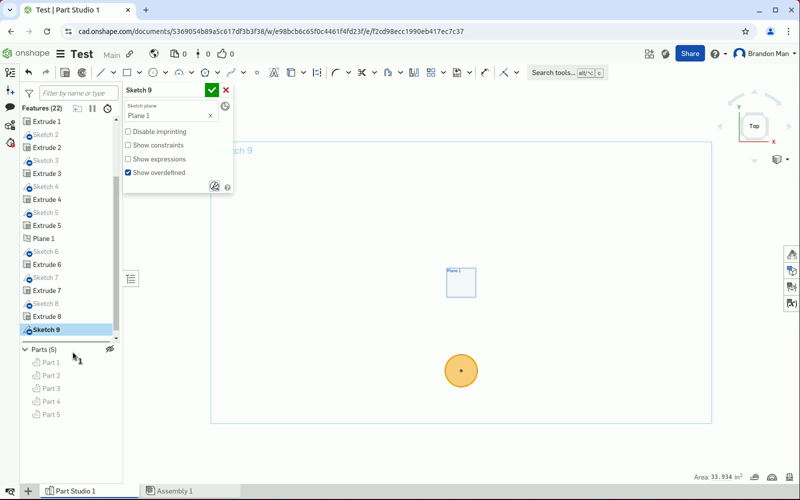
key(shift+y)
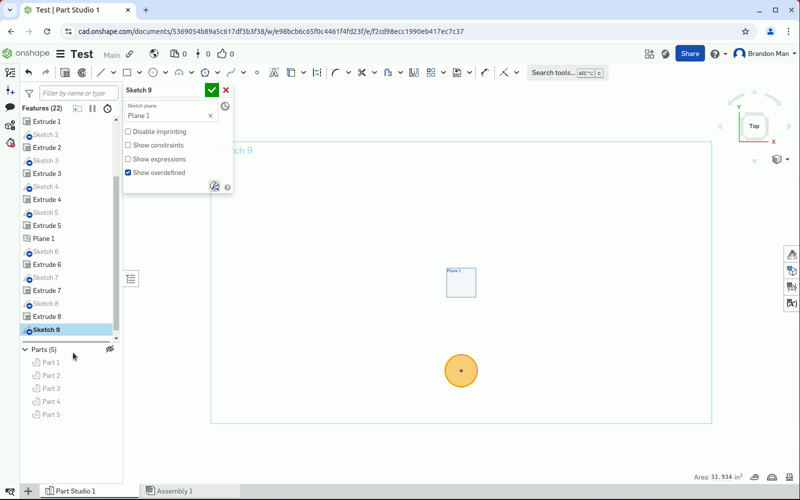
key(shift+e)
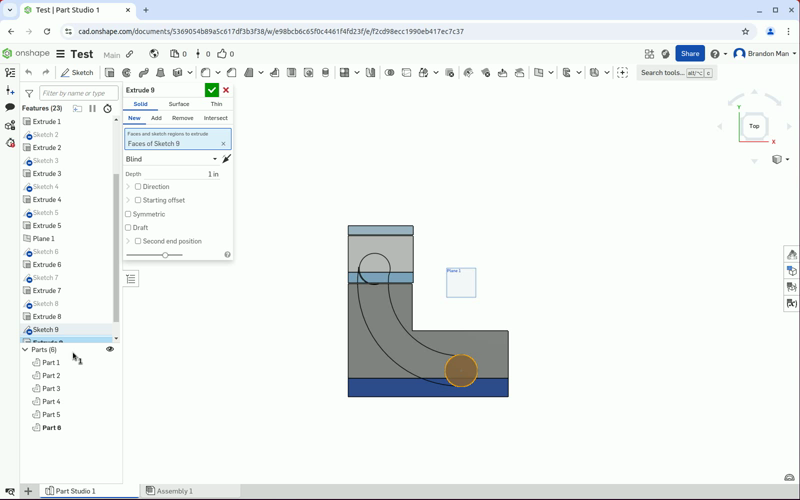
mouse_move(143, 106)
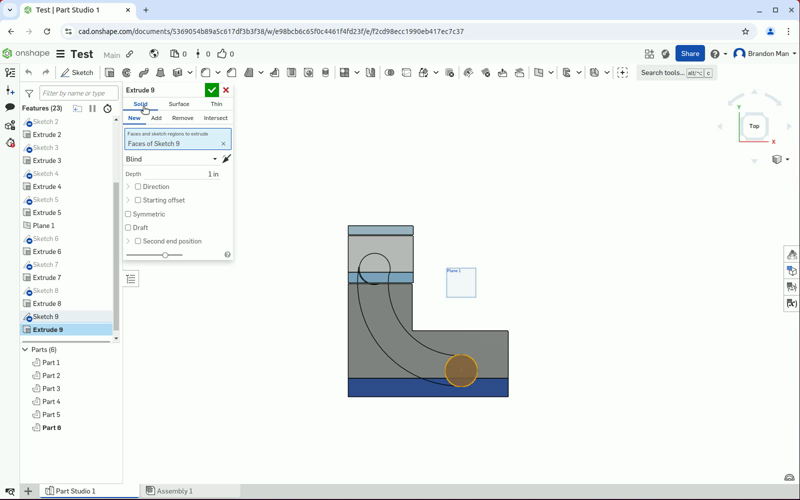
click(143, 106)
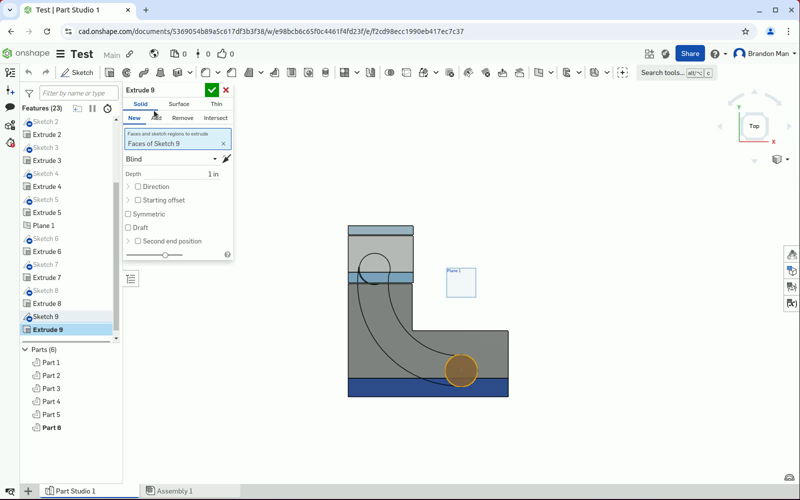
mouse_move(186, 120)
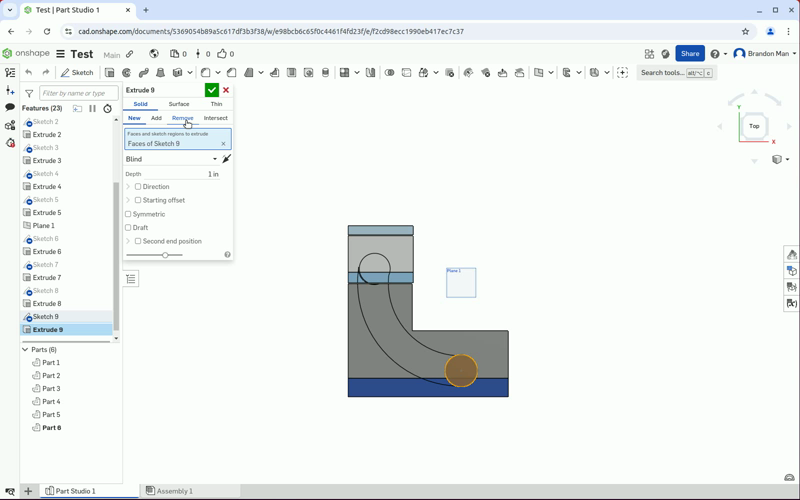
click(186, 120)
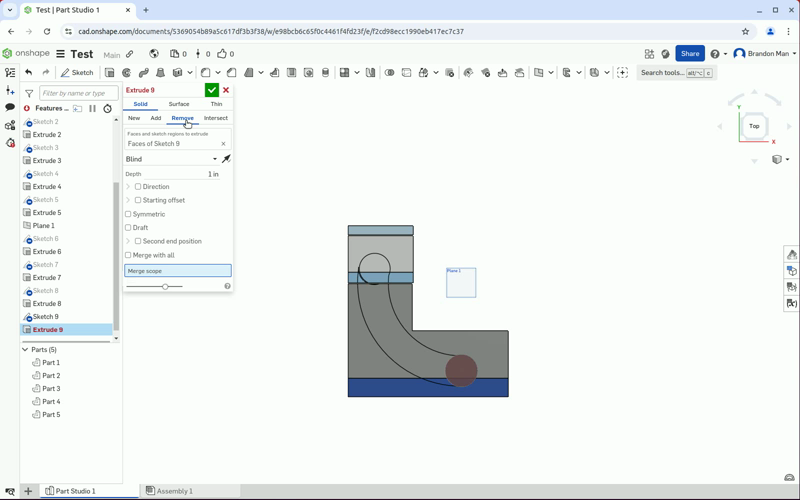
key(tab, 4)
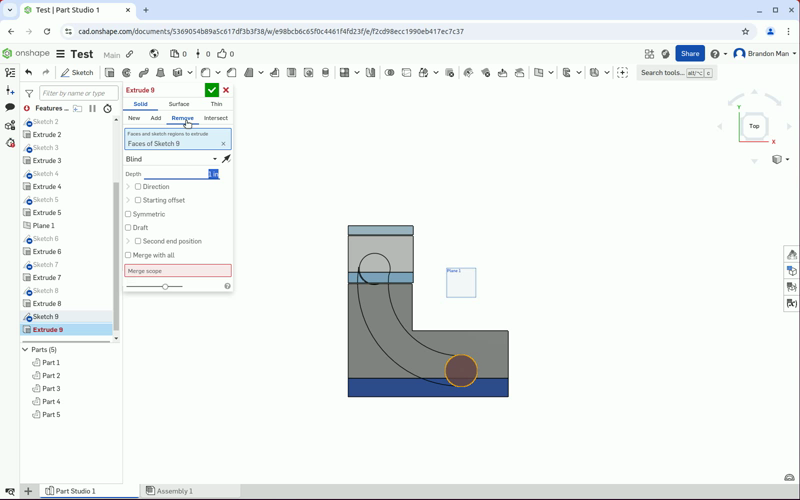
text(0.481)
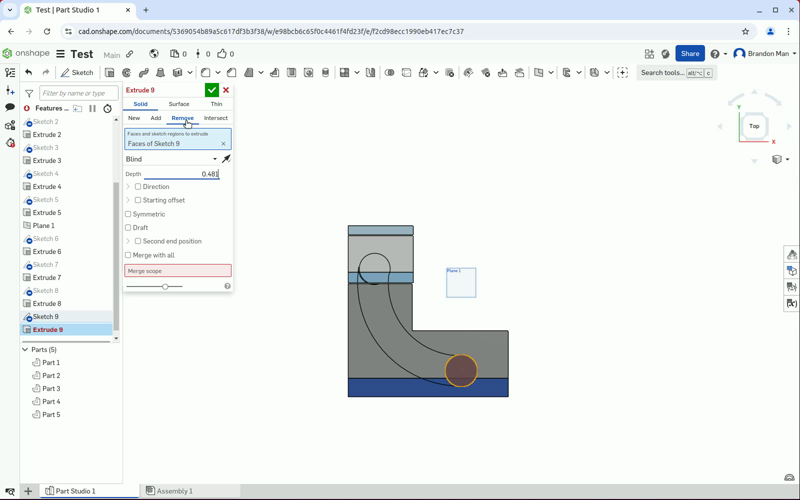
key(tab, 6)
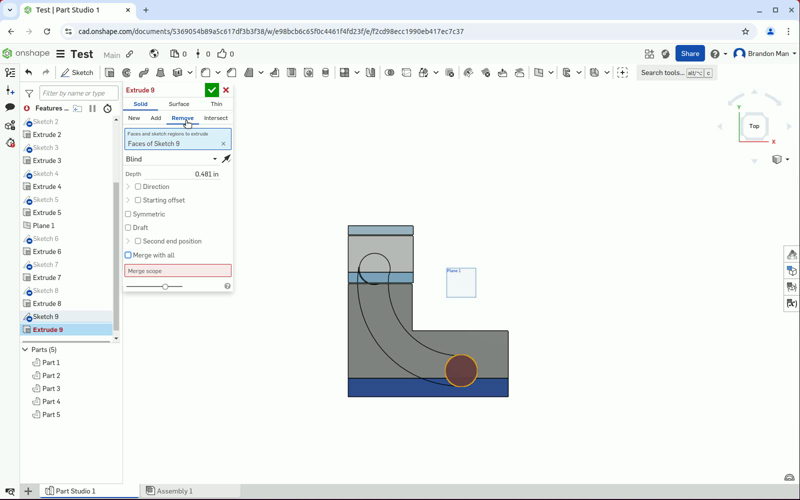
key(space)
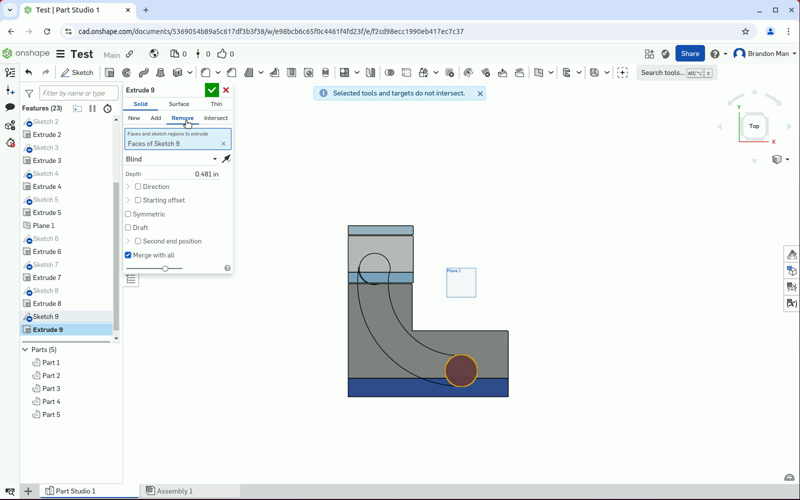
key(enter)
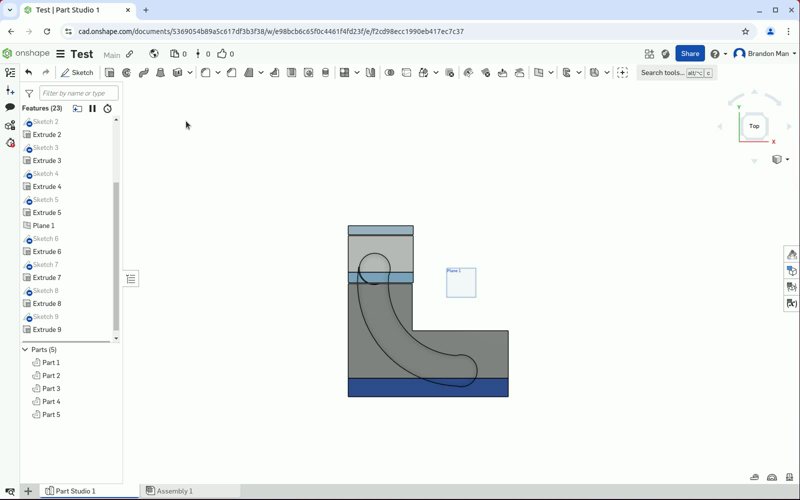
key(shift+h)
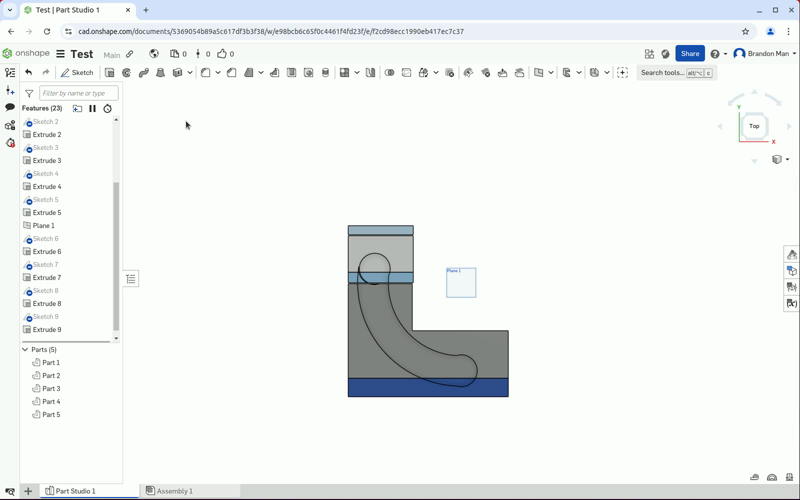
key(shift+h)
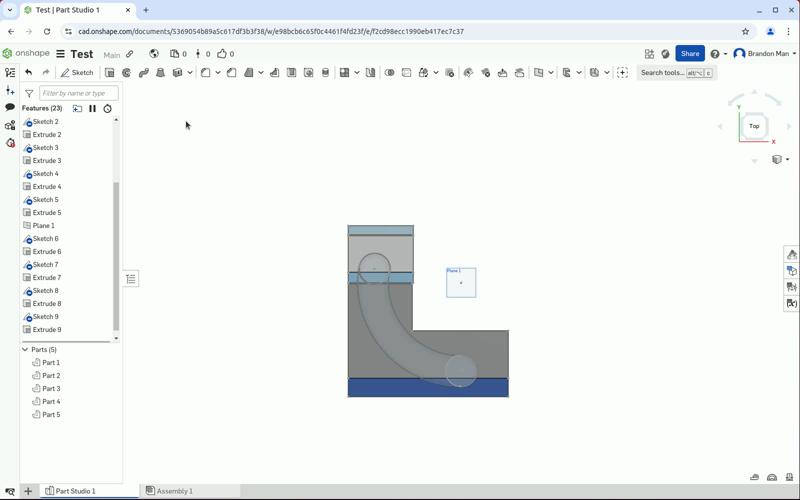
key(shift+7)
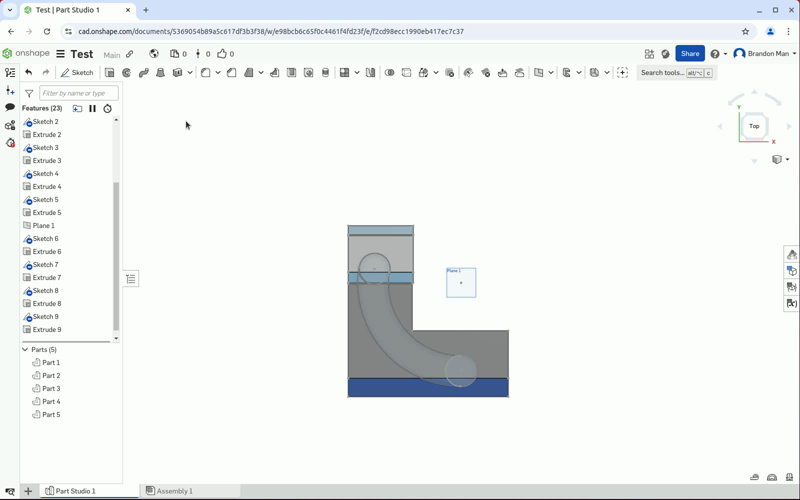
key(up, 3)
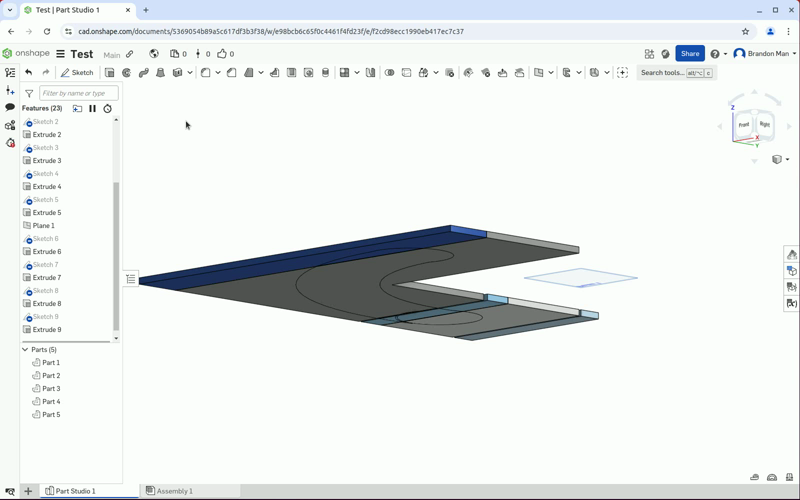
key(left, 3)
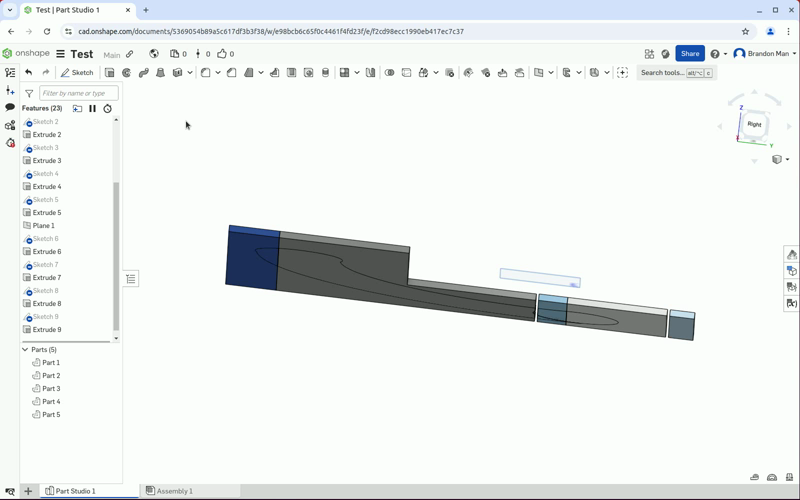
key(right, 3)
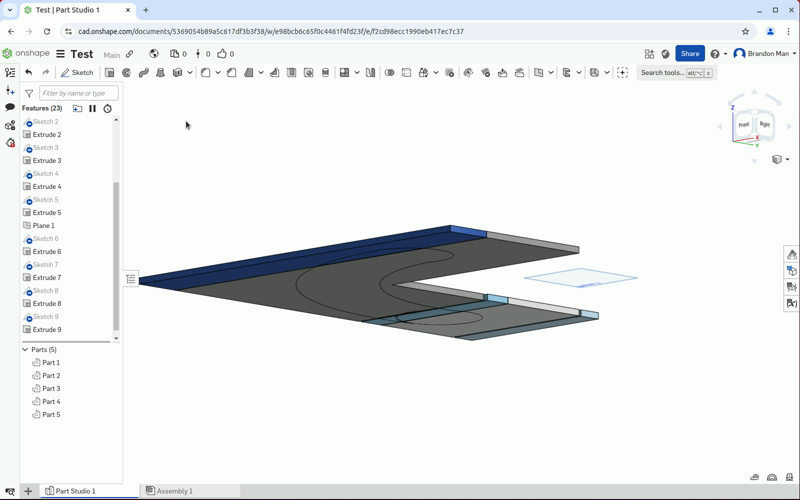
key(down, 3)
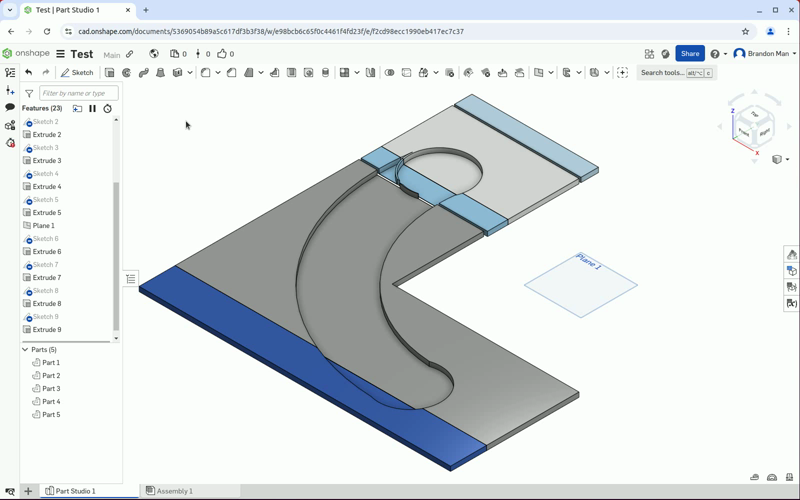
mouse_move(69, 98)
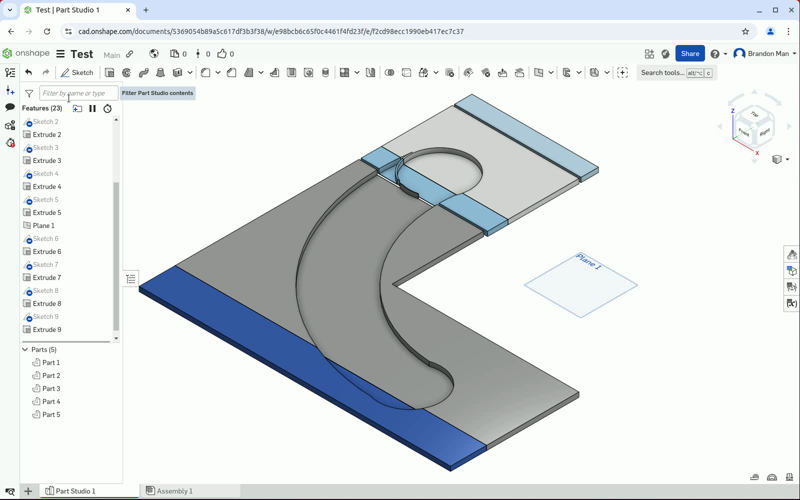
click(69, 98)